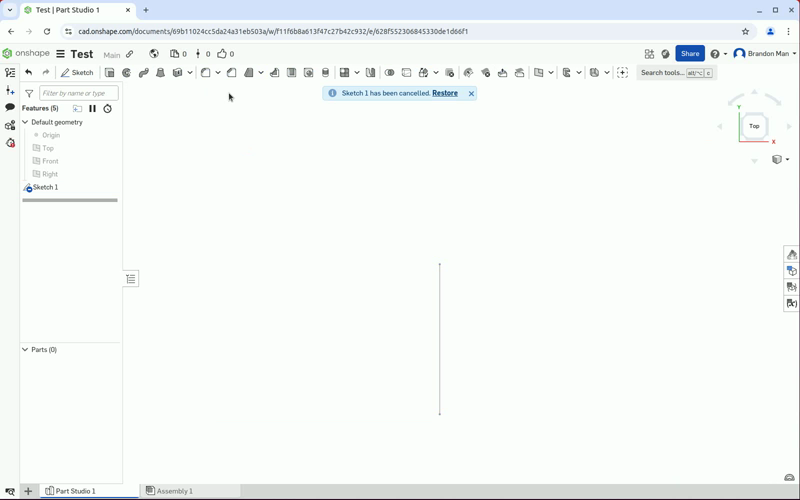
key(shift+h)
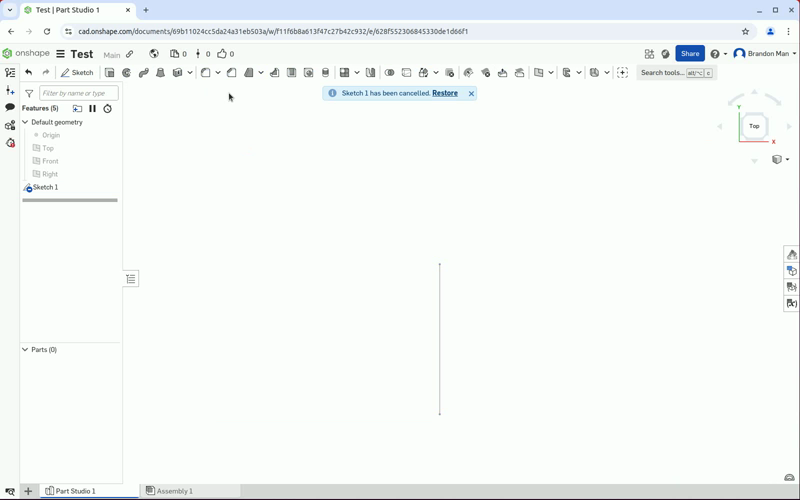
key(shift+s)
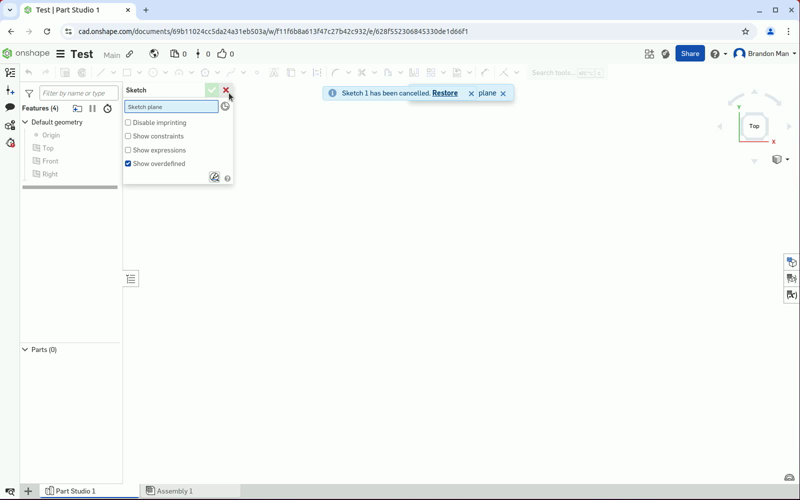
mouse_move(73, 150)
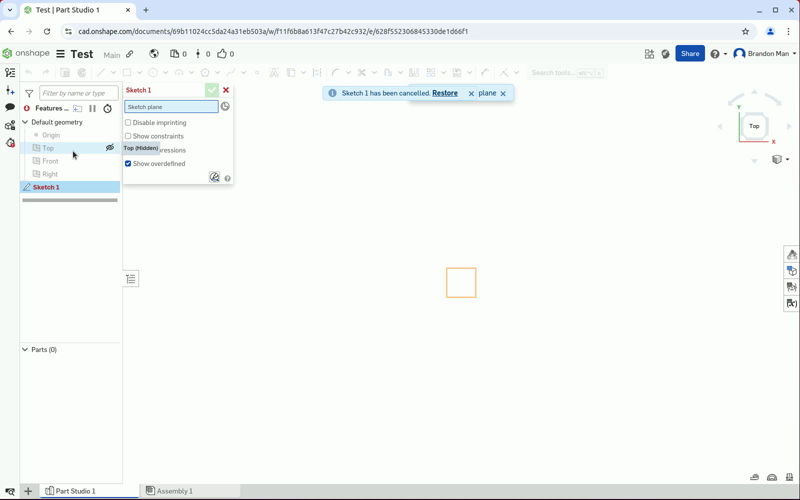
click(73, 150)
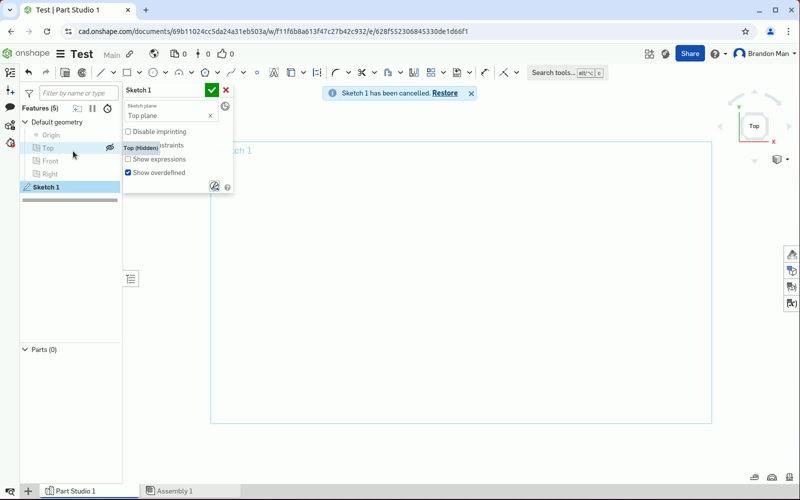
mouse_move(73, 352)
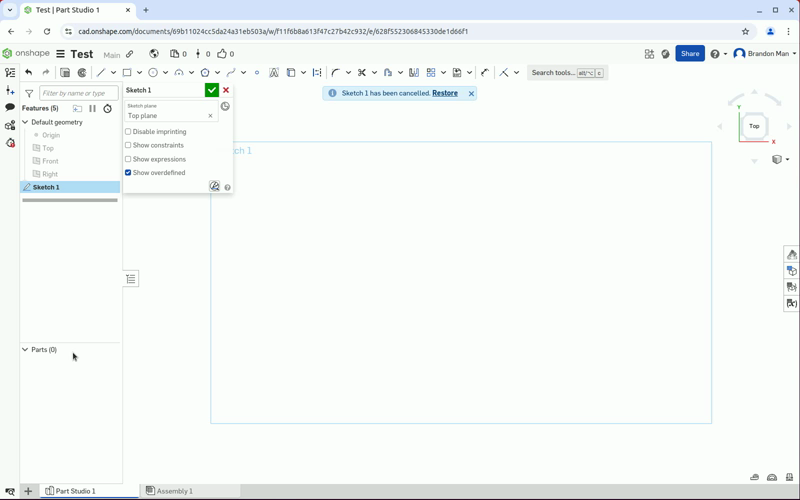
key(y)
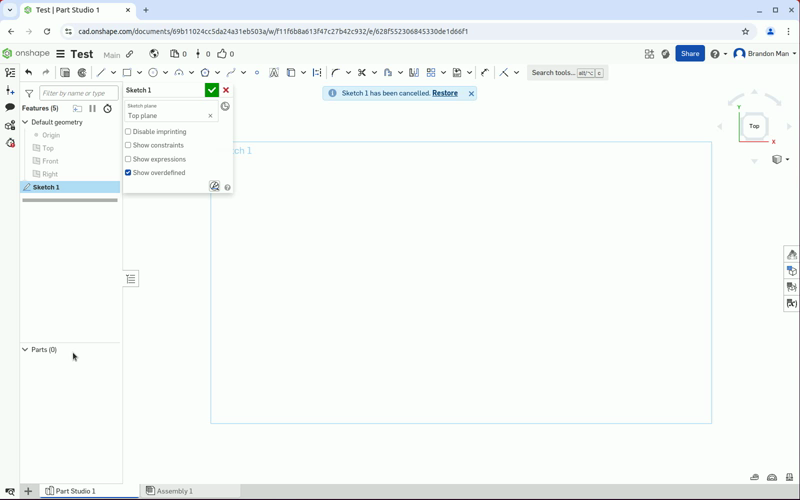
key(a)
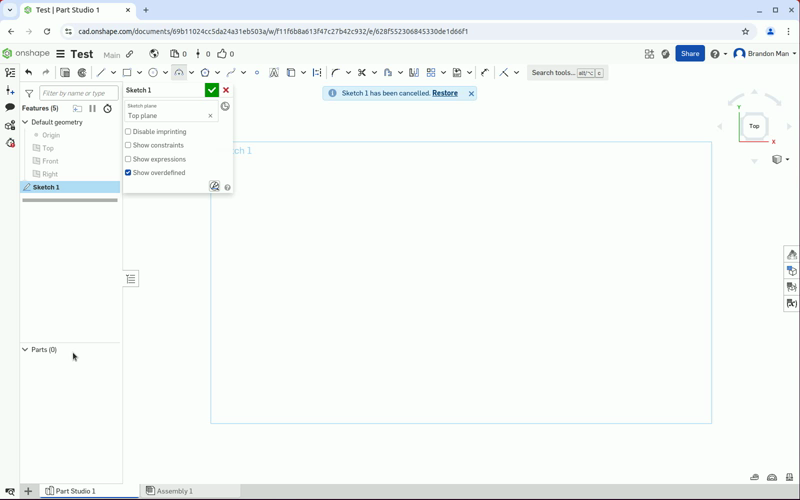
key_down(shift)
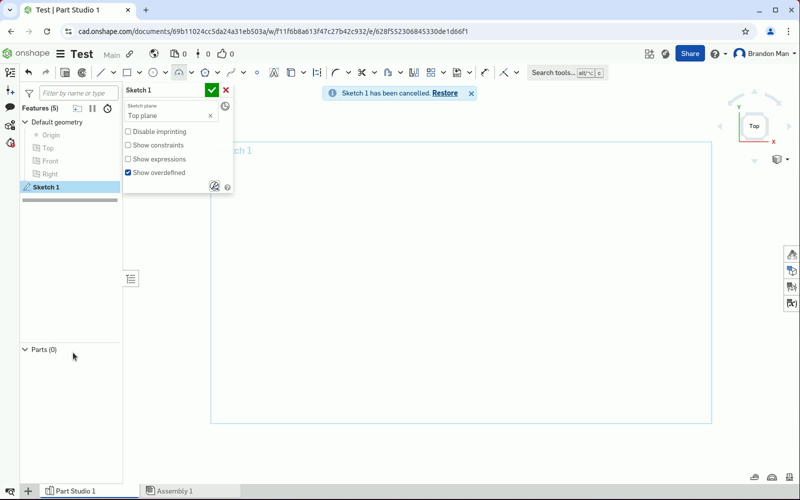
mouse_move(348, 314)
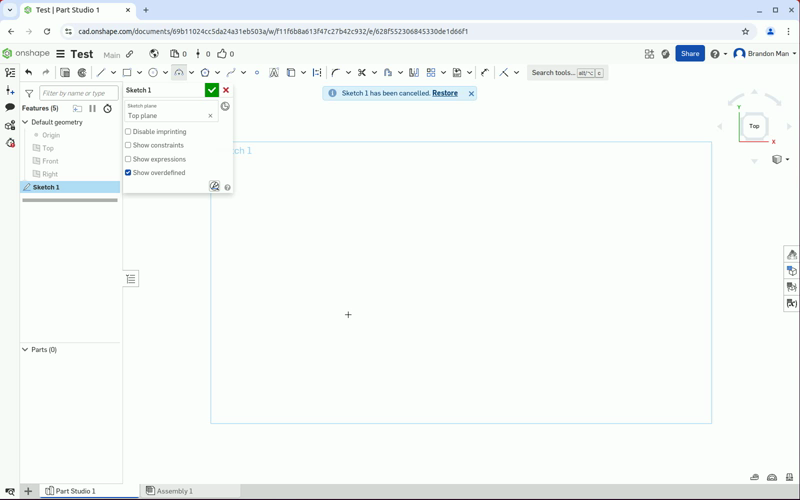
click(348, 314)
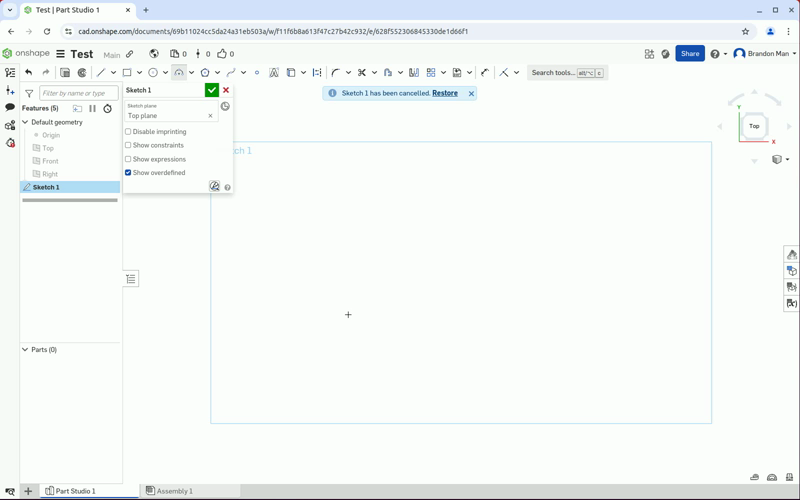
key_up(shift)
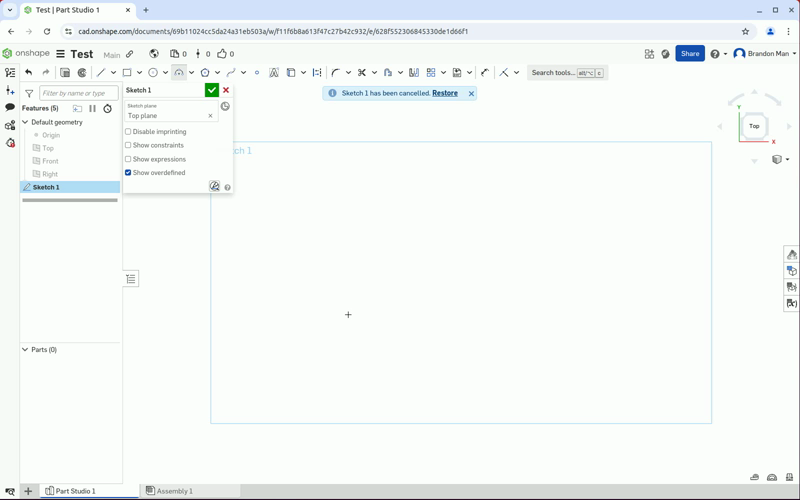
key_down(shift)
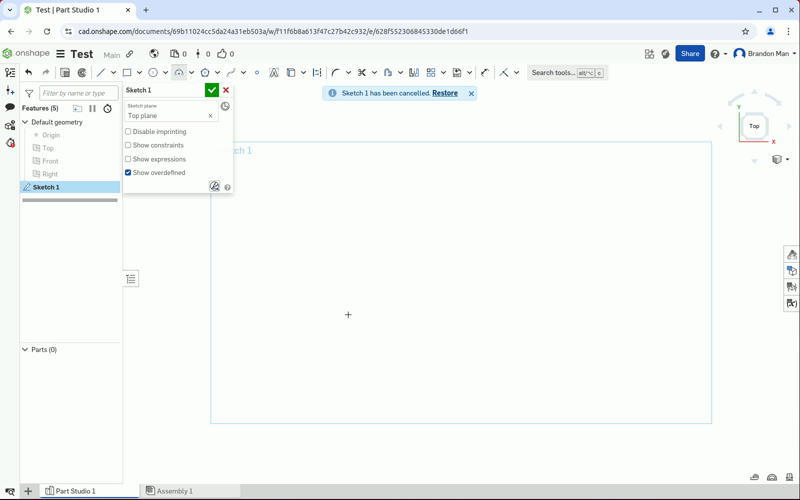
mouse_move(398, 314)
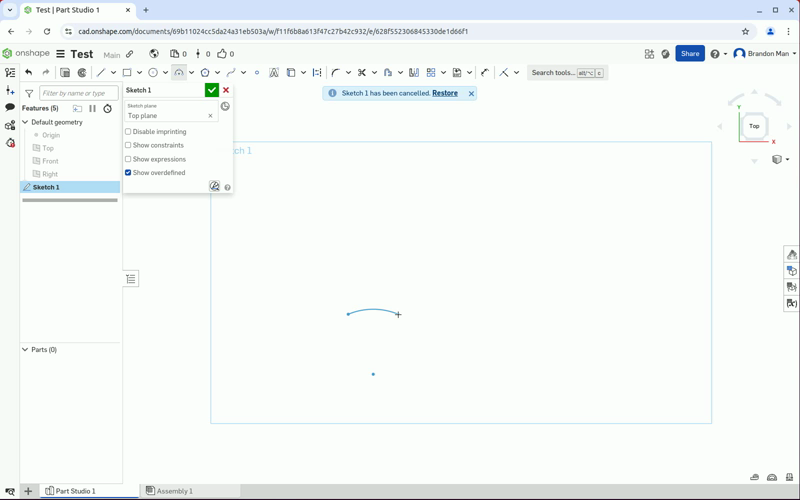
click(398, 314)
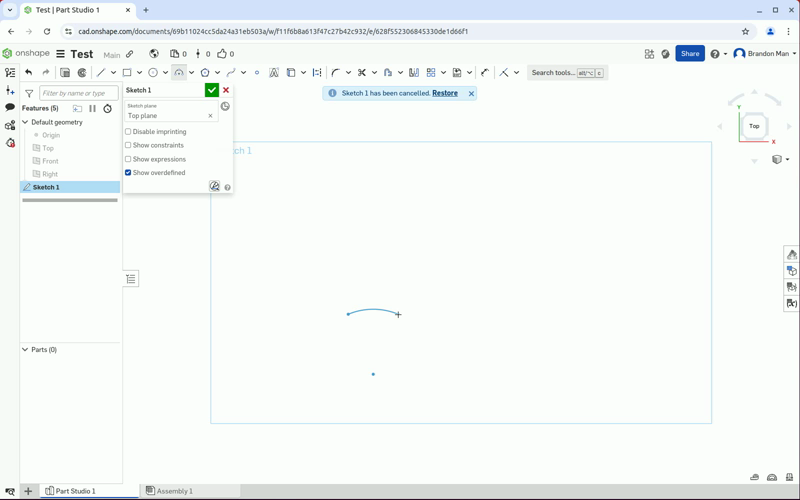
mouse_move(373, 327)
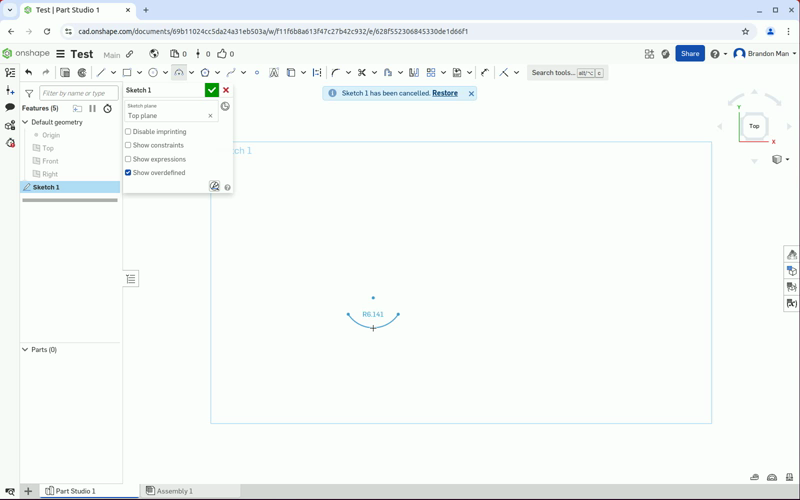
click(373, 327)
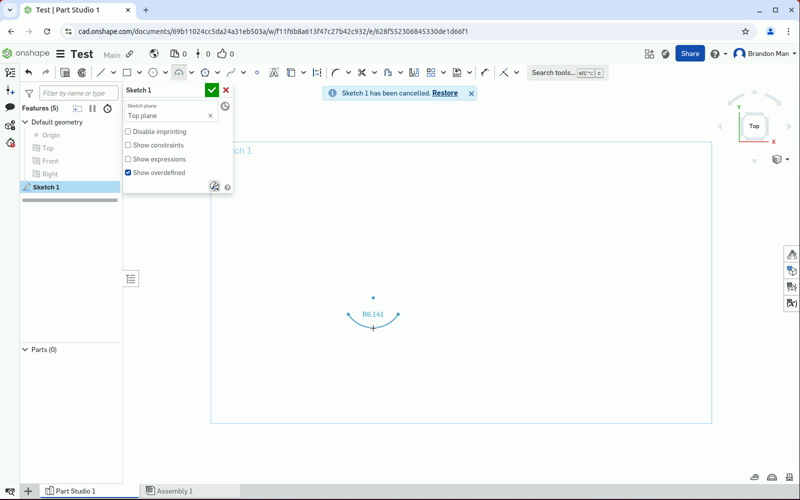
key_up(shift)
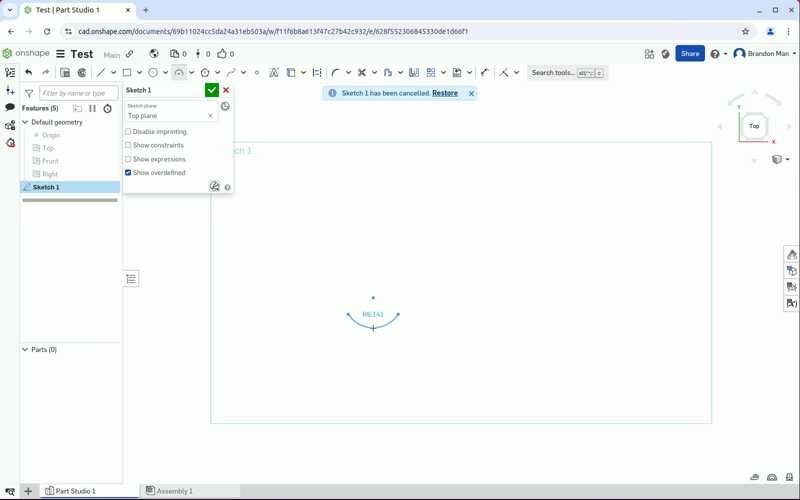
key(esc)
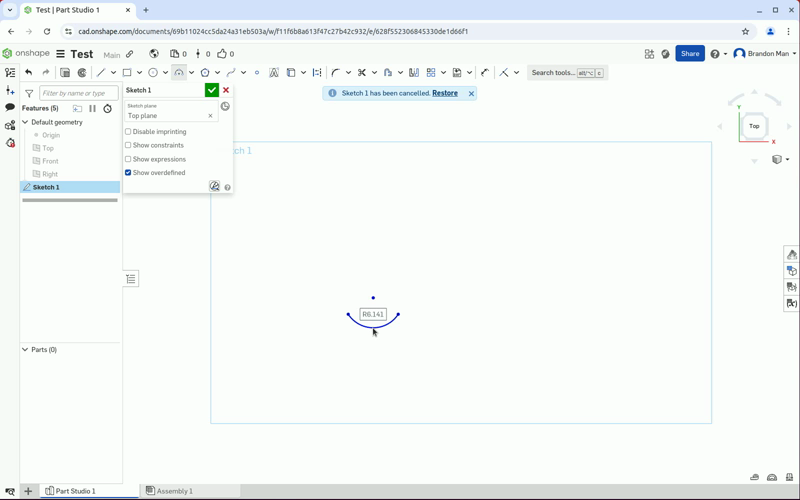
key(l)
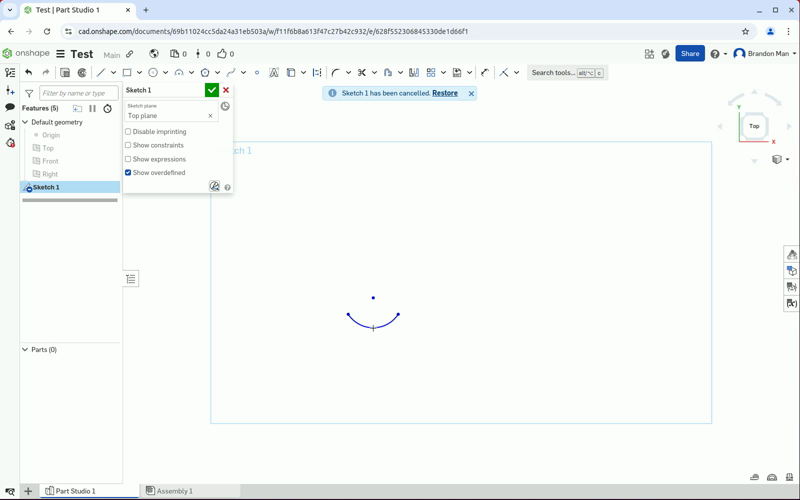
mouse_move(398, 314)
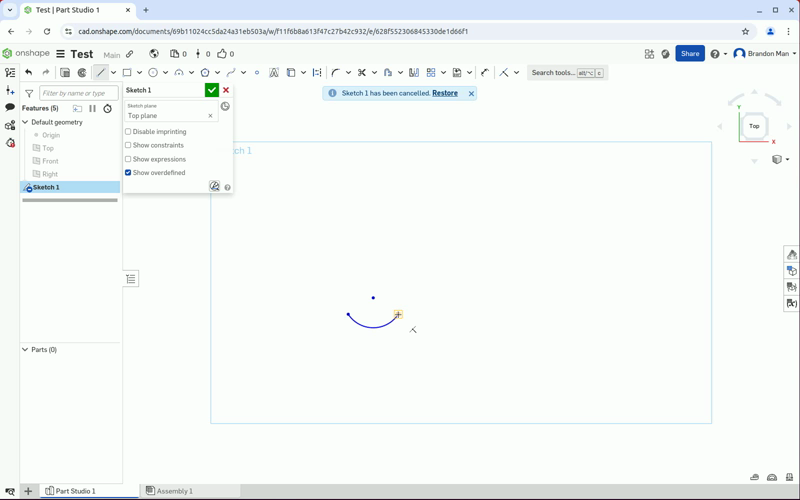
click(398, 314)
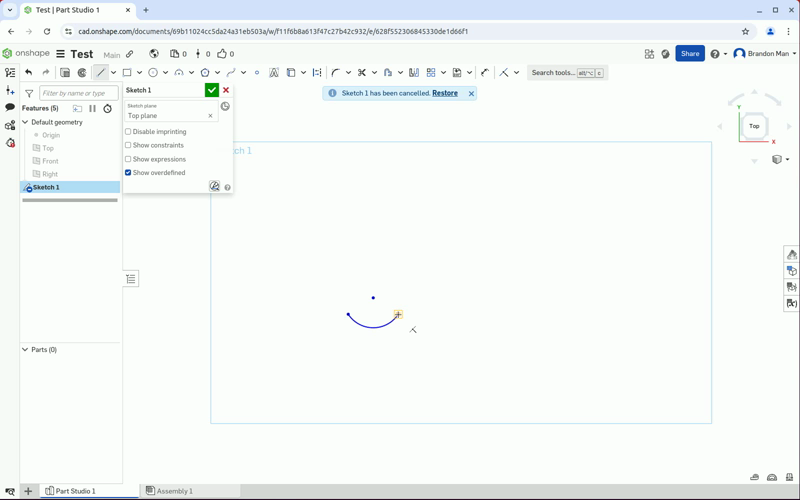
key_down(shift)
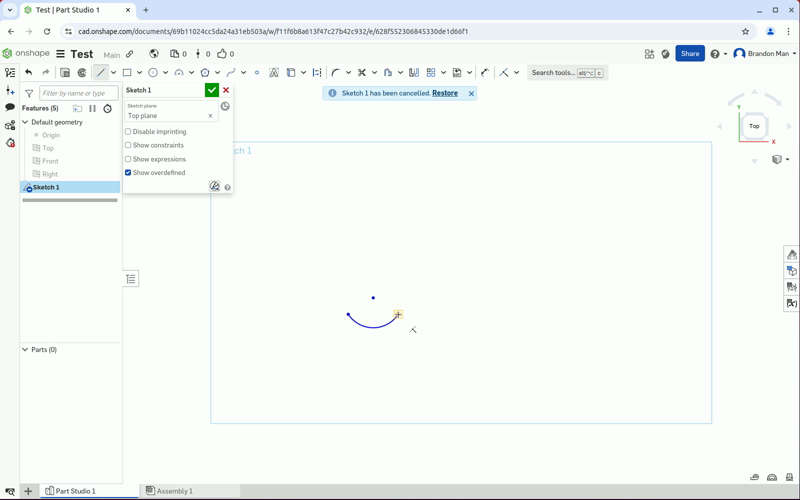
mouse_move(428, 314)
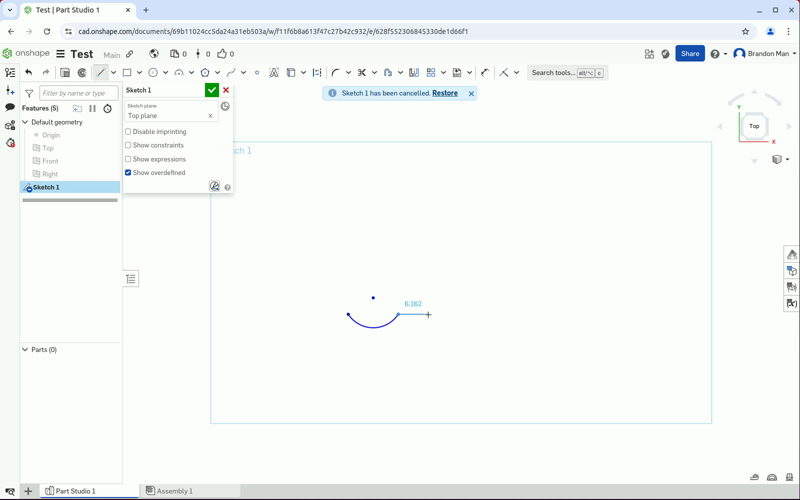
mouse_move(398, 296)
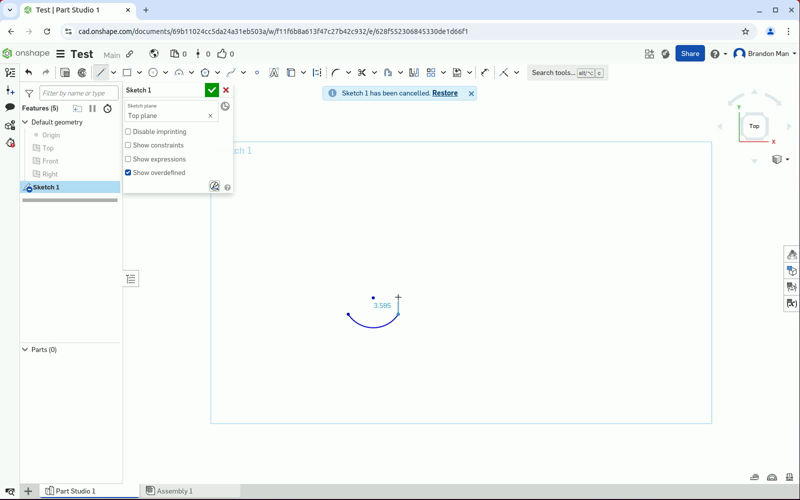
click(398, 296)
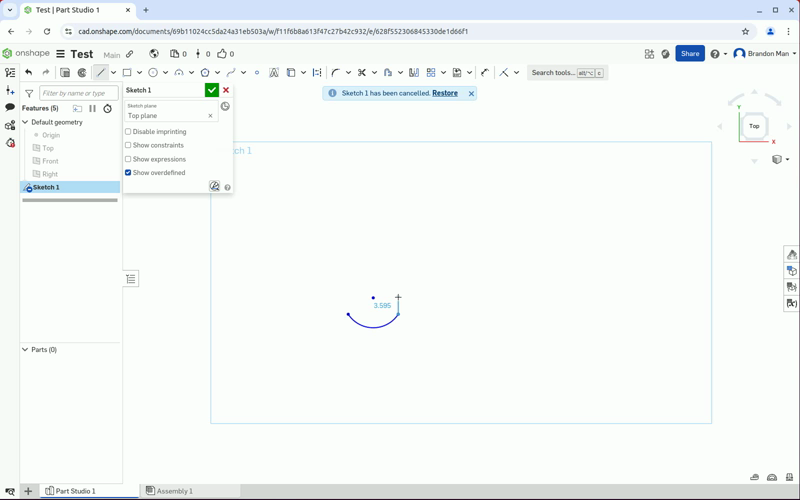
key_up(shift)
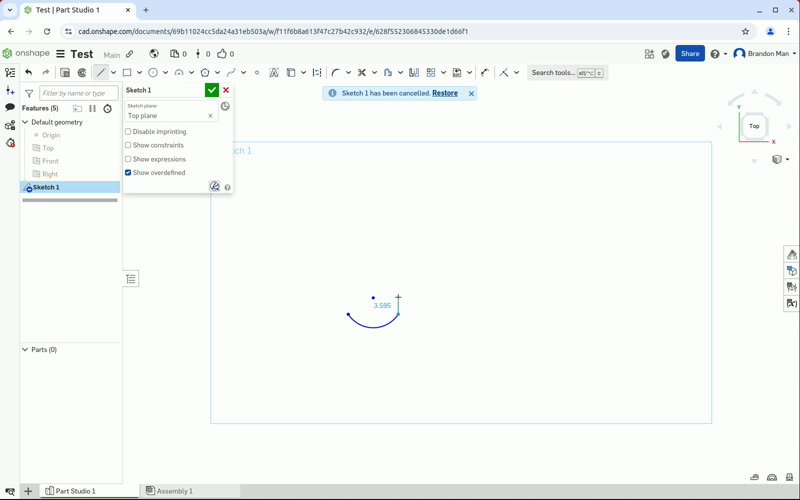
key_down(shift)
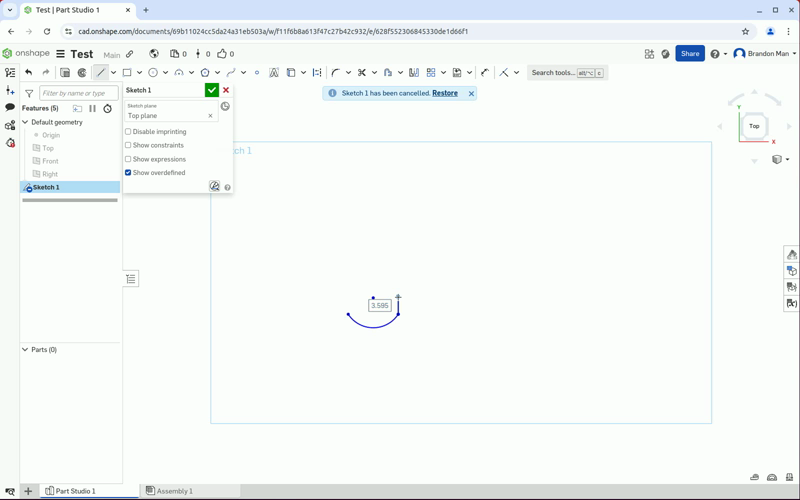
mouse_move(398, 209)
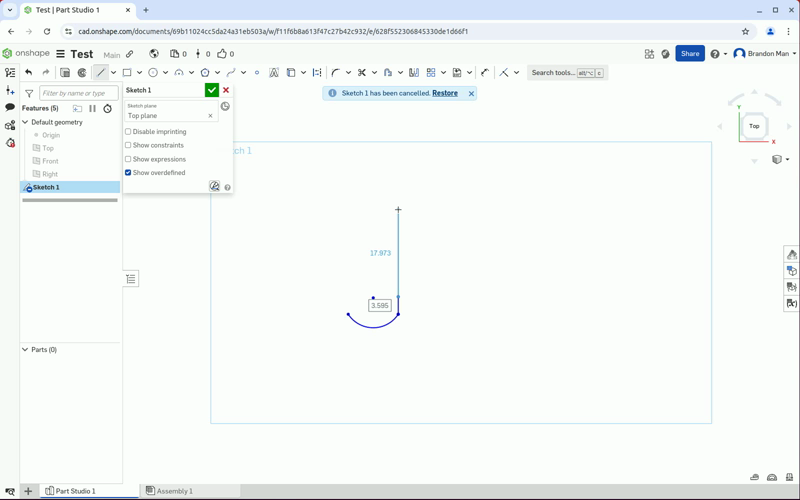
click(398, 209)
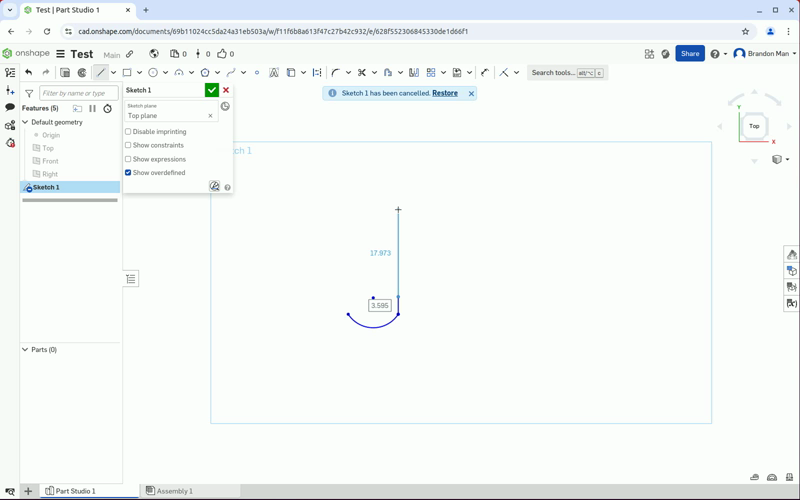
key_up(shift)
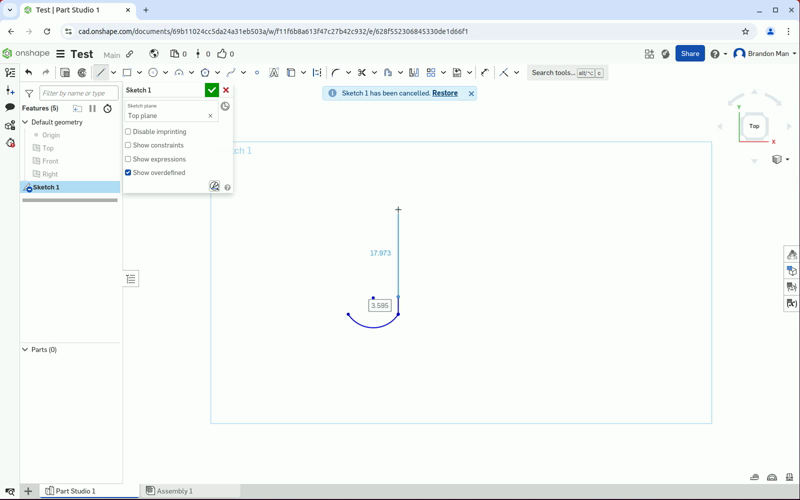
key_down(shift)
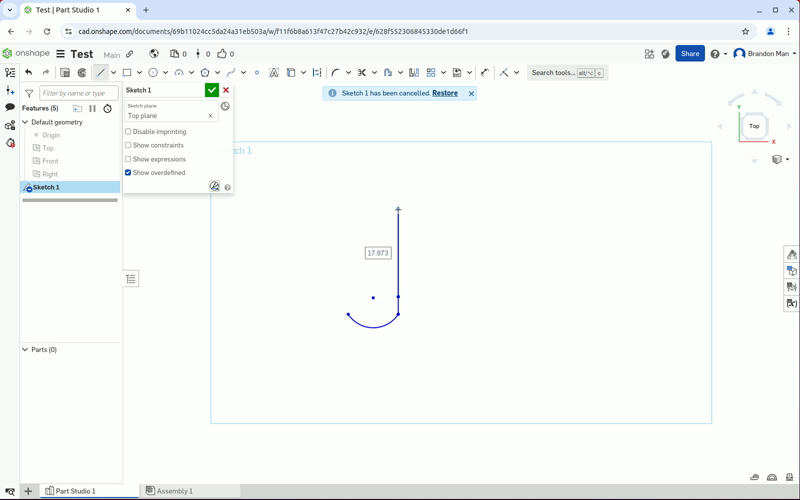
mouse_move(428, 209)
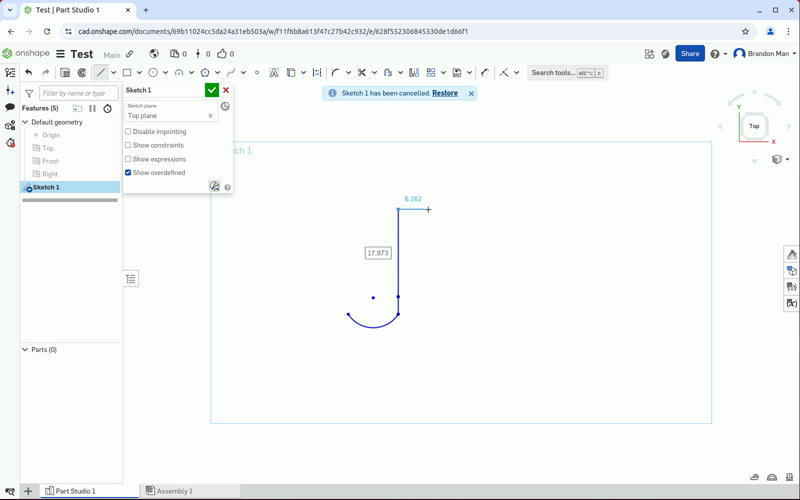
mouse_move(353, 209)
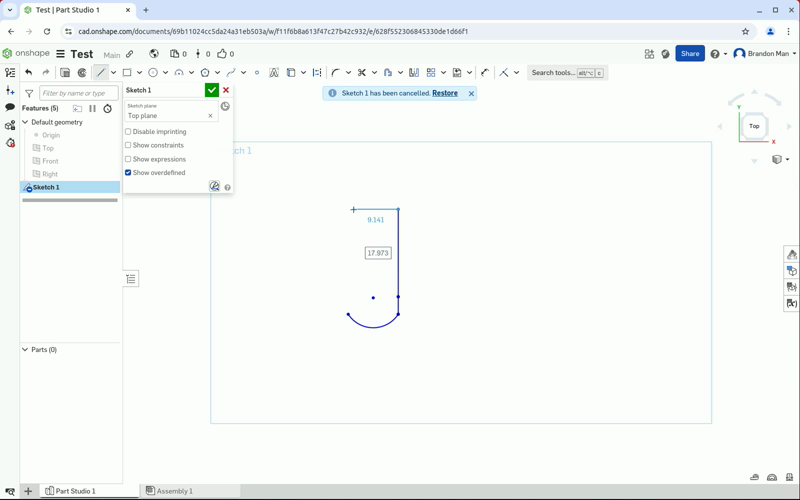
click(353, 209)
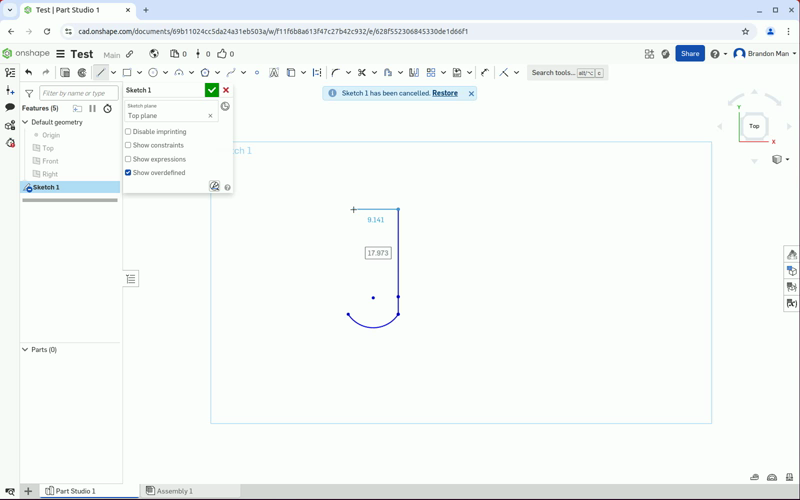
key_up(shift)
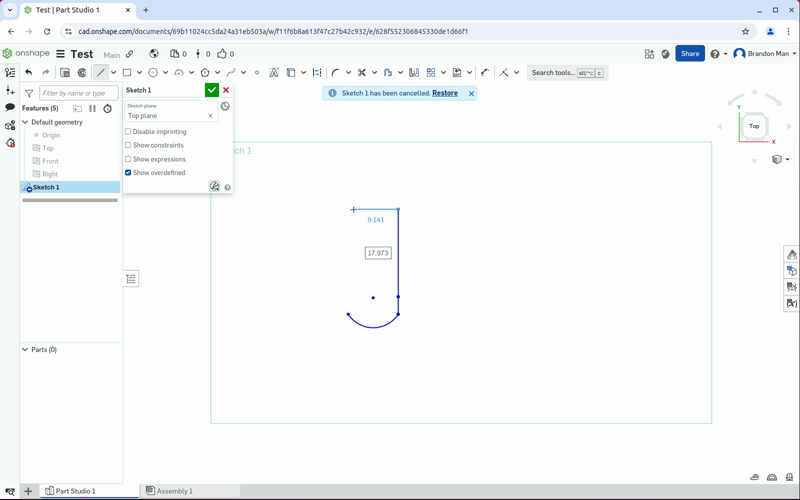
key(esc)
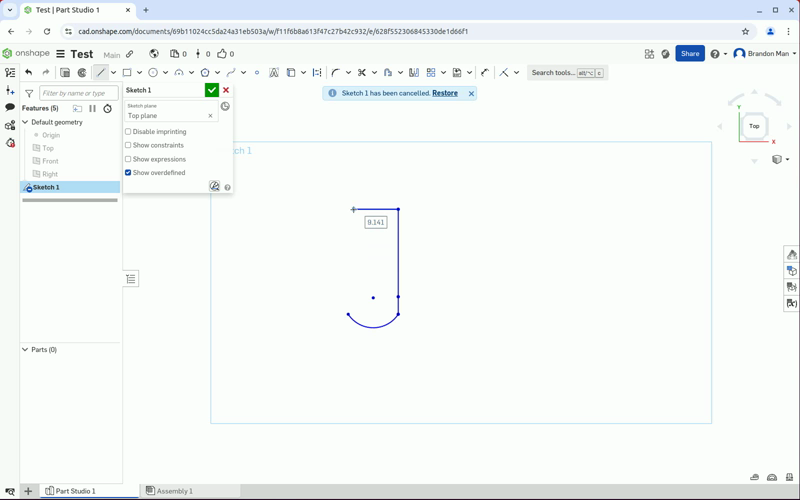
key(a)
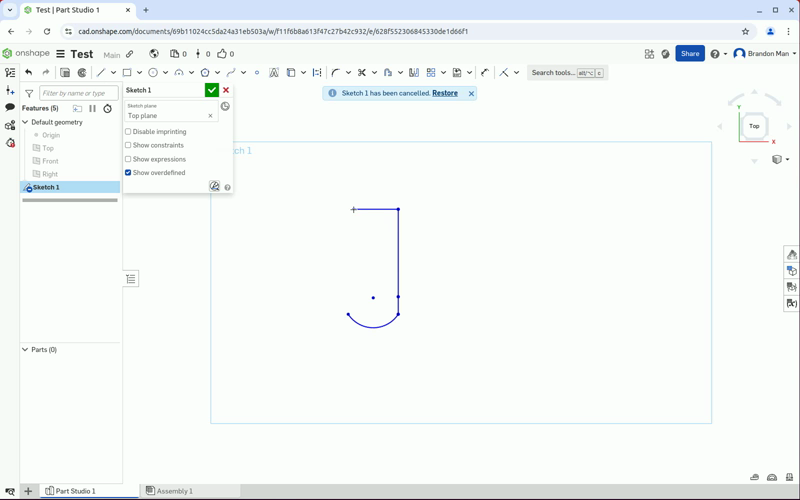
mouse_move(353, 209)
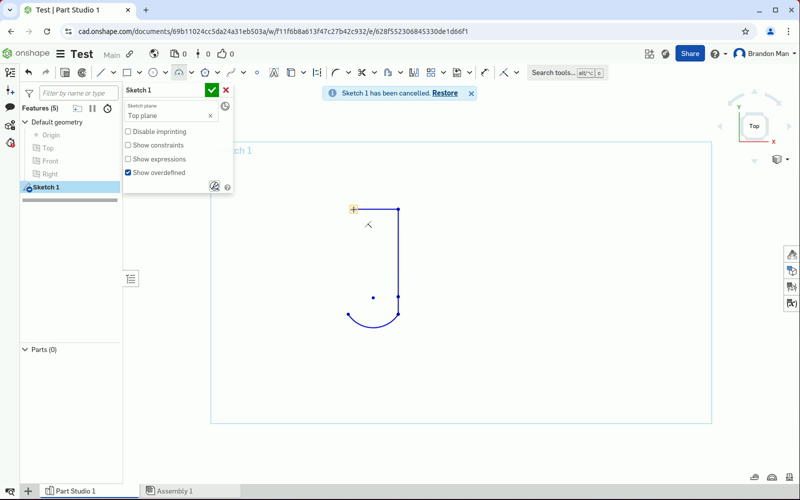
click(353, 209)
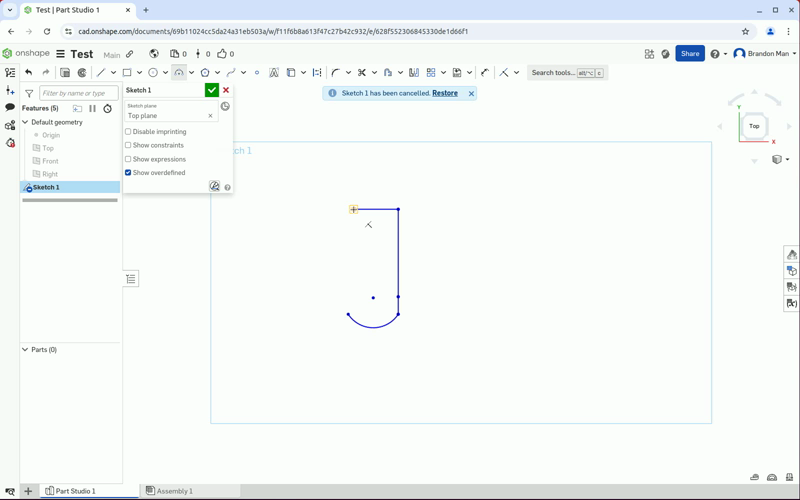
key_down(shift)
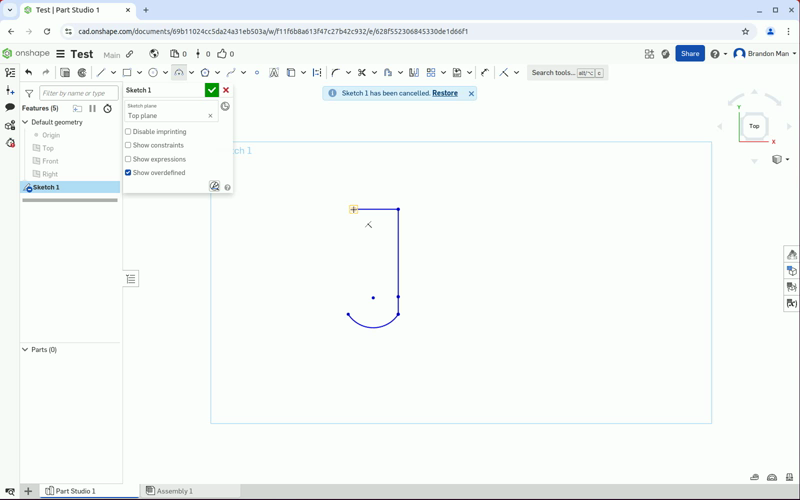
mouse_move(348, 209)
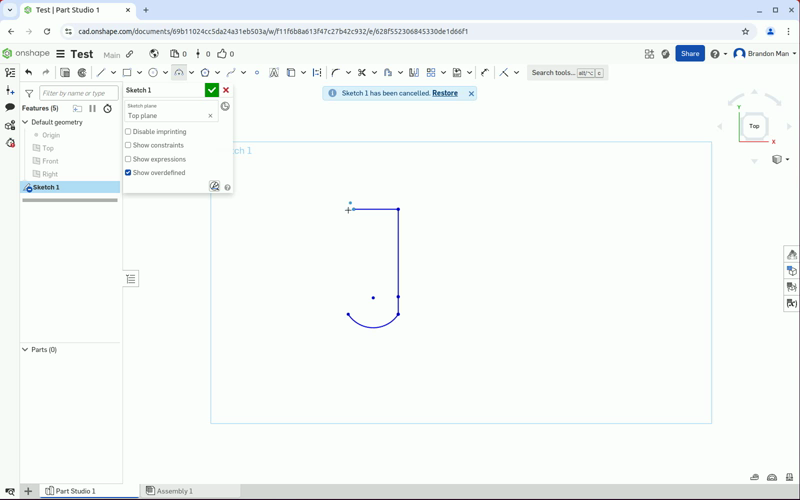
scroll(6)
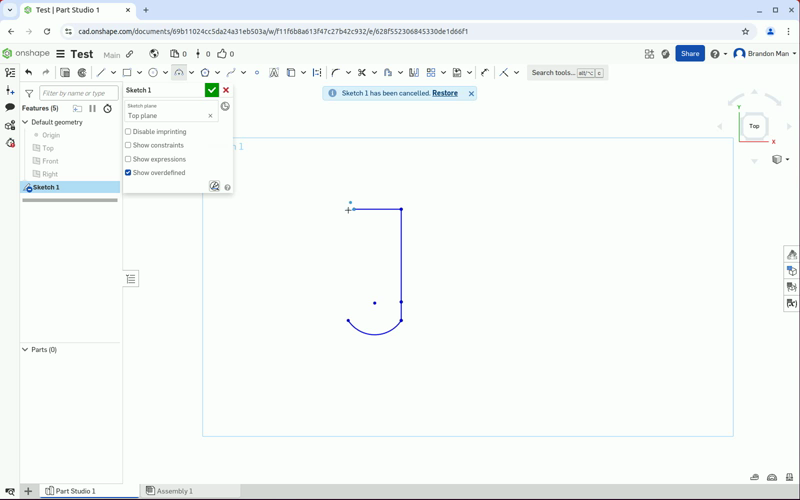
scroll(6)
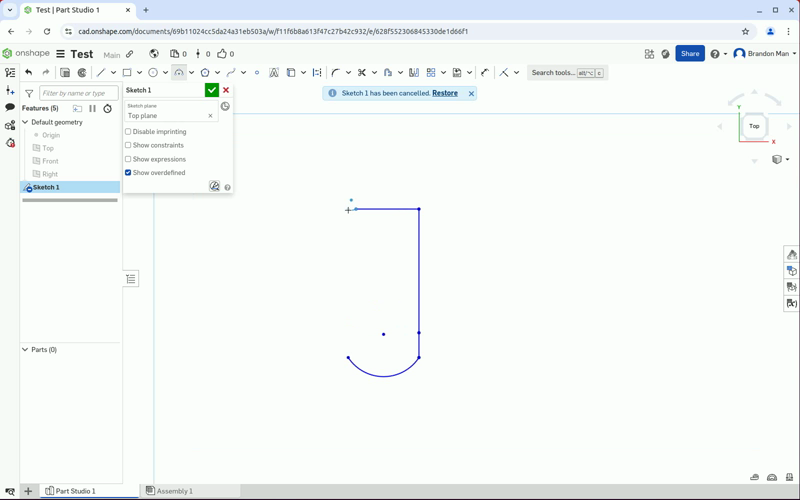
scroll(6)
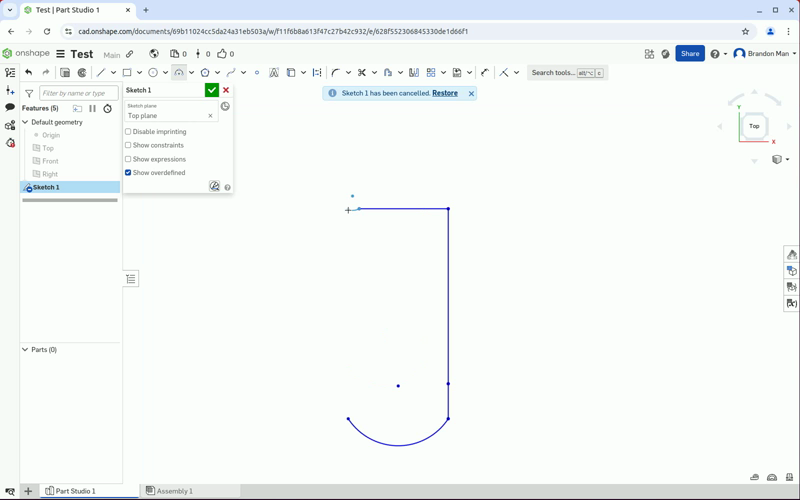
scroll(6)
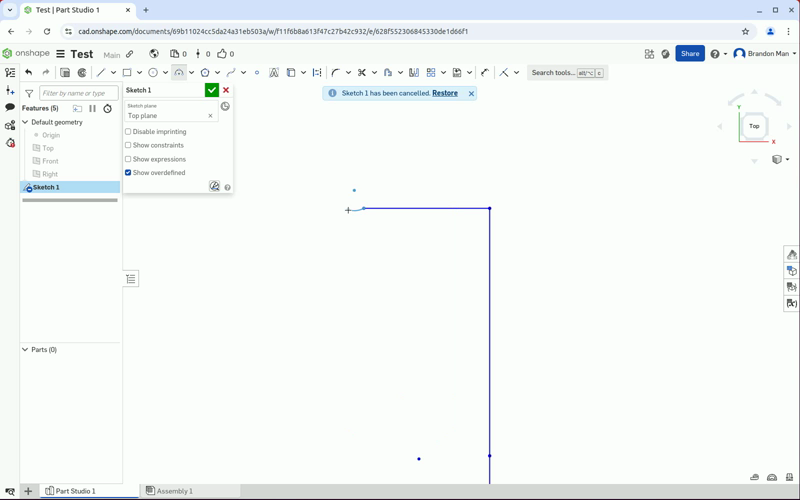
scroll(6)
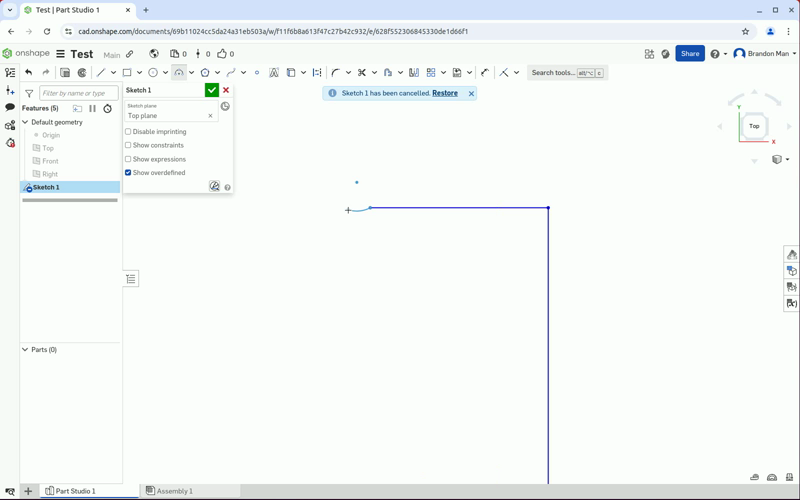
scroll(6)
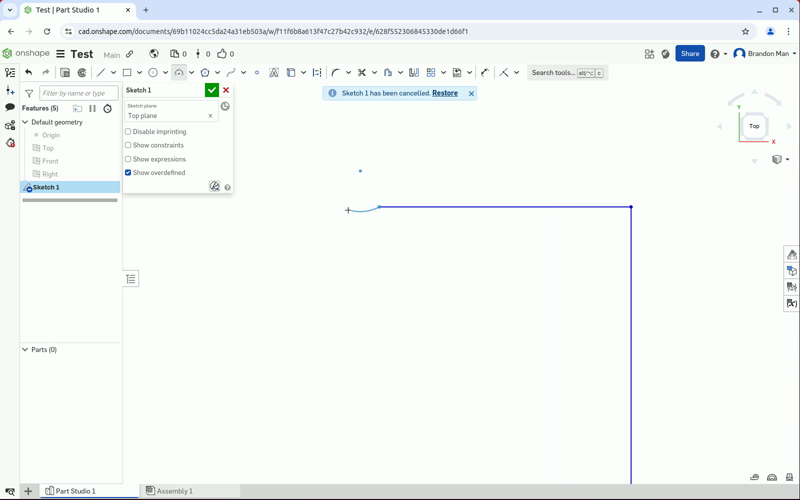
scroll(6)
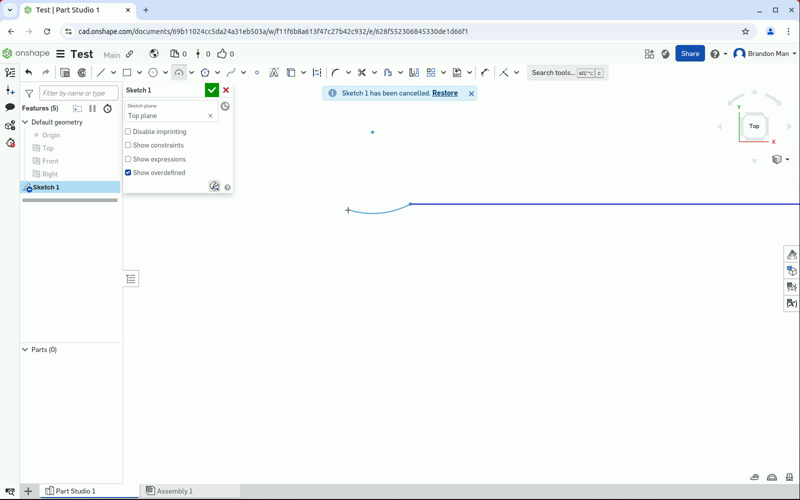
click(348, 209)
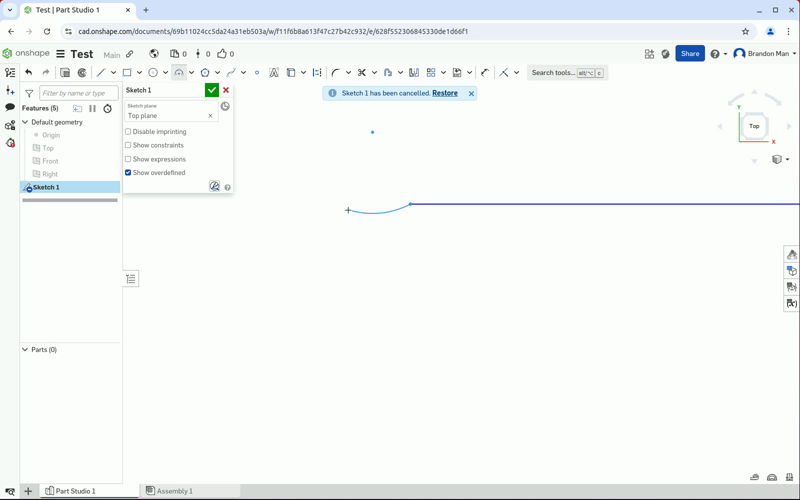
scroll(-6)
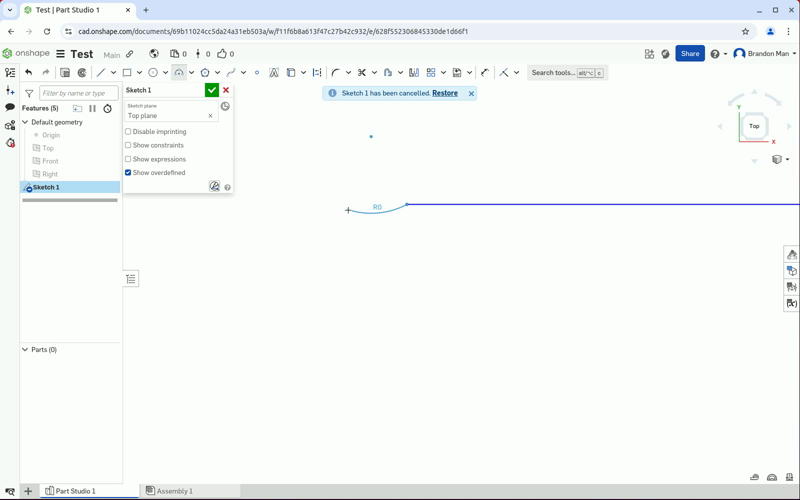
scroll(-6)
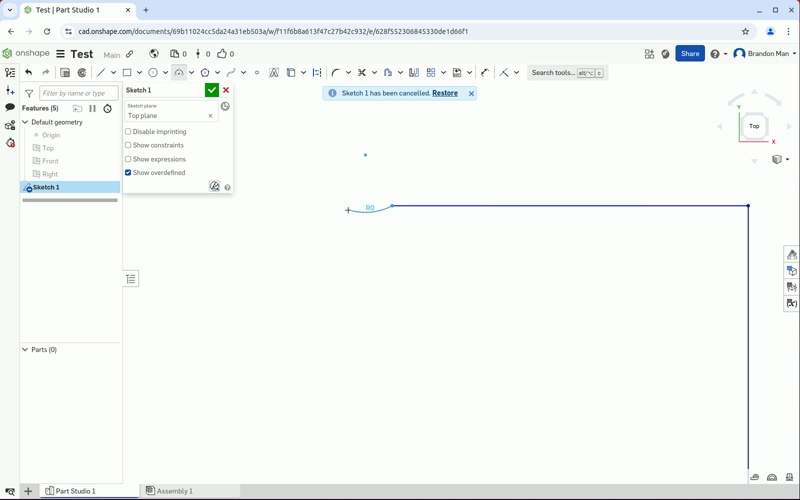
scroll(-6)
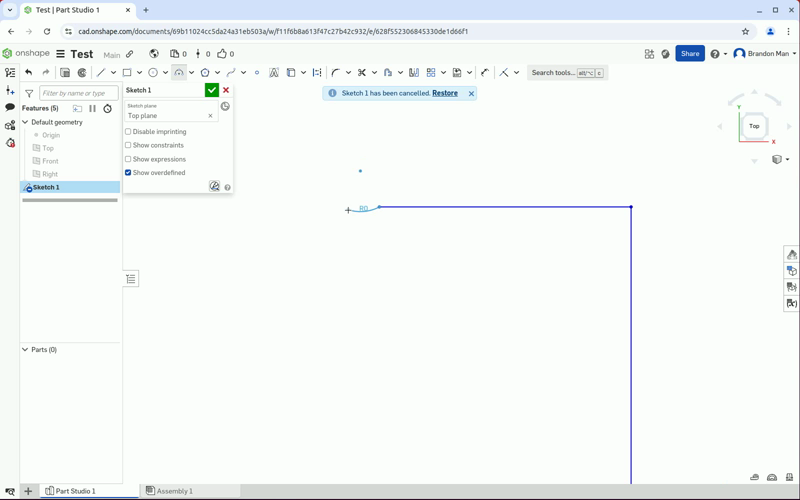
scroll(-6)
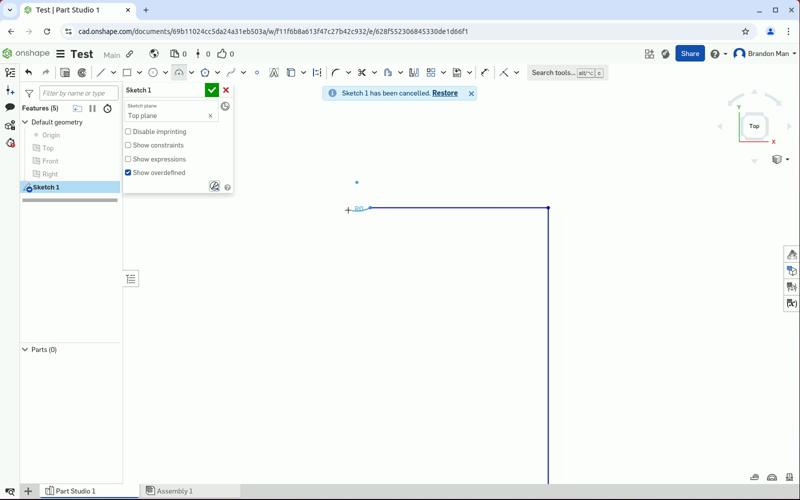
scroll(-6)
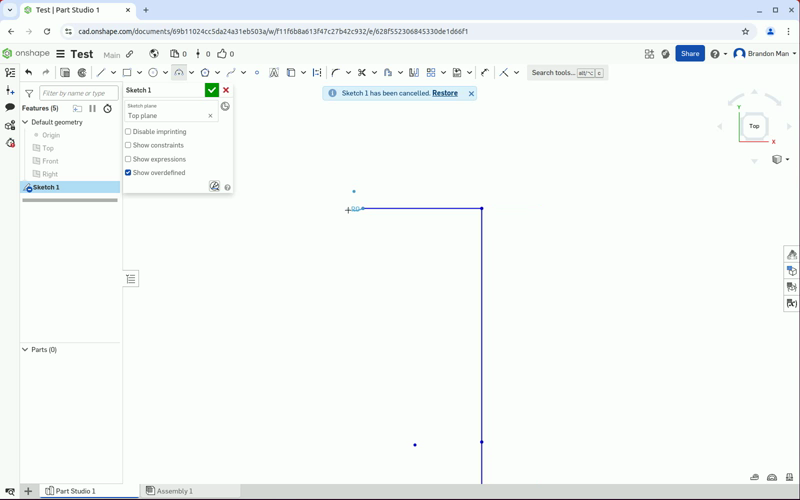
scroll(-6)
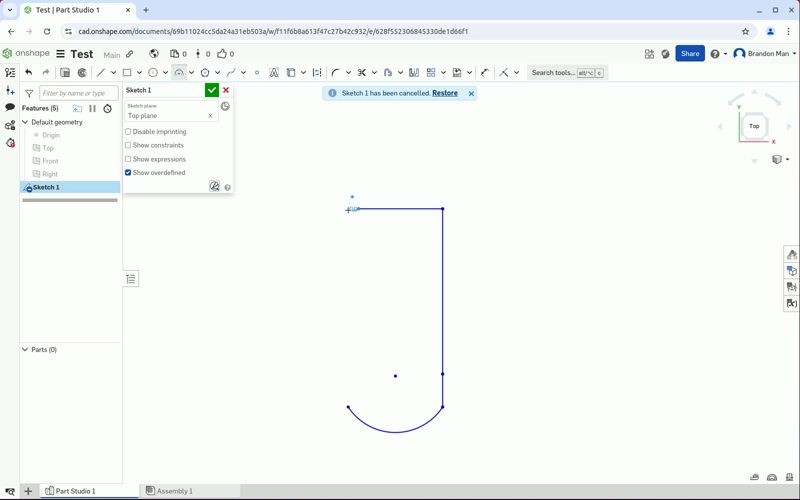
scroll(-6)
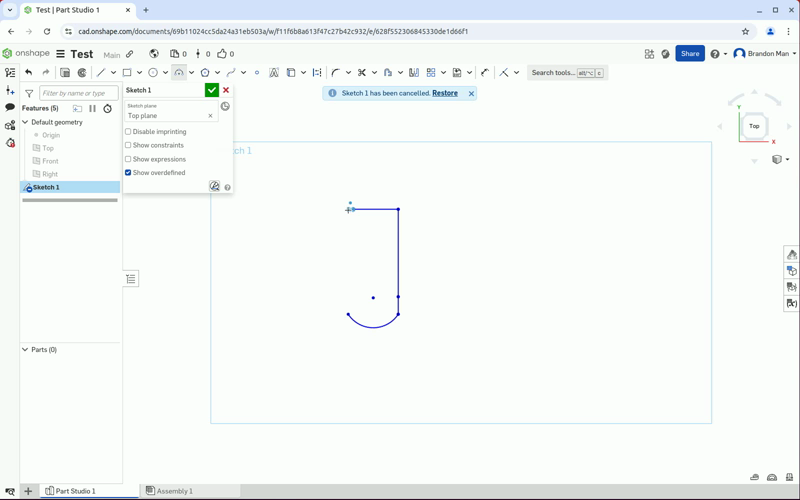
mouse_move(350, 208)
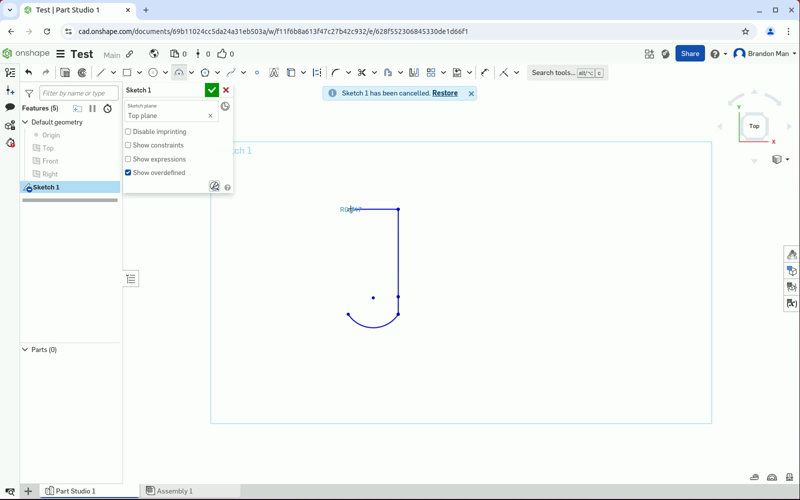
scroll(6)
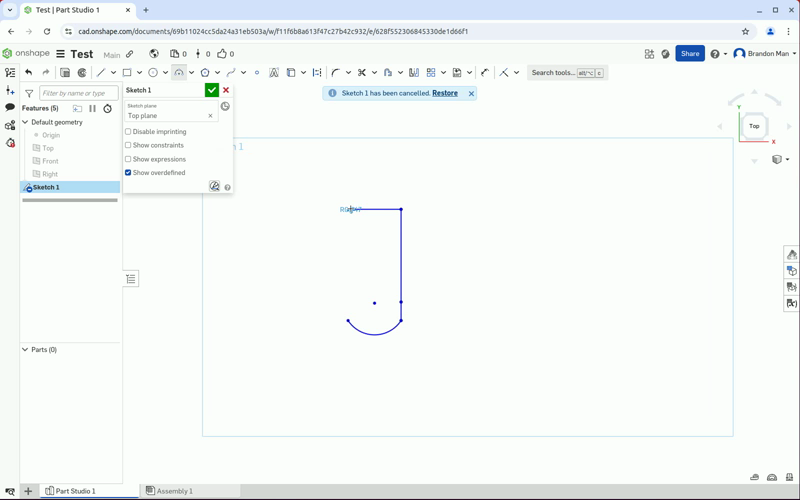
scroll(6)
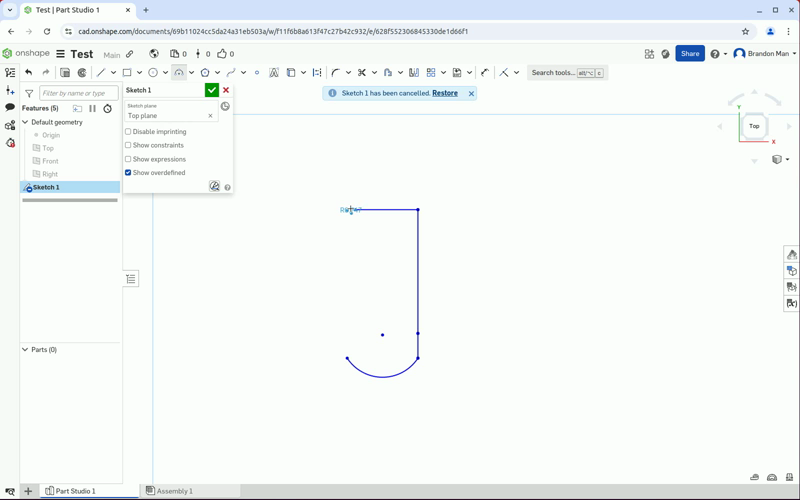
scroll(6)
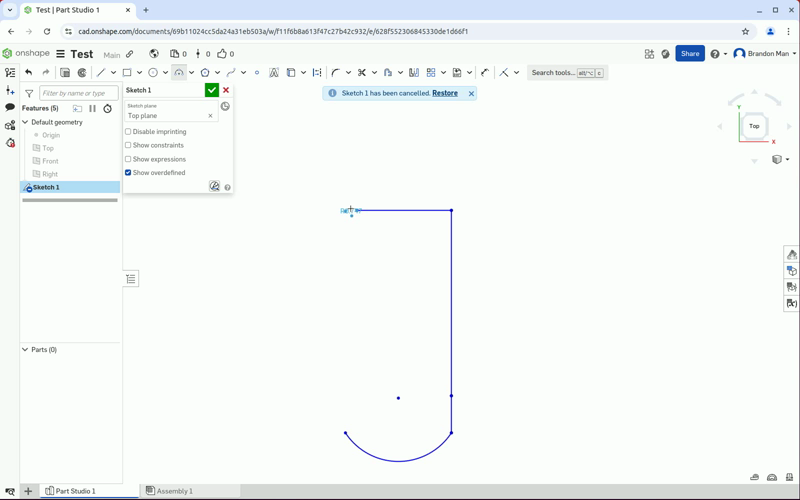
scroll(6)
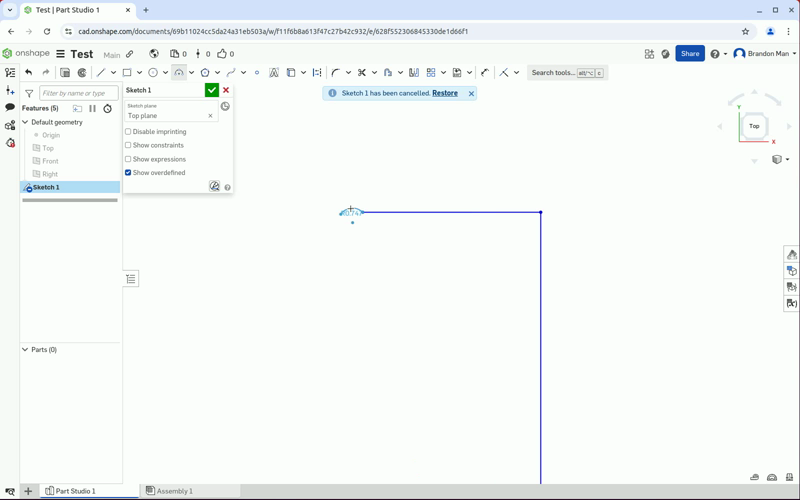
scroll(6)
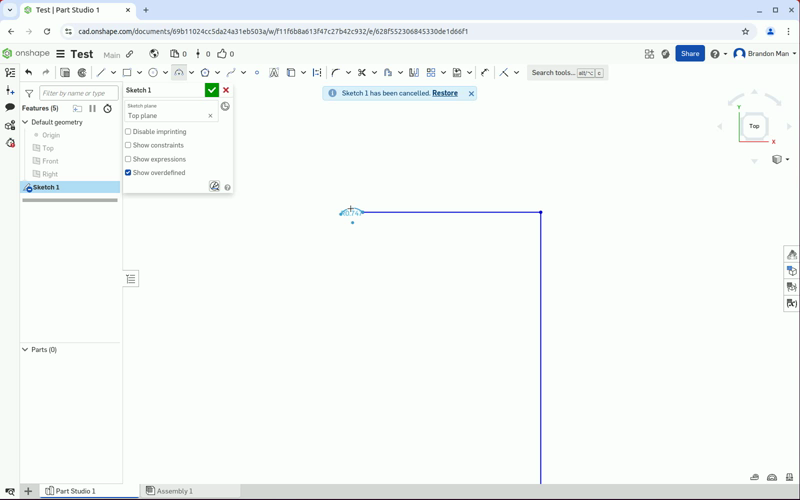
scroll(6)
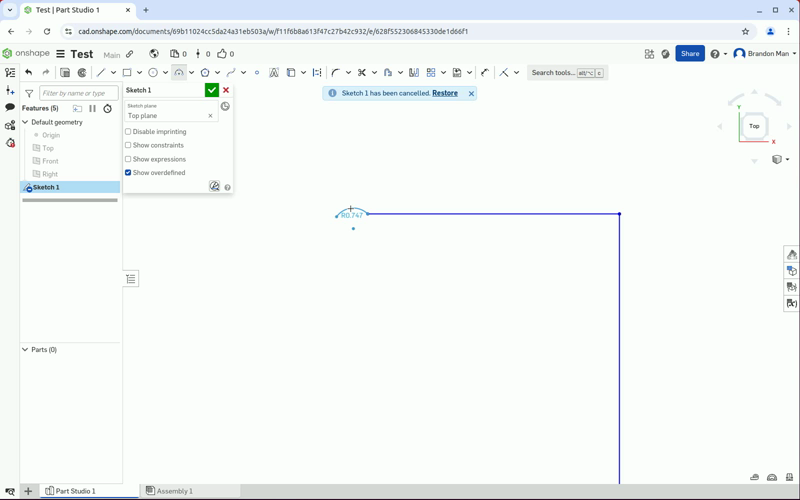
scroll(6)
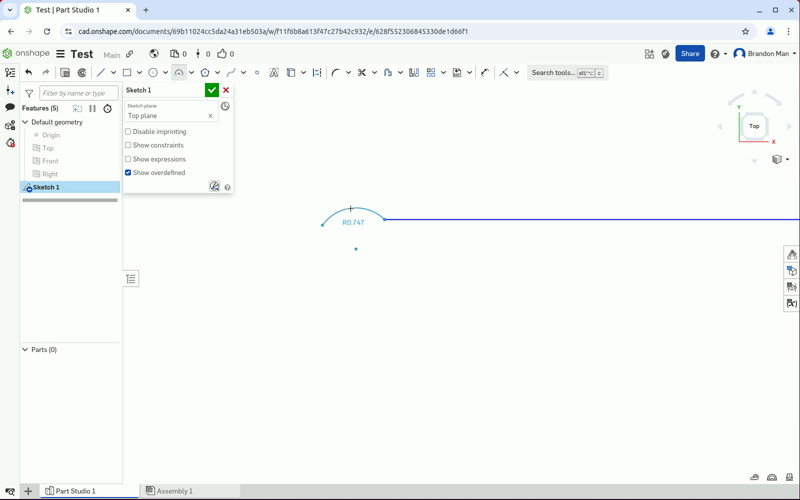
click(350, 208)
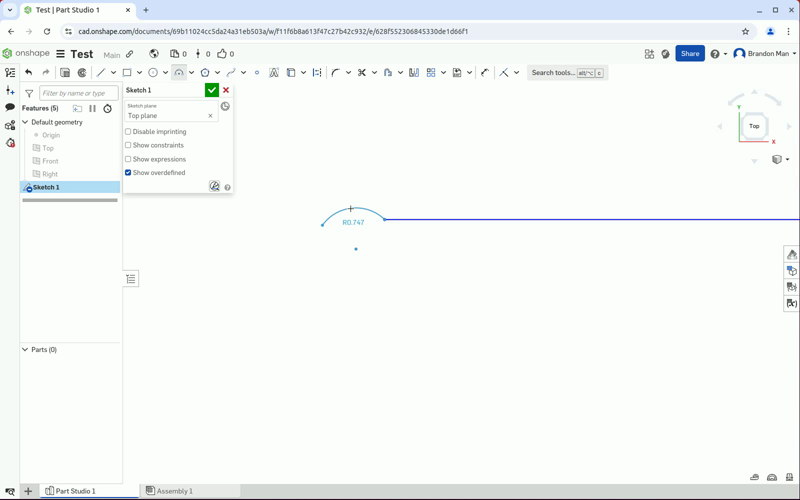
scroll(-6)
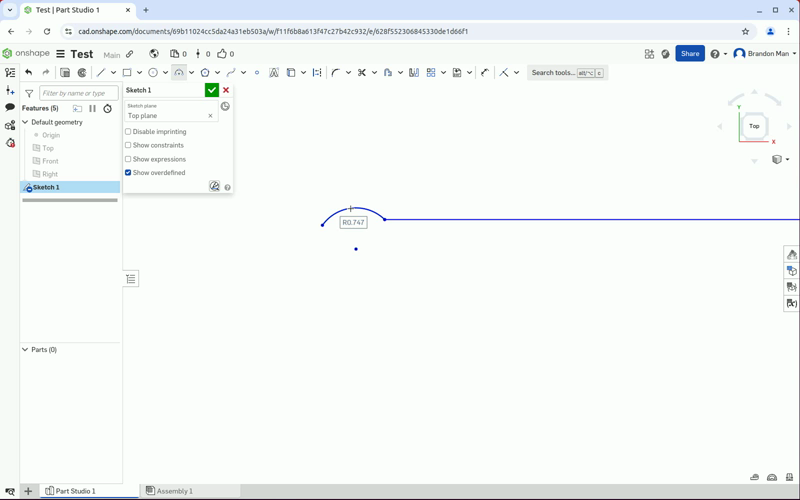
scroll(-6)
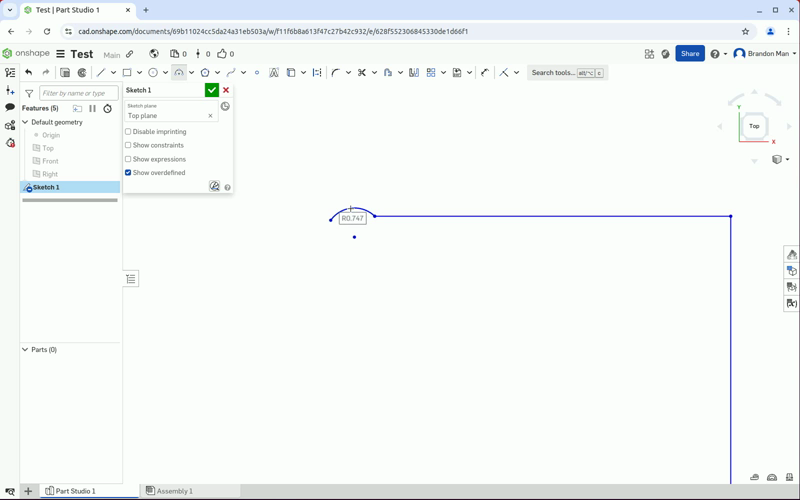
scroll(-6)
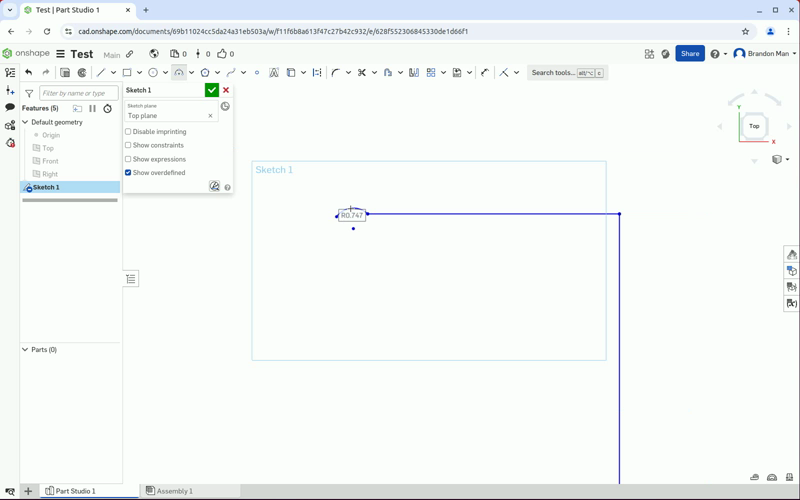
scroll(-6)
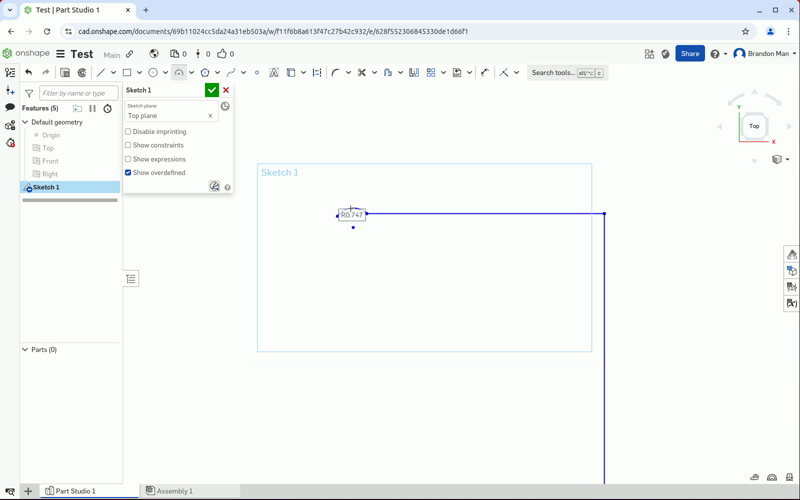
scroll(-6)
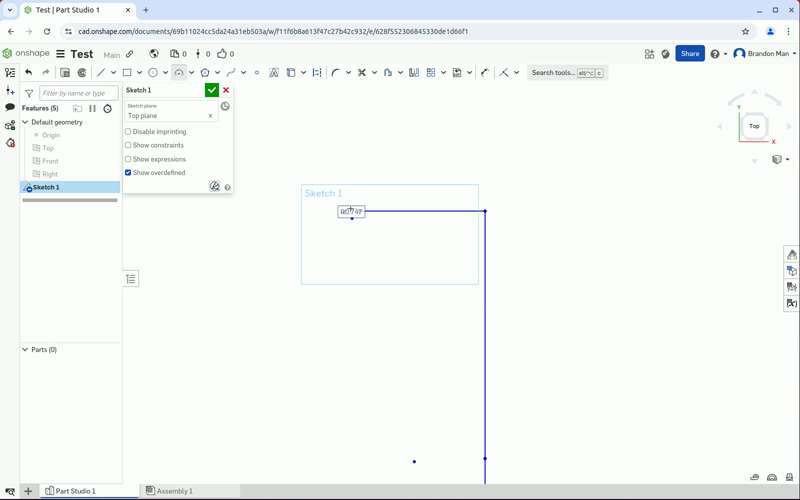
scroll(-6)
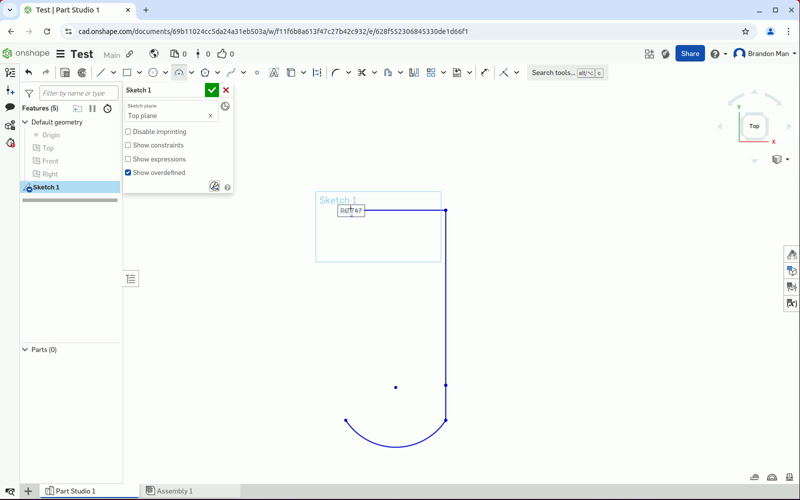
scroll(-6)
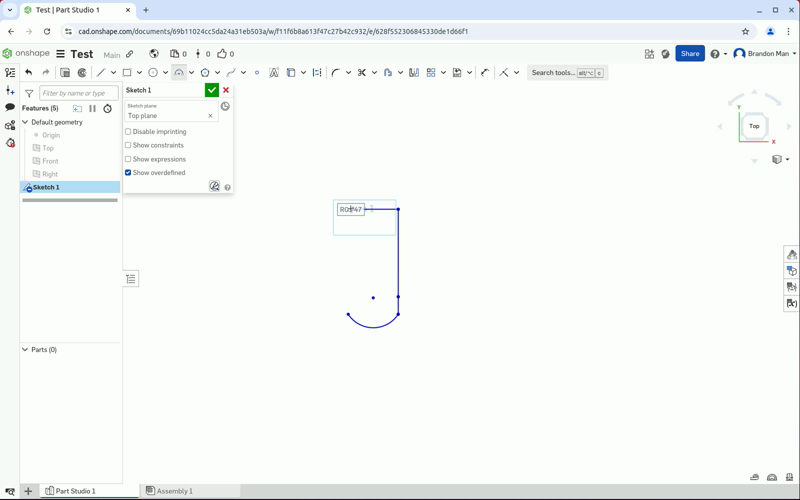
key_up(shift)
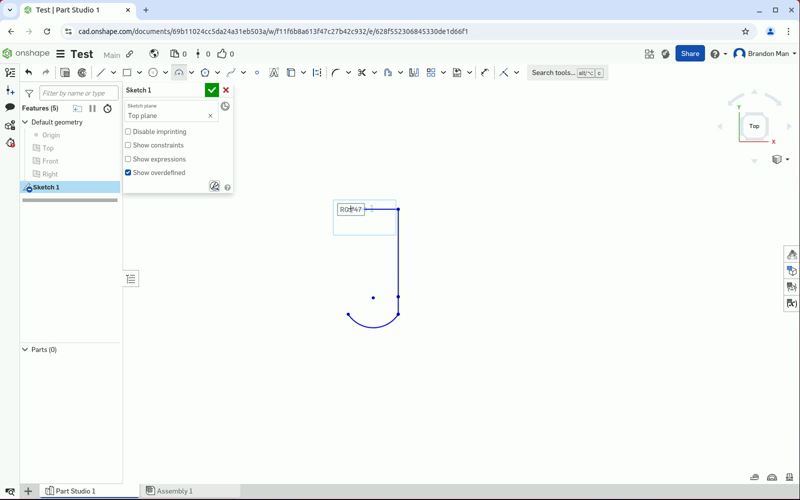
key(esc)
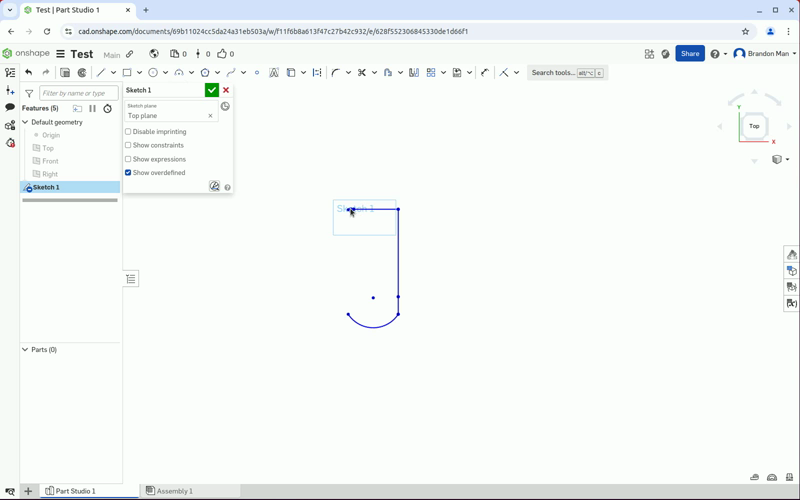
key(l)
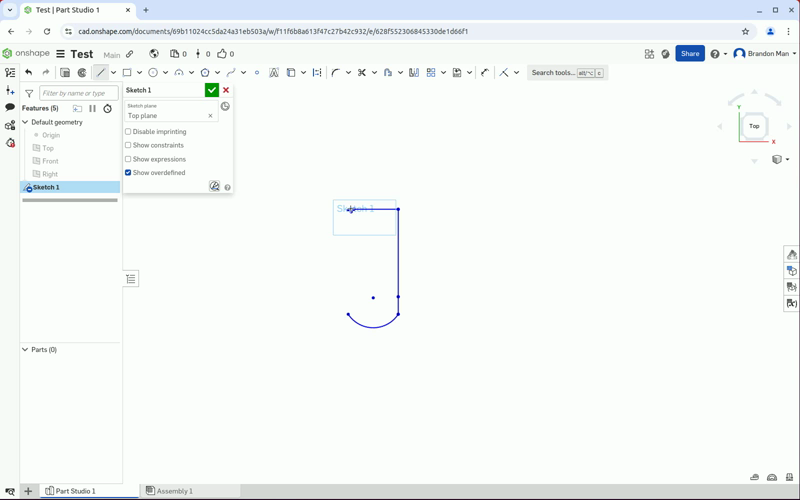
mouse_move(348, 209)
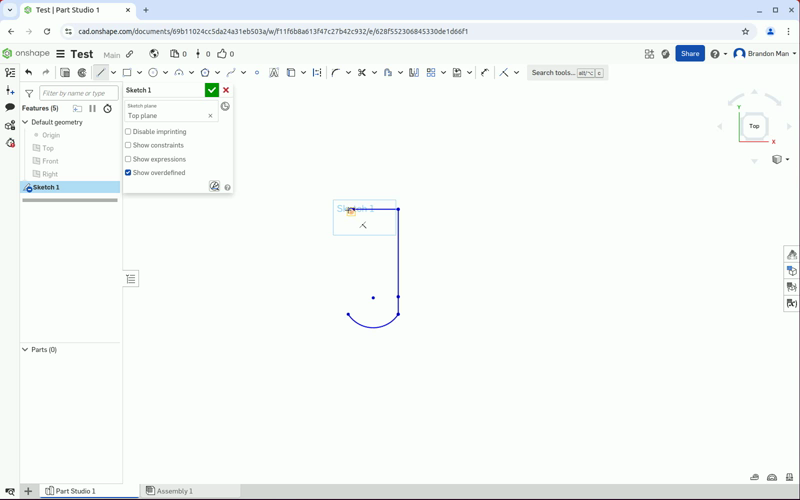
scroll(6)
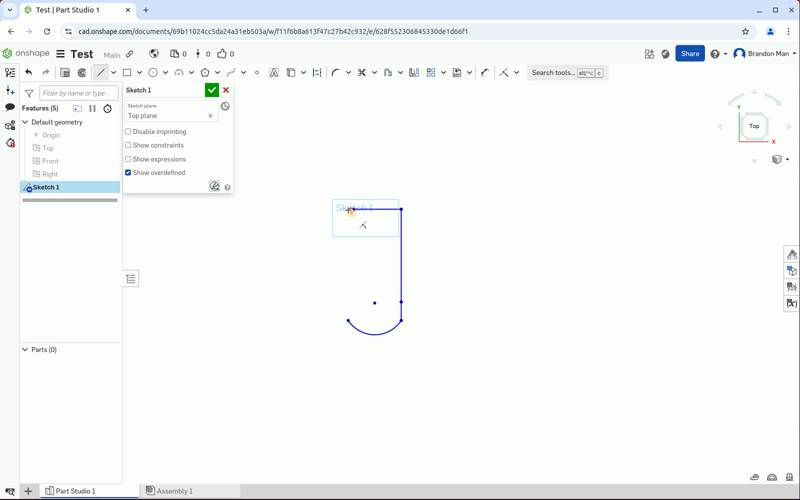
scroll(6)
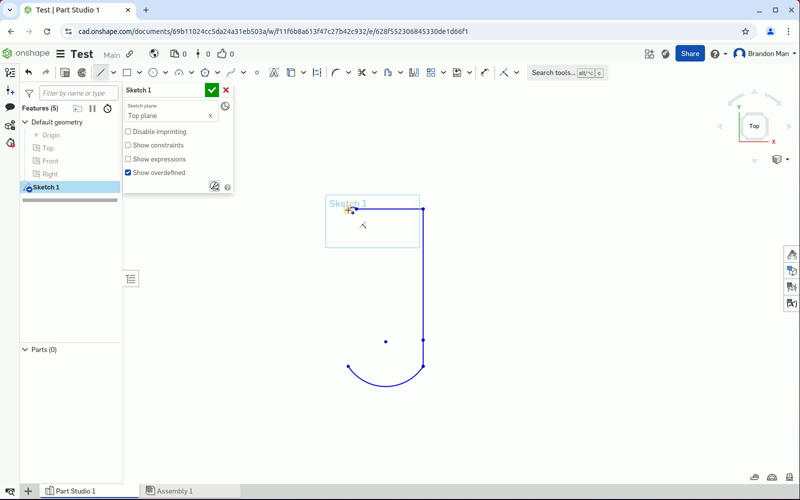
scroll(6)
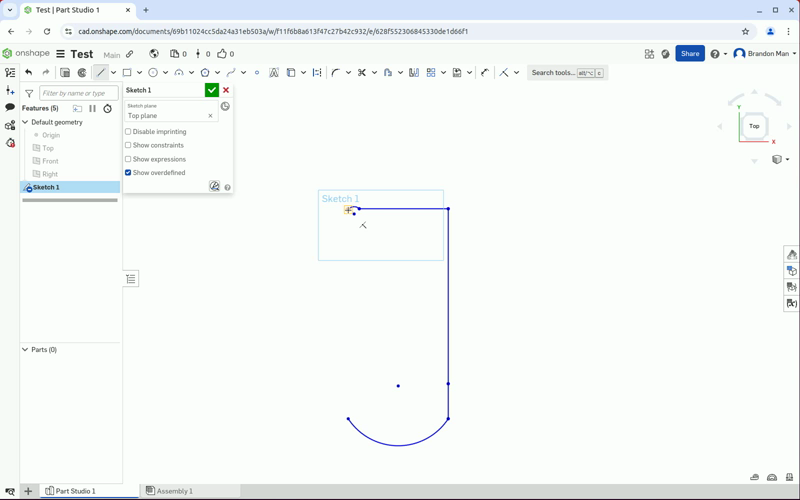
scroll(6)
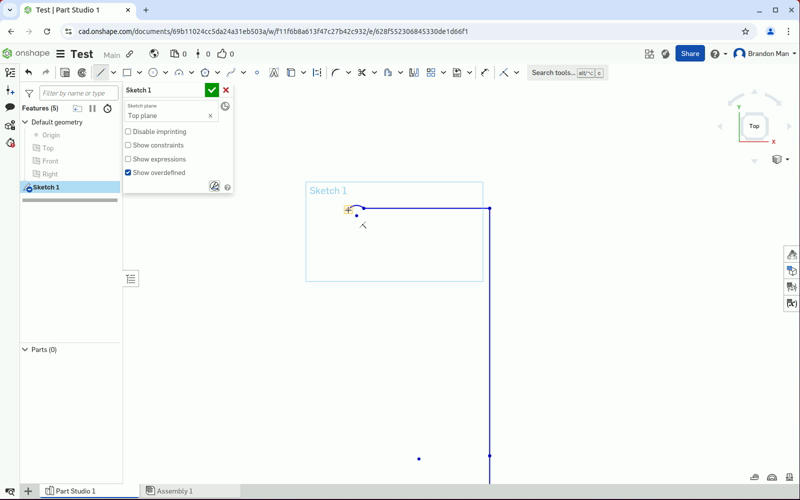
scroll(6)
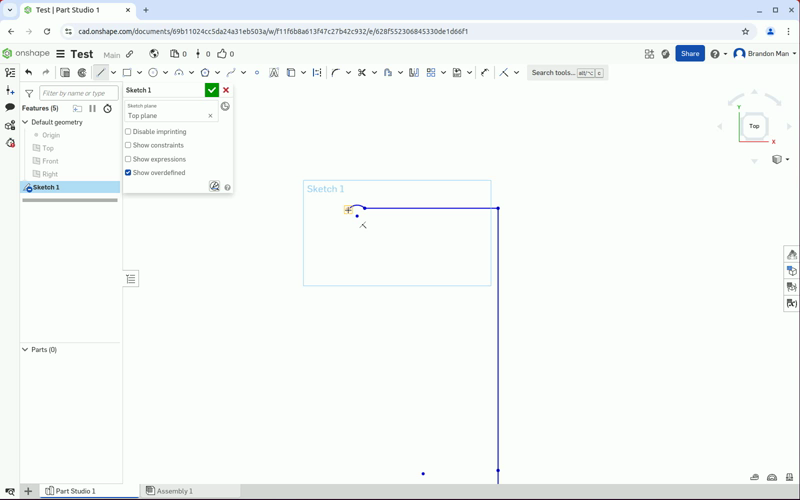
scroll(6)
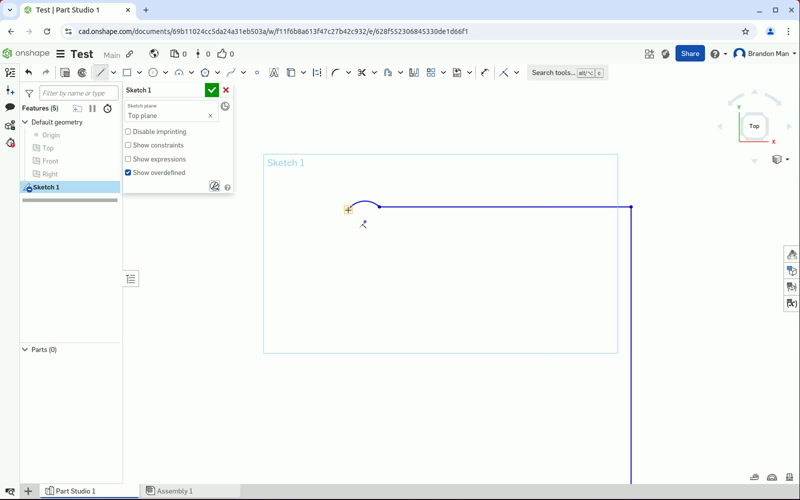
scroll(6)
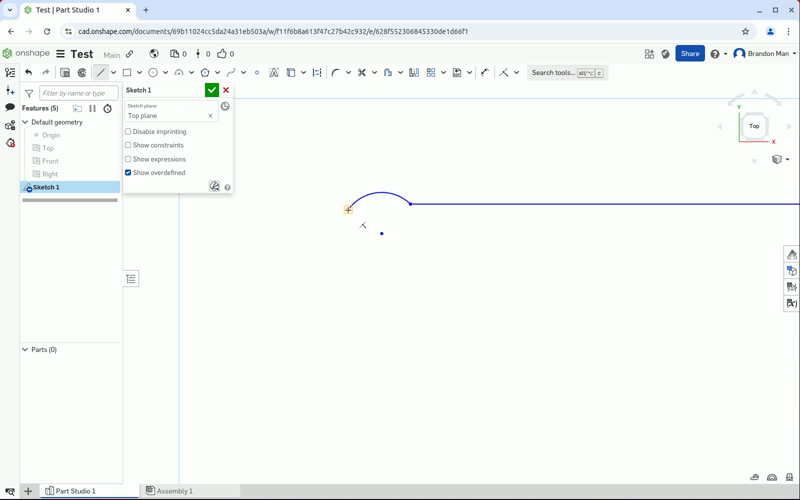
click(348, 209)
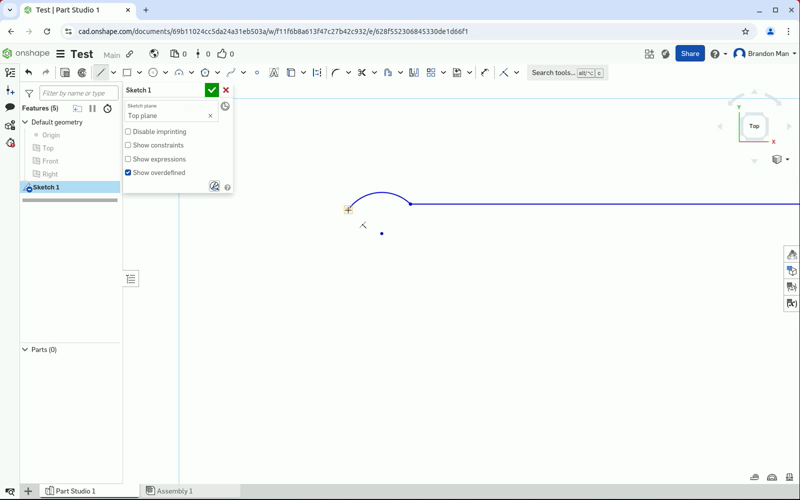
scroll(-6)
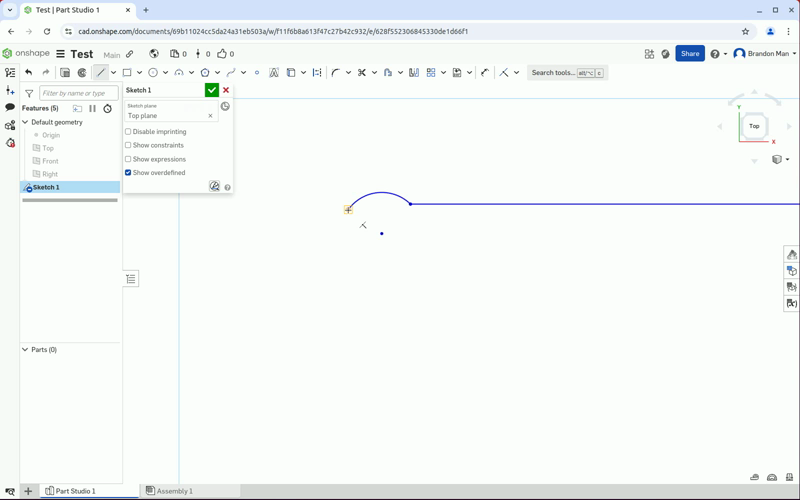
scroll(-6)
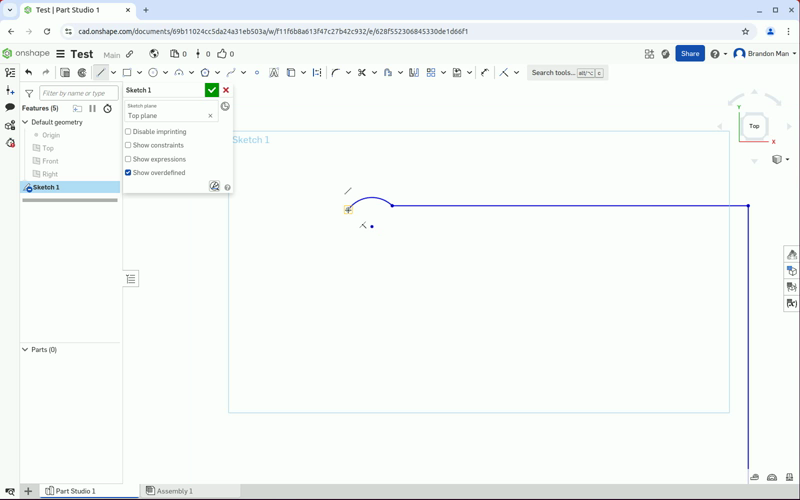
scroll(-6)
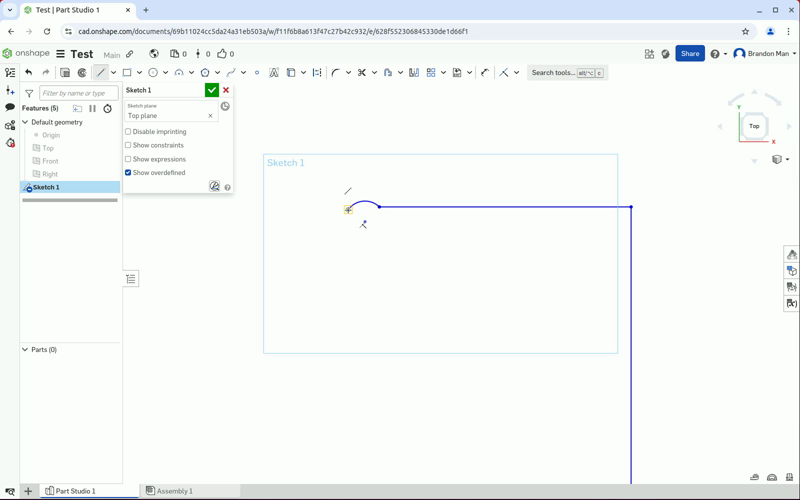
scroll(-6)
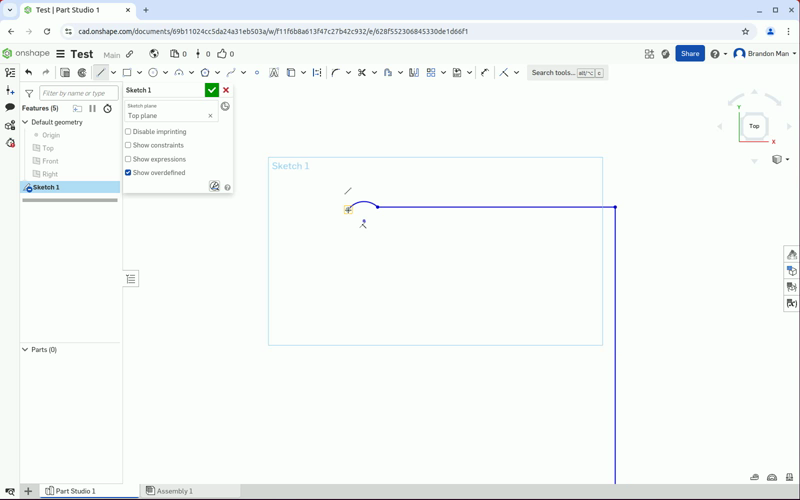
scroll(-6)
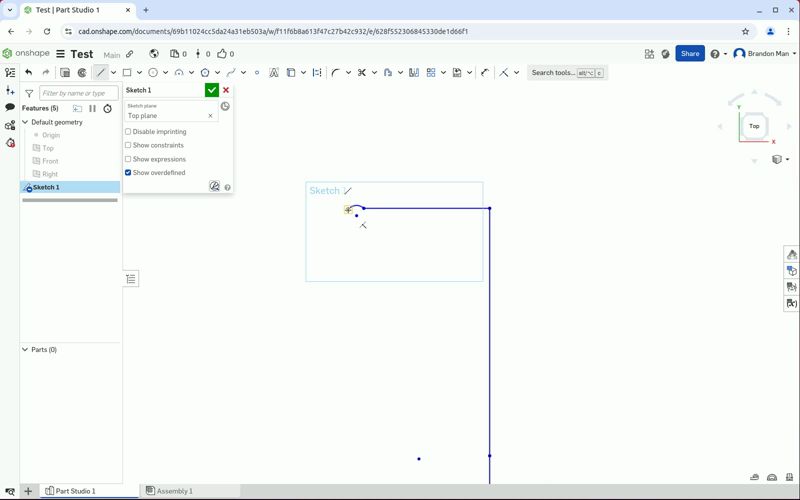
scroll(-6)
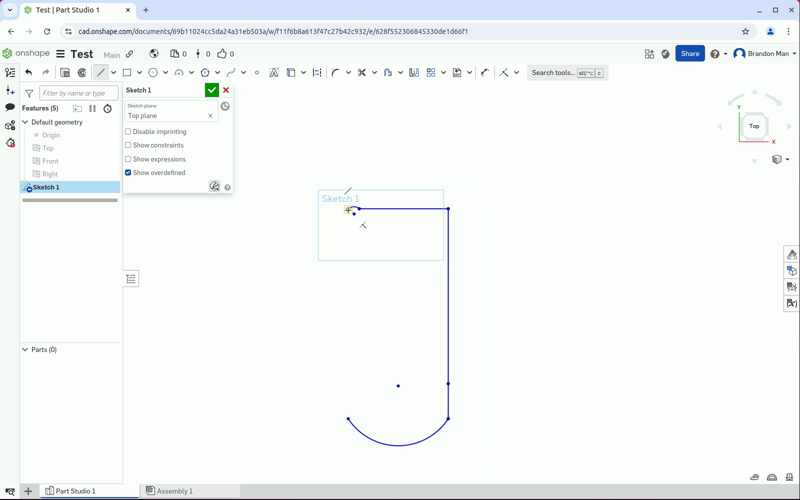
scroll(-6)
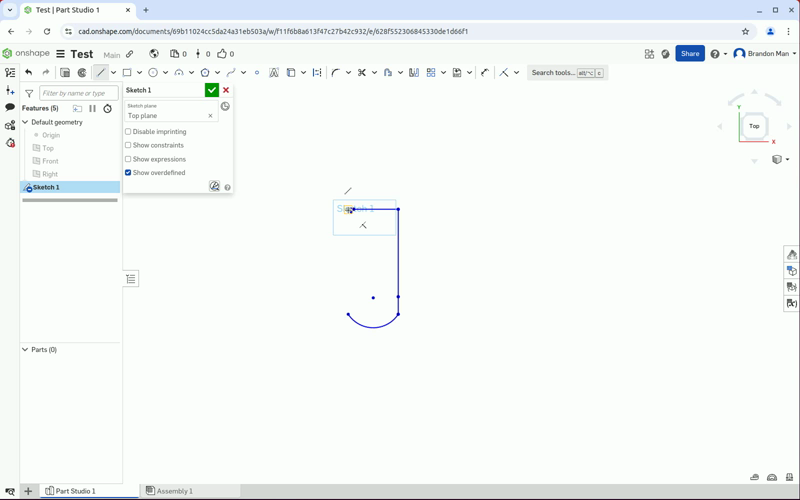
key_down(shift)
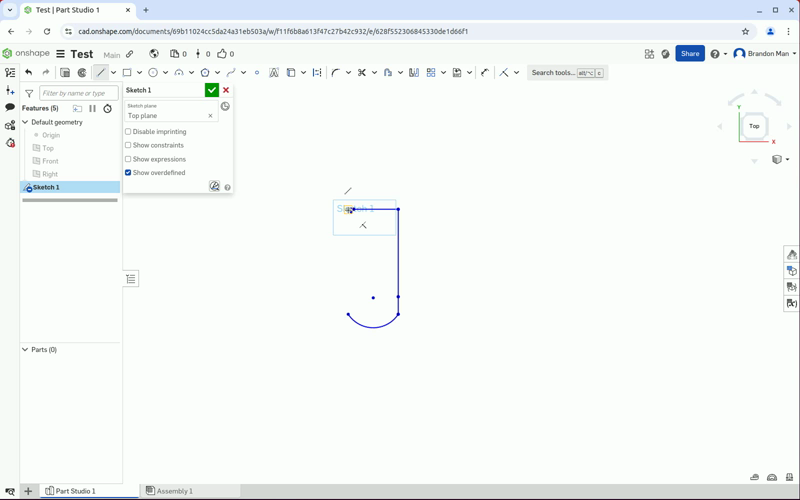
mouse_move(348, 314)
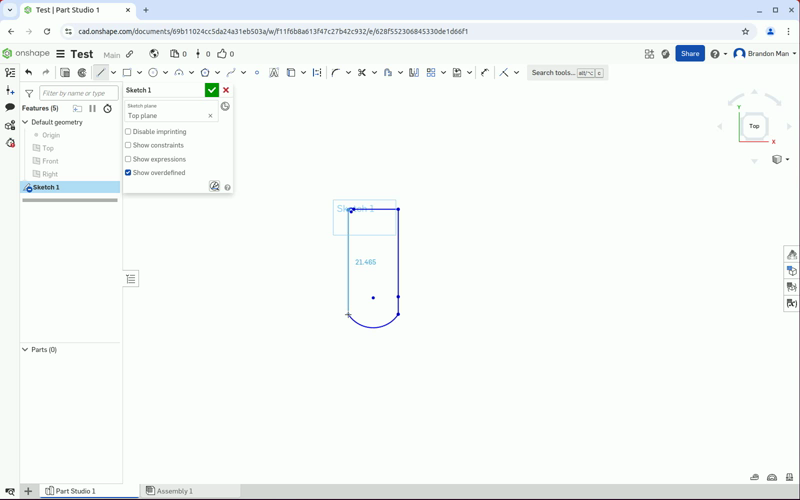
key_up(shift)
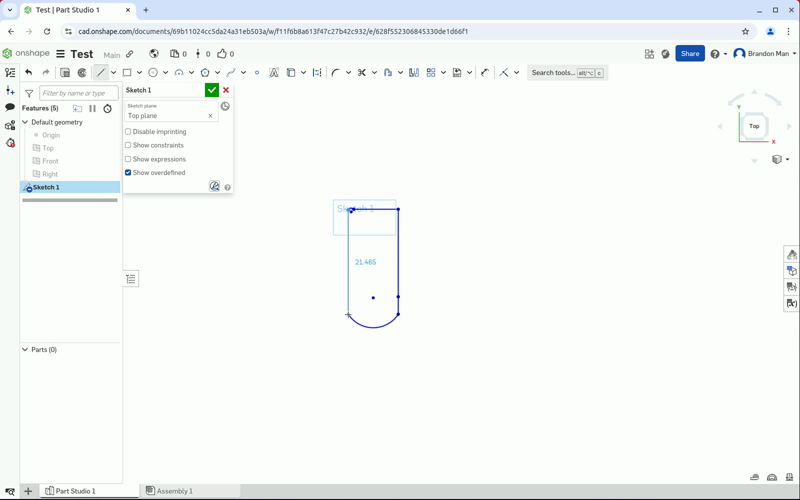
click(348, 314)
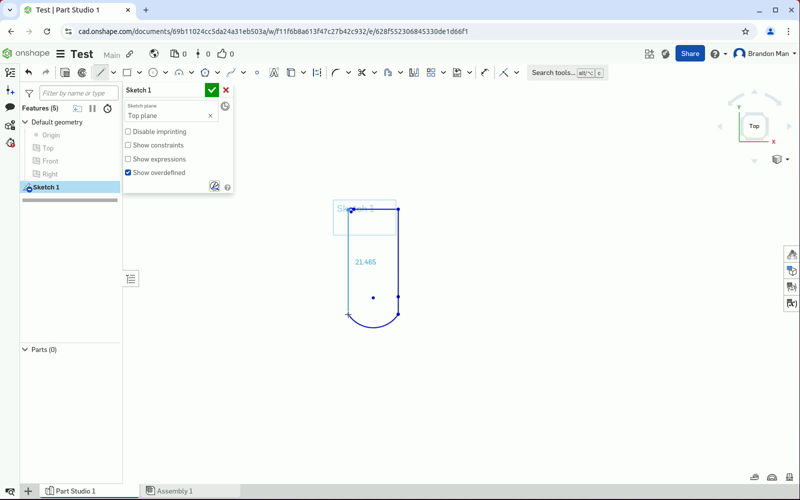
key(esc)
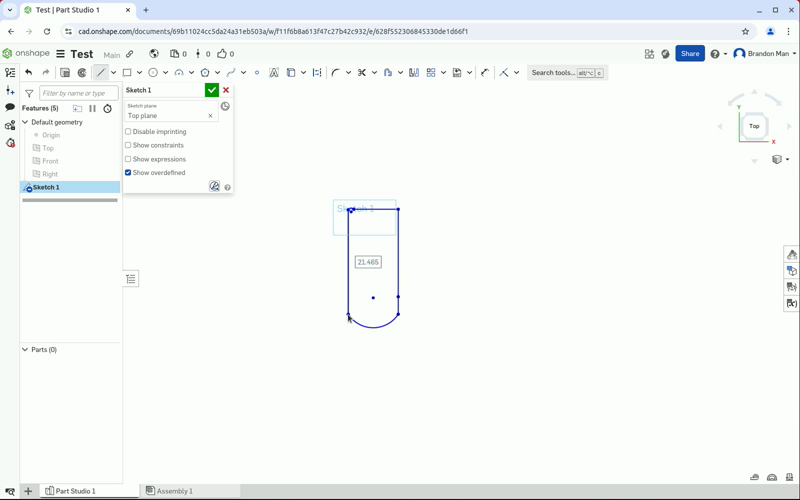
key(l)
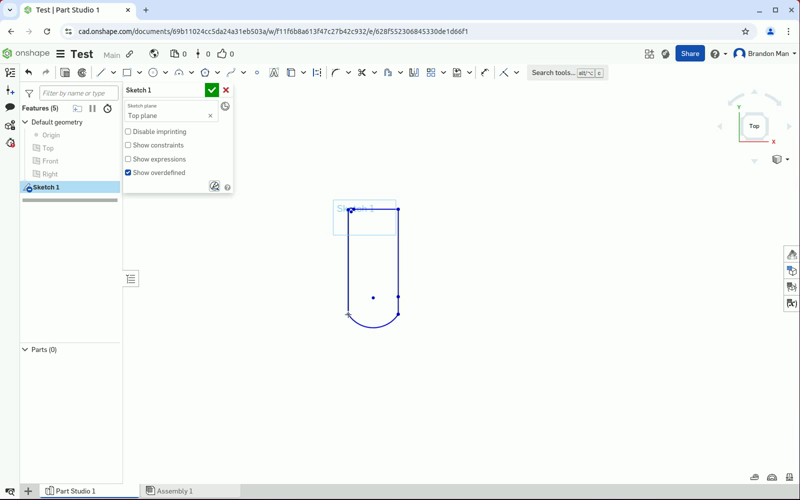
key_down(shift)
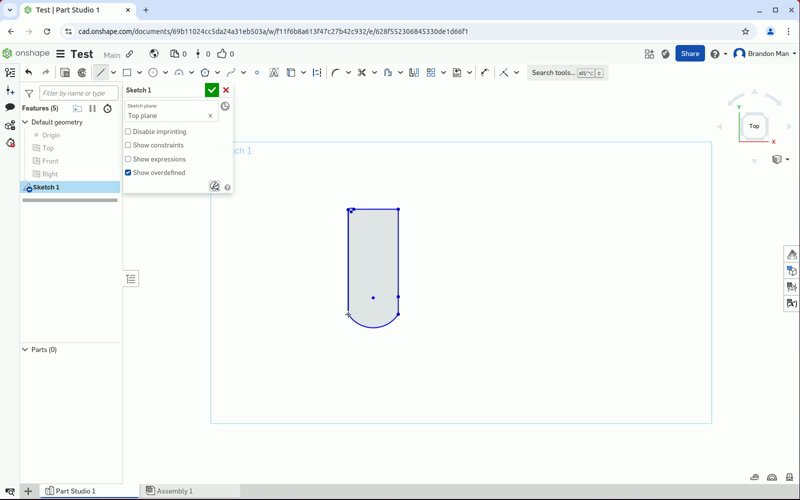
mouse_move(361, 296)
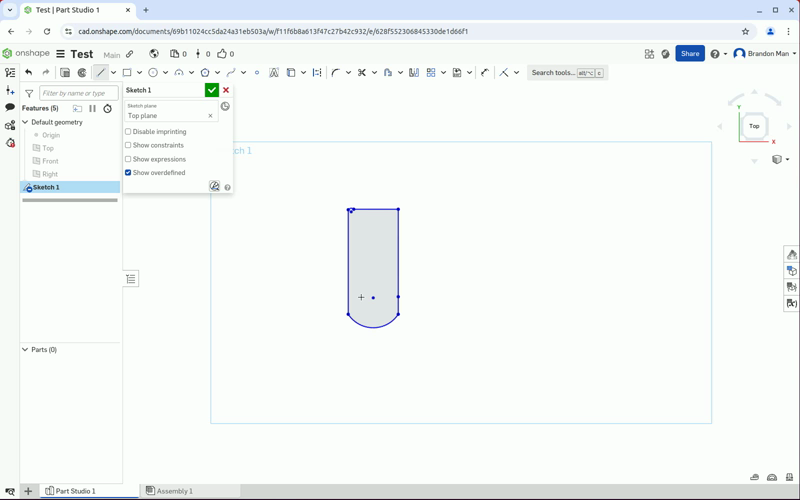
click(361, 296)
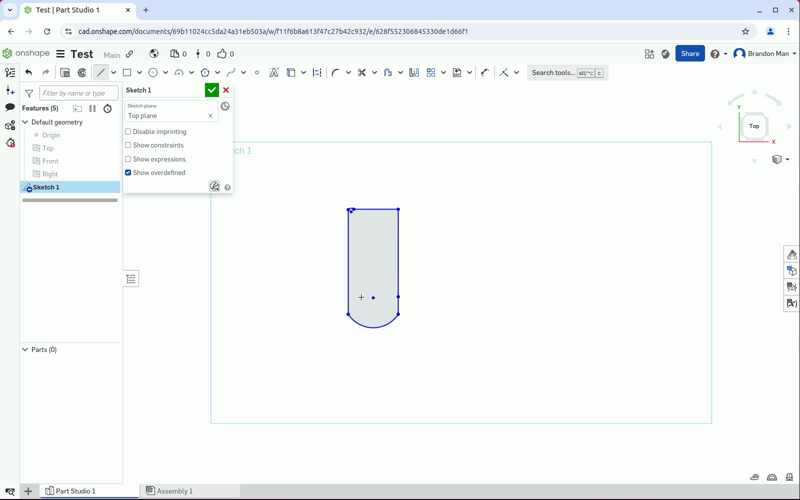
key_up(shift)
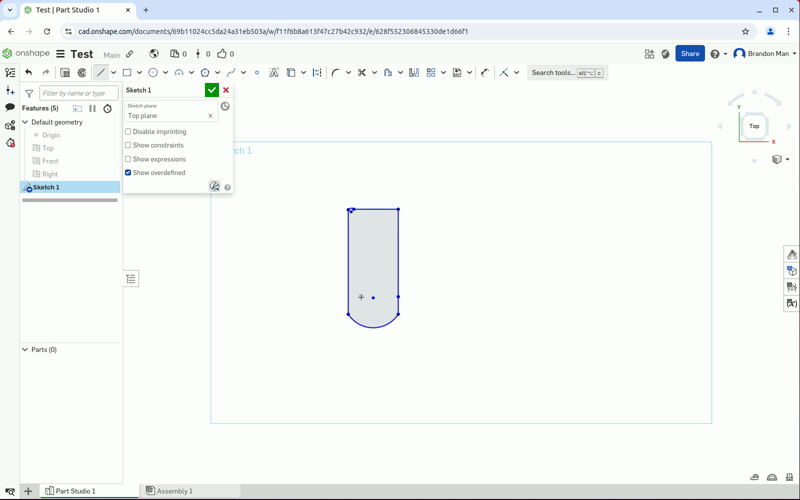
key_down(shift)
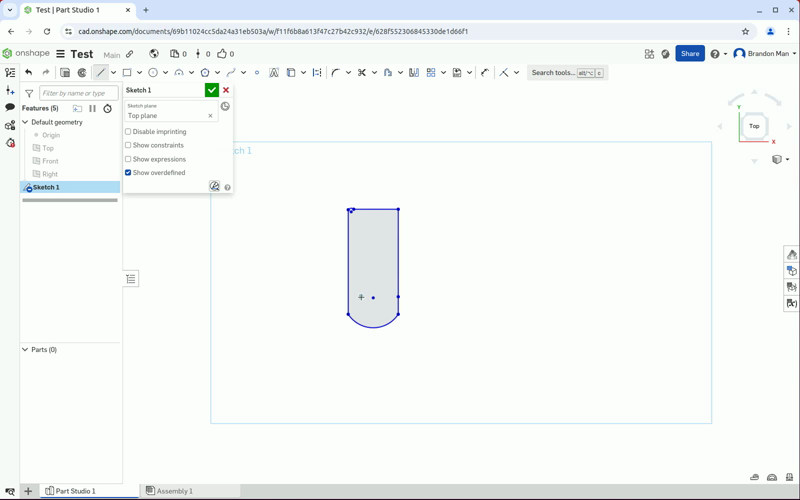
mouse_move(391, 296)
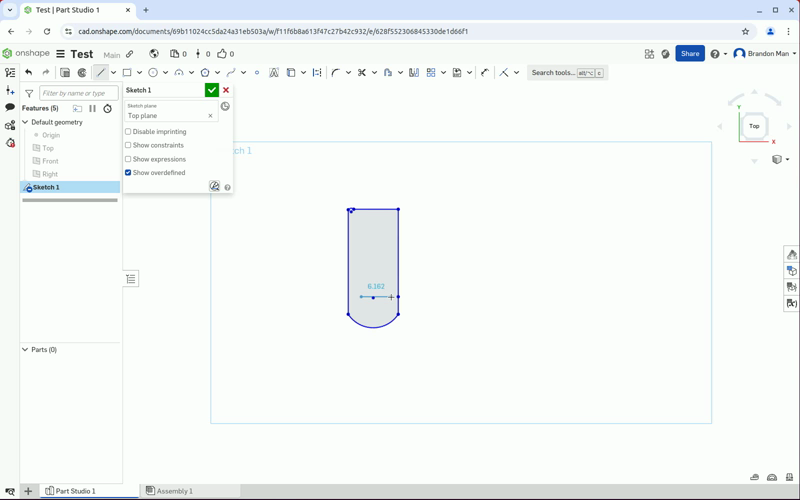
mouse_move(395, 296)
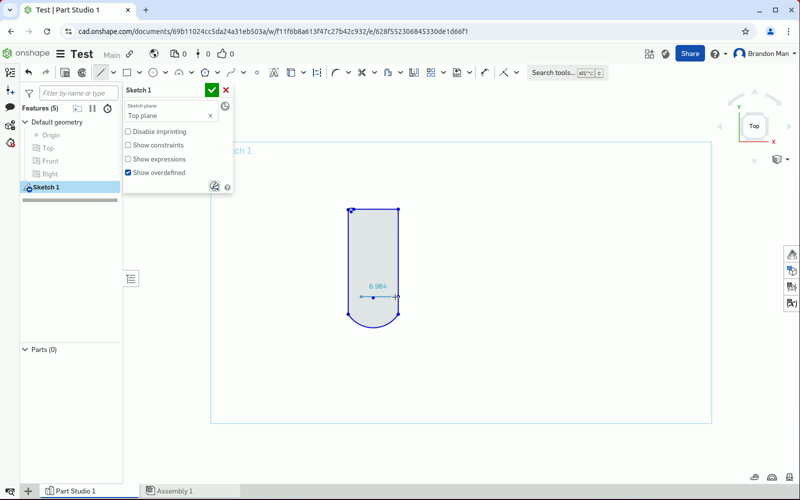
scroll(6)
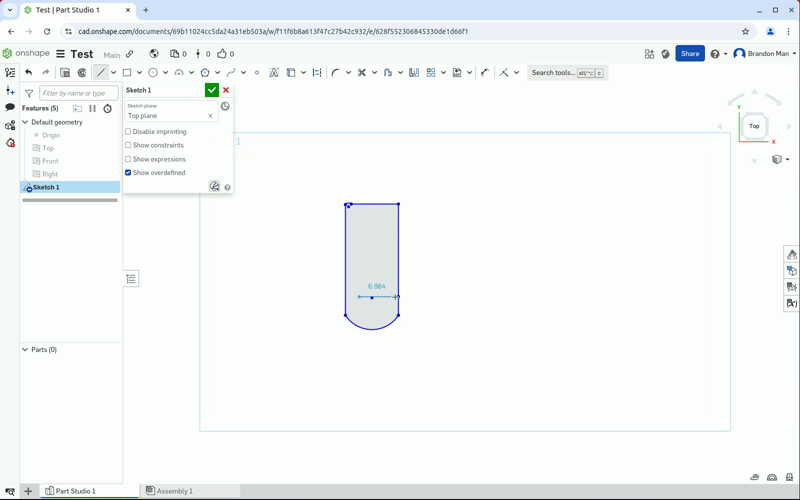
scroll(6)
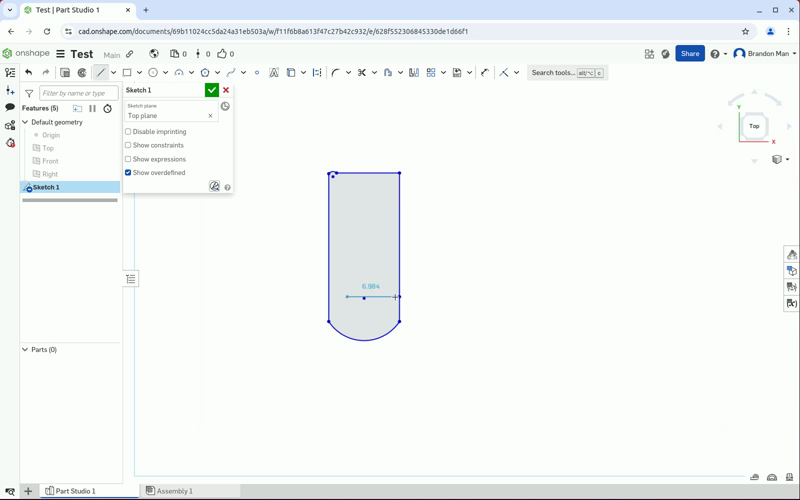
scroll(6)
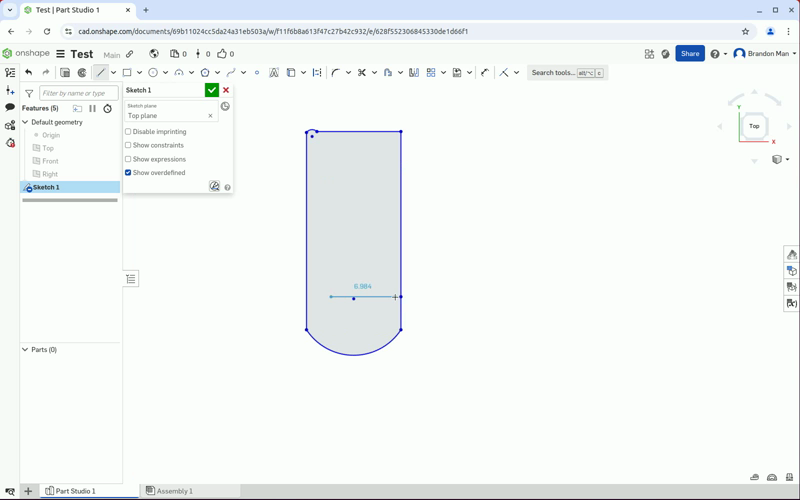
scroll(6)
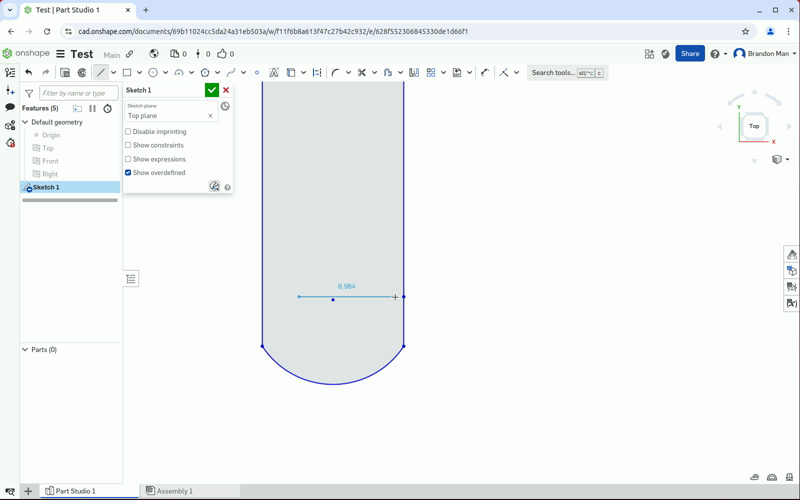
scroll(6)
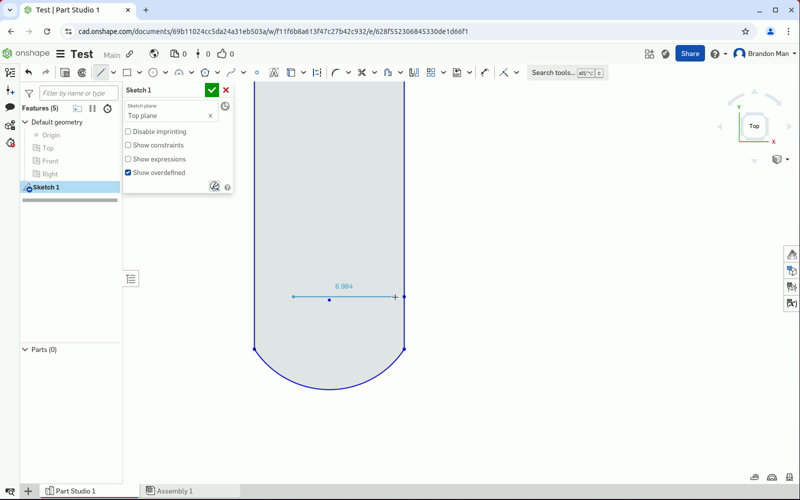
scroll(6)
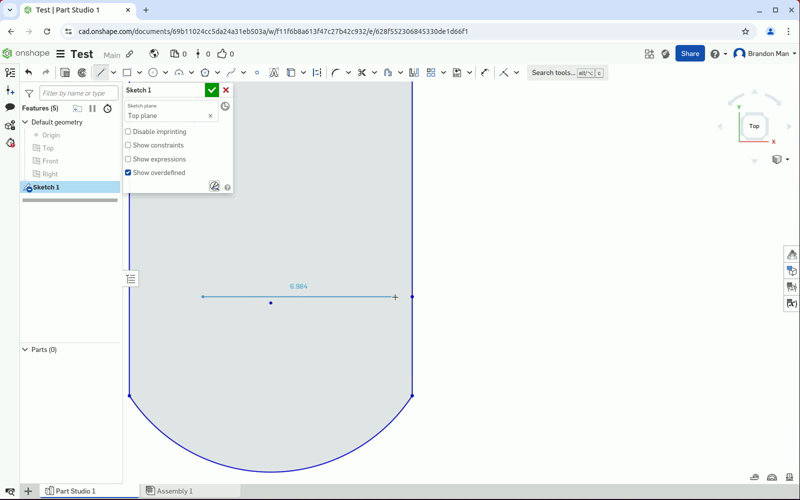
scroll(6)
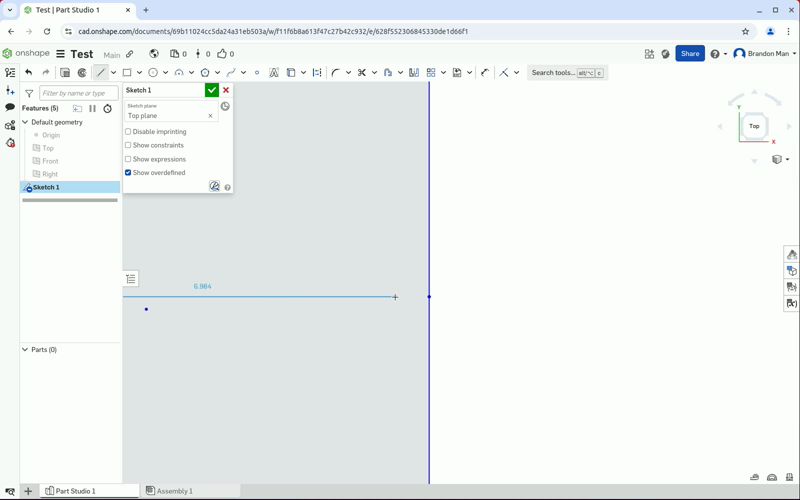
click(395, 296)
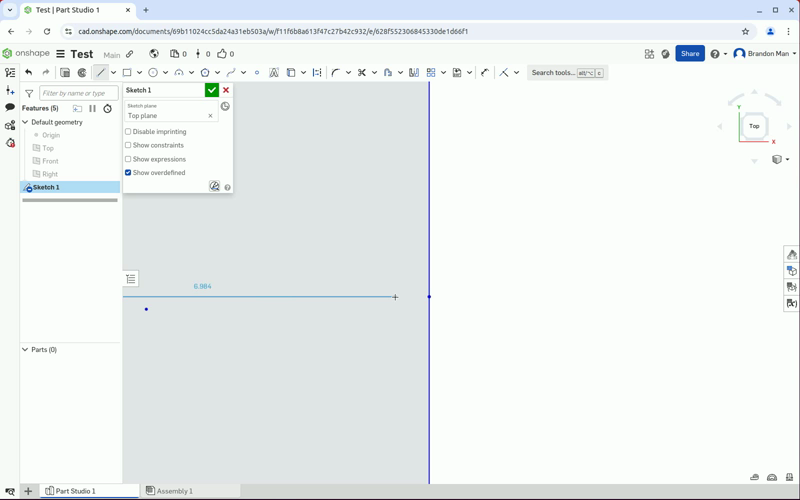
scroll(-6)
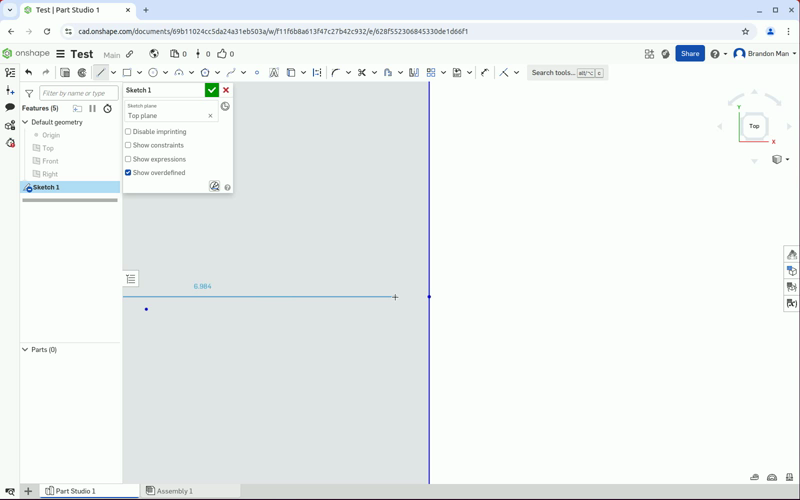
scroll(-6)
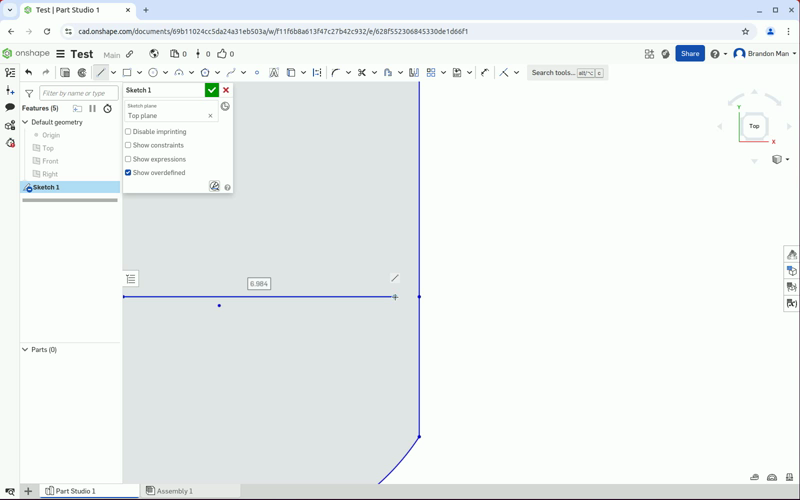
scroll(-6)
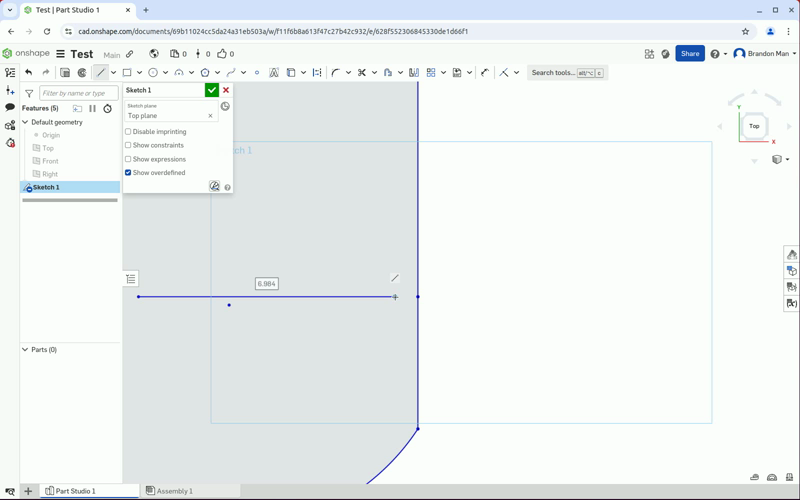
scroll(-6)
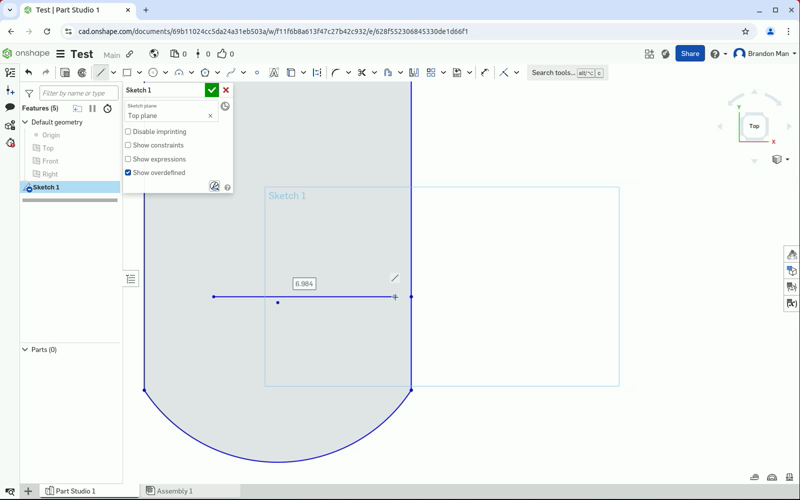
scroll(-6)
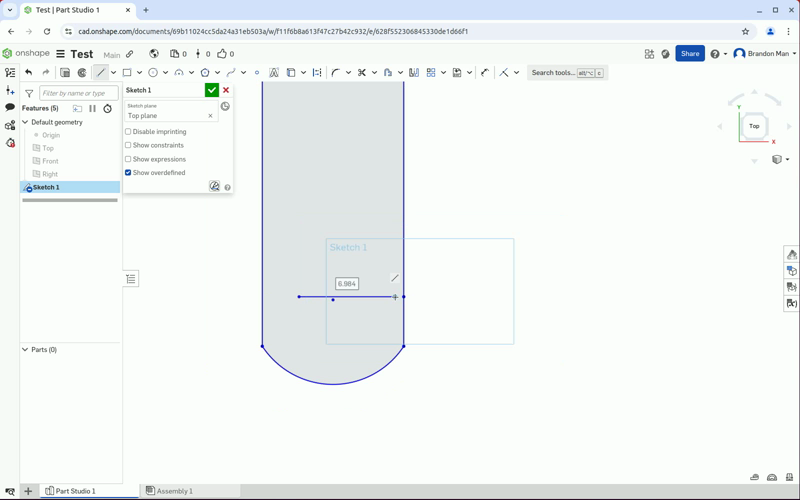
scroll(-6)
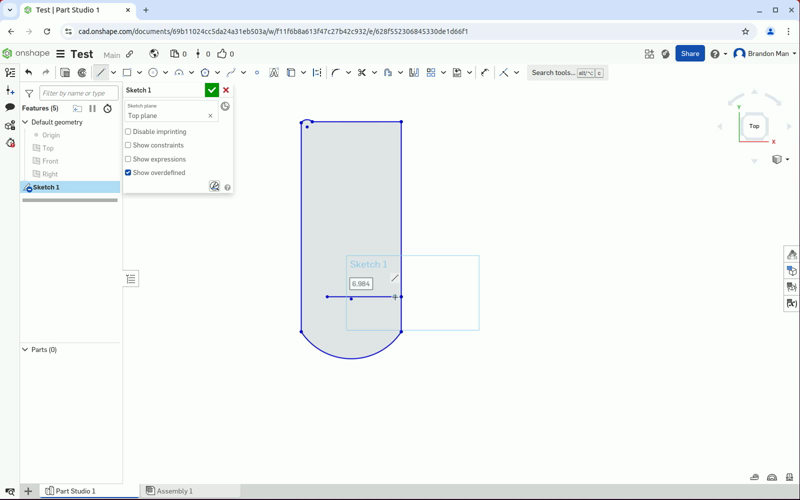
scroll(-6)
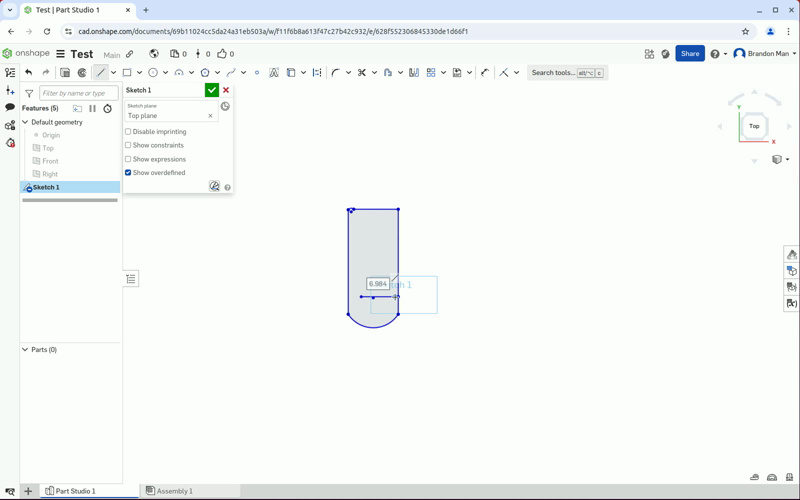
key_up(shift)
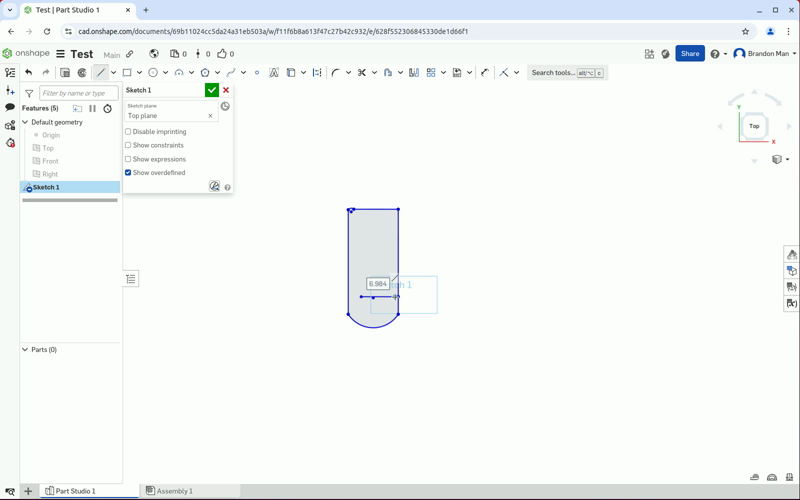
key_down(shift)
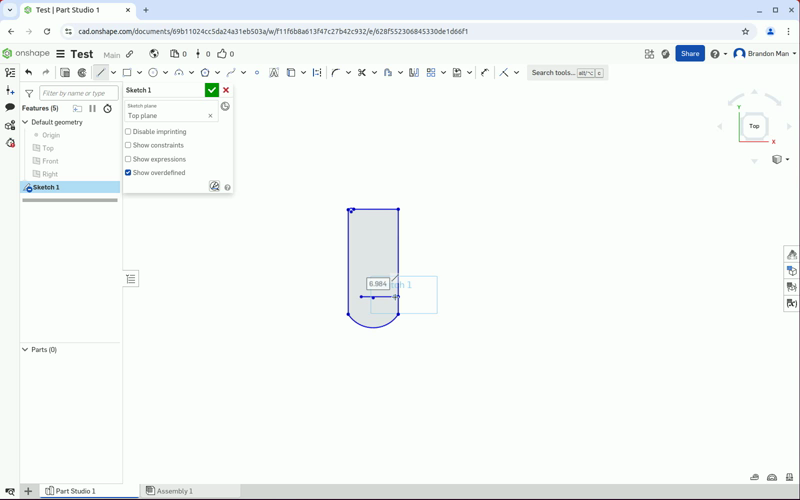
mouse_move(425, 296)
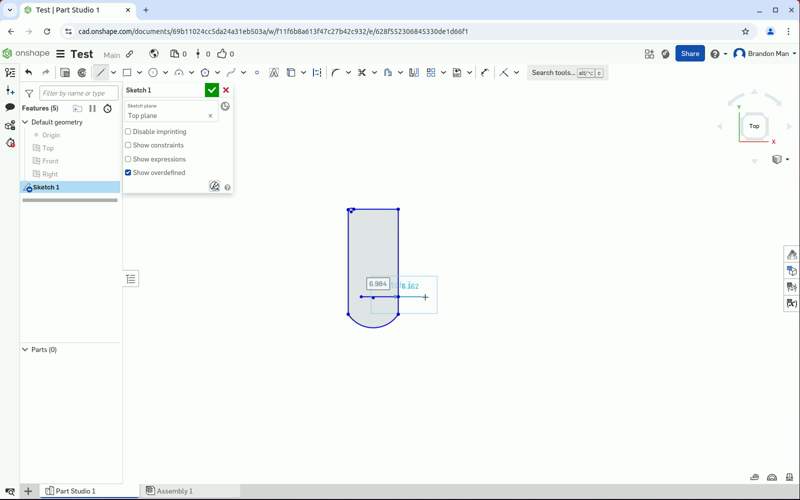
mouse_move(395, 247)
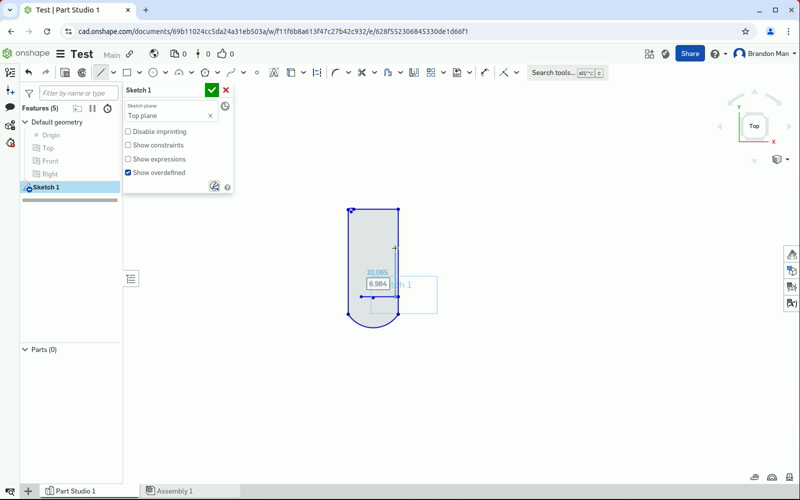
click(395, 247)
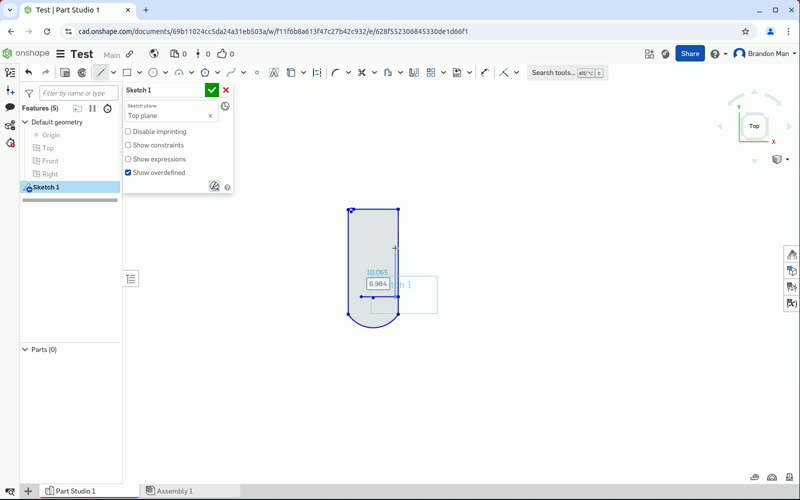
key_up(shift)
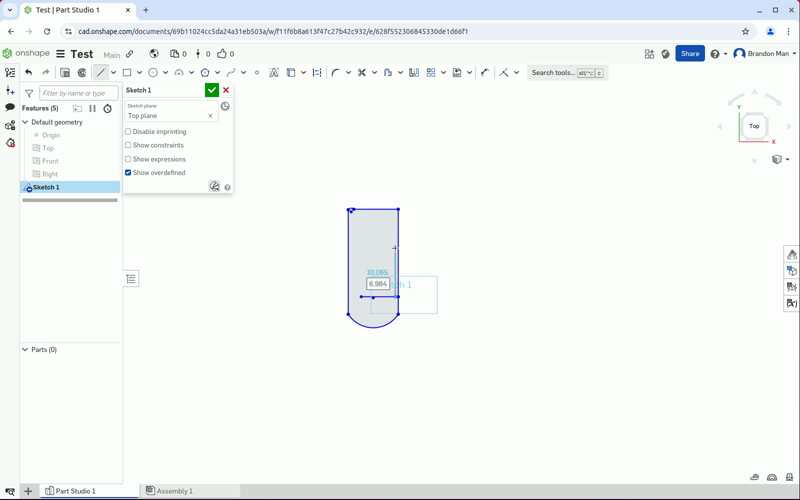
key_down(shift)
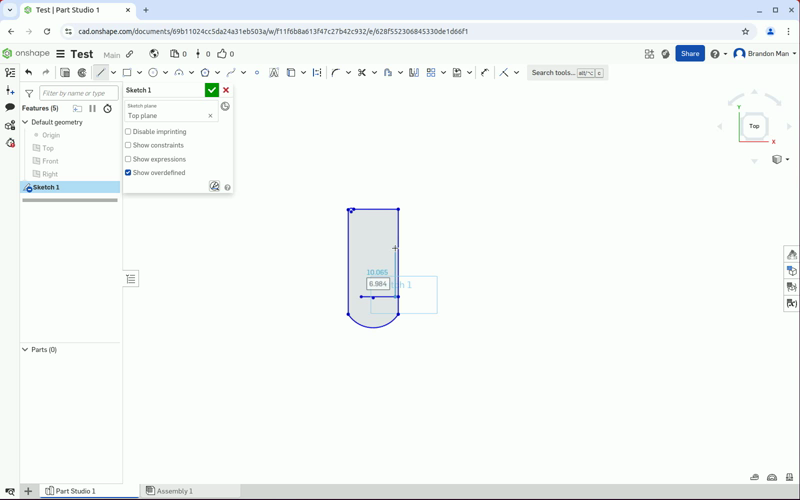
mouse_move(425, 247)
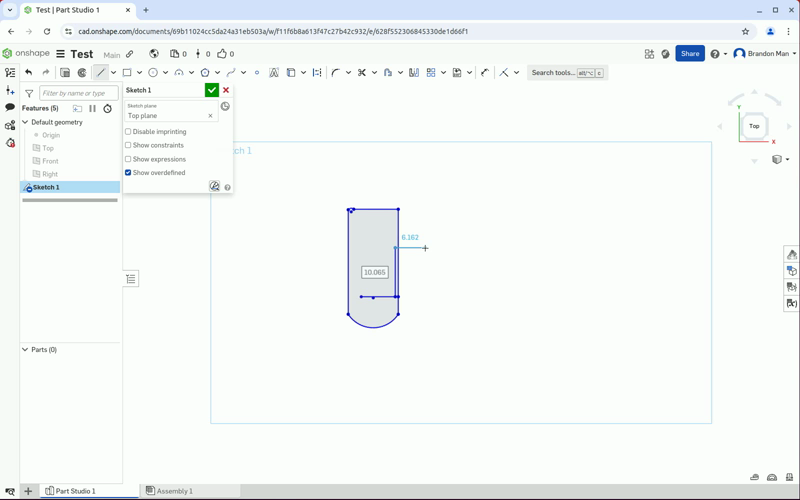
mouse_move(361, 247)
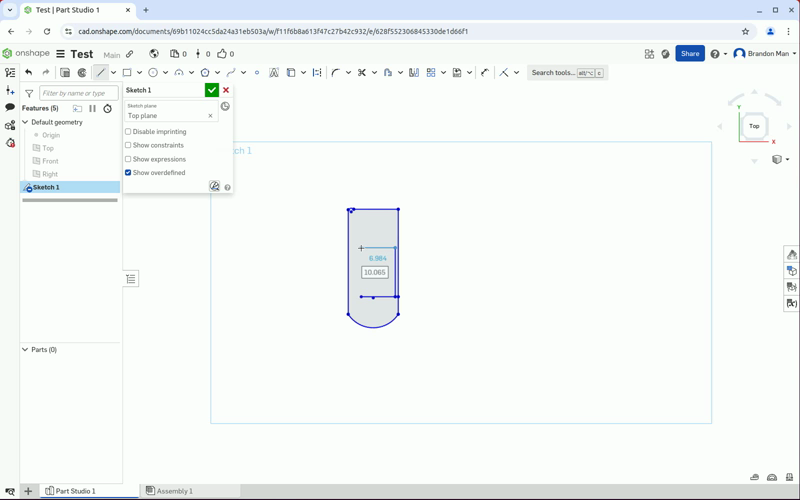
click(361, 247)
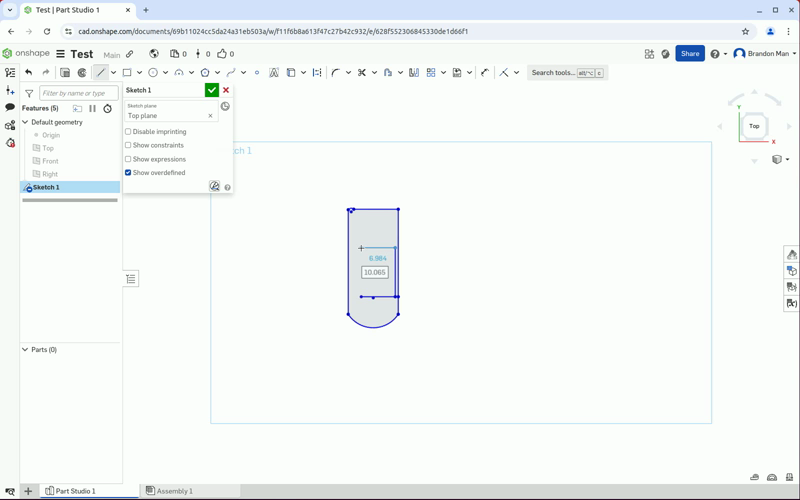
key_up(shift)
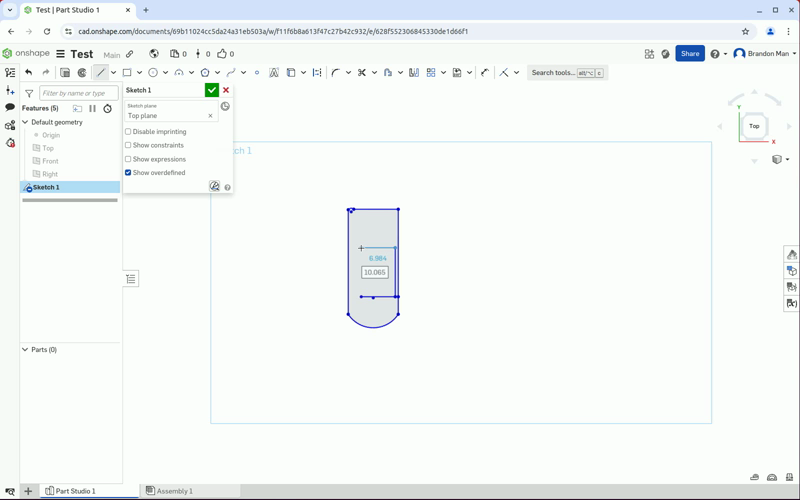
mouse_move(391, 247)
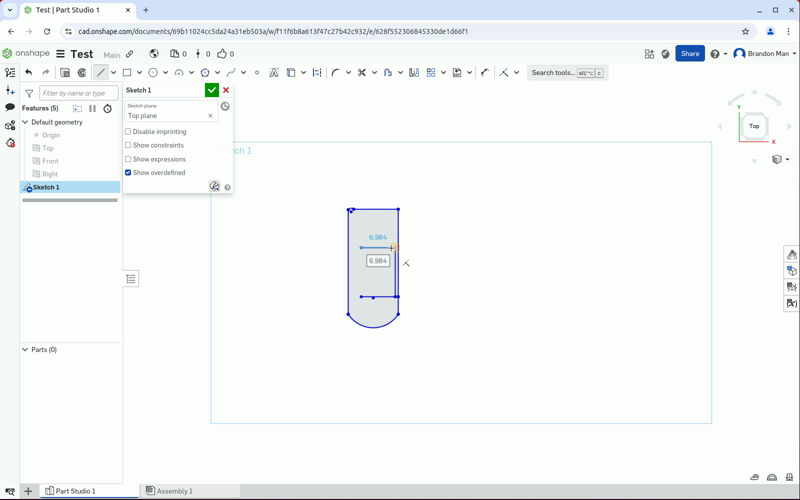
key_down(shift)
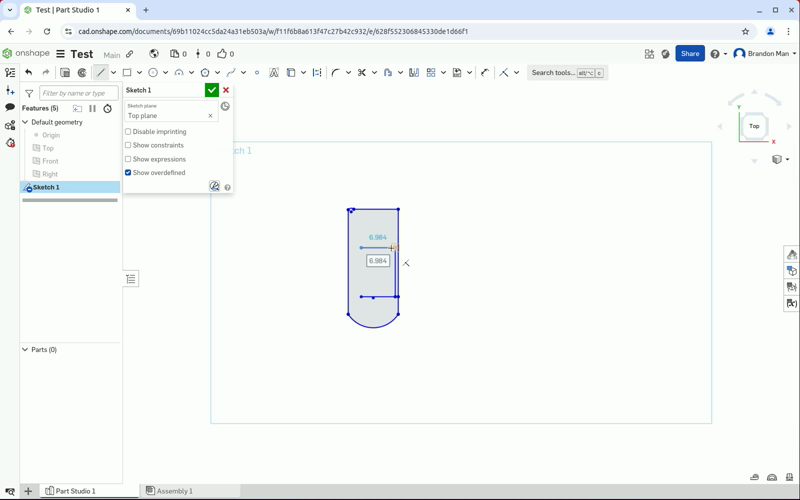
mouse_move(361, 296)
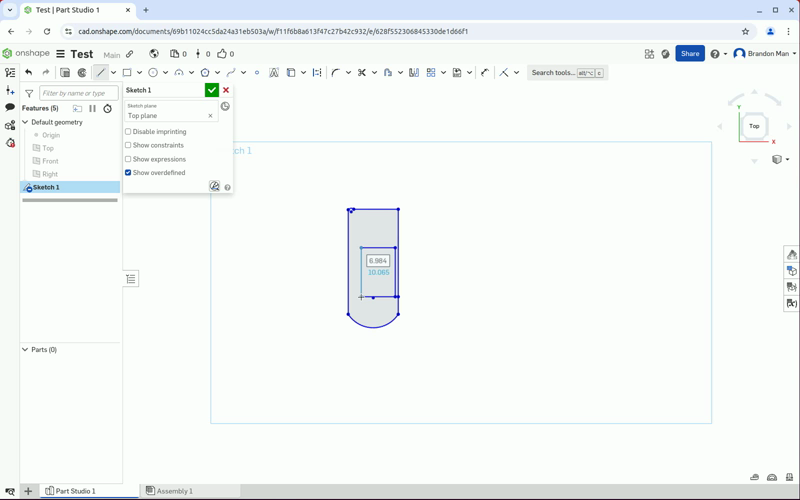
key_up(shift)
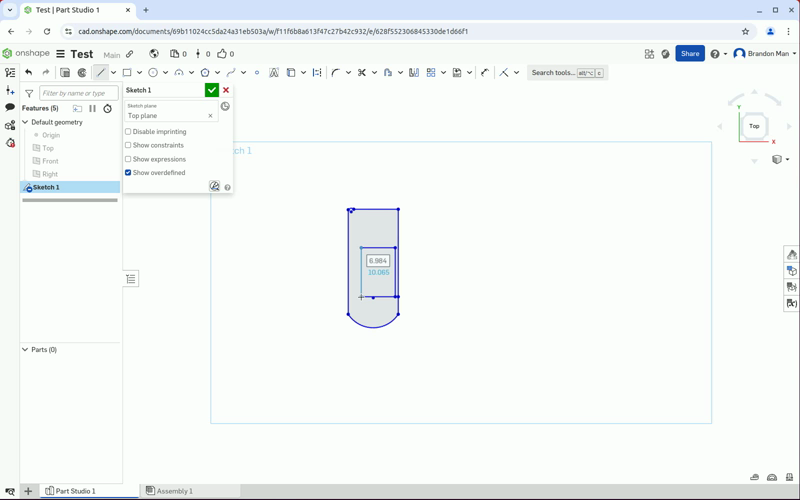
click(361, 296)
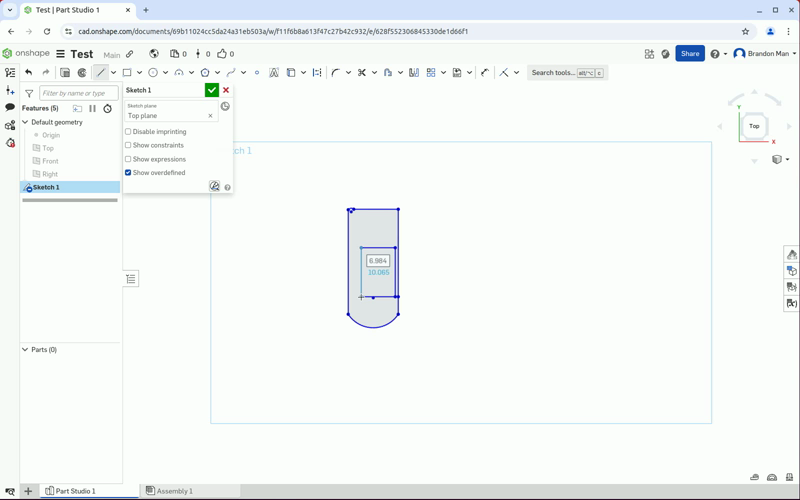
key(esc)
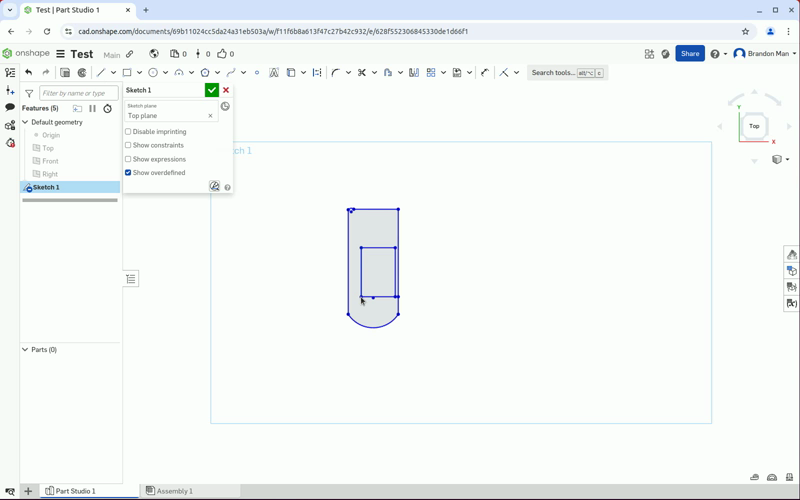
mouse_move(389, 233)
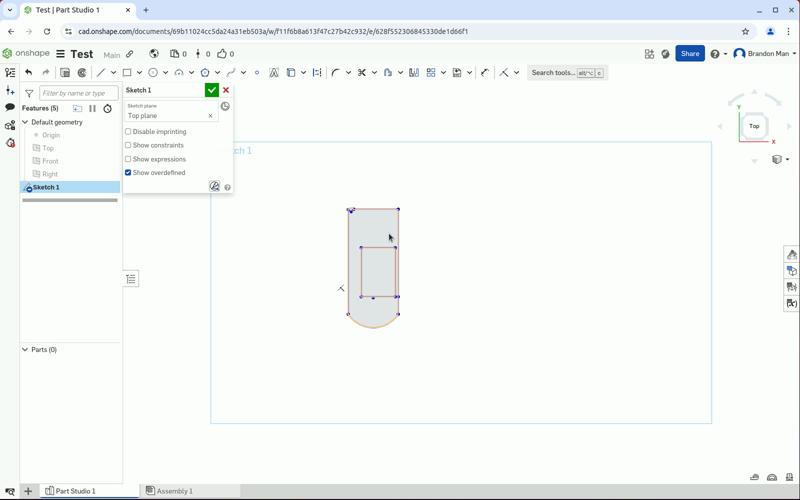
click(389, 233)
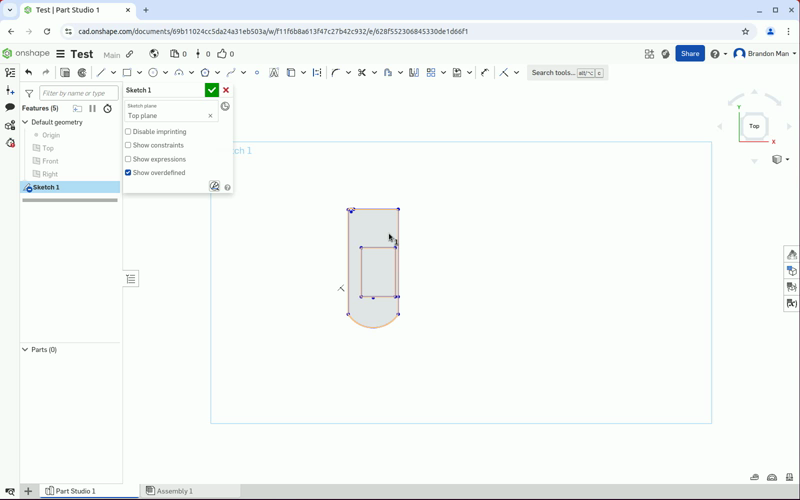
mouse_move(73, 352)
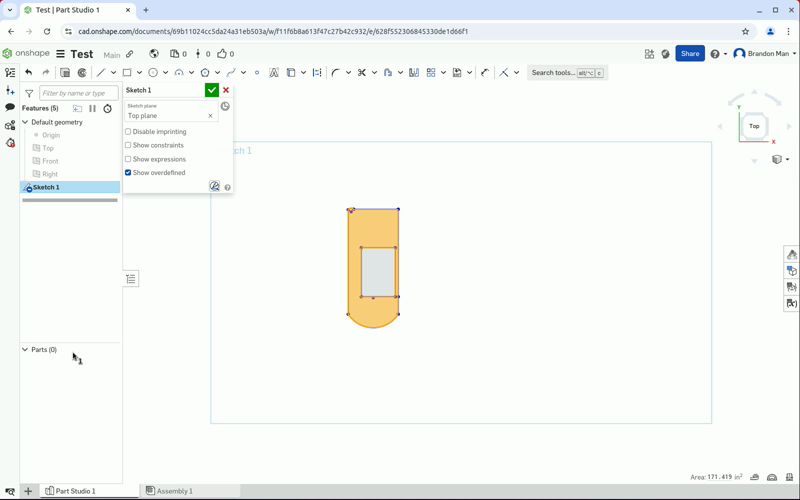
key(shift+y)
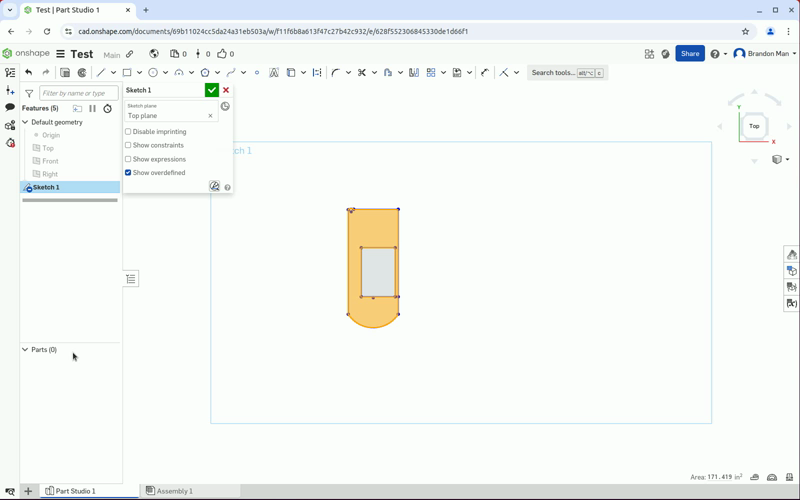
key(shift+e)
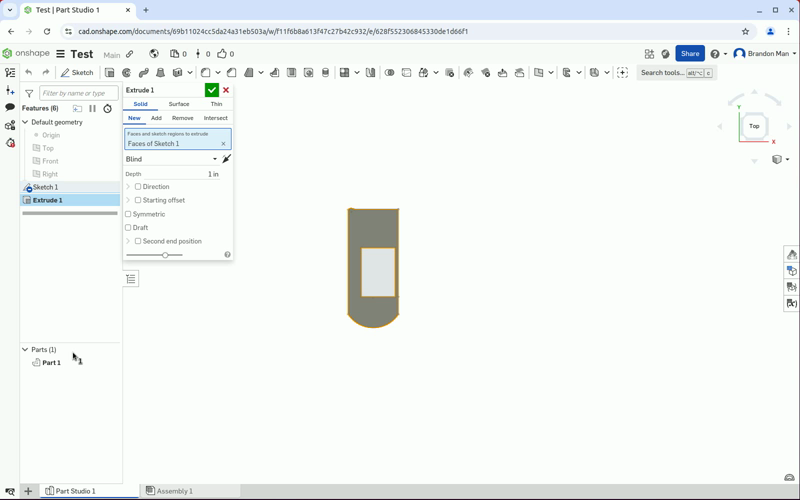
mouse_move(143, 106)
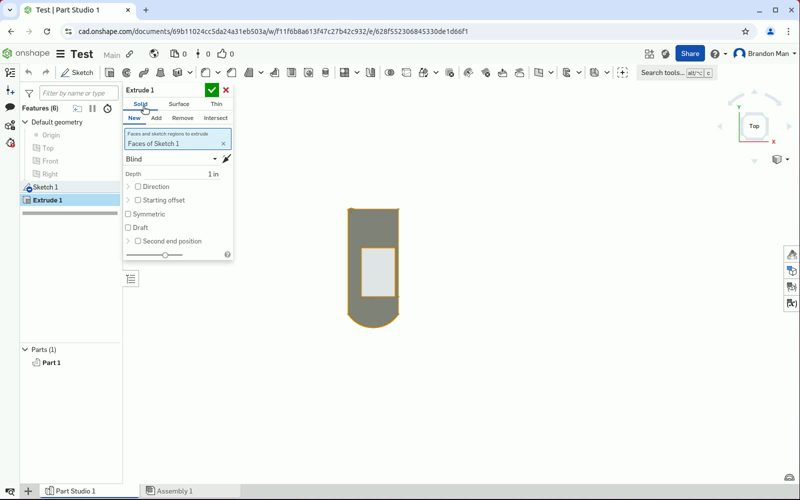
click(143, 106)
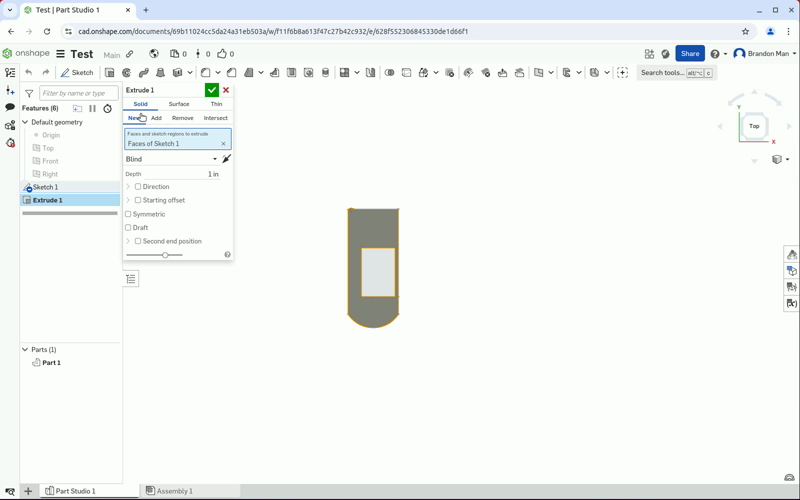
mouse_move(137, 120)
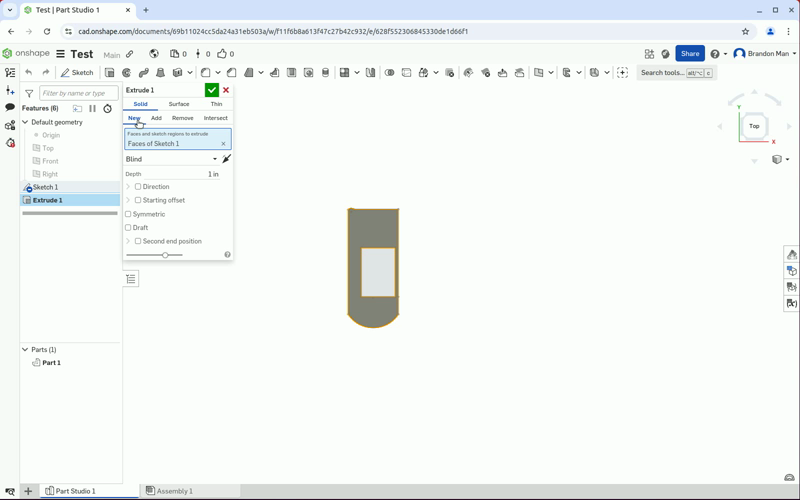
click(137, 120)
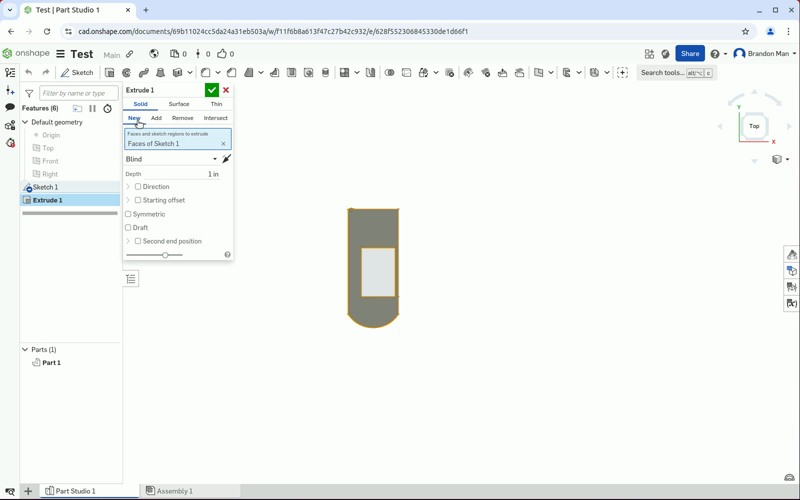
key(tab, 4)
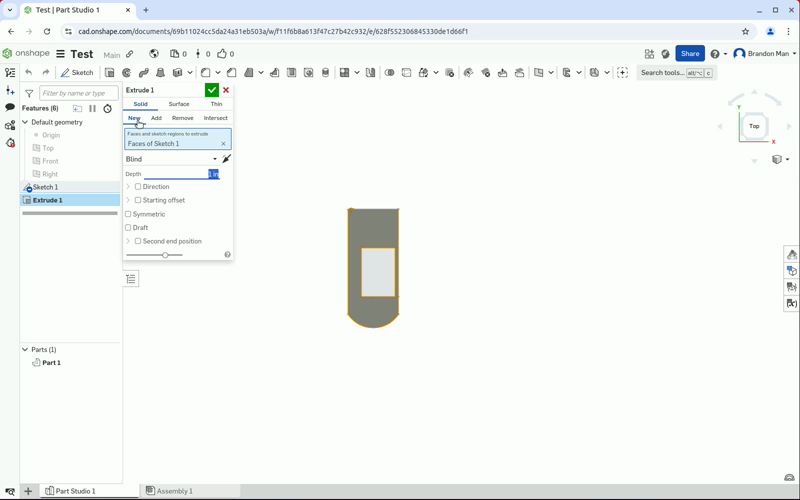
text(0.481)
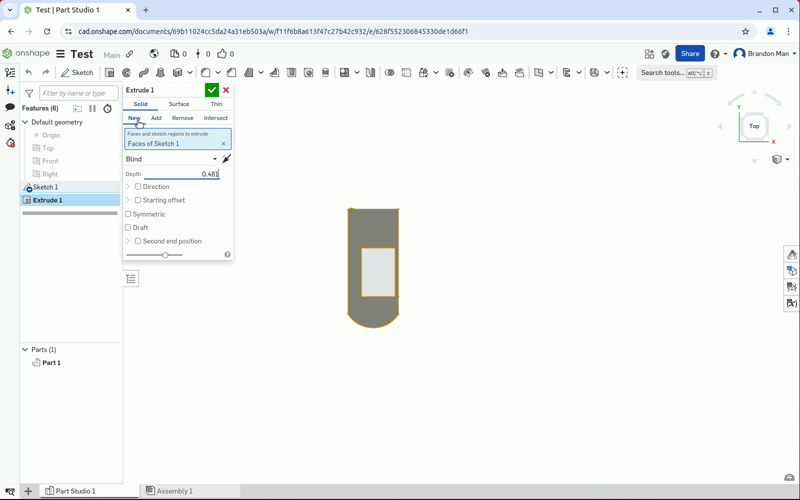
key(enter)
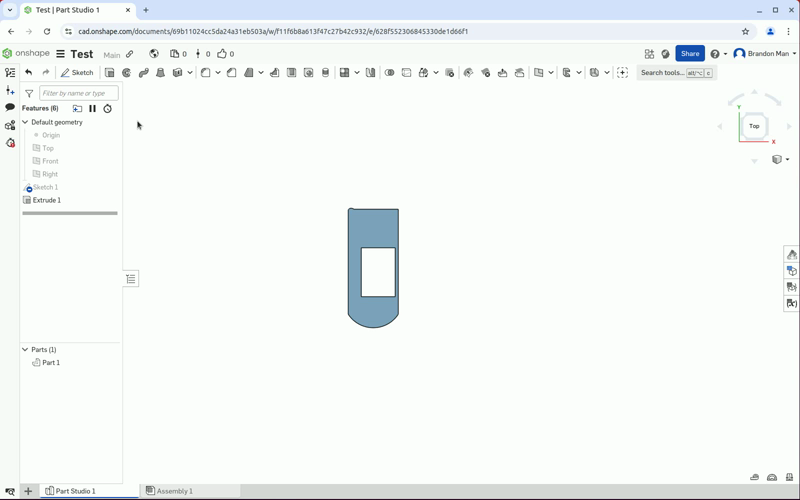
key(shift+h)
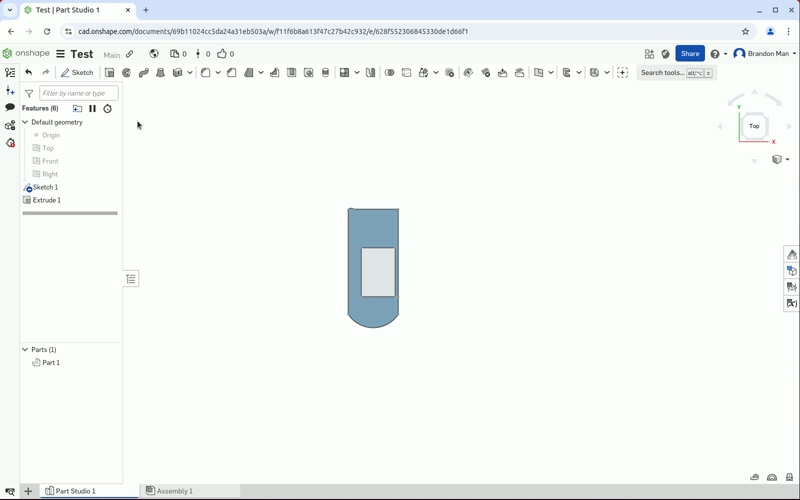
key(shift+h)
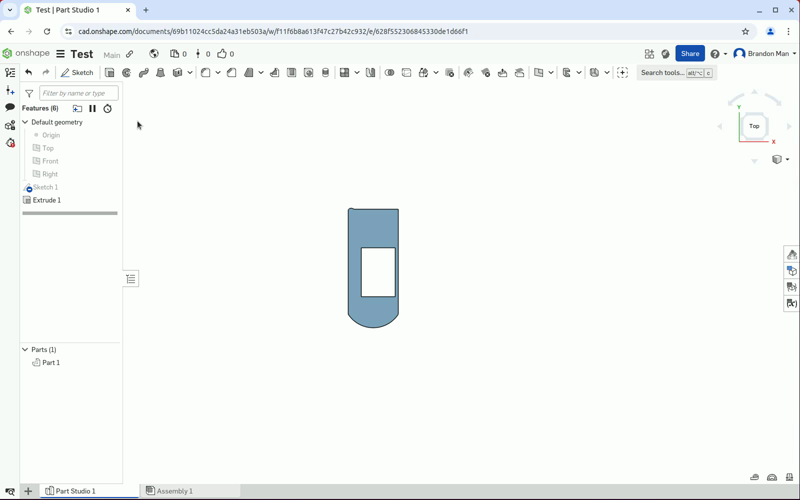
mouse_move(73, 189)
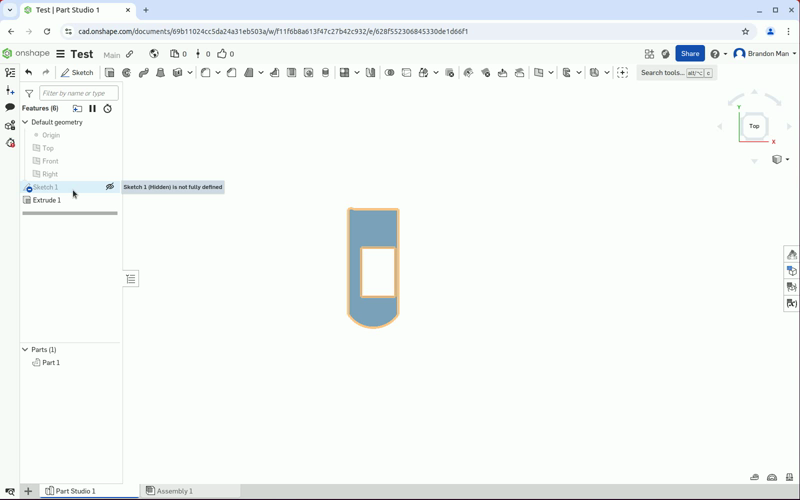
click(73, 189)
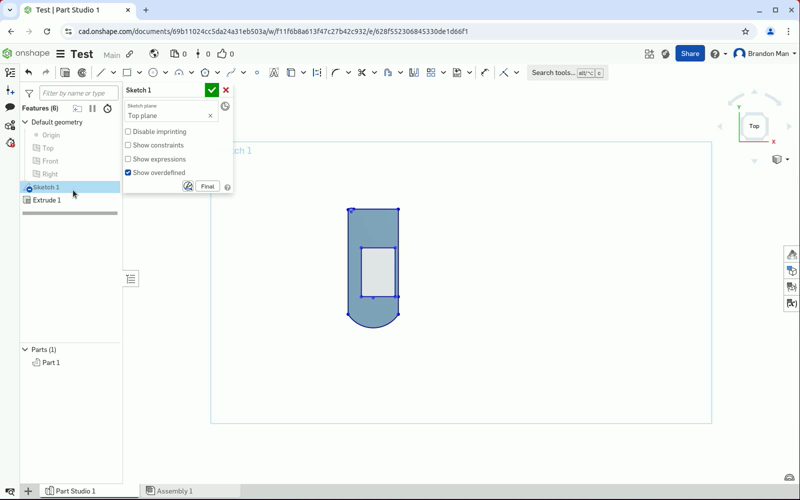
mouse_move(229, 92)
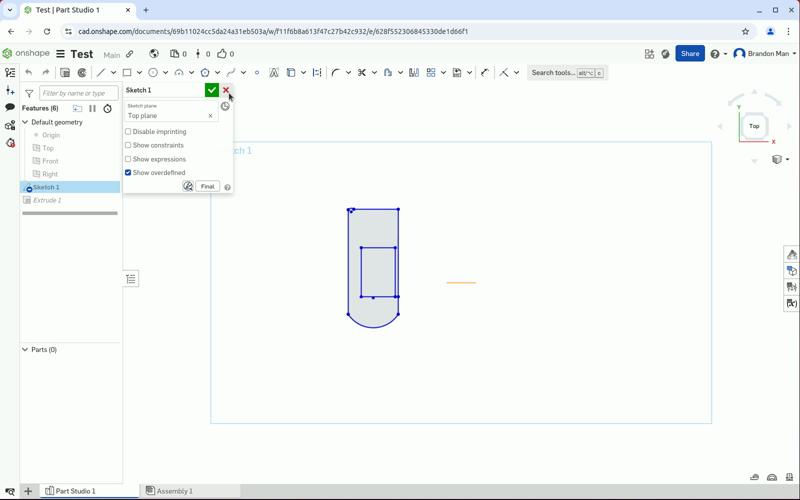
click(229, 92)
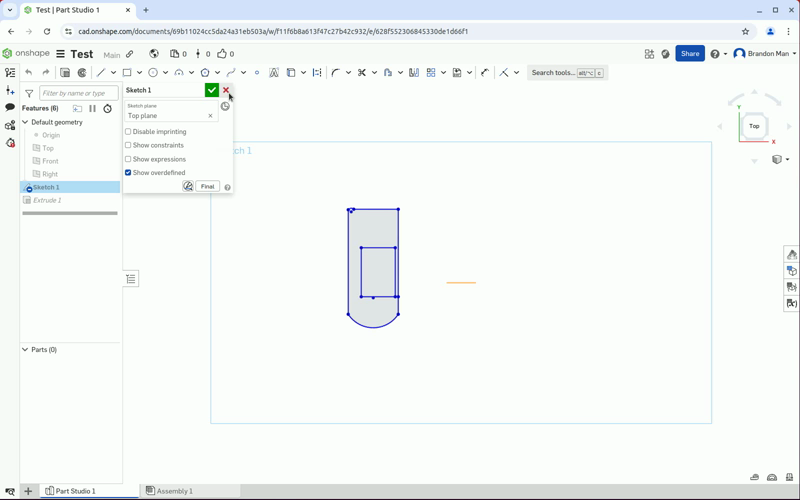
key(shift+s)
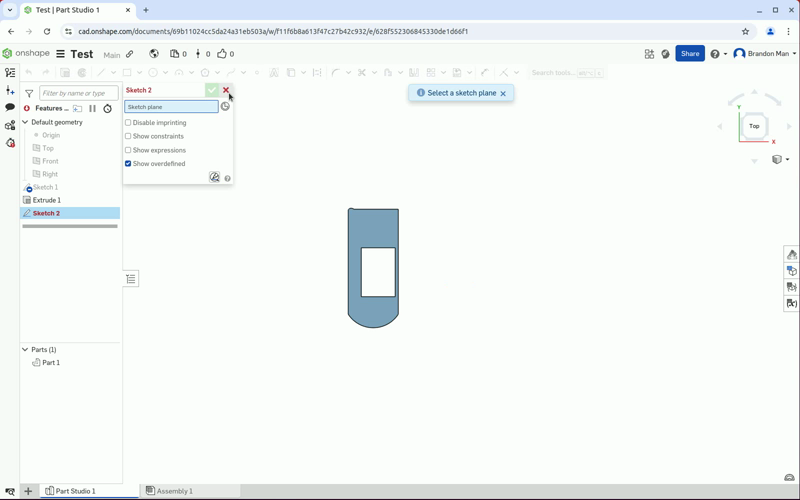
mouse_move(73, 150)
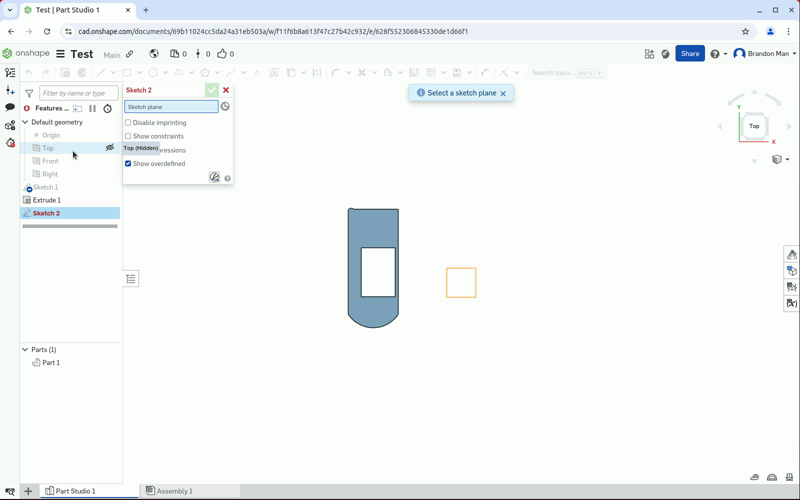
click(73, 150)
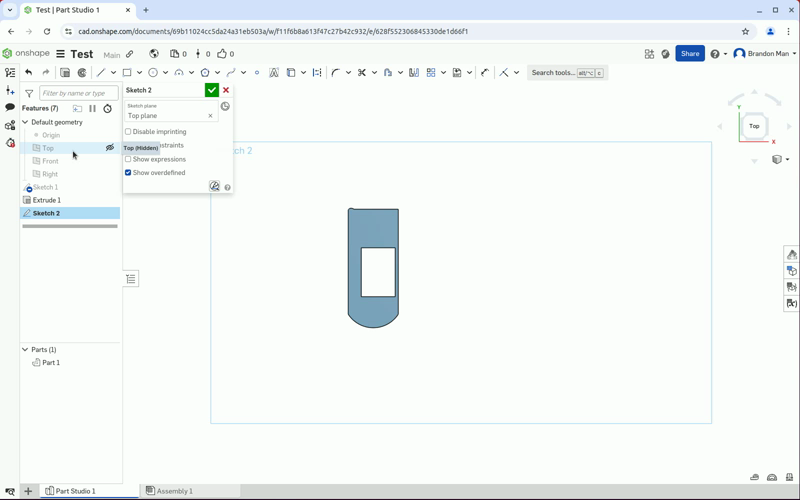
mouse_move(73, 352)
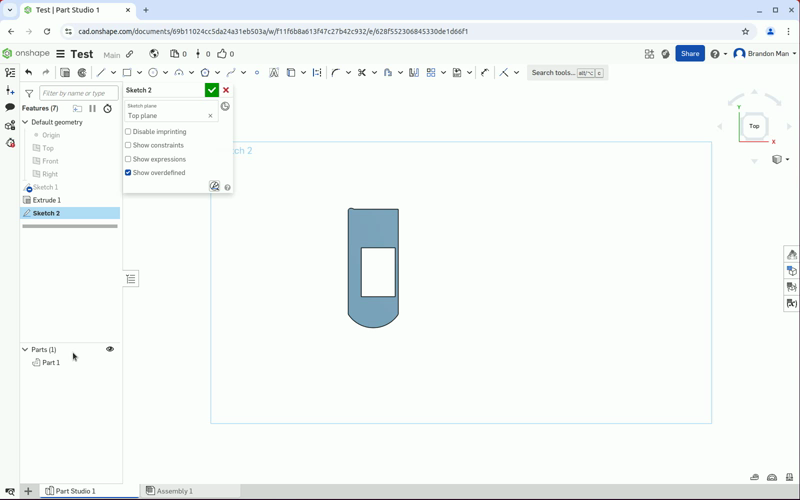
key(y)
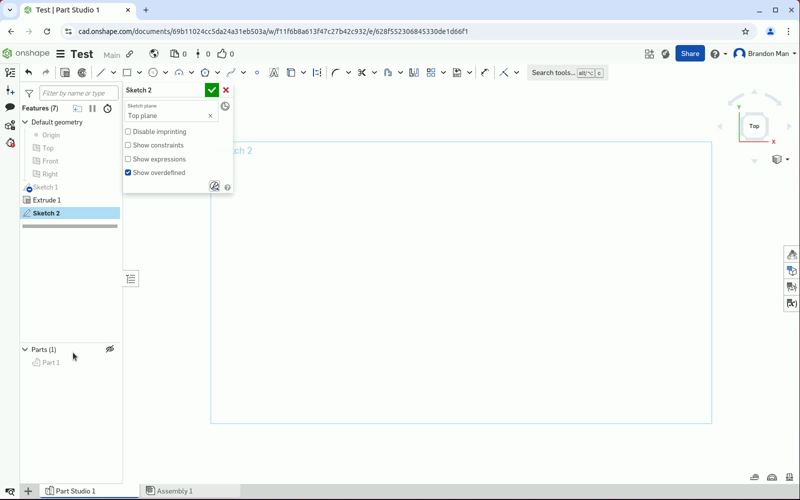
key(l)
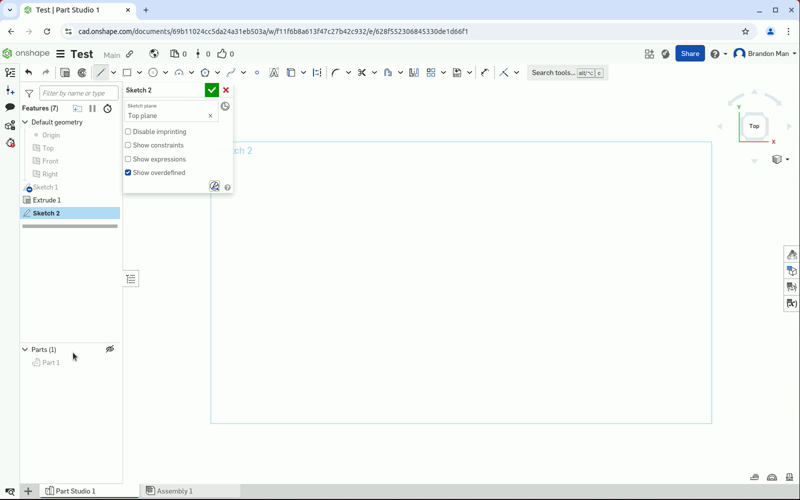
key_down(shift)
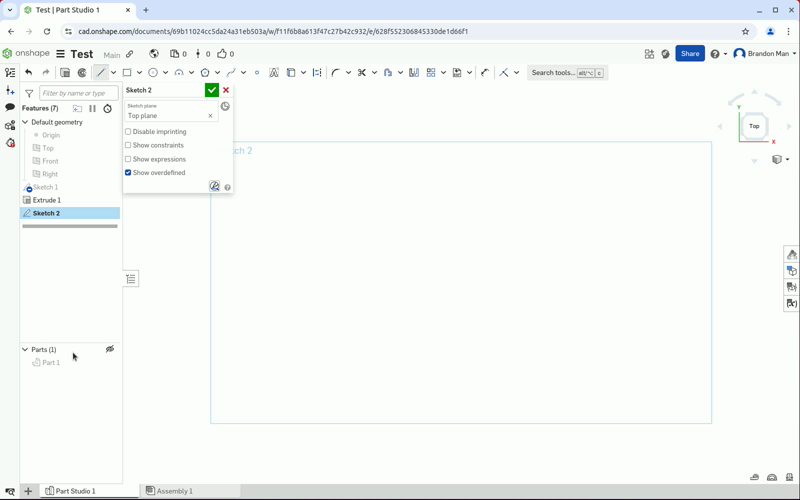
mouse_move(362, 297)
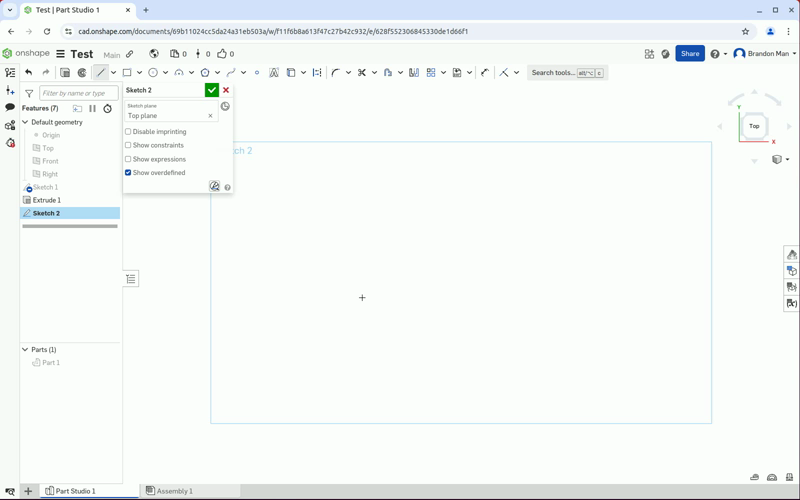
click(362, 297)
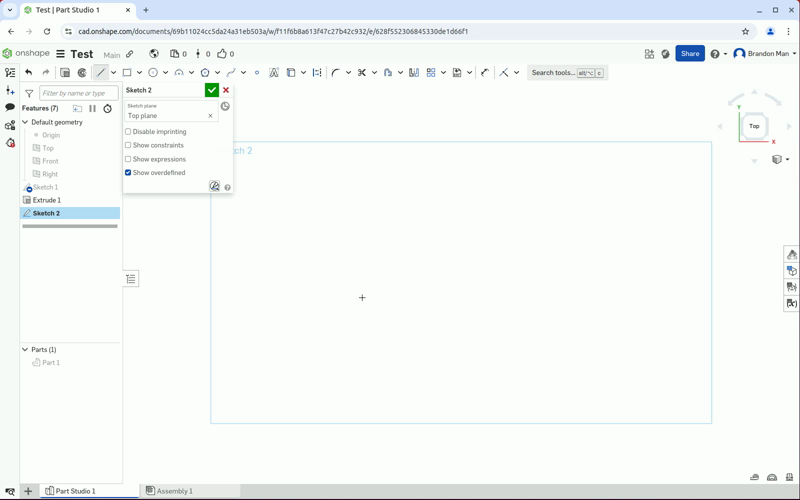
key_up(shift)
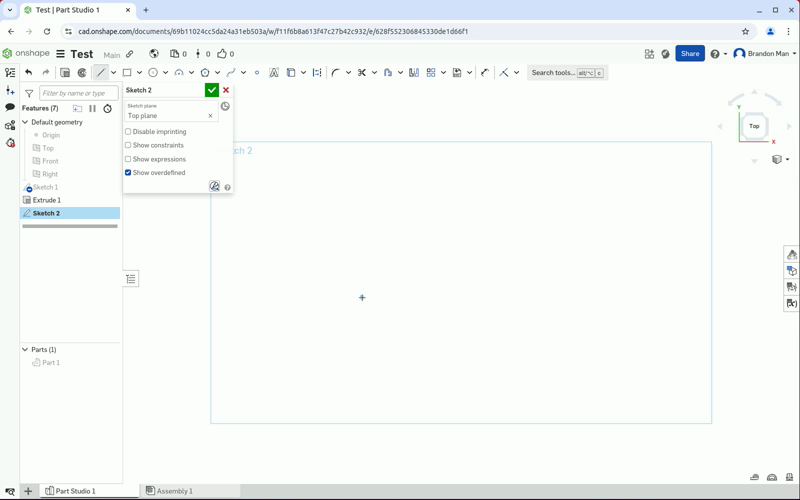
key_down(shift)
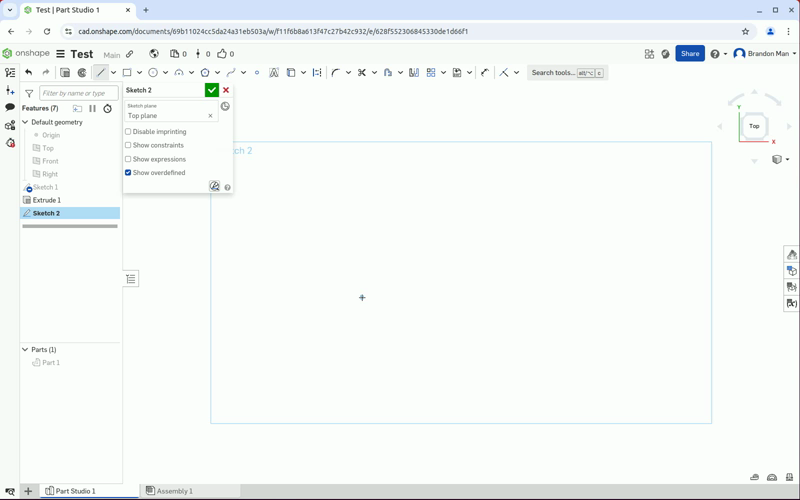
mouse_move(392, 297)
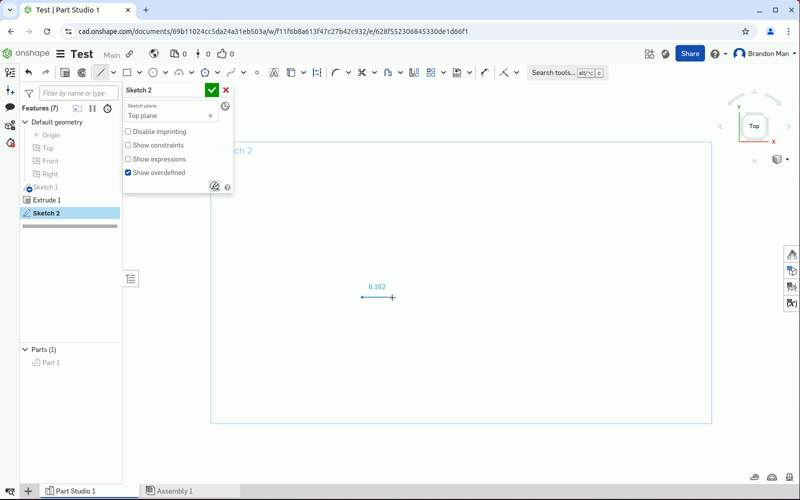
mouse_move(395, 297)
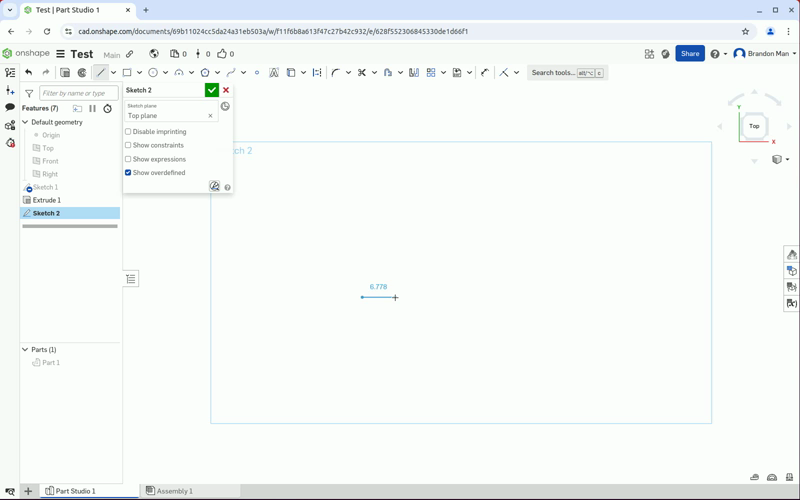
click(395, 297)
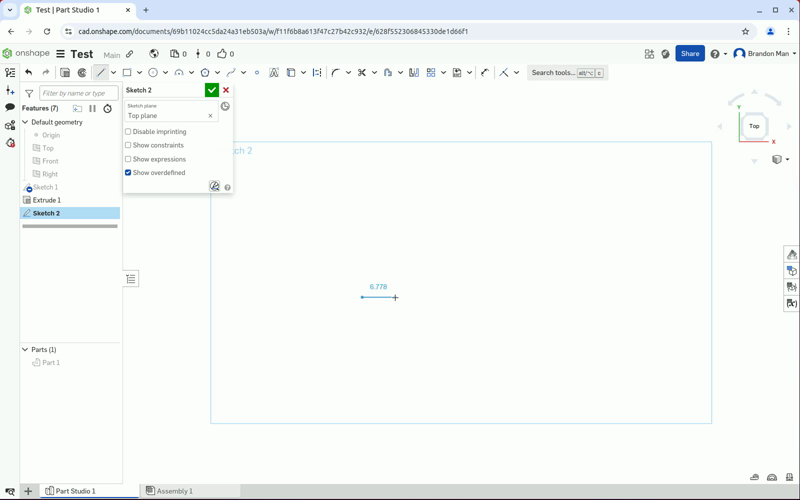
key_up(shift)
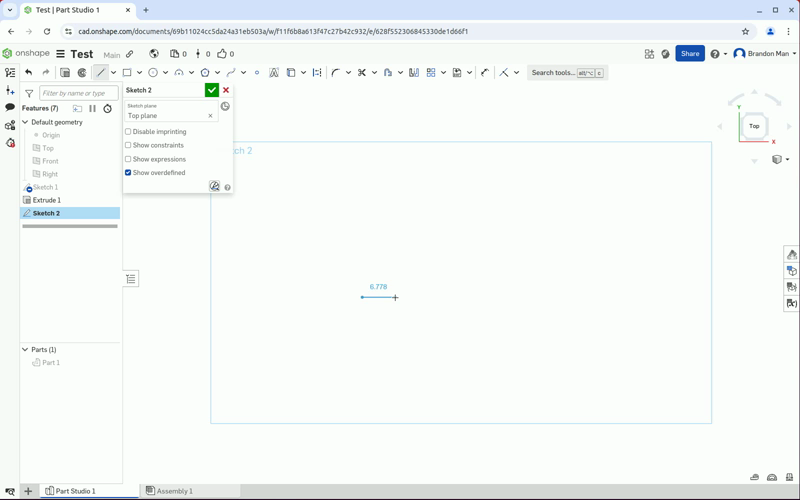
key_down(shift)
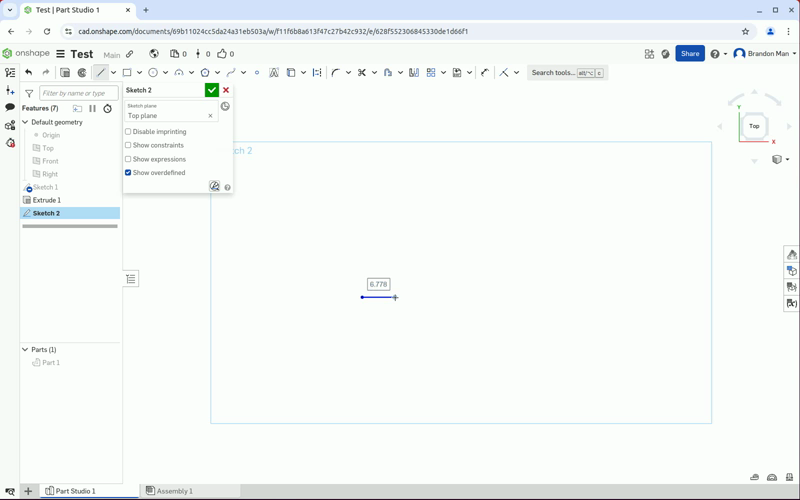
mouse_move(425, 297)
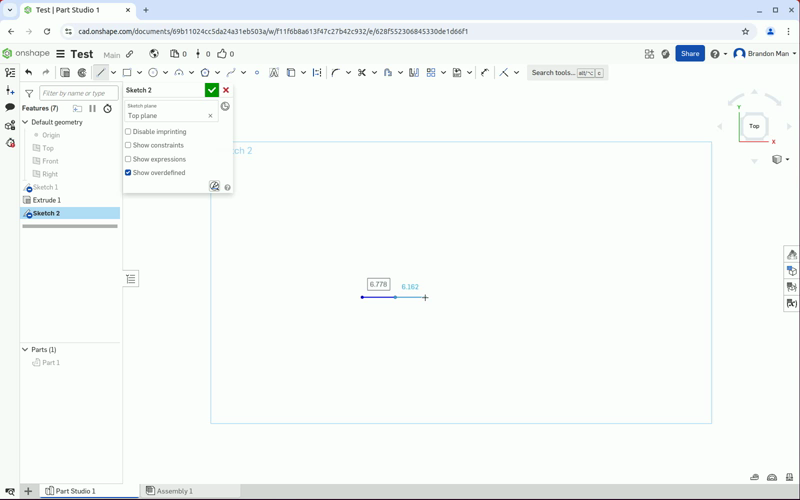
mouse_move(395, 247)
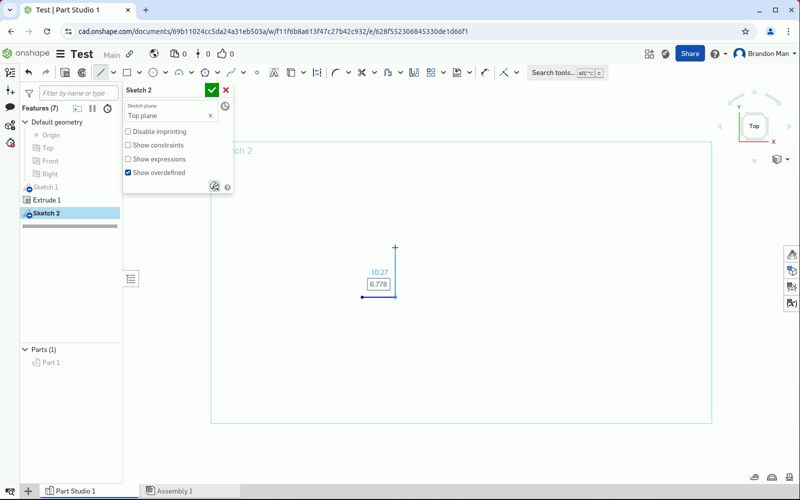
click(395, 247)
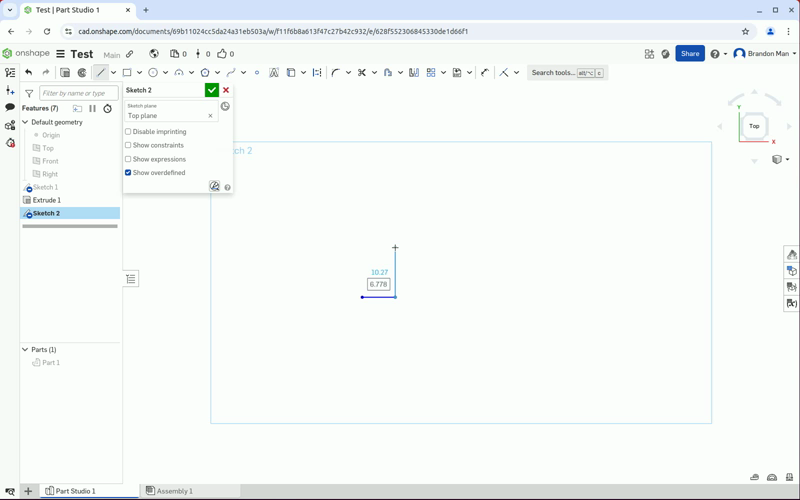
key_up(shift)
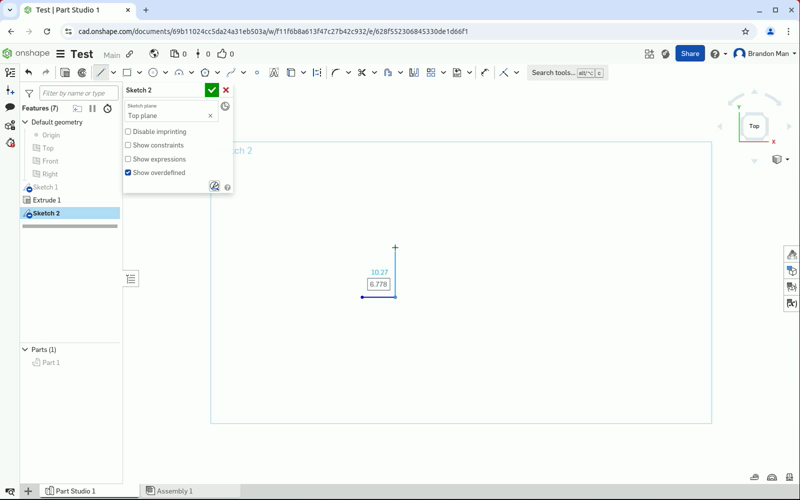
key_down(shift)
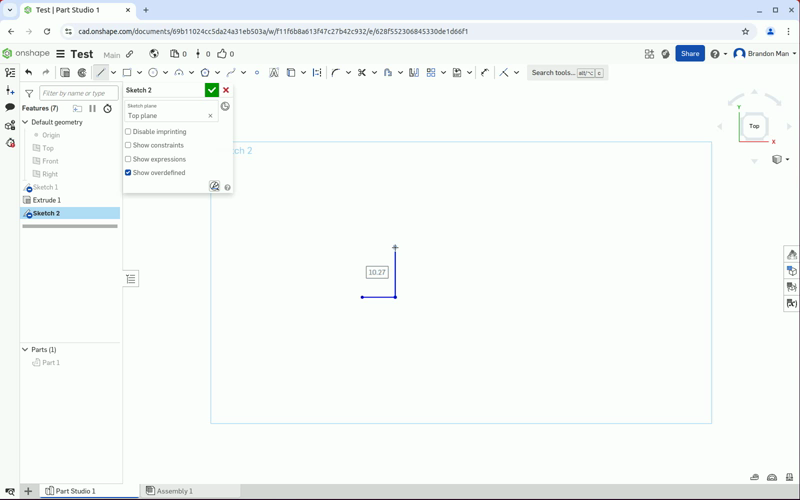
mouse_move(425, 247)
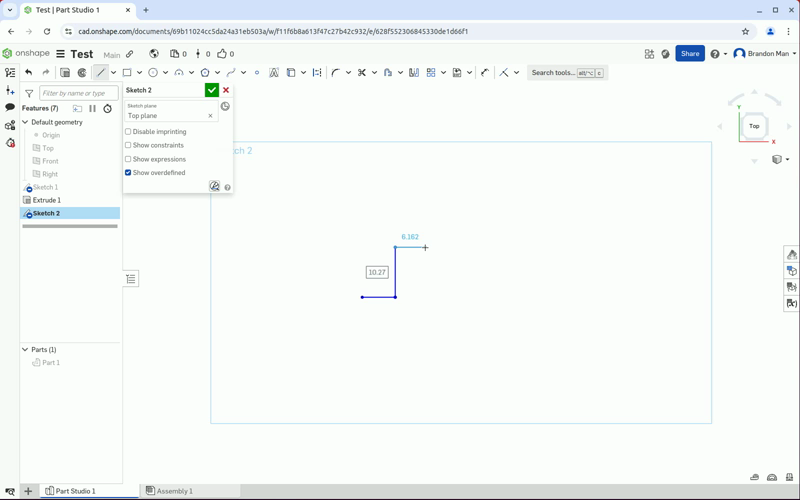
mouse_move(362, 247)
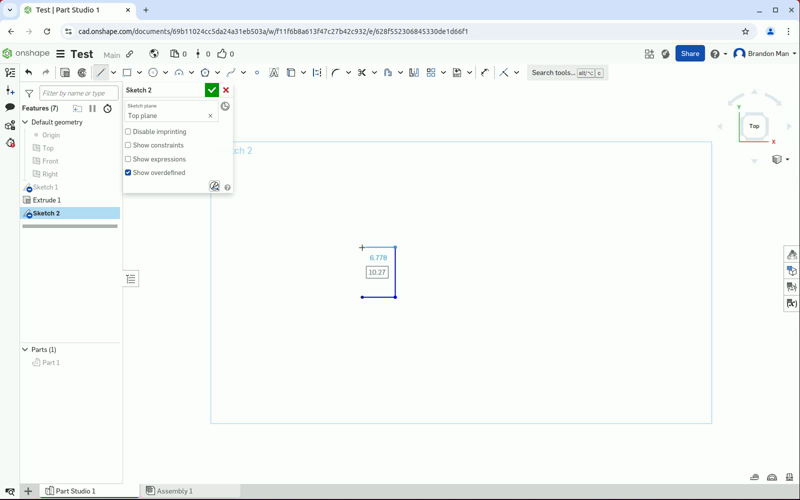
click(362, 247)
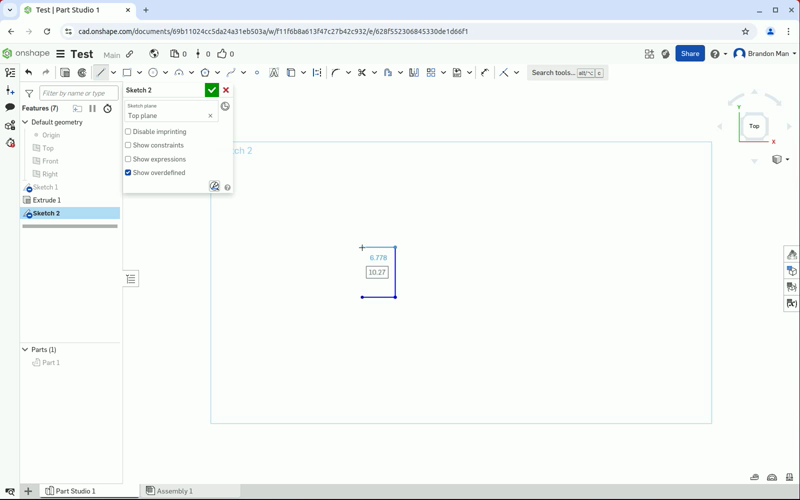
key_up(shift)
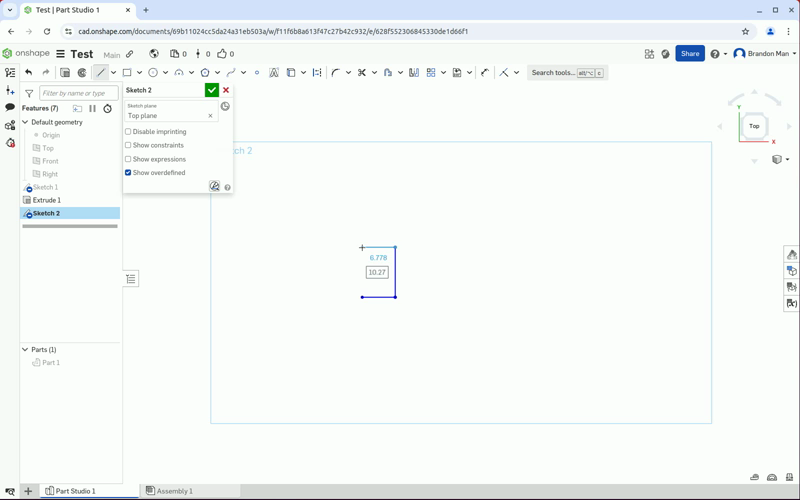
mouse_move(392, 247)
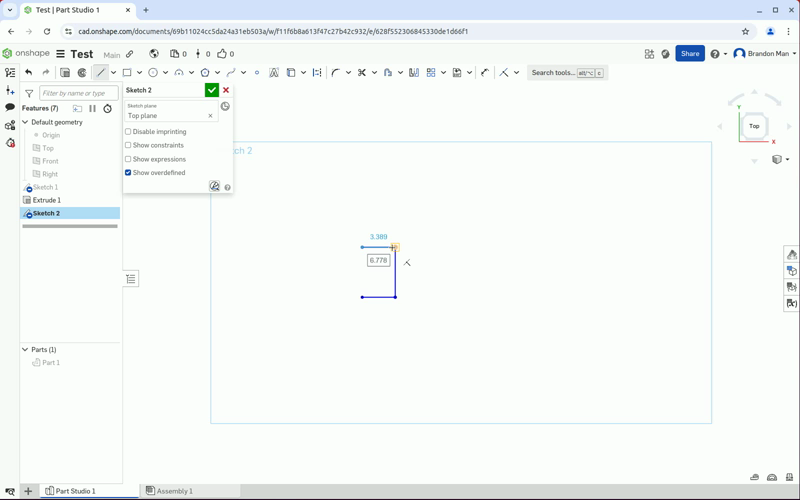
key_down(shift)
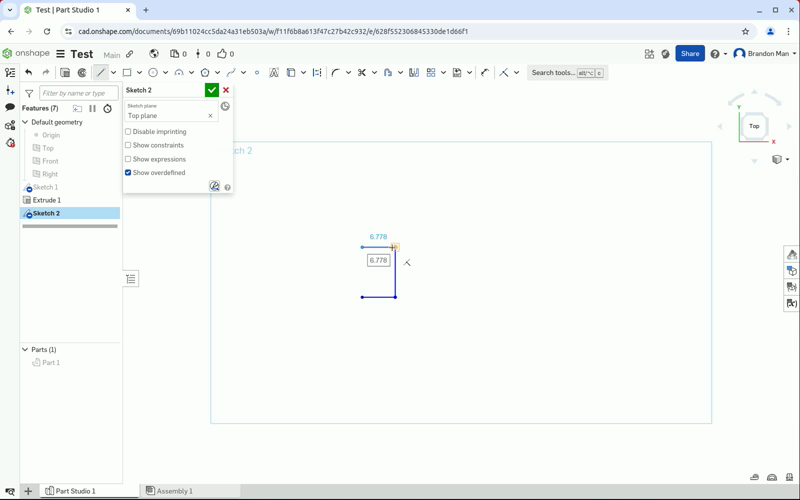
mouse_move(362, 297)
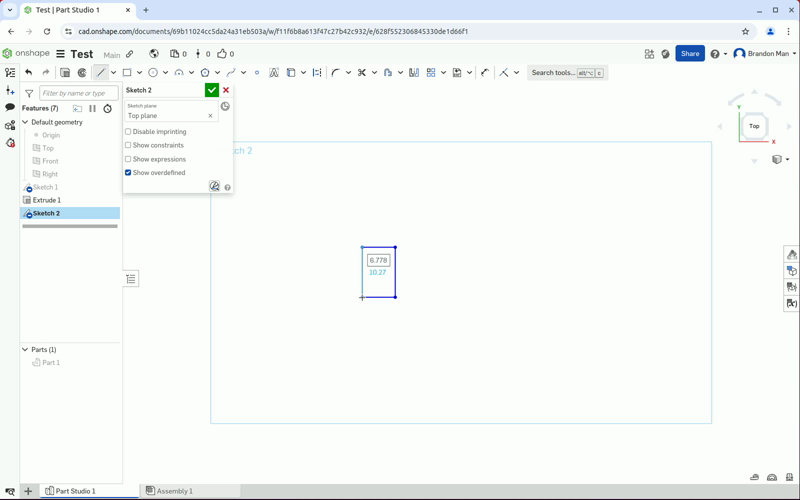
key_up(shift)
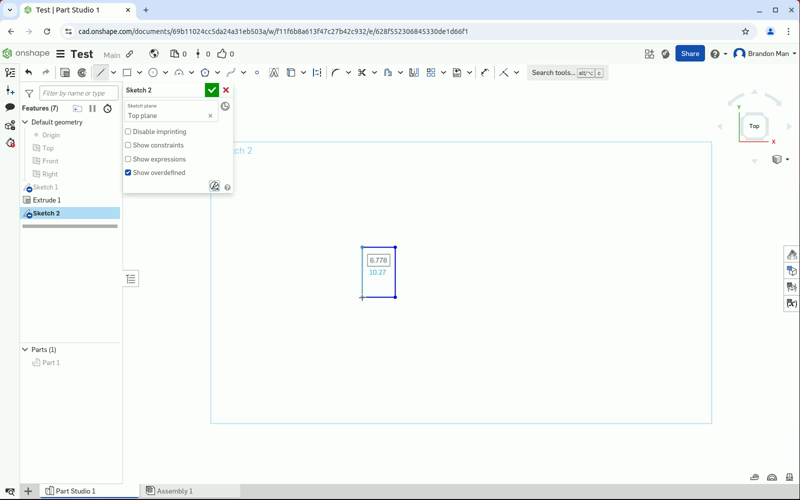
click(362, 297)
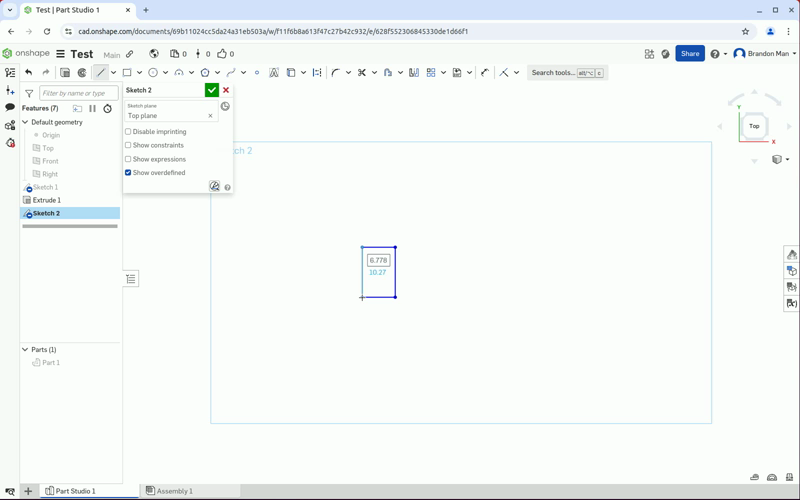
key(esc)
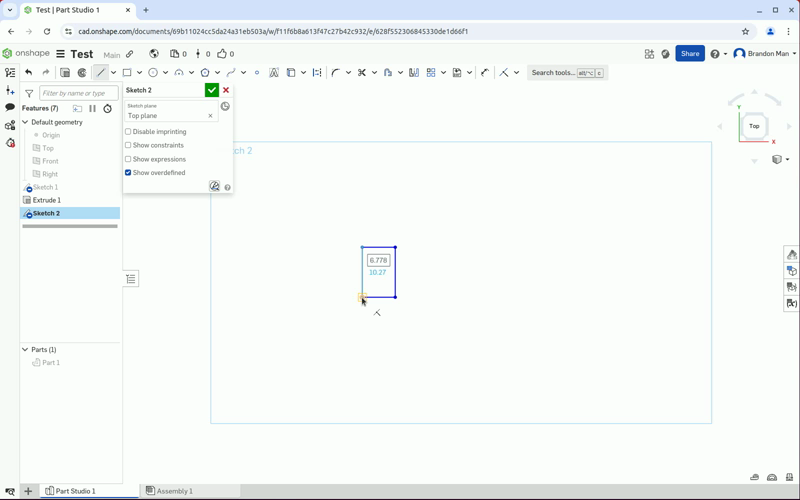
mouse_move(365, 285)
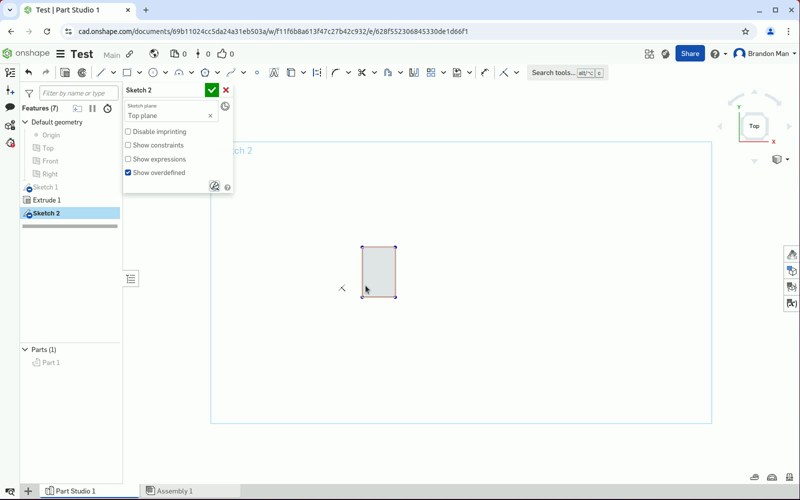
scroll(6)
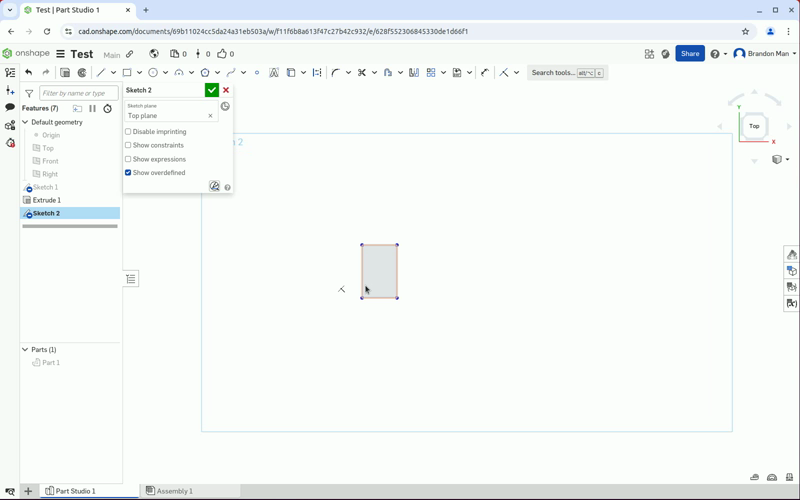
scroll(6)
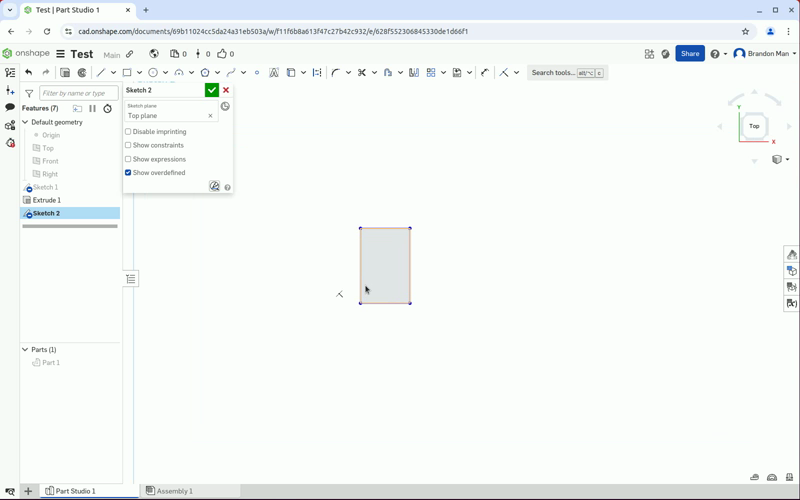
scroll(6)
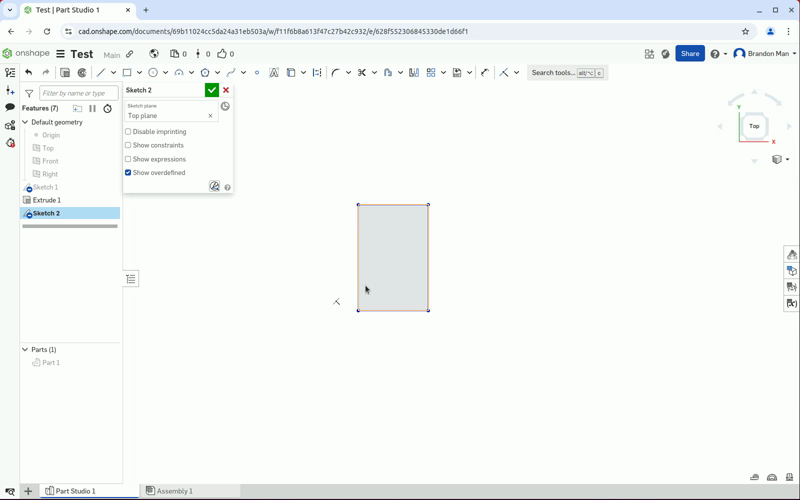
scroll(6)
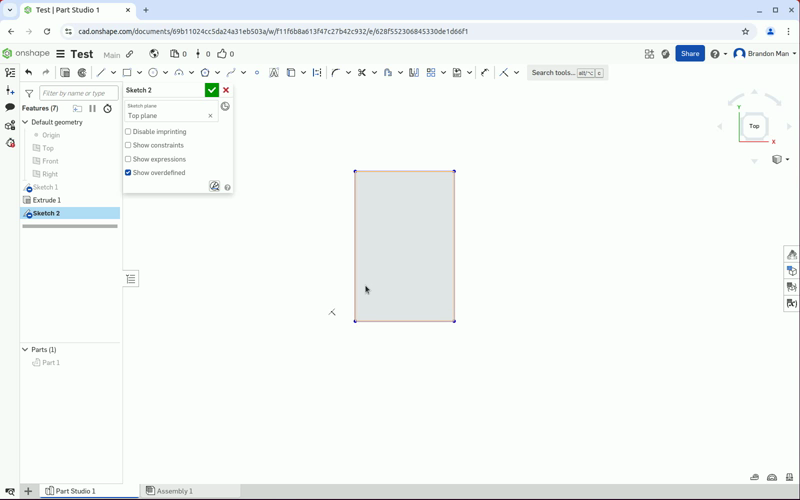
scroll(6)
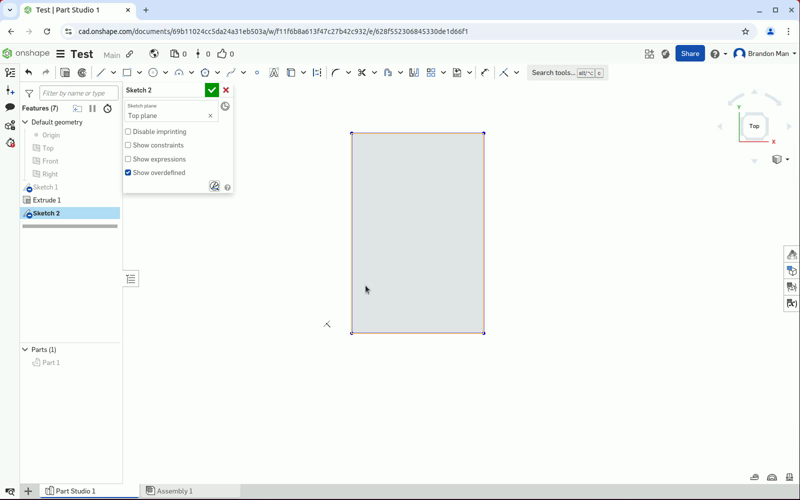
scroll(6)
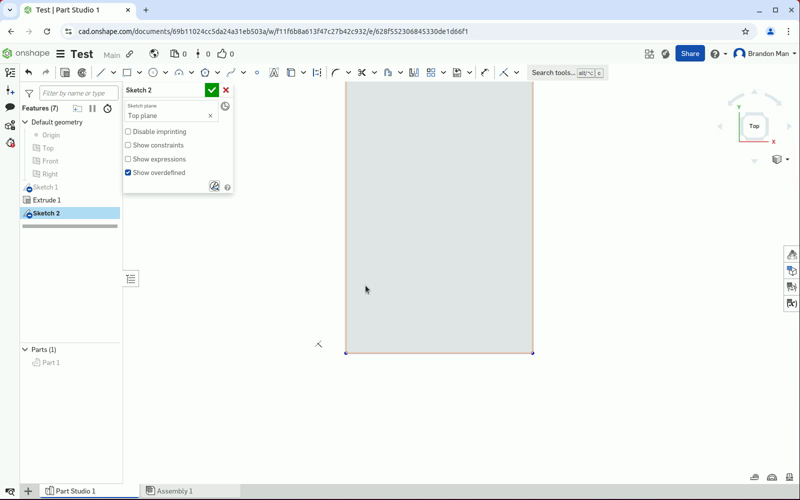
scroll(6)
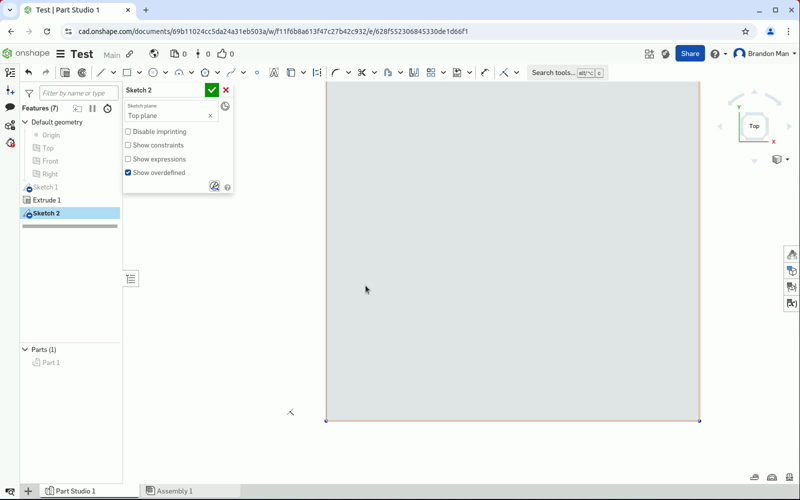
click(365, 285)
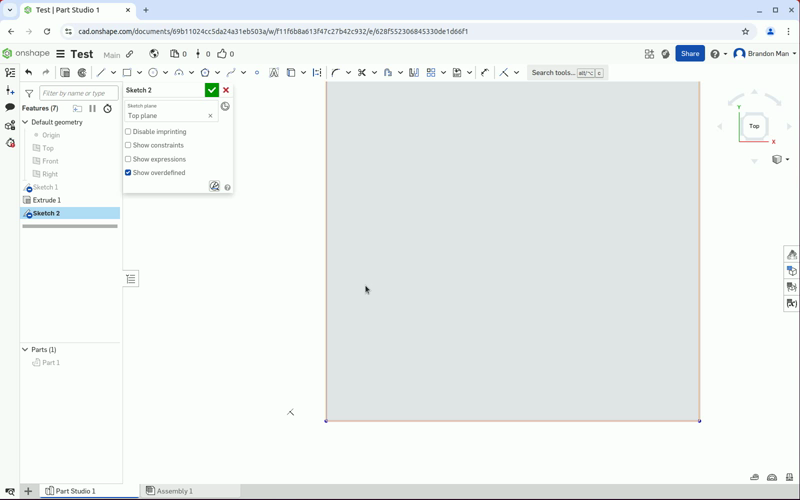
scroll(-6)
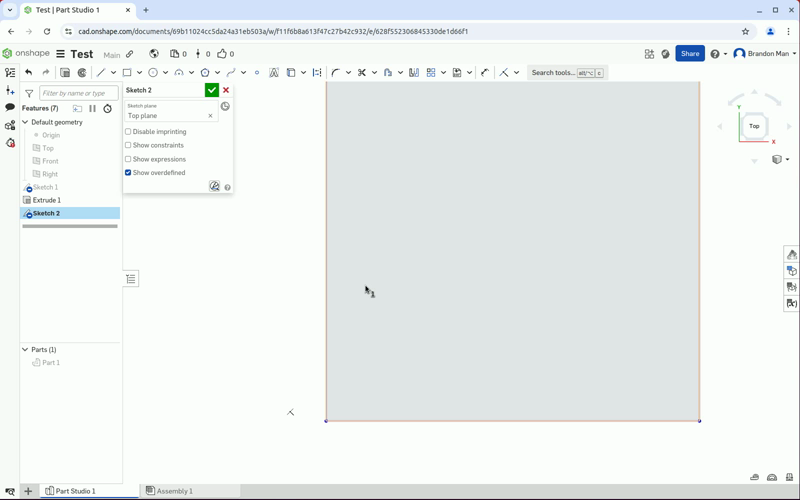
scroll(-6)
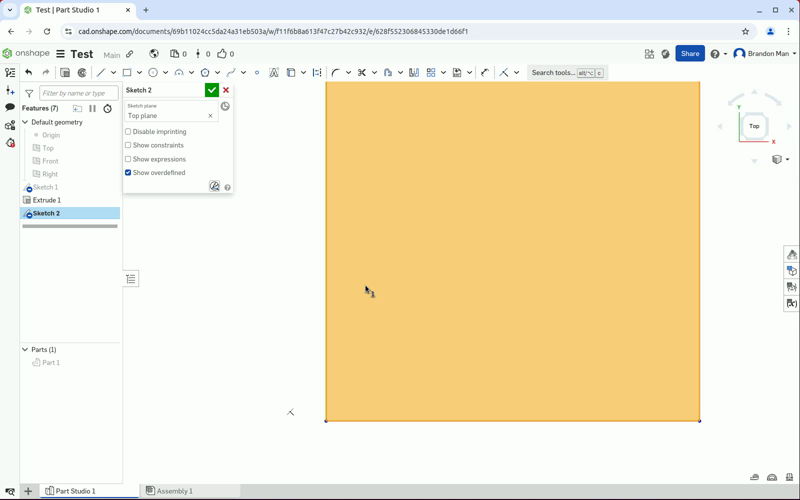
scroll(-6)
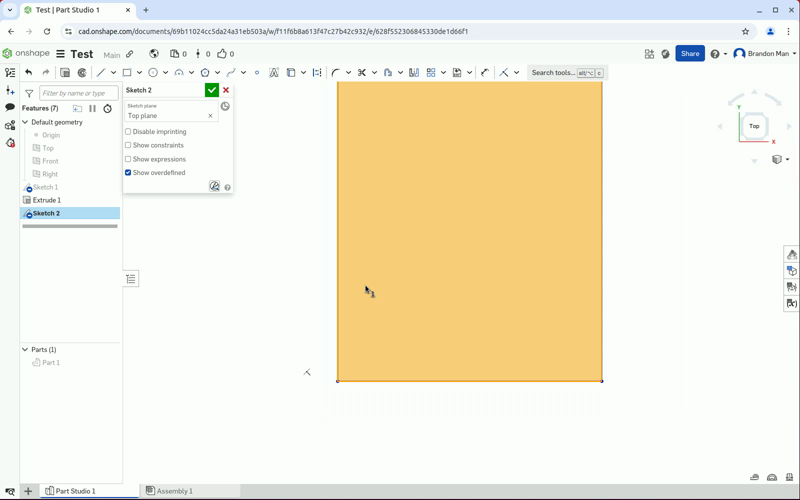
scroll(-6)
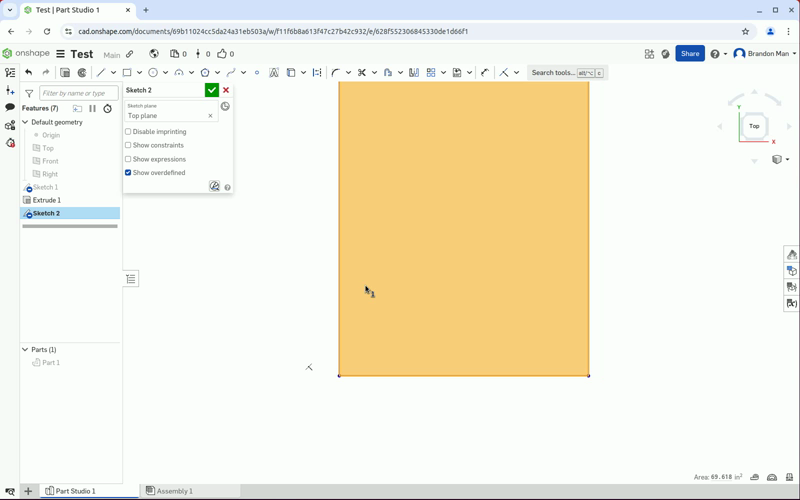
scroll(-6)
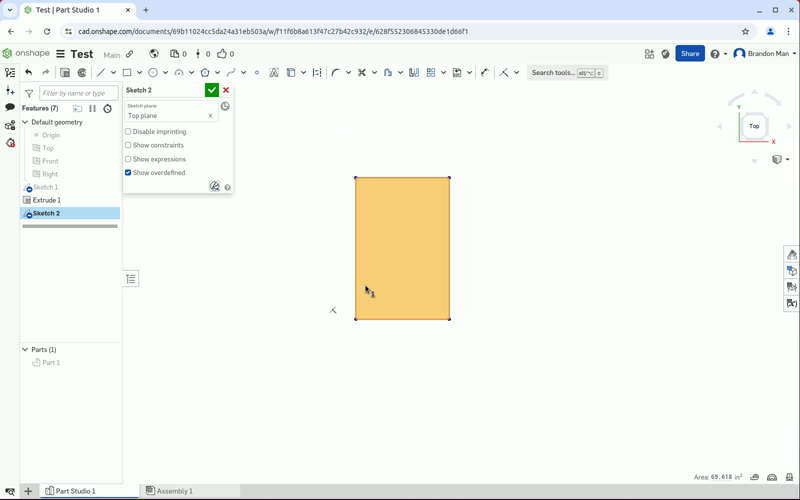
scroll(-6)
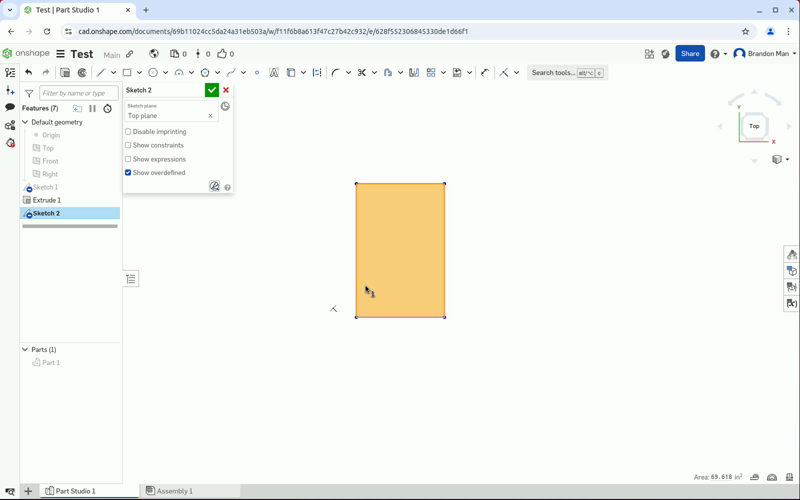
scroll(-6)
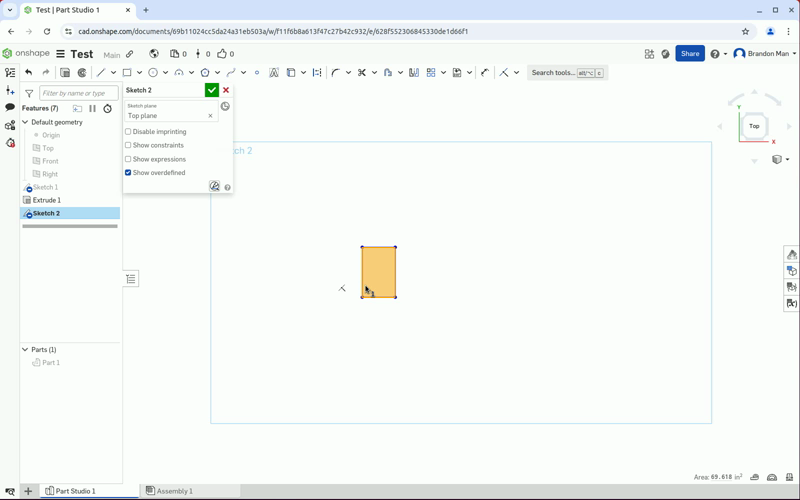
mouse_move(73, 352)
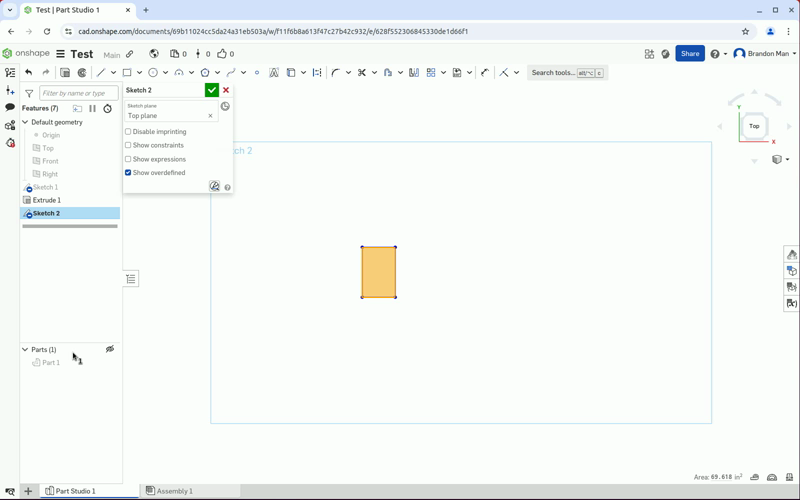
key(shift+y)
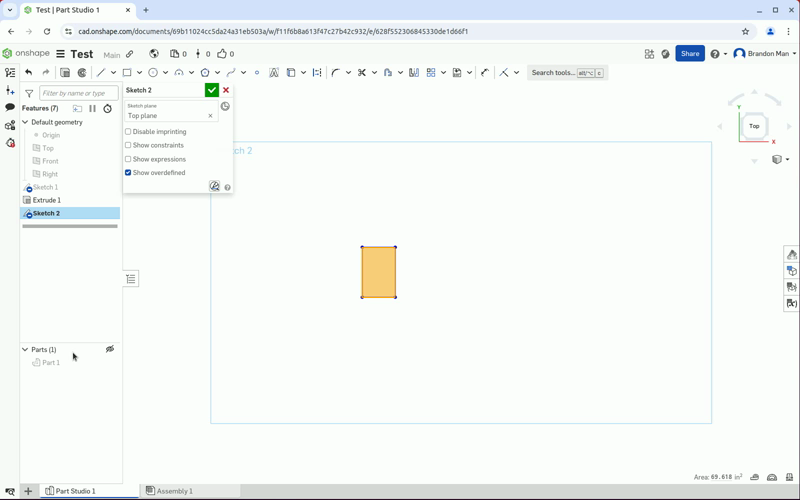
key(shift+e)
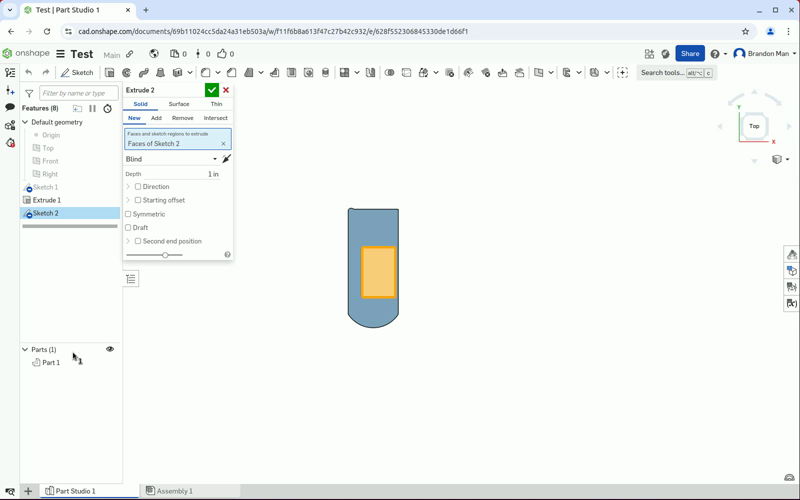
mouse_move(143, 106)
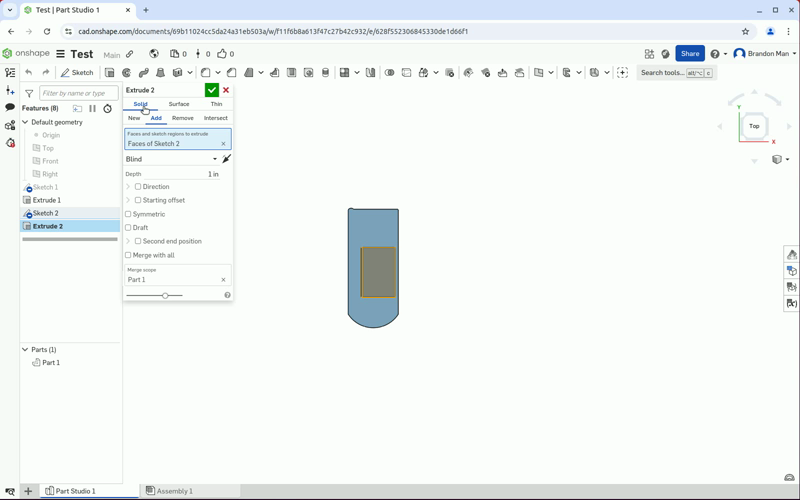
click(143, 106)
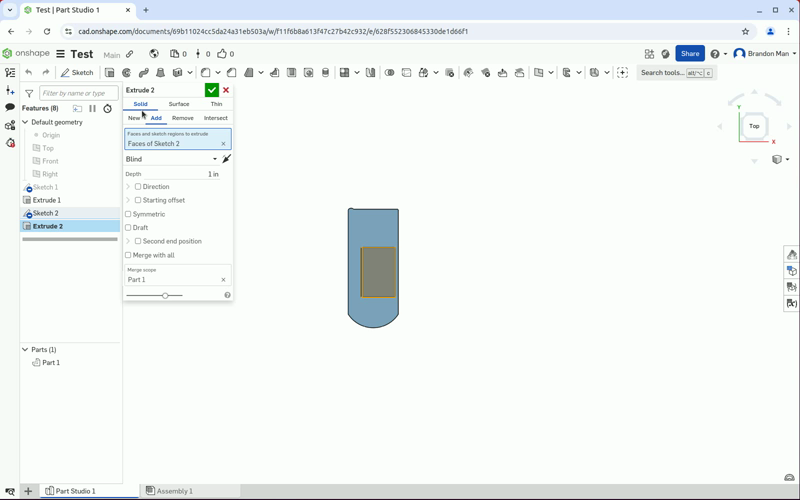
mouse_move(137, 120)
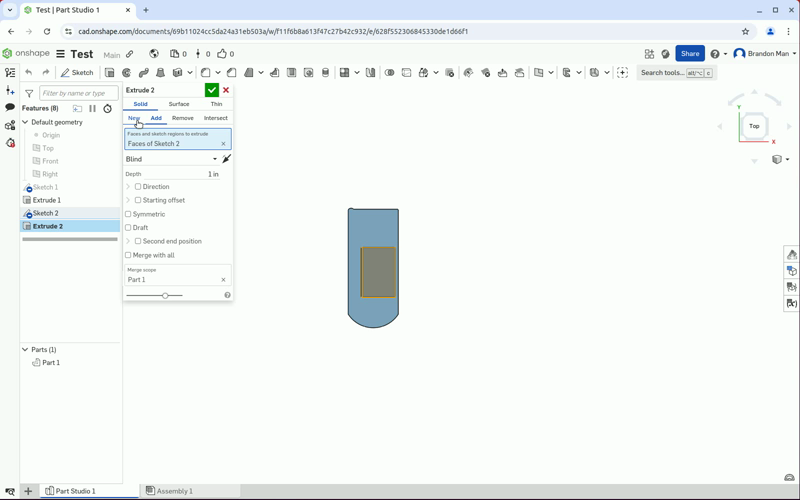
click(137, 120)
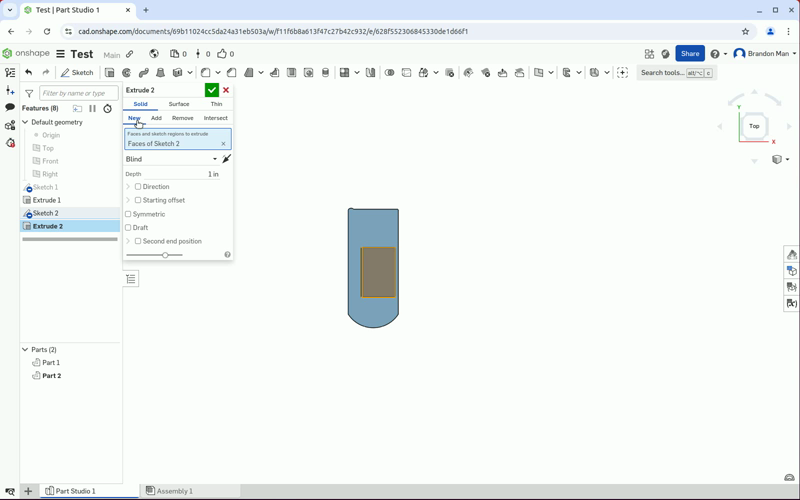
key(tab, 4)
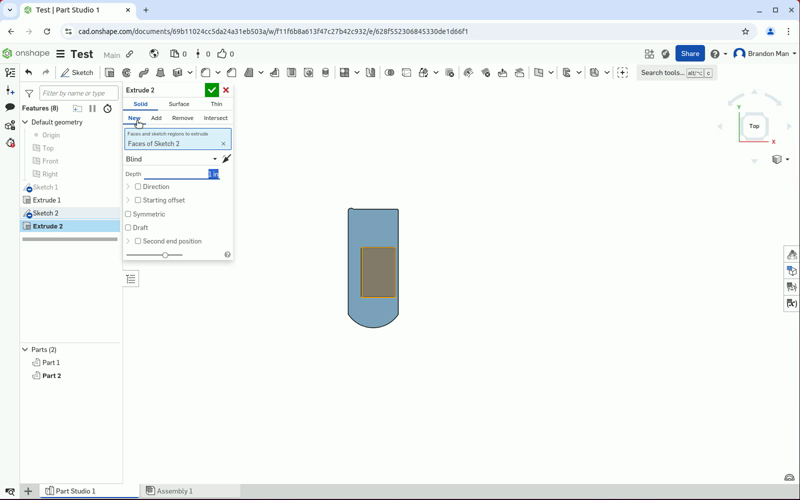
text(0.481)
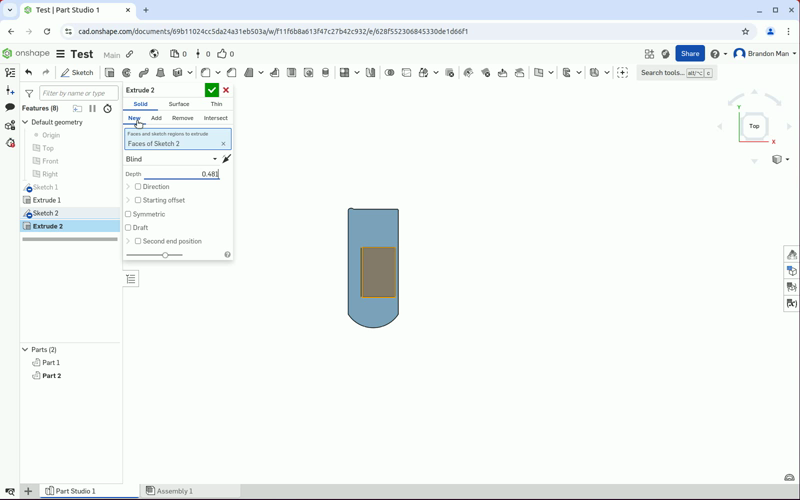
key(enter)
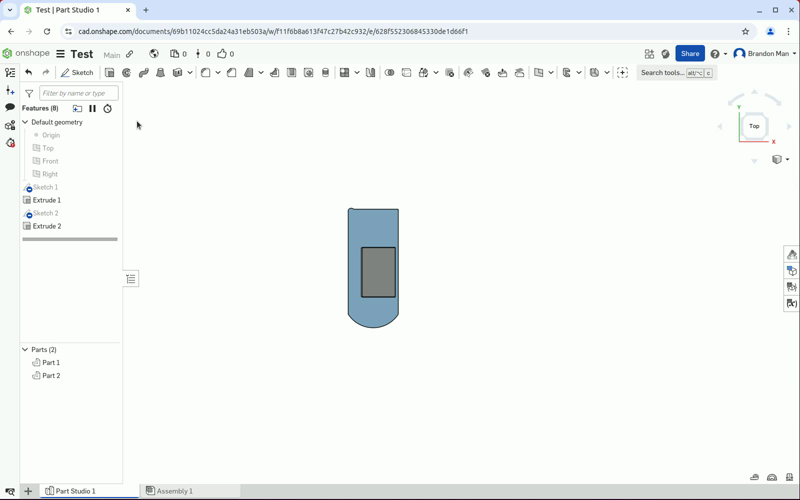
key(shift+h)
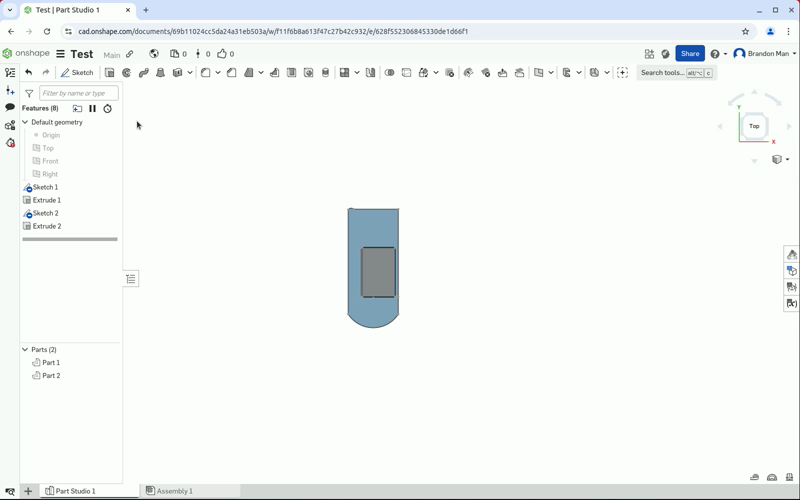
key(shift+h)
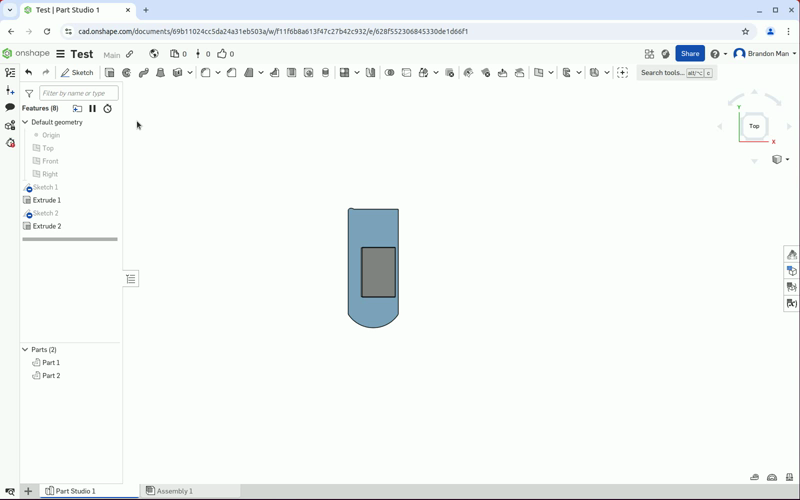
mouse_move(73, 189)
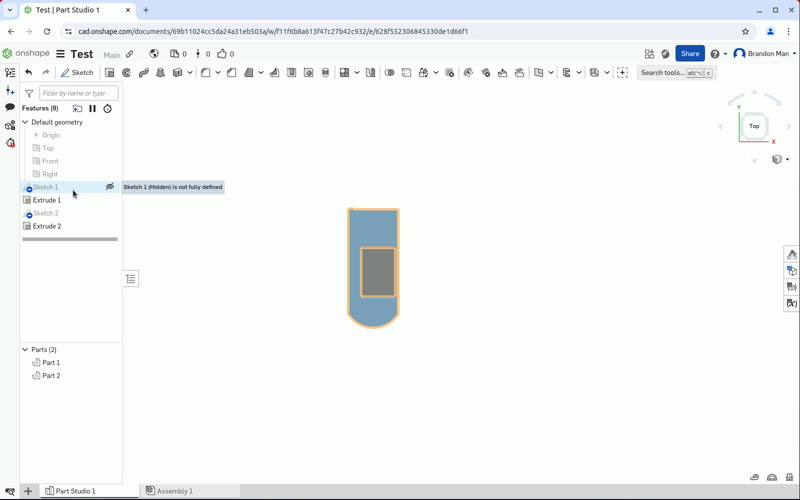
click(73, 189)
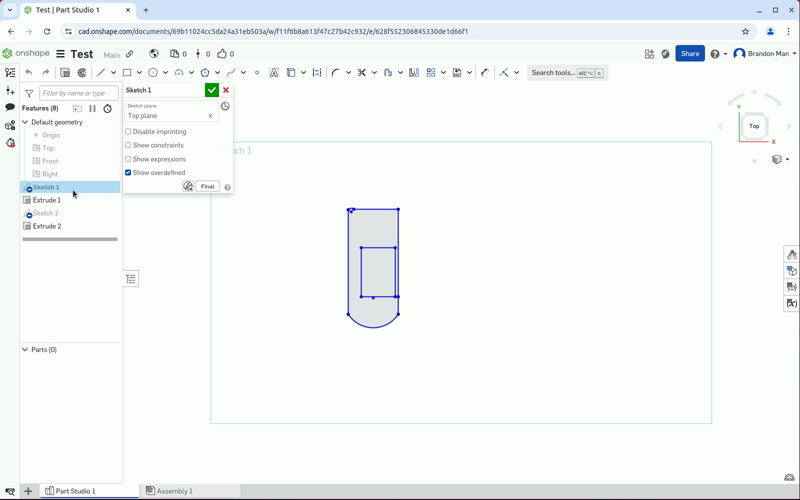
mouse_move(229, 92)
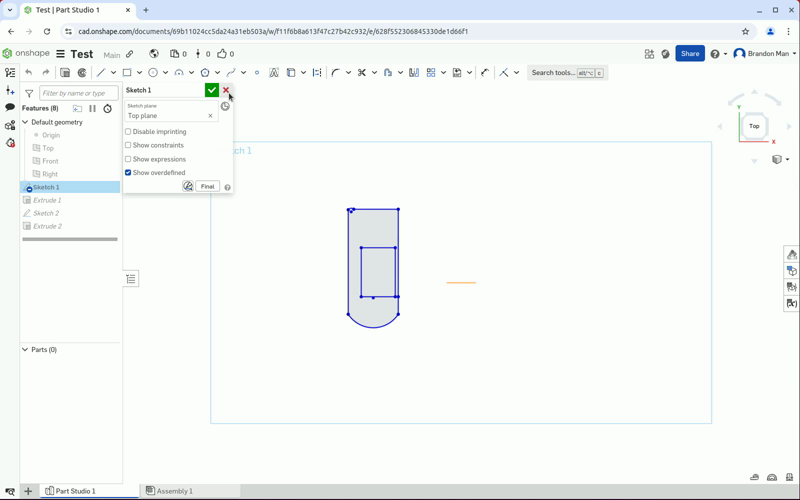
click(229, 92)
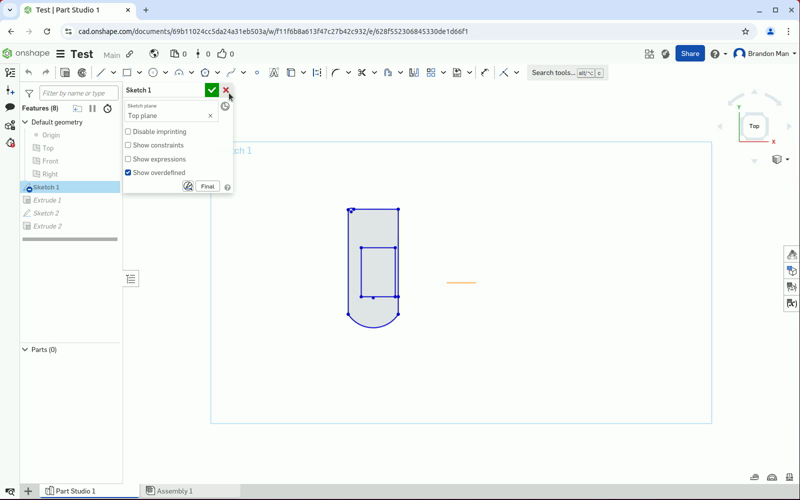
key(shift+s)
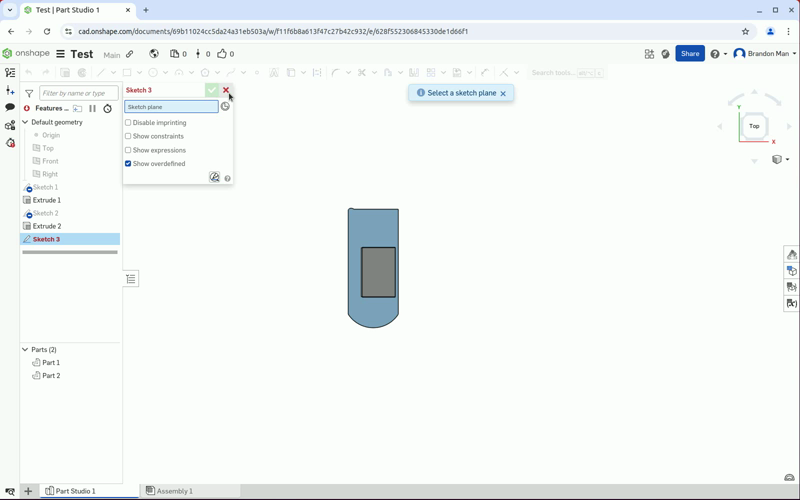
mouse_move(73, 150)
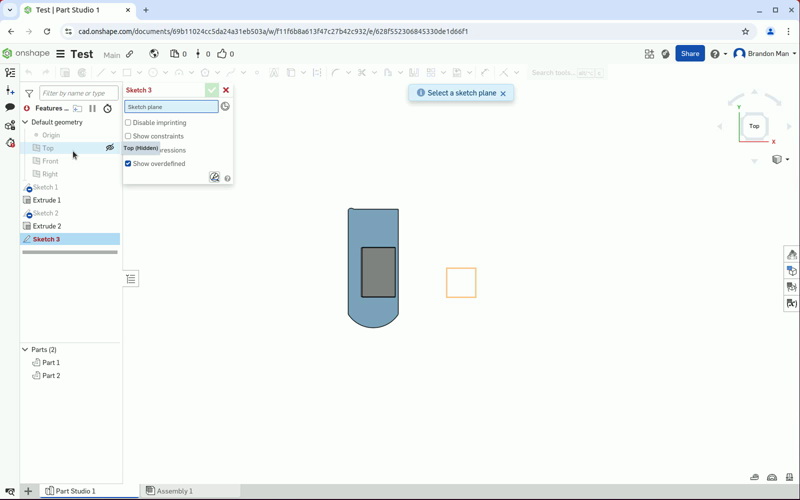
click(73, 150)
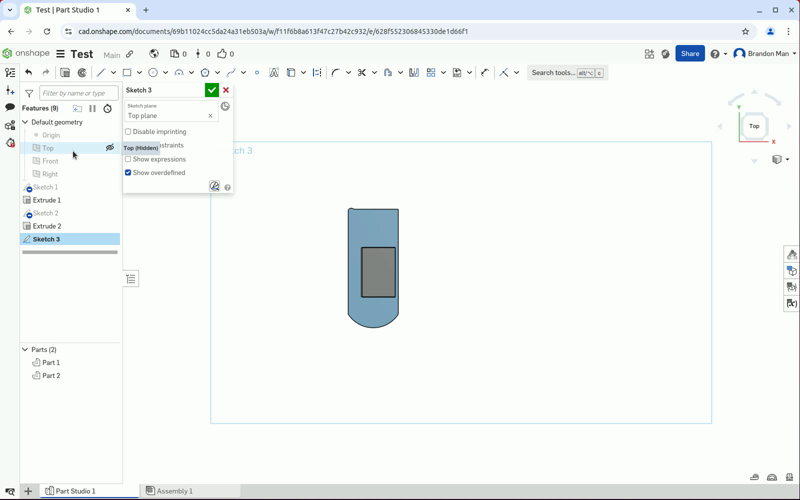
mouse_move(73, 352)
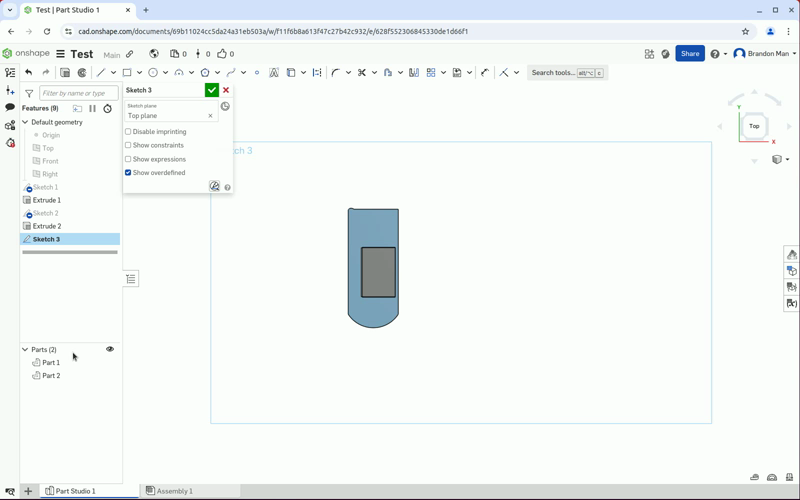
key(y)
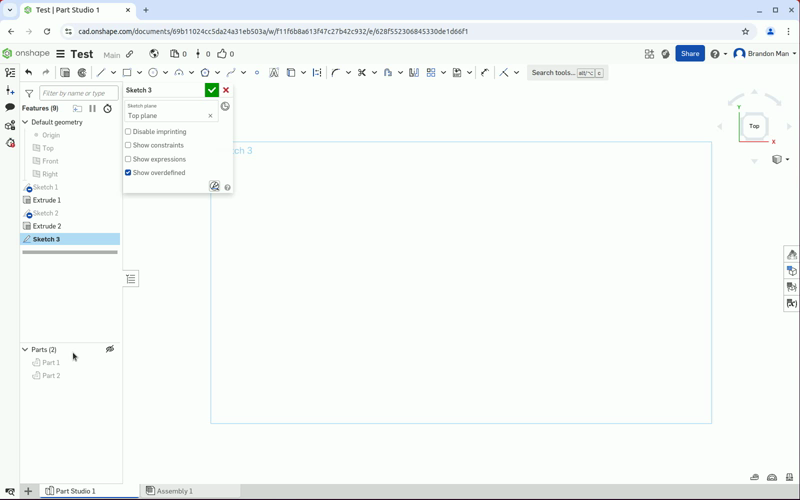
key(a)
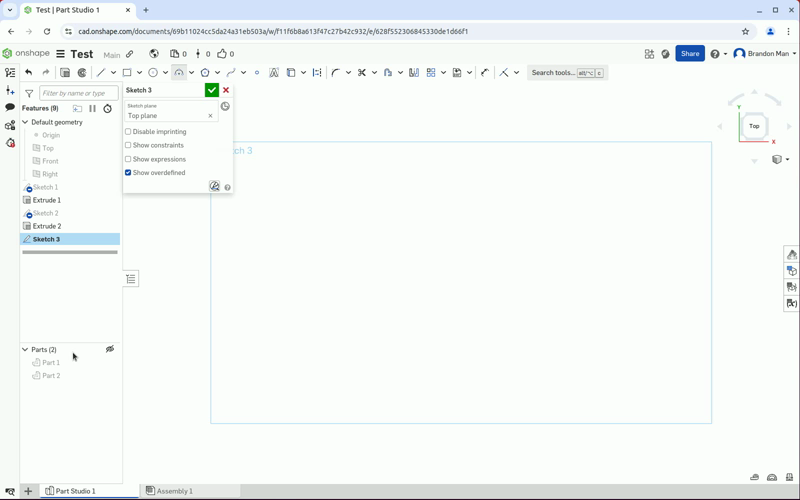
key_down(shift)
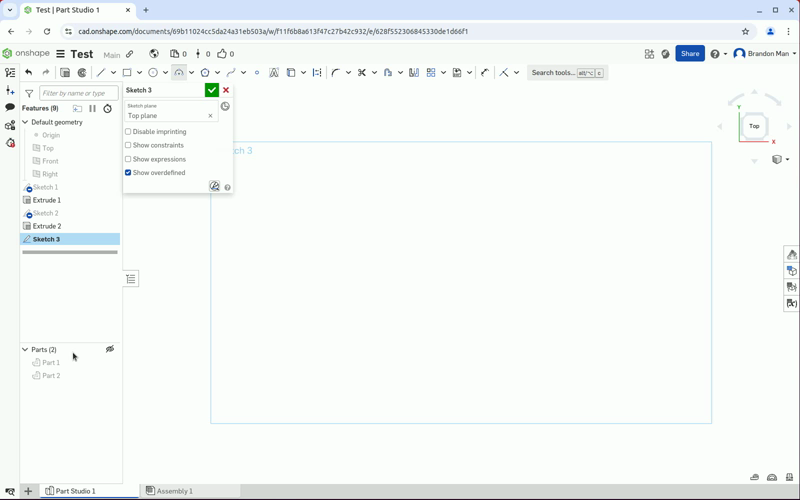
mouse_move(512, 314)
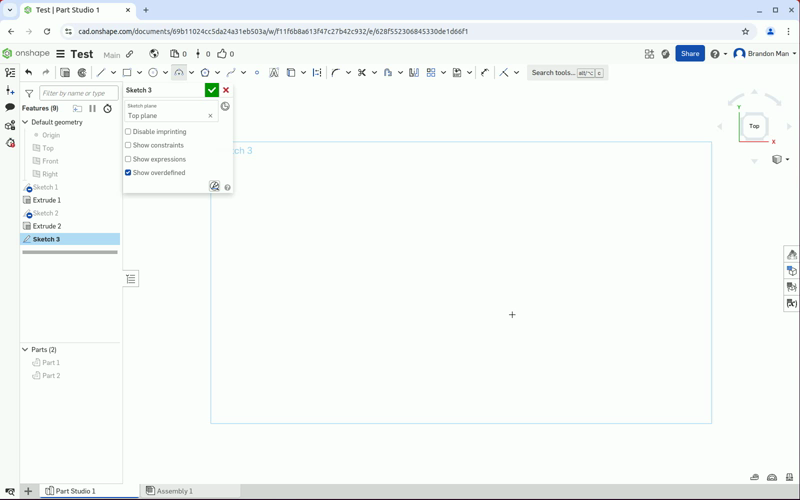
click(512, 314)
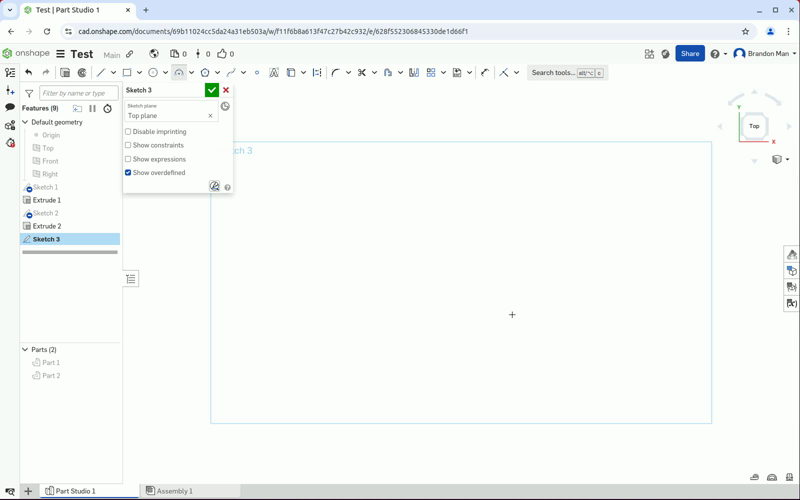
key_up(shift)
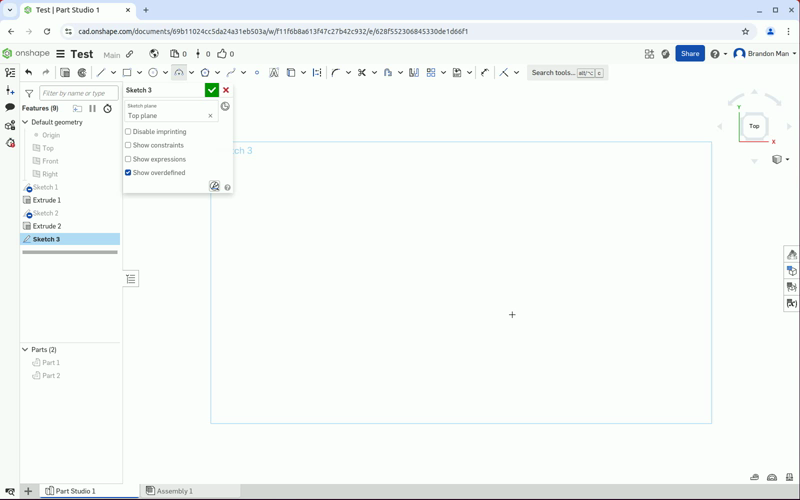
key_down(shift)
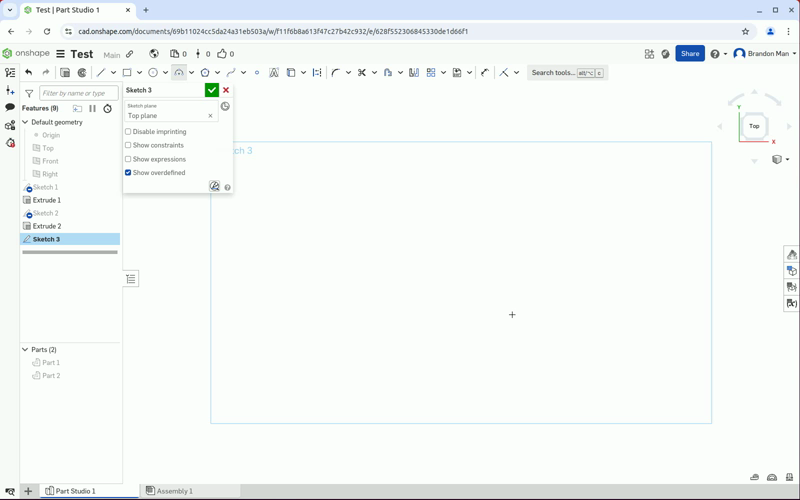
mouse_move(562, 314)
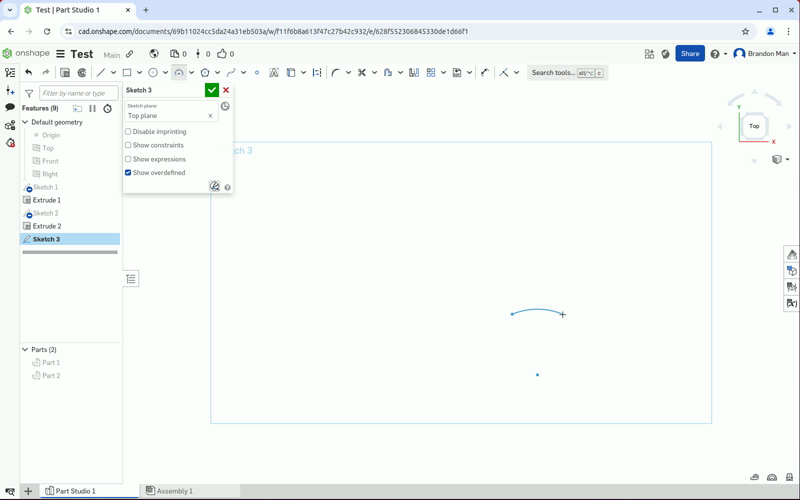
click(562, 314)
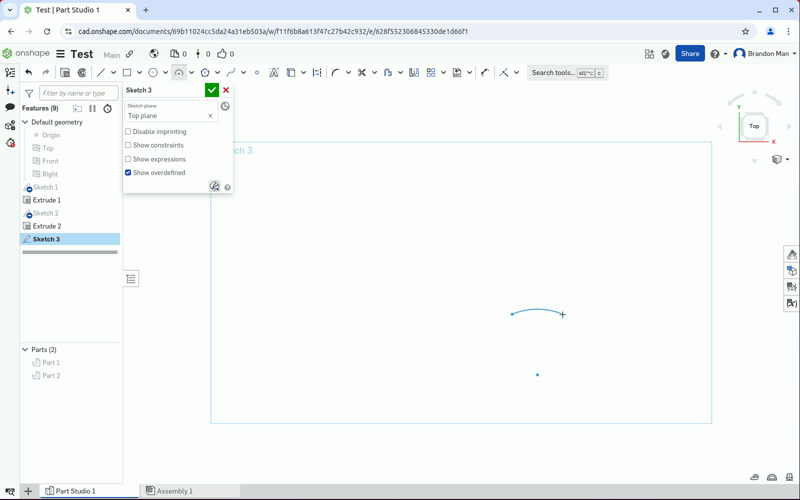
mouse_move(537, 327)
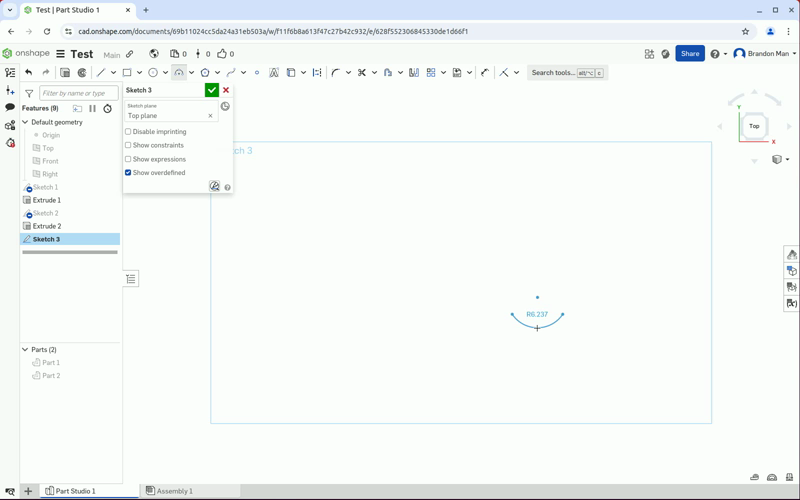
click(537, 327)
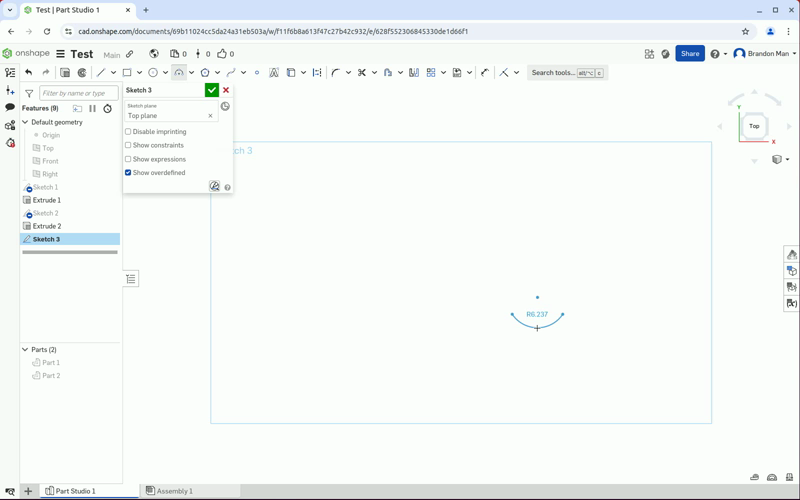
key_up(shift)
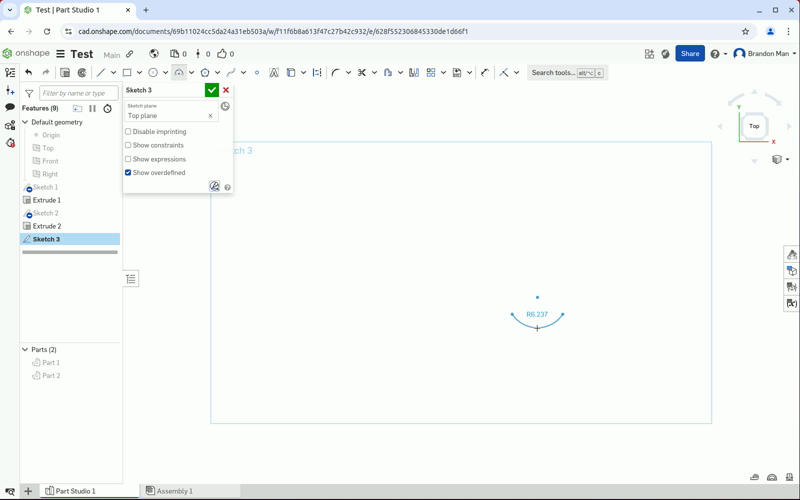
key(esc)
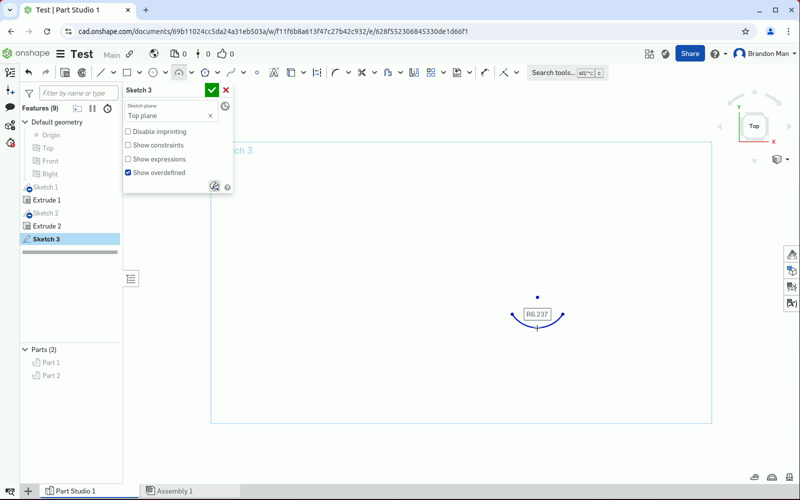
key(l)
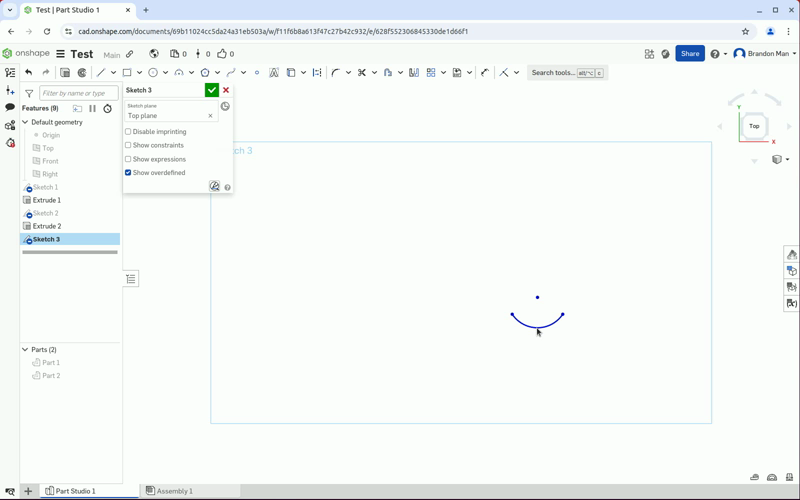
mouse_move(562, 314)
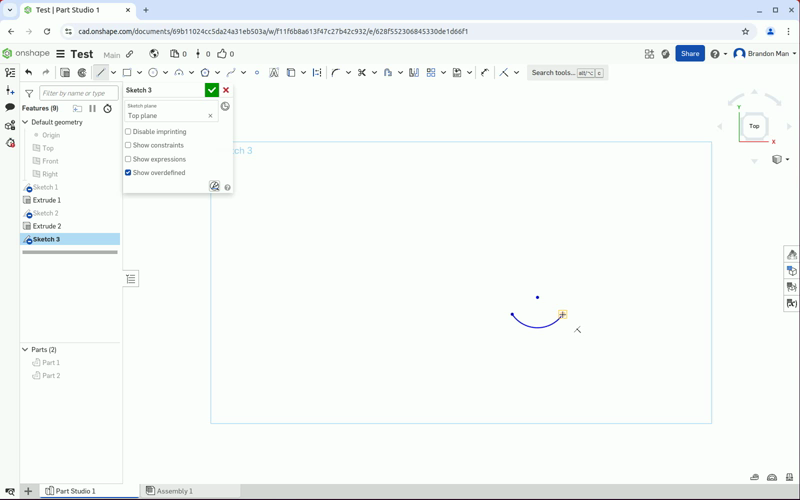
click(562, 314)
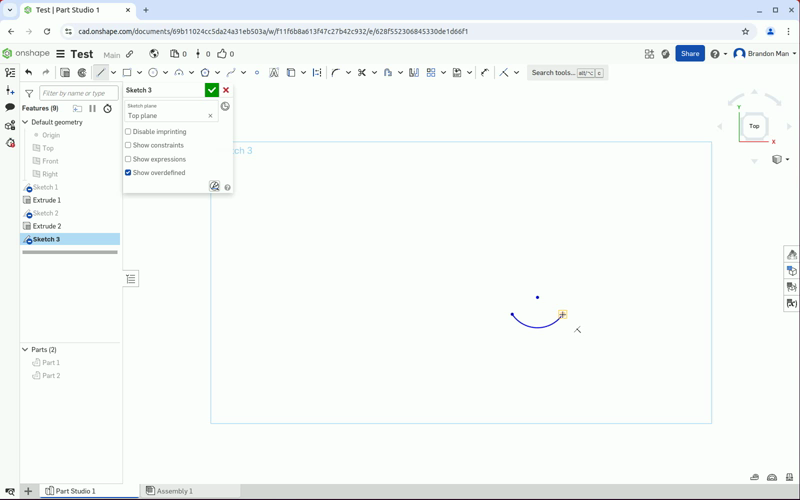
key_down(shift)
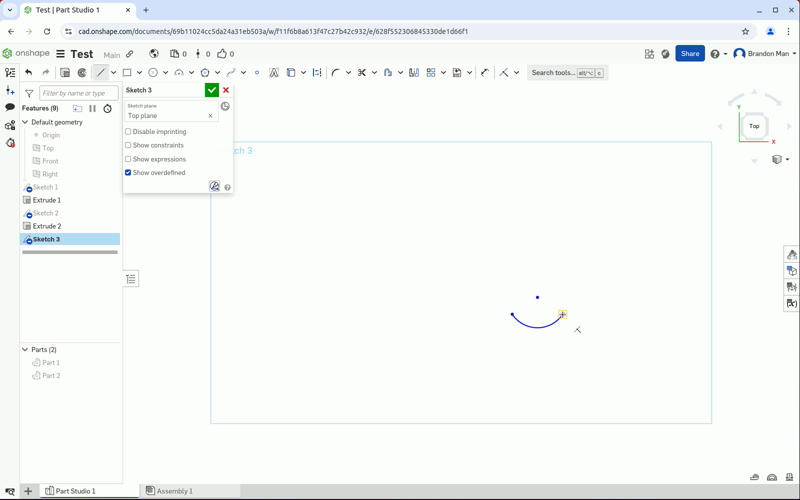
mouse_move(562, 209)
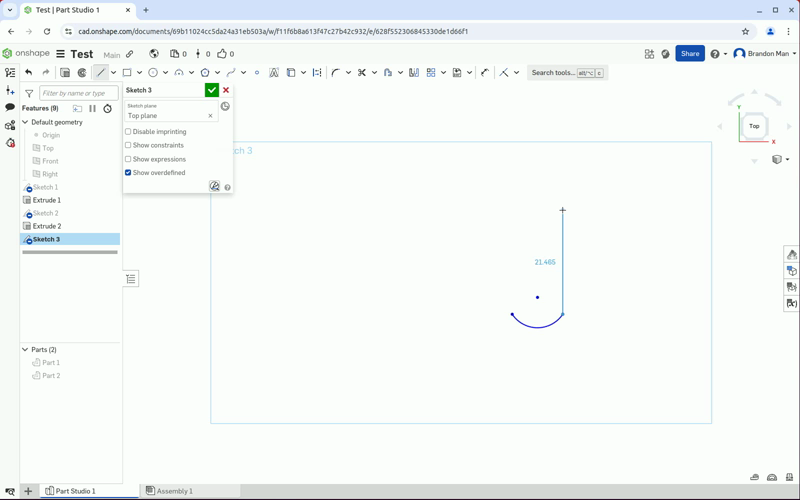
click(562, 209)
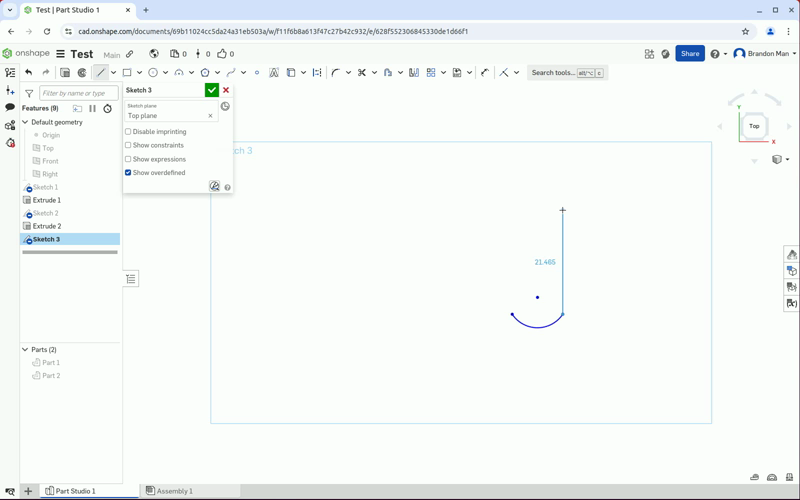
key_up(shift)
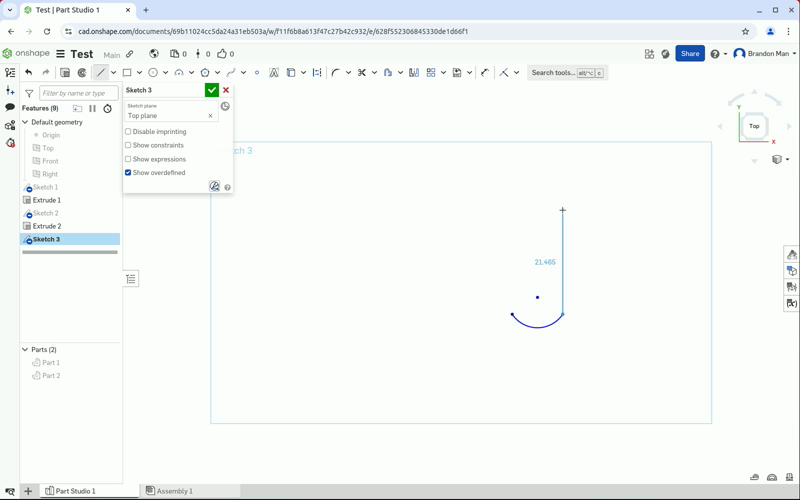
key(esc)
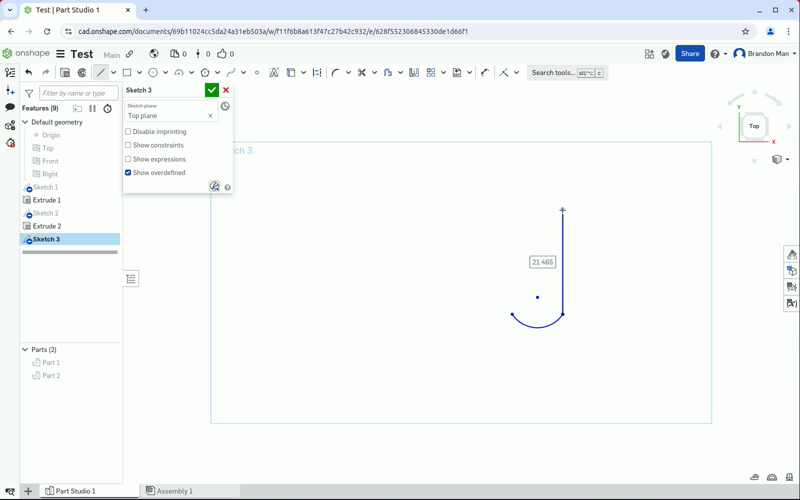
key(a)
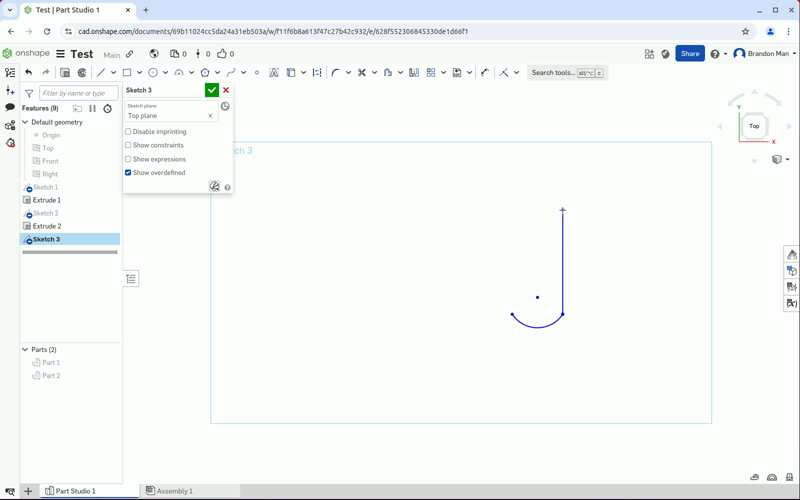
mouse_move(562, 209)
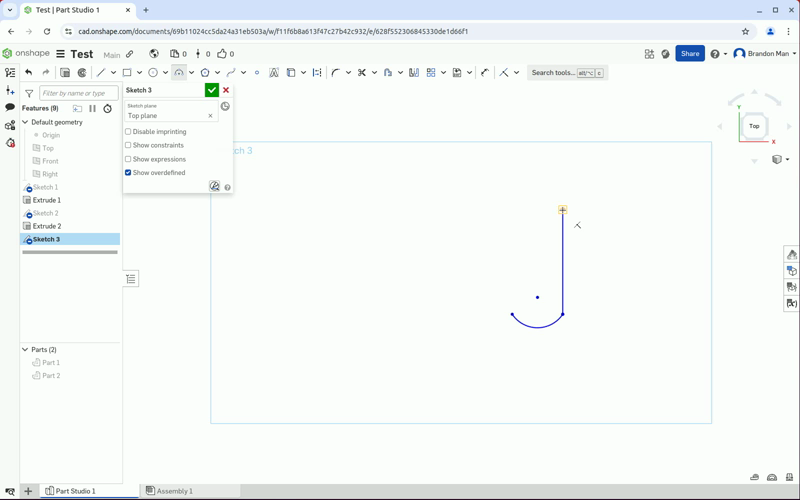
click(562, 209)
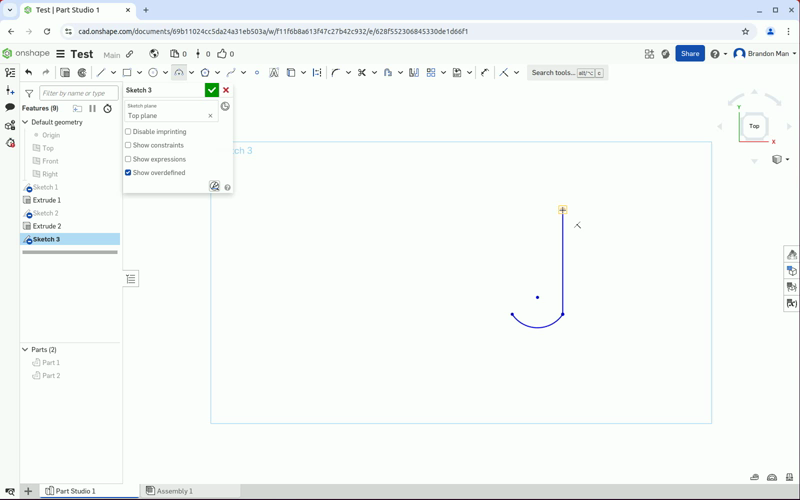
key_down(shift)
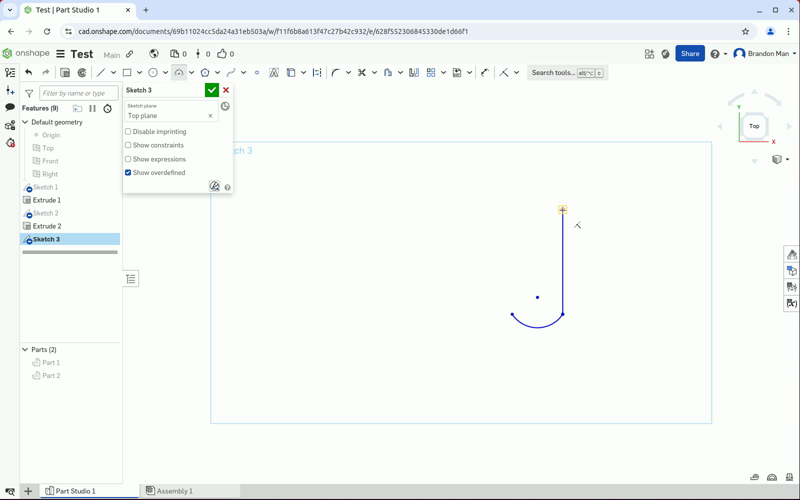
mouse_move(556, 209)
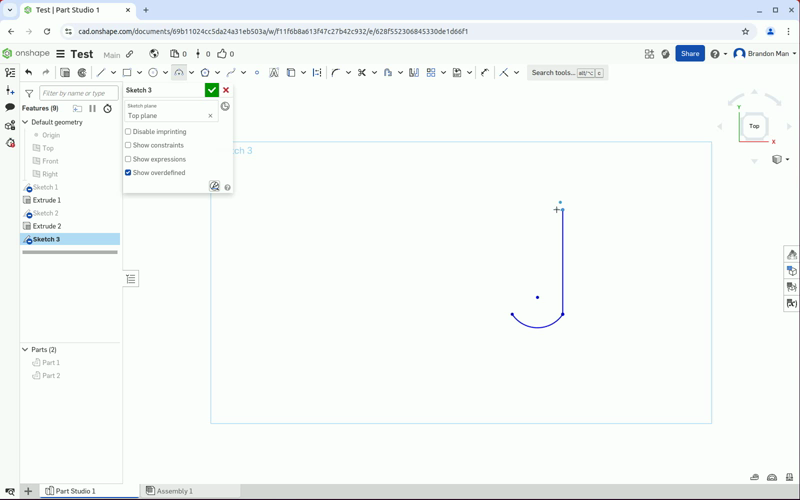
scroll(6)
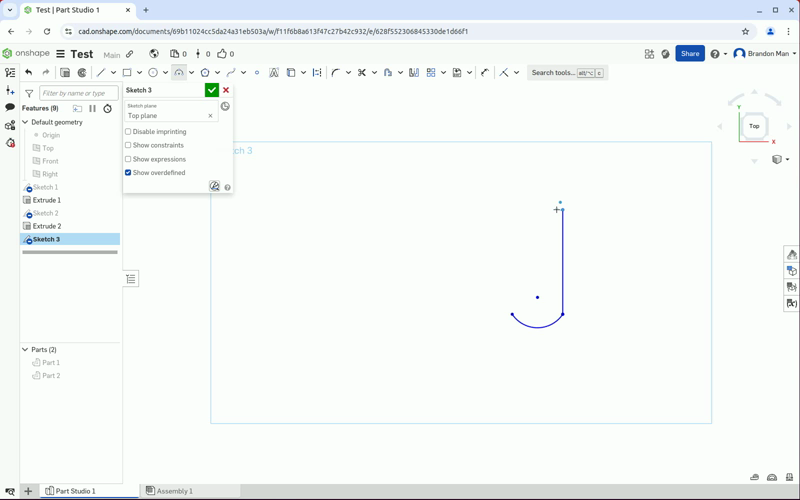
scroll(6)
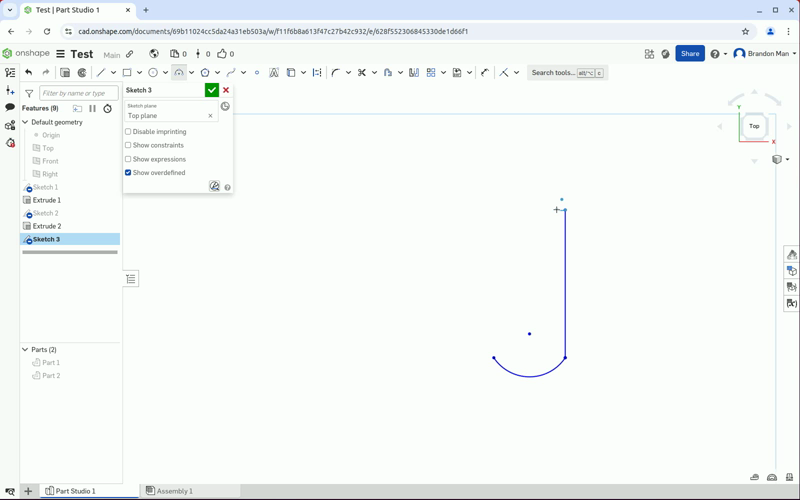
scroll(6)
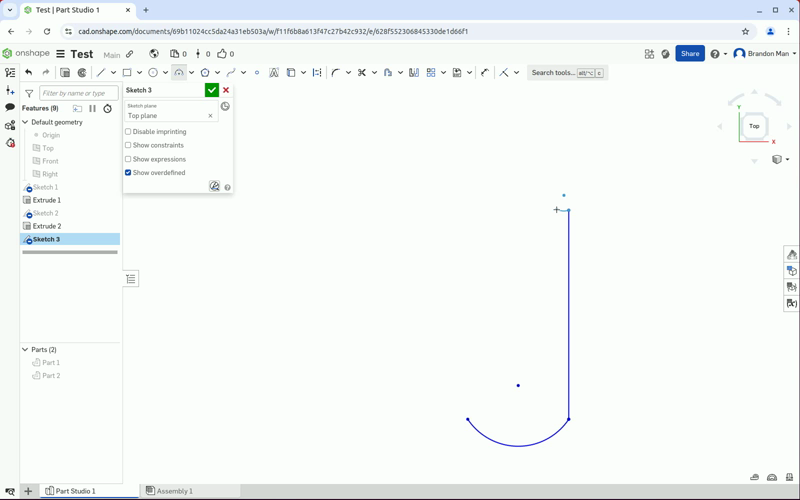
scroll(6)
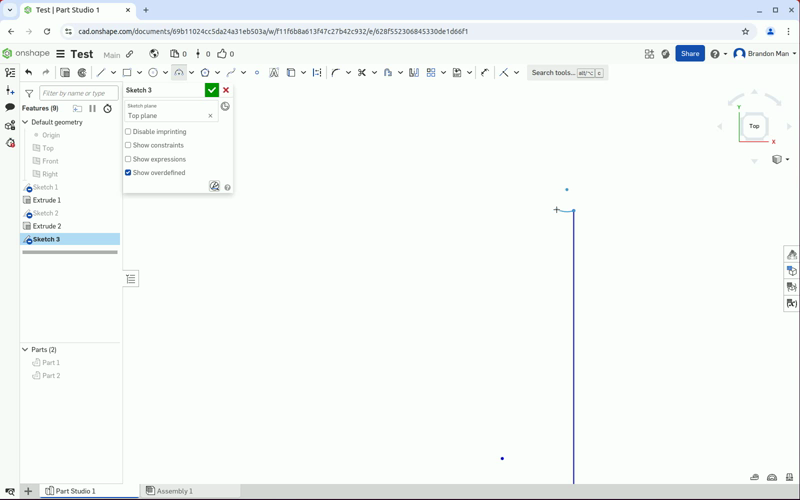
scroll(6)
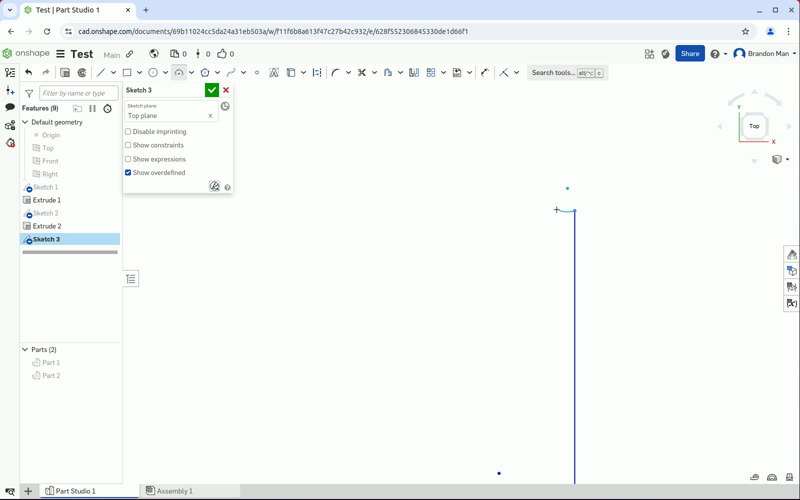
scroll(6)
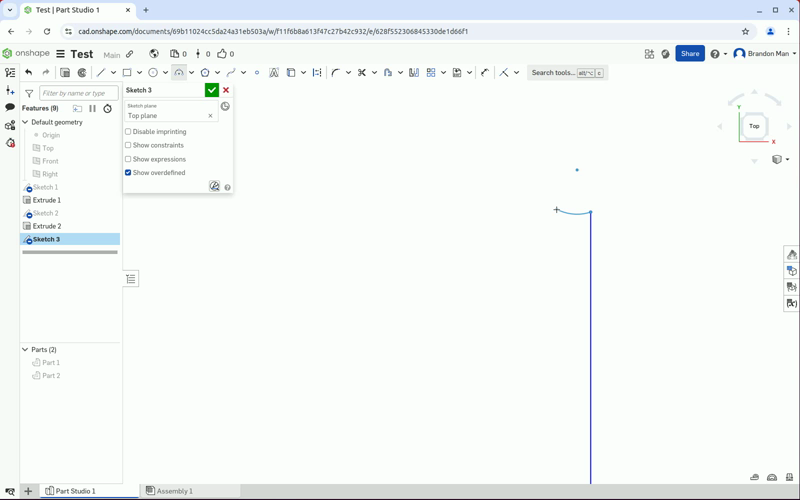
scroll(6)
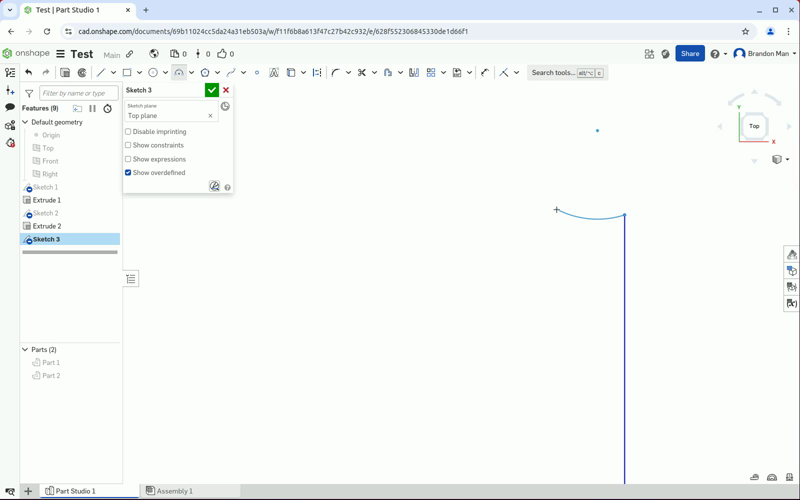
click(556, 209)
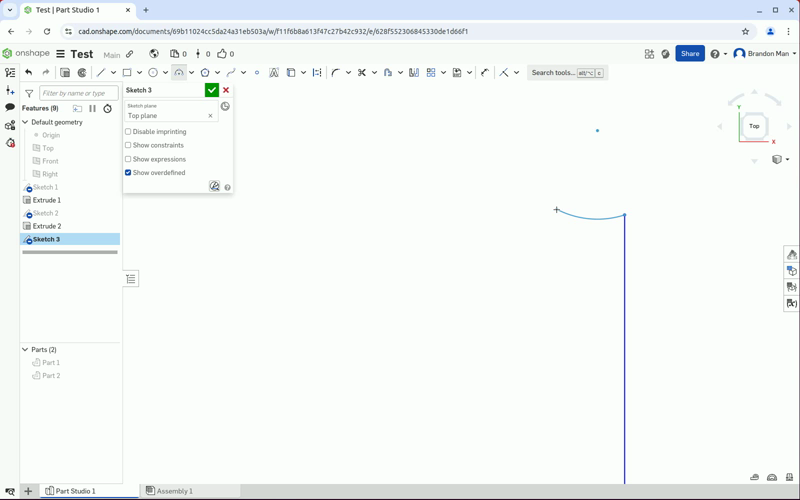
scroll(-6)
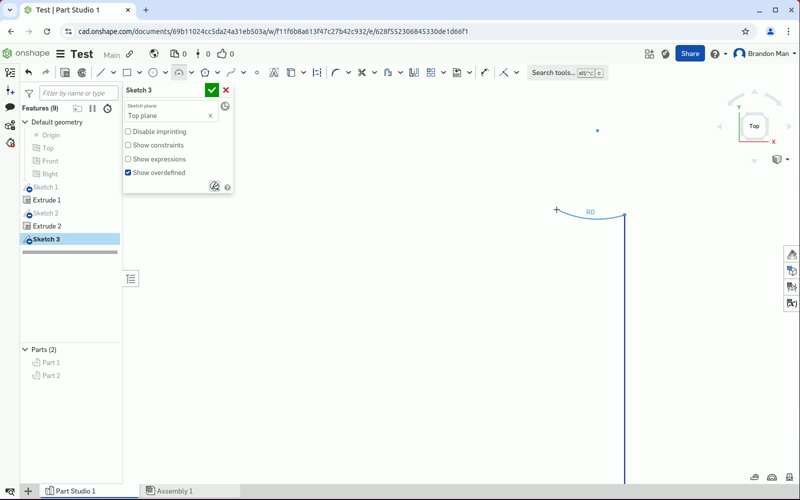
scroll(-6)
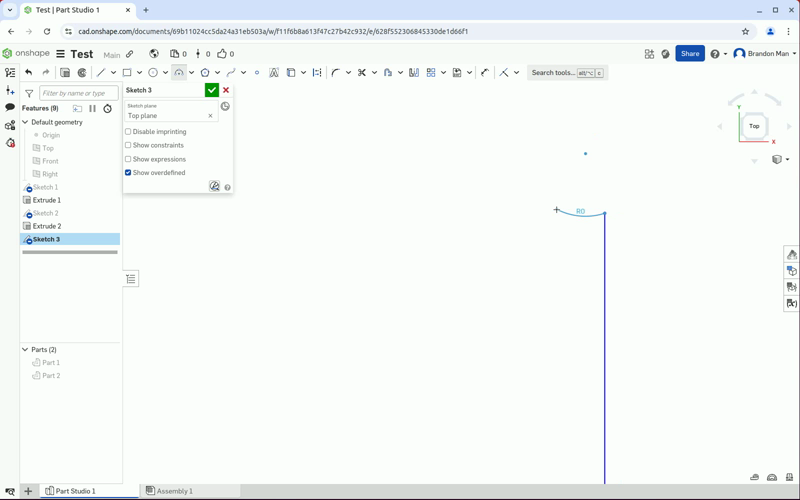
scroll(-6)
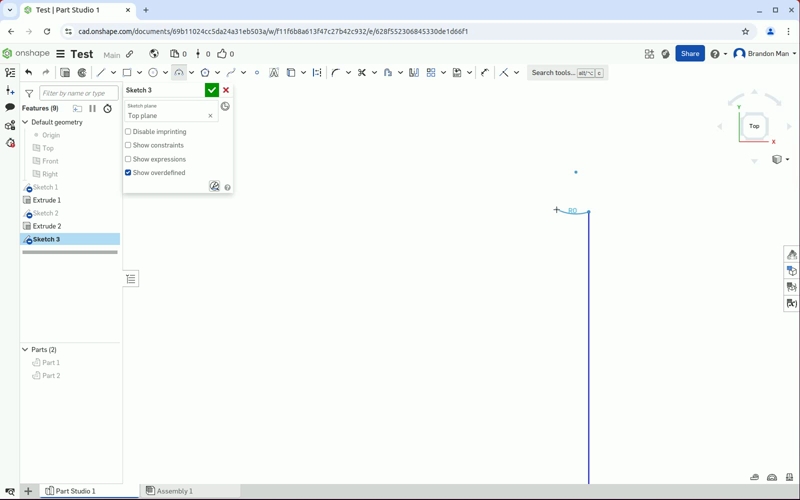
scroll(-6)
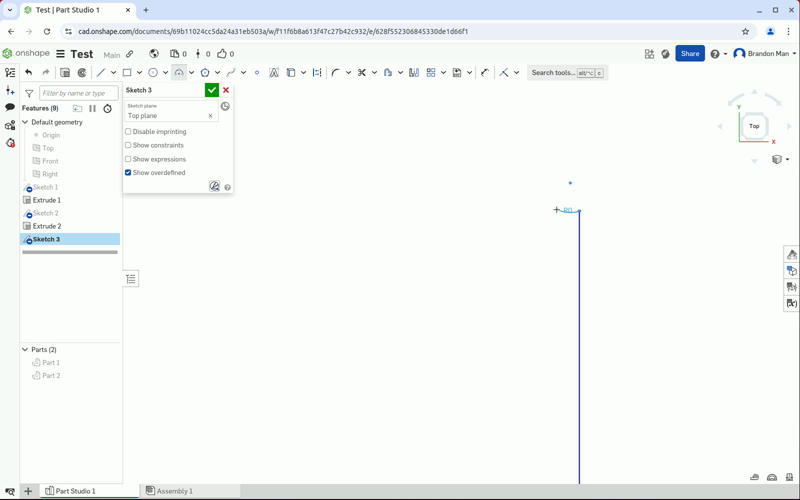
scroll(-6)
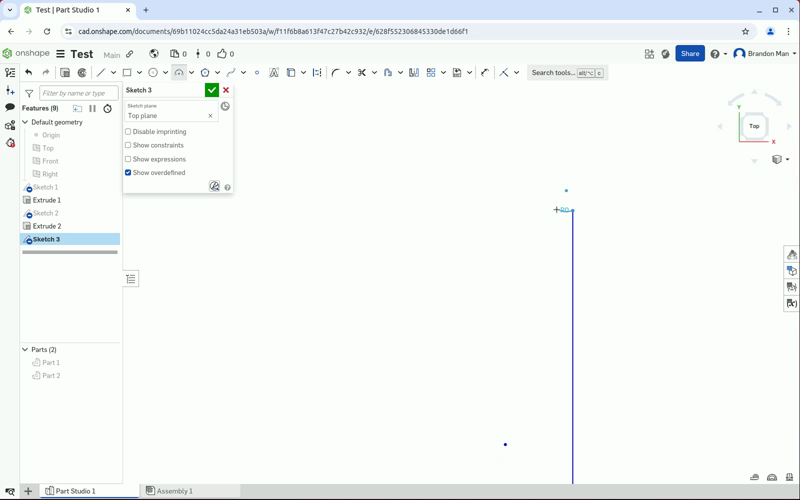
scroll(-6)
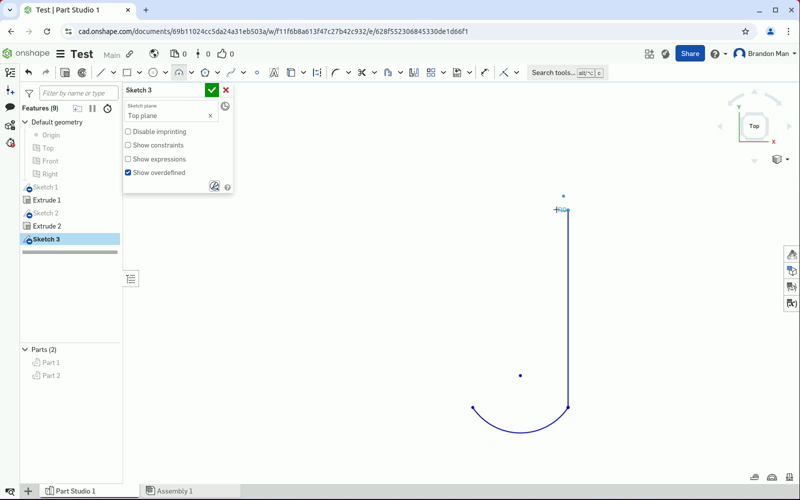
scroll(-6)
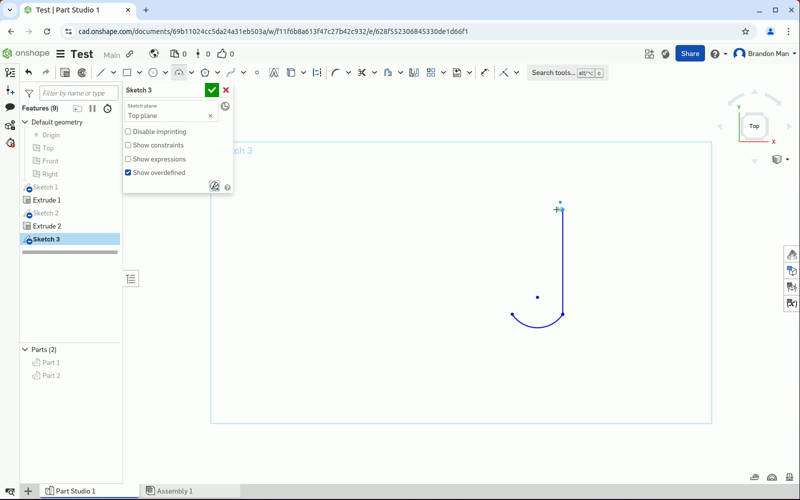
mouse_move(559, 208)
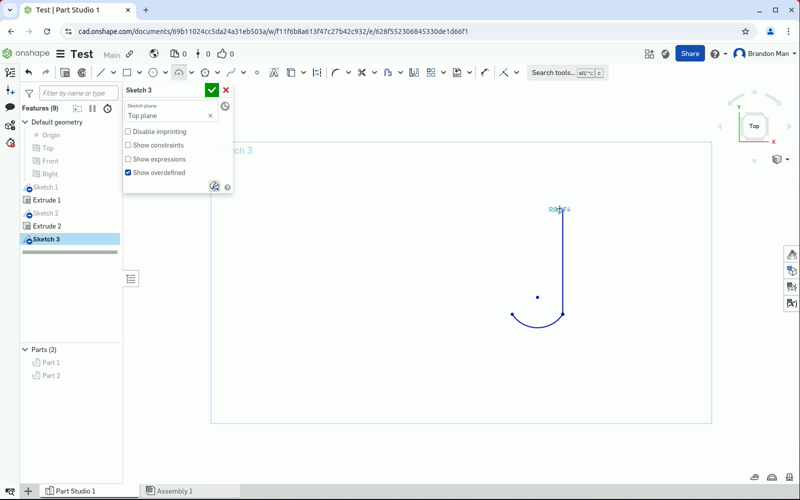
scroll(6)
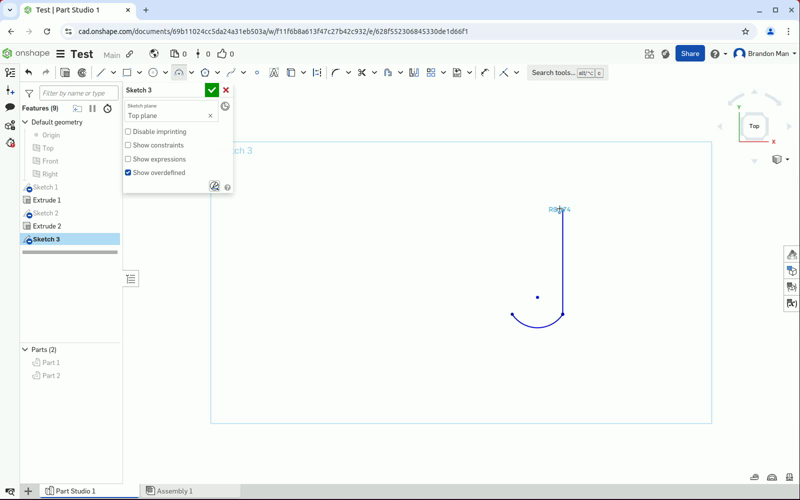
scroll(6)
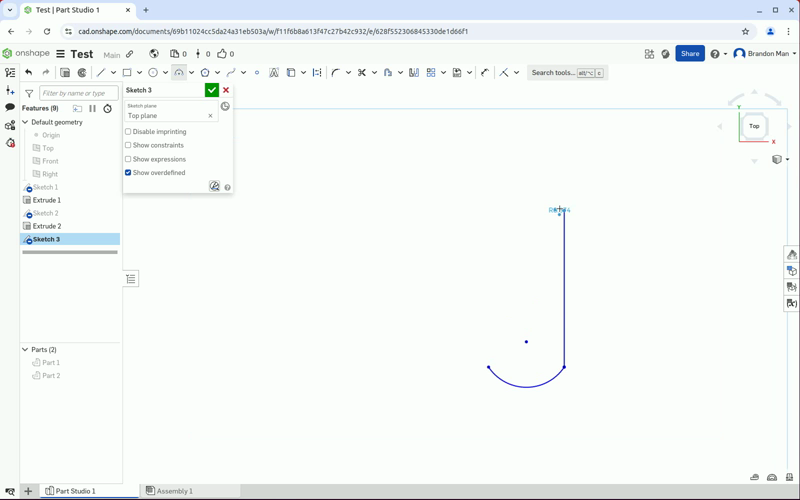
scroll(6)
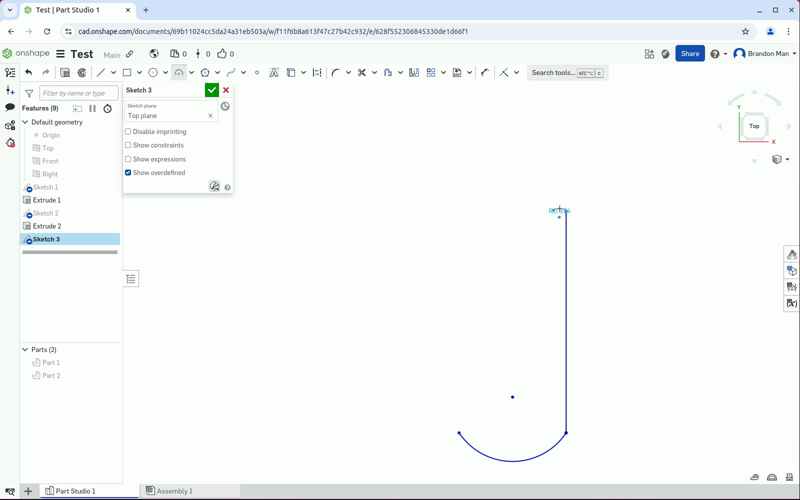
scroll(6)
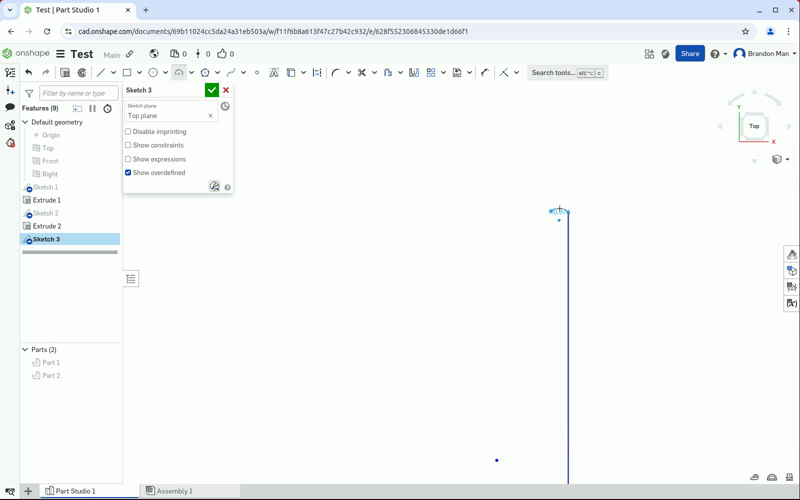
scroll(6)
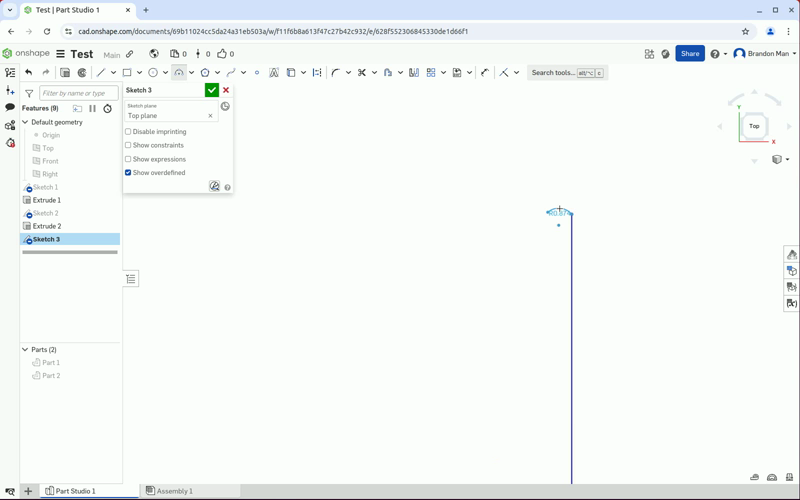
scroll(6)
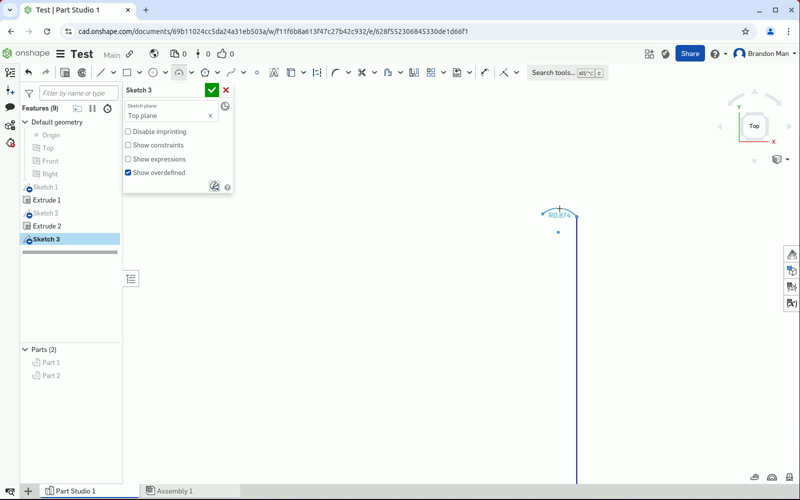
scroll(6)
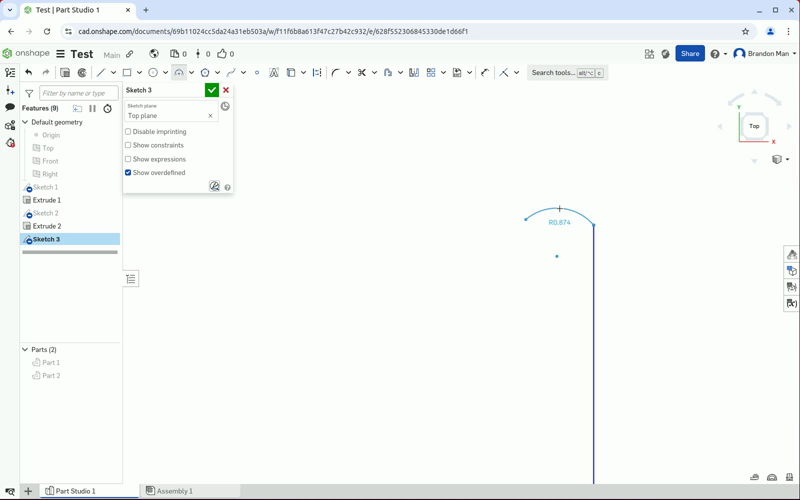
click(559, 208)
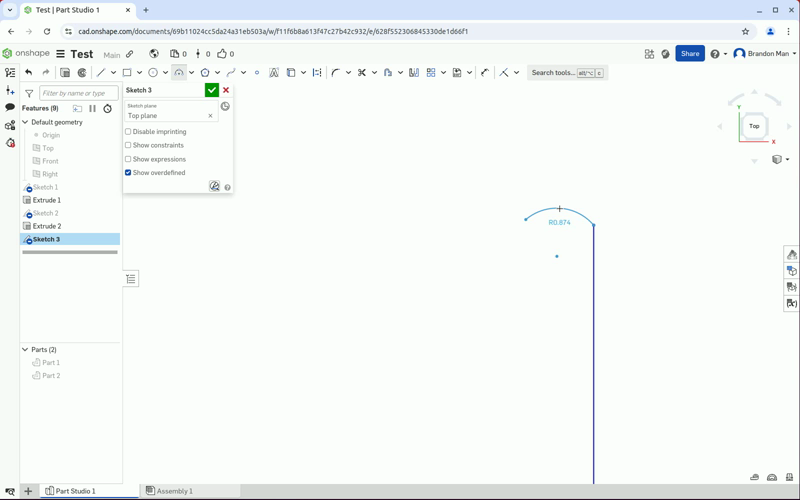
scroll(-6)
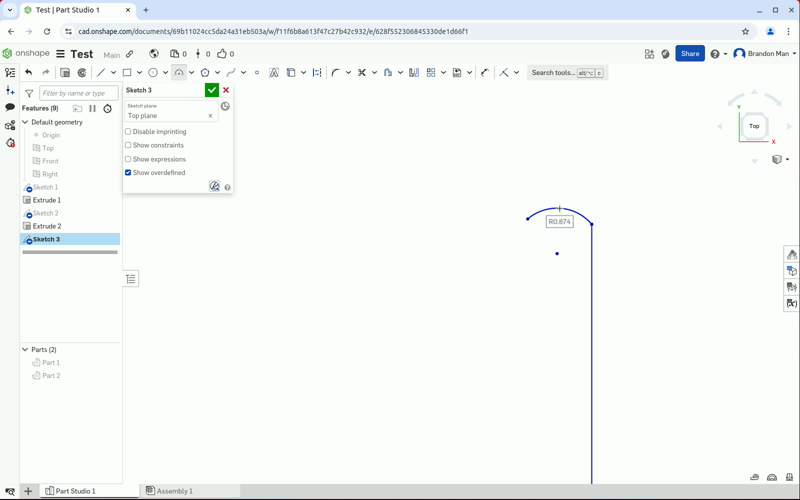
scroll(-6)
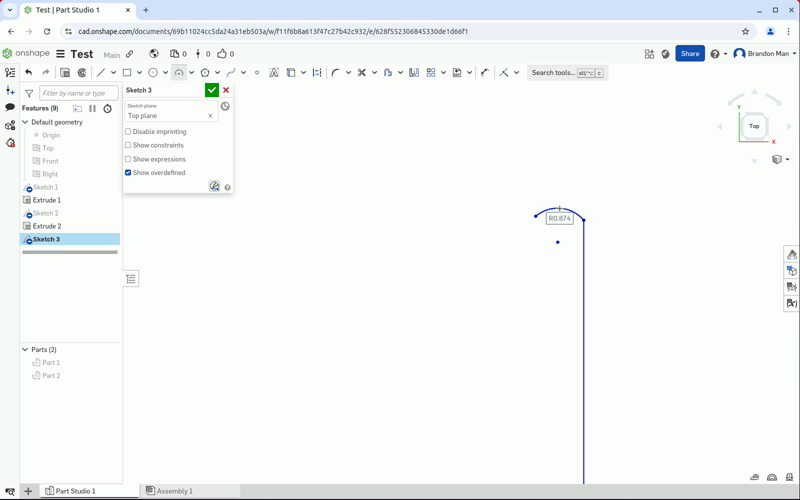
scroll(-6)
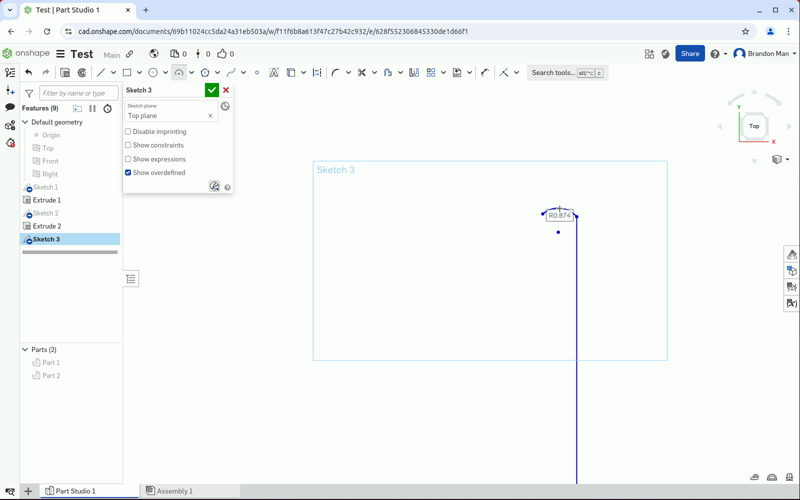
scroll(-6)
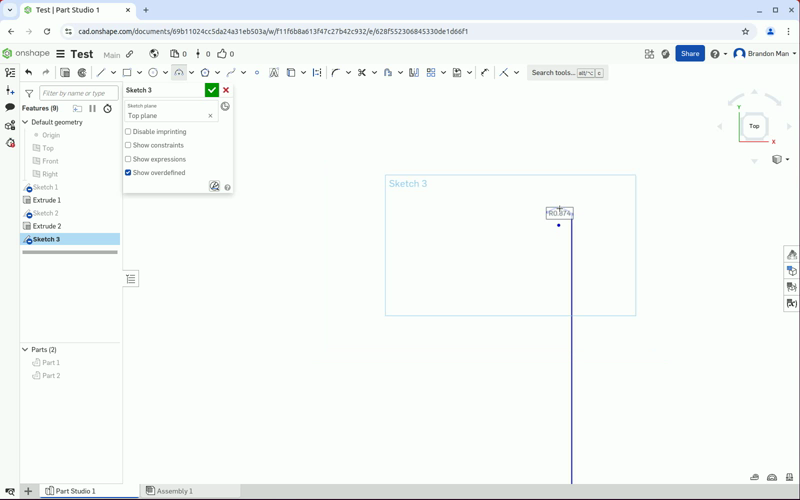
scroll(-6)
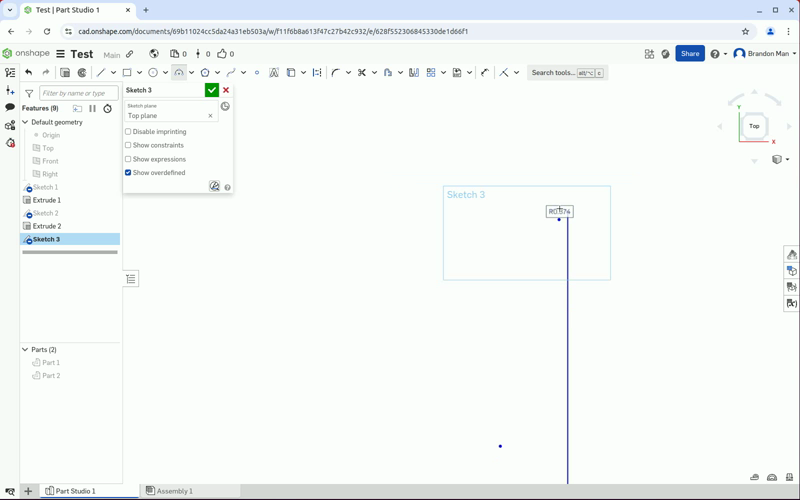
scroll(-6)
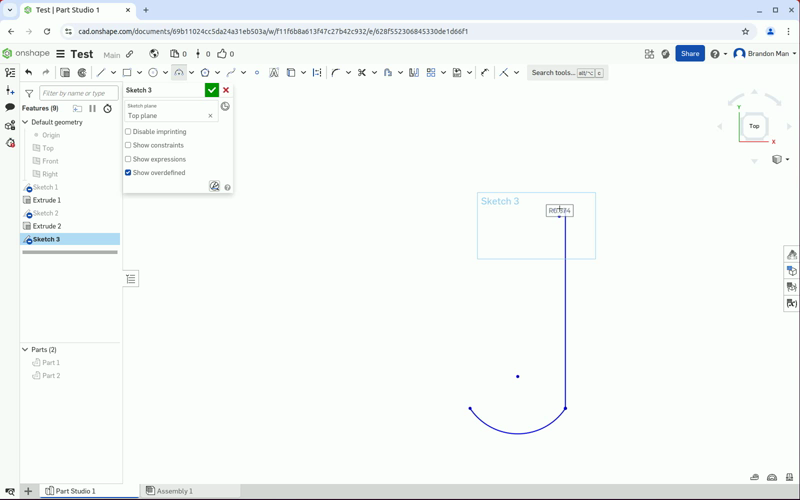
scroll(-6)
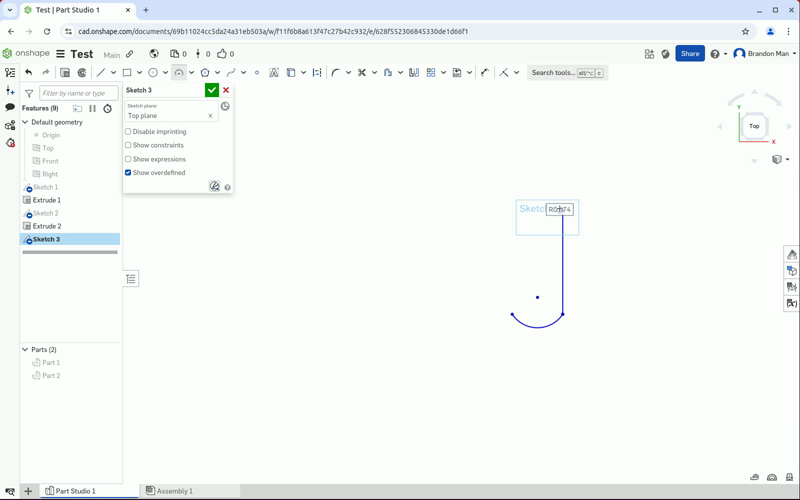
key_up(shift)
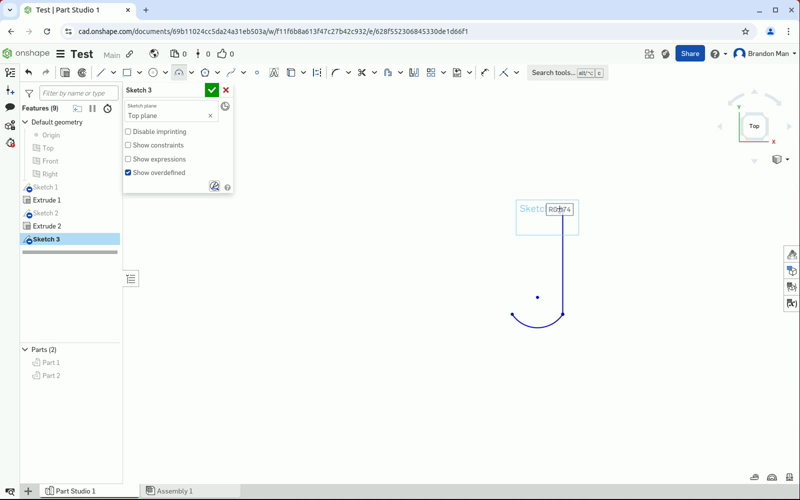
key(esc)
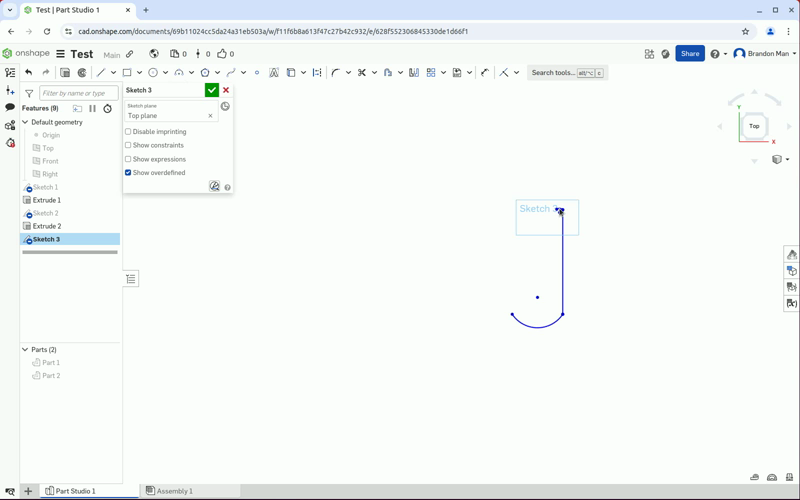
key(l)
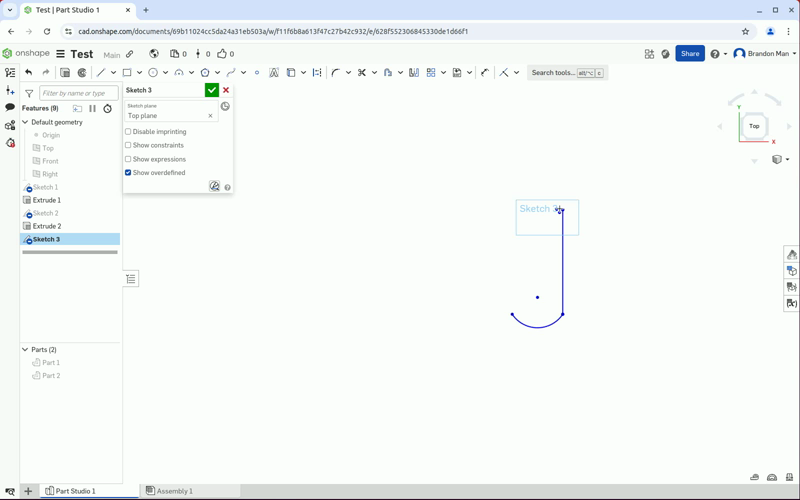
mouse_move(556, 209)
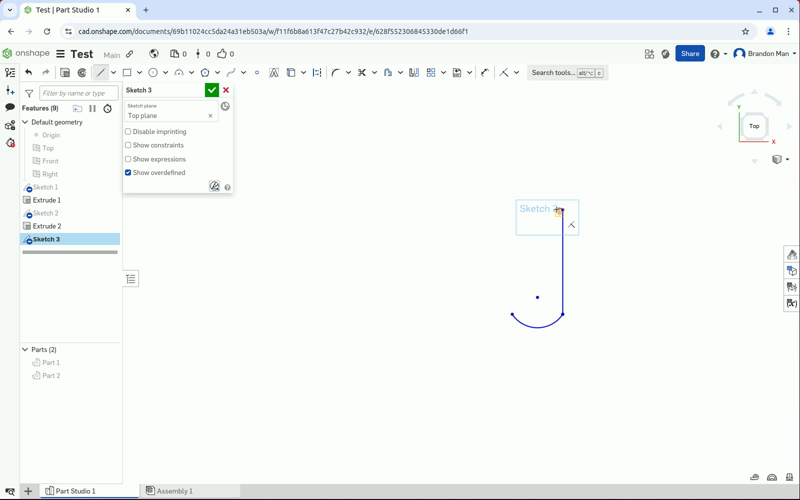
scroll(6)
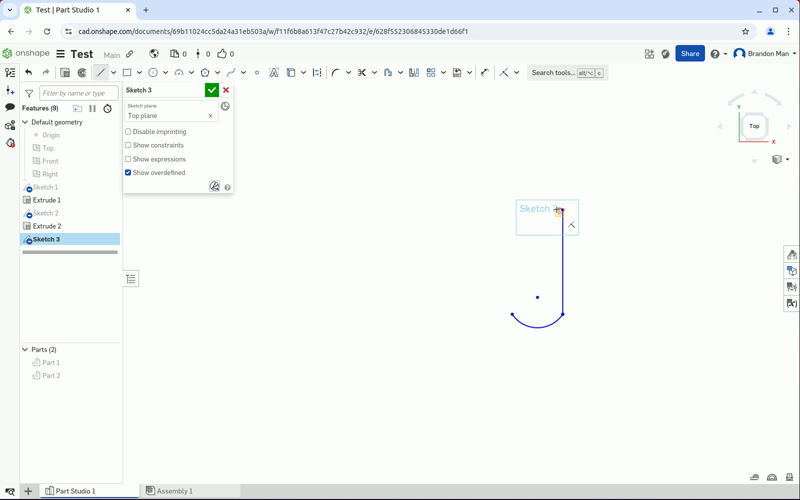
scroll(6)
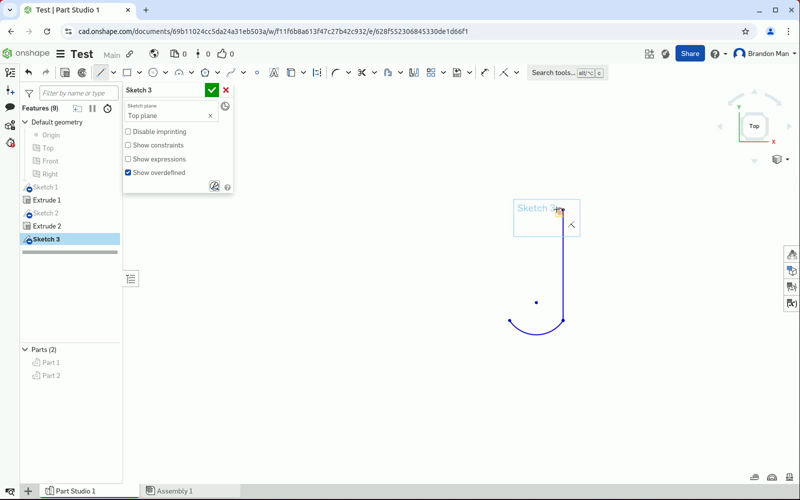
scroll(6)
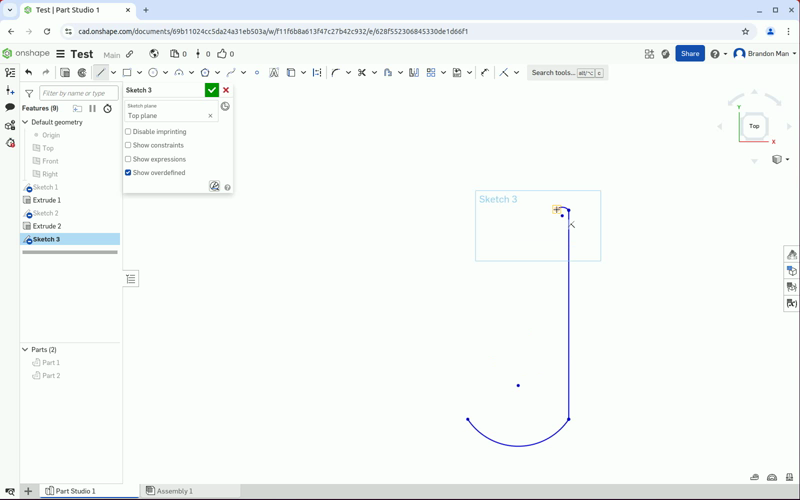
scroll(6)
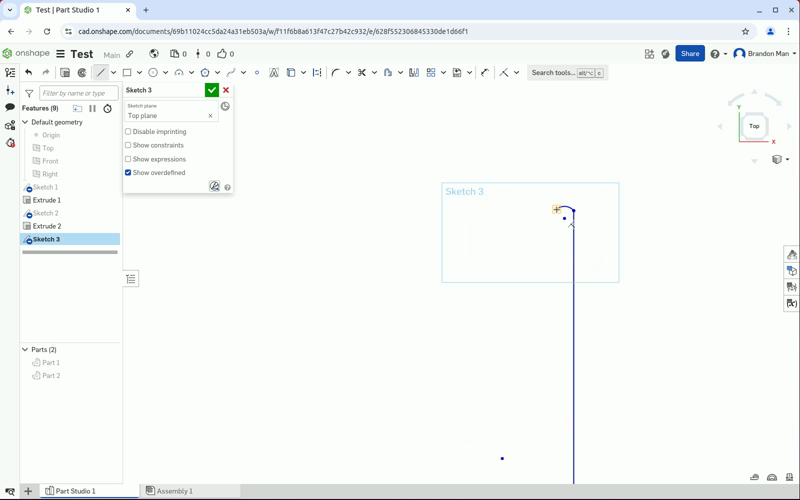
scroll(6)
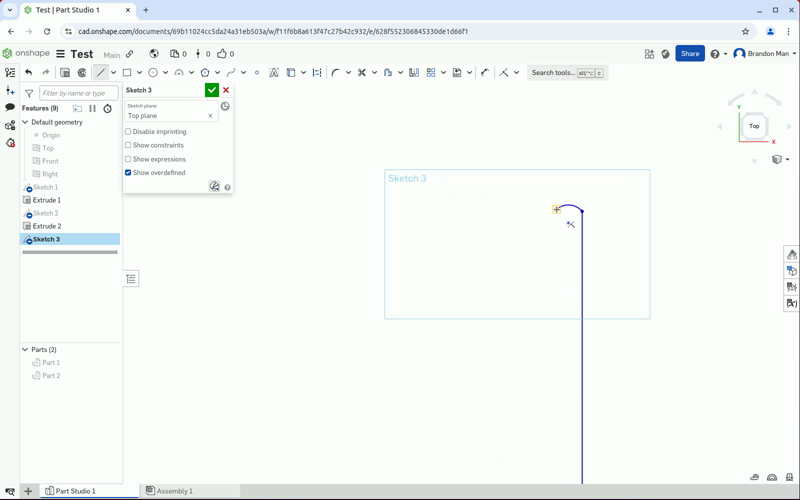
scroll(6)
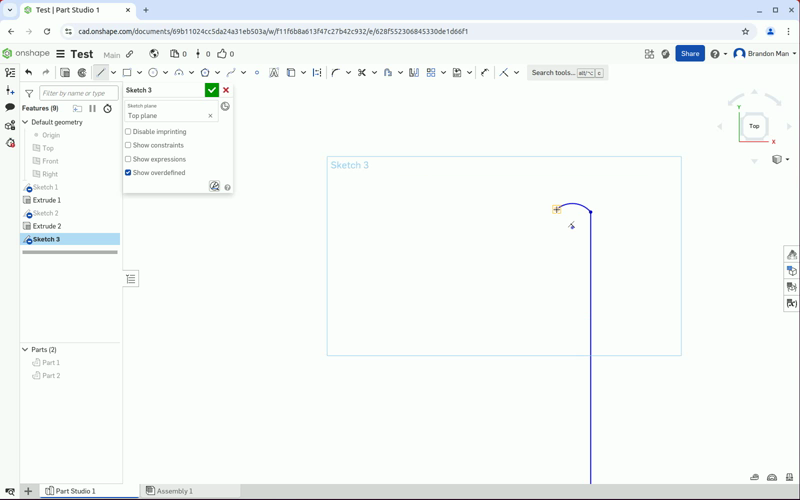
scroll(6)
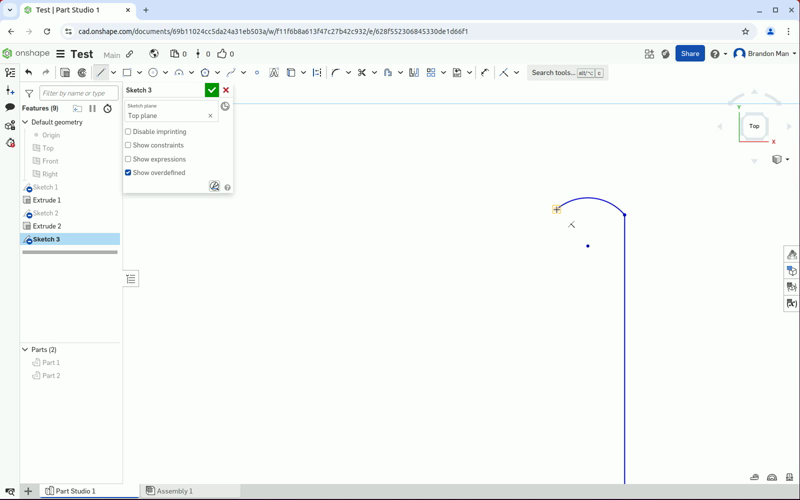
click(556, 209)
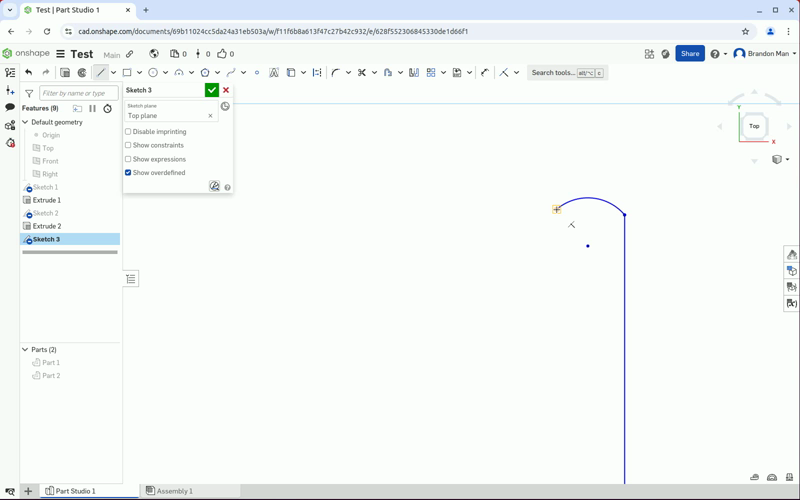
scroll(-6)
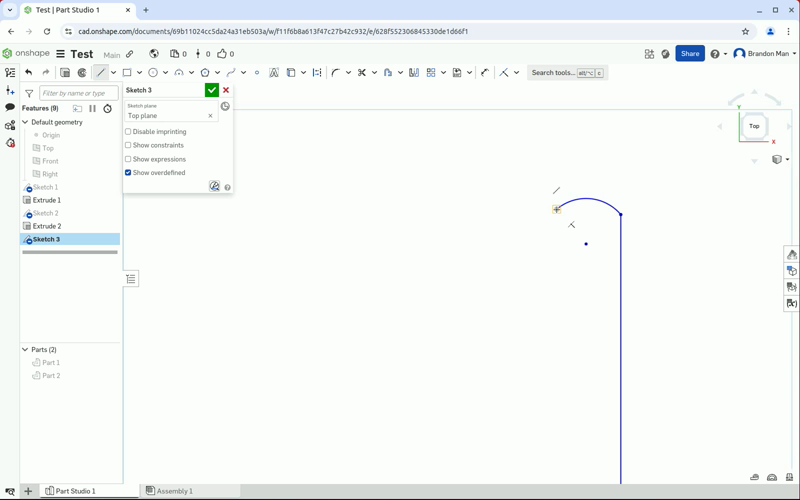
scroll(-6)
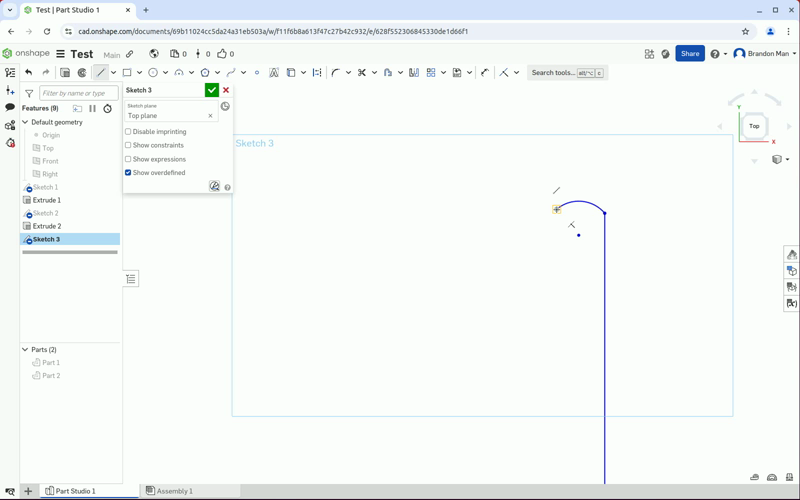
scroll(-6)
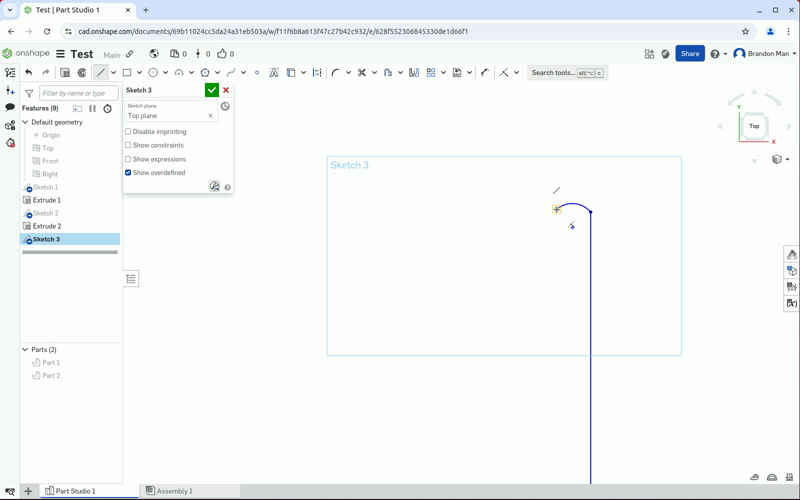
scroll(-6)
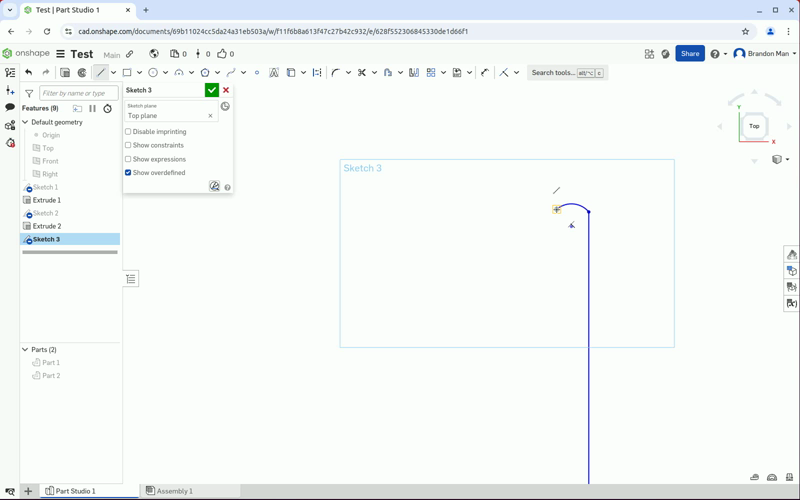
scroll(-6)
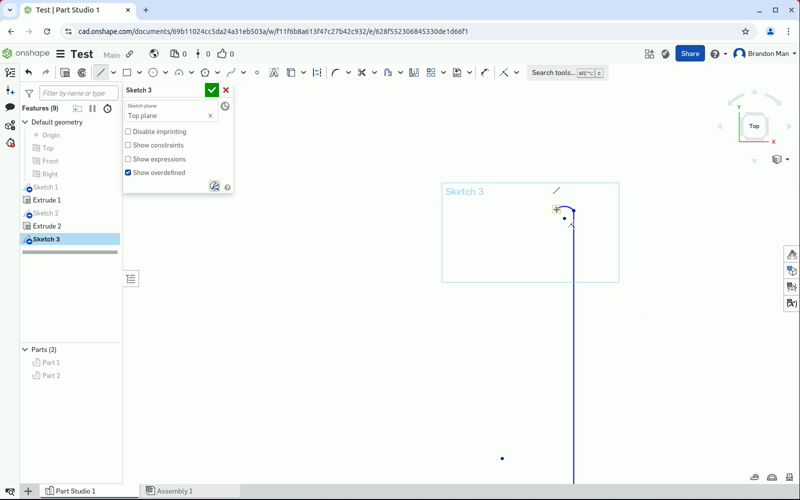
scroll(-6)
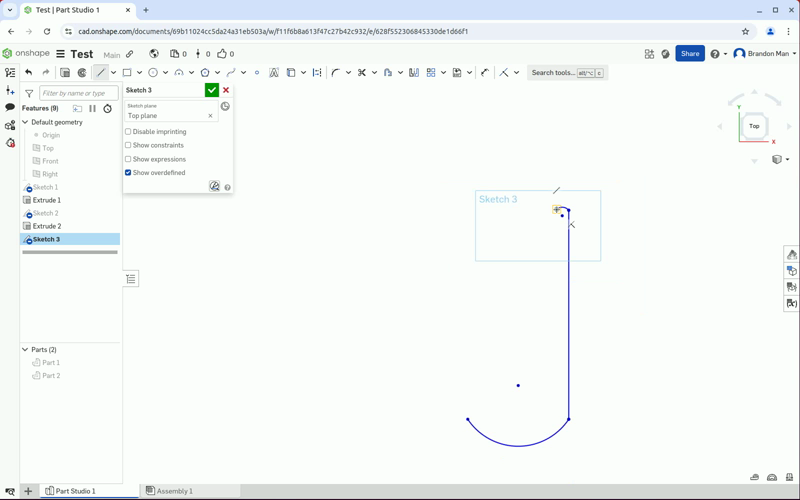
scroll(-6)
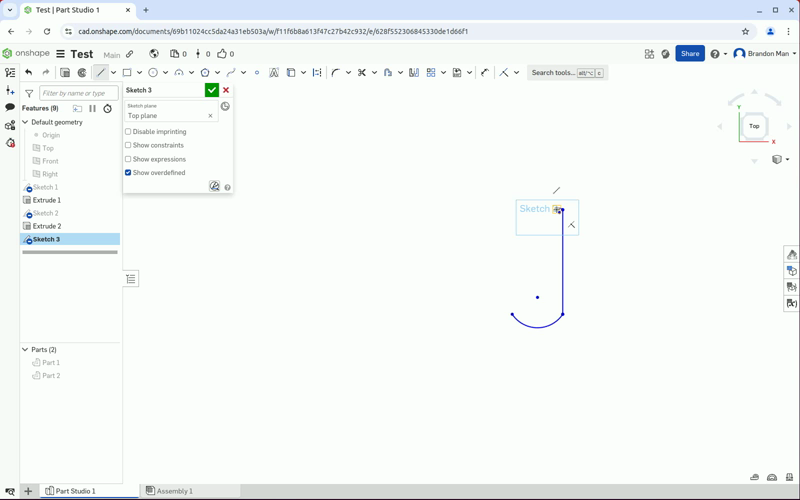
key_down(shift)
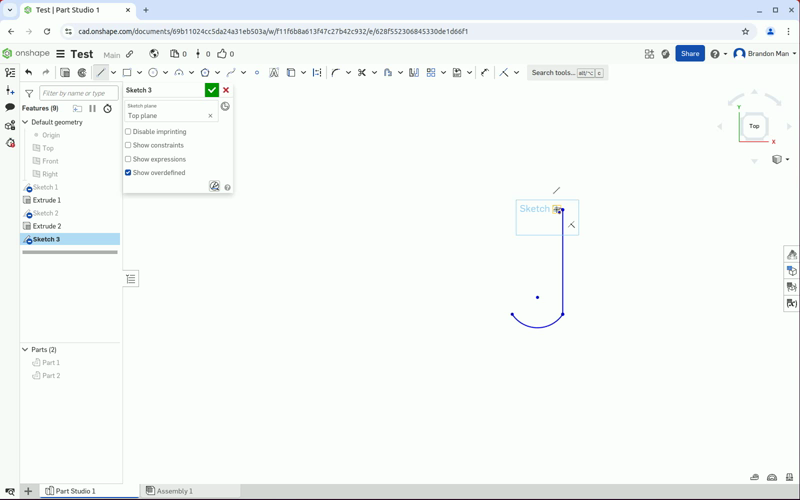
mouse_move(586, 209)
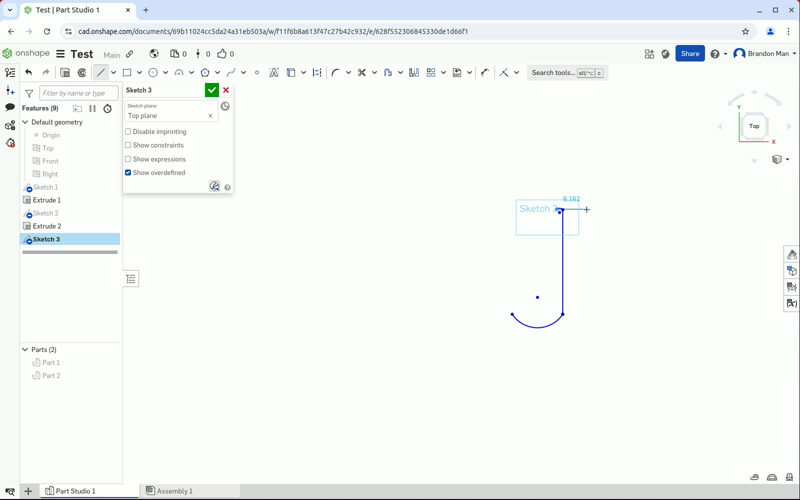
mouse_move(512, 209)
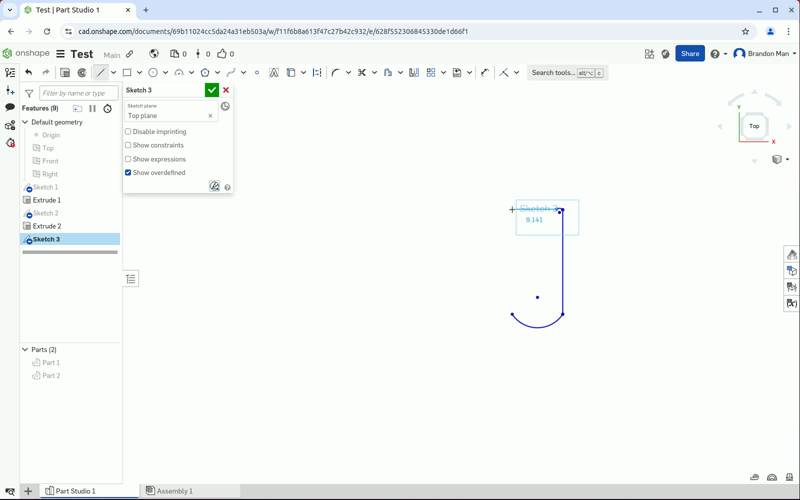
click(512, 209)
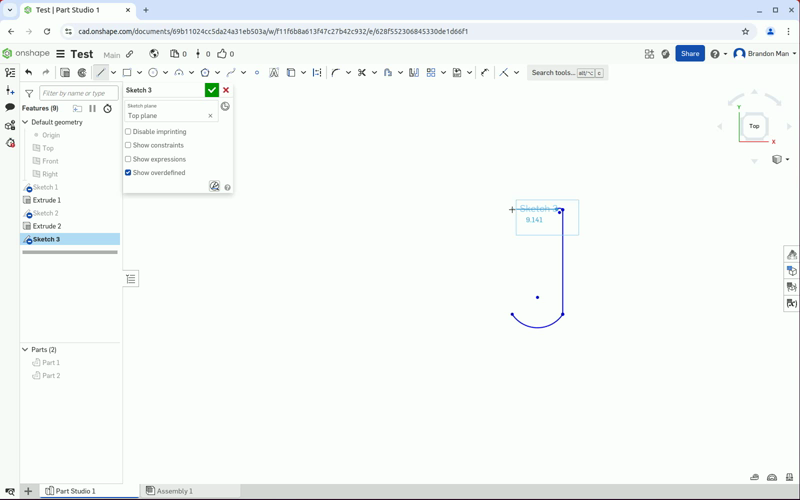
key_up(shift)
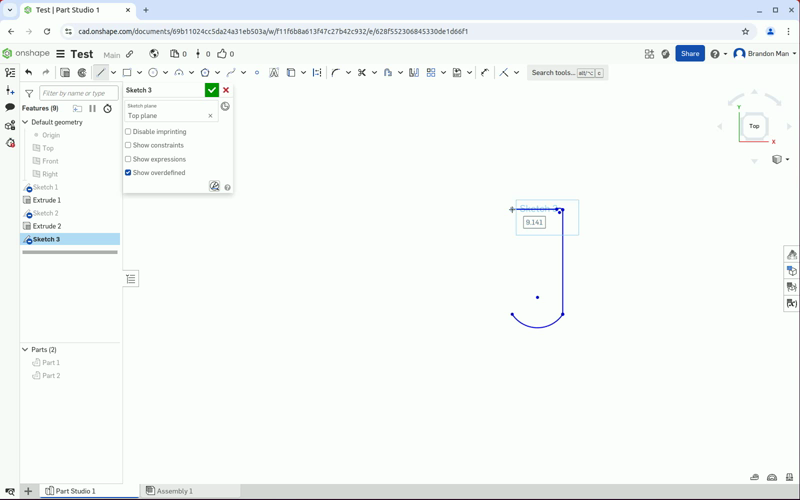
key_down(shift)
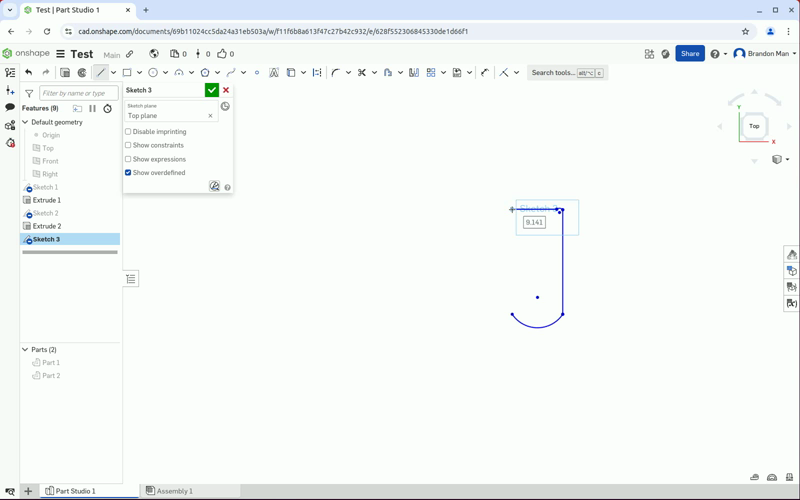
mouse_move(512, 296)
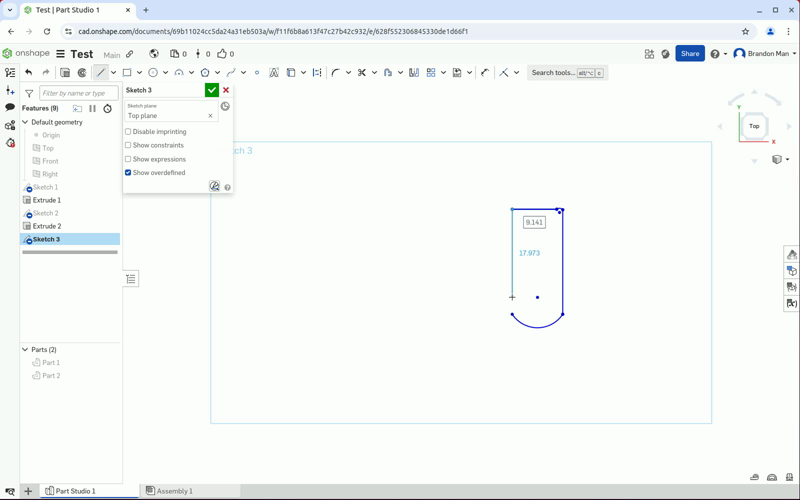
click(512, 296)
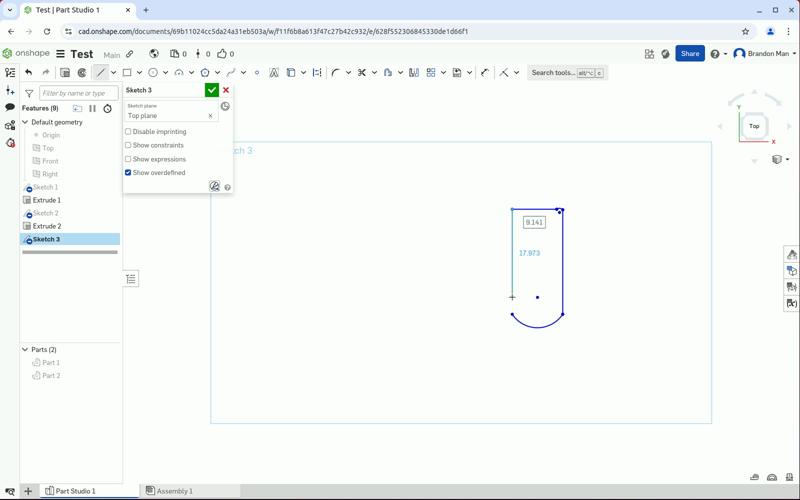
key_up(shift)
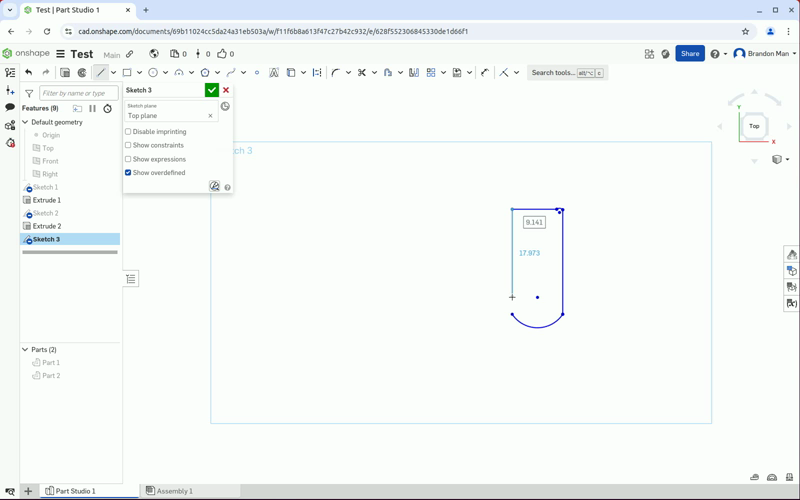
mouse_move(542, 296)
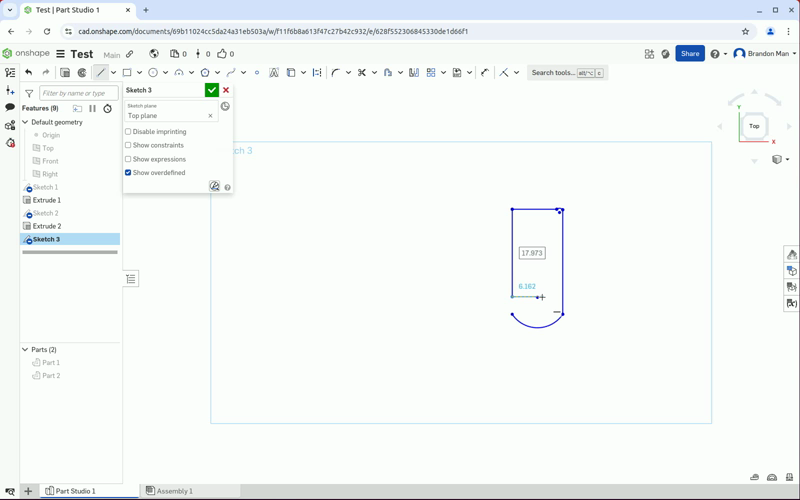
key_down(shift)
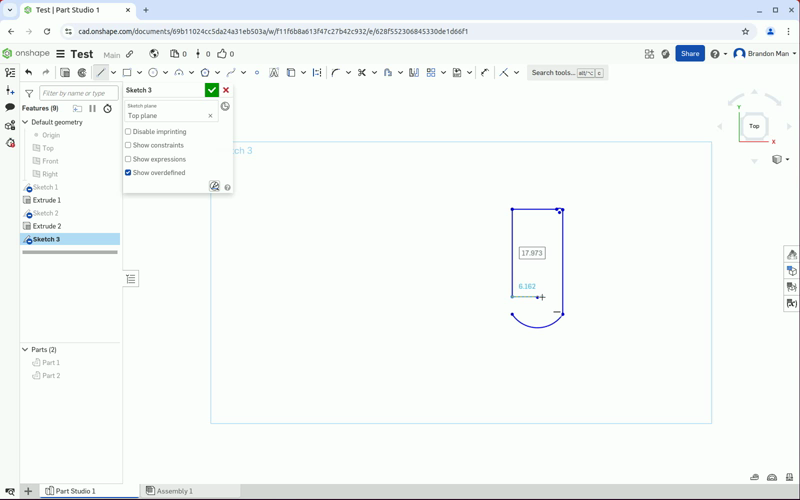
mouse_move(512, 314)
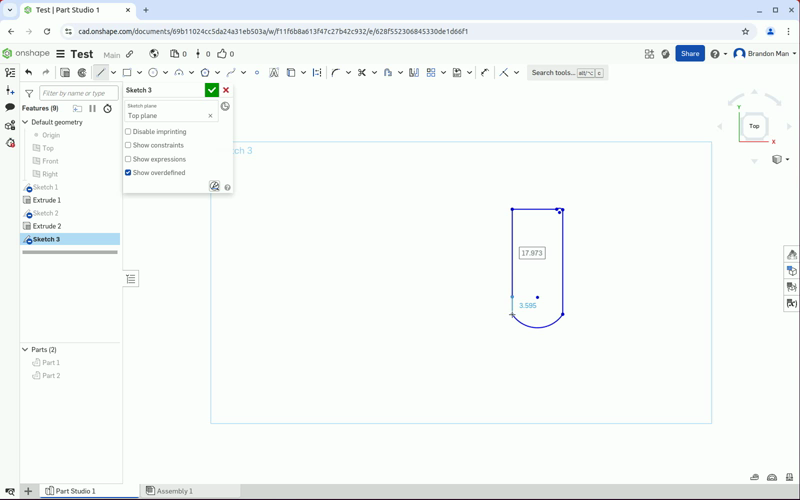
key_up(shift)
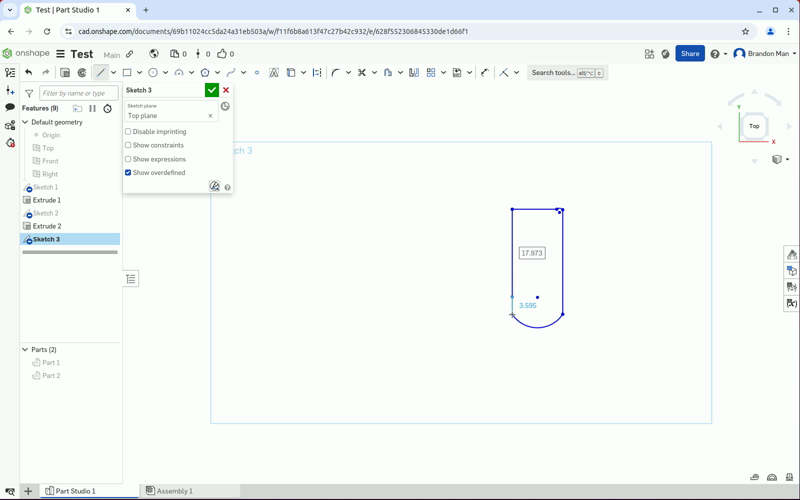
click(512, 314)
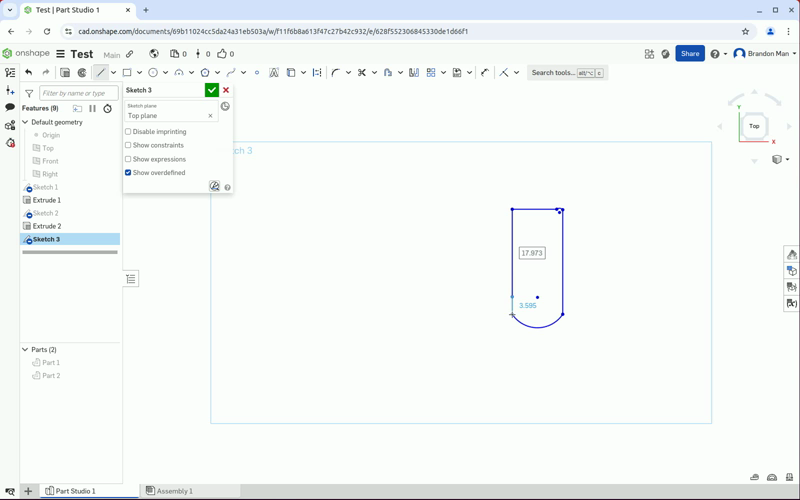
key(esc)
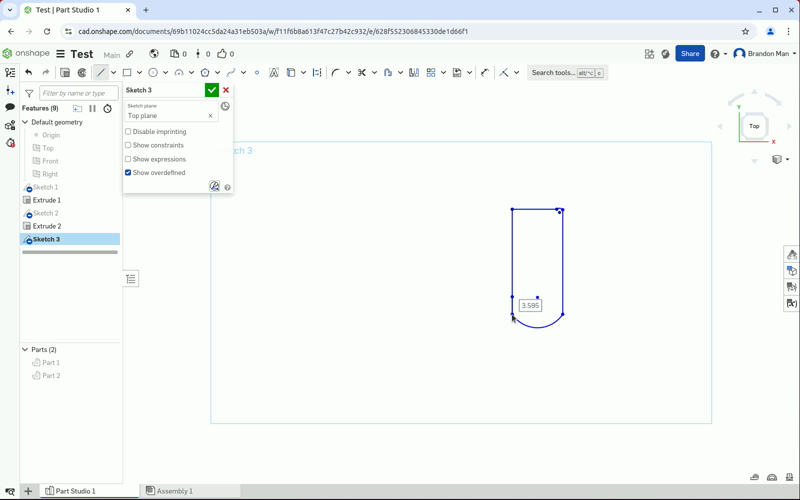
key(l)
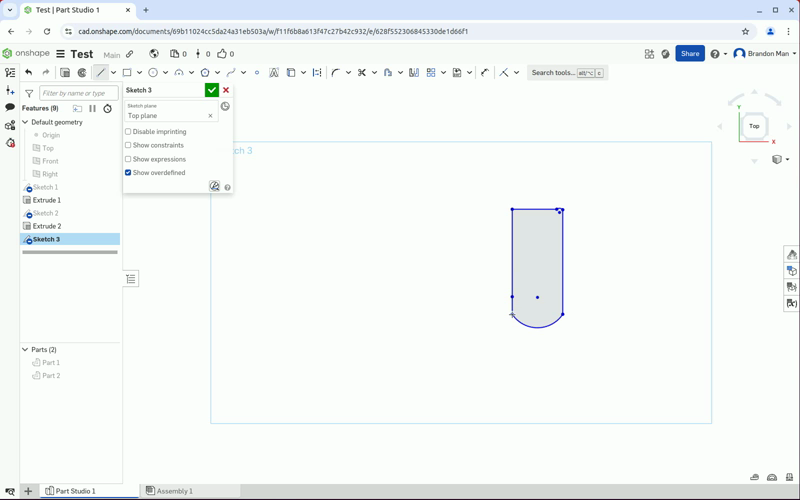
key_down(shift)
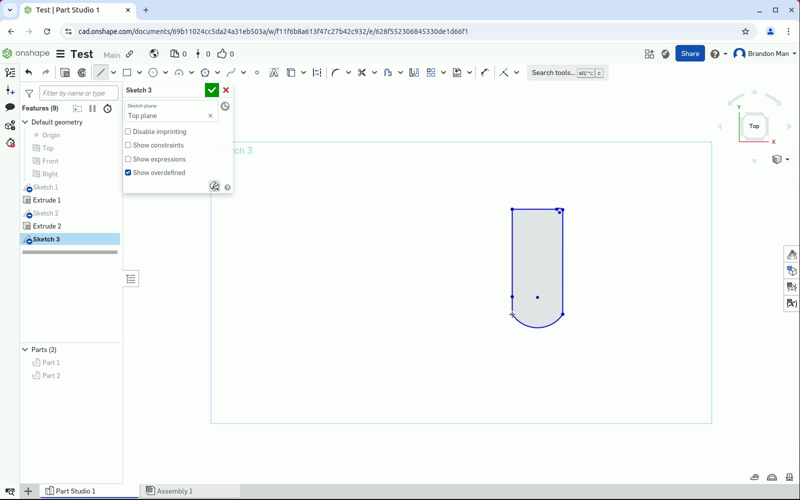
mouse_move(514, 296)
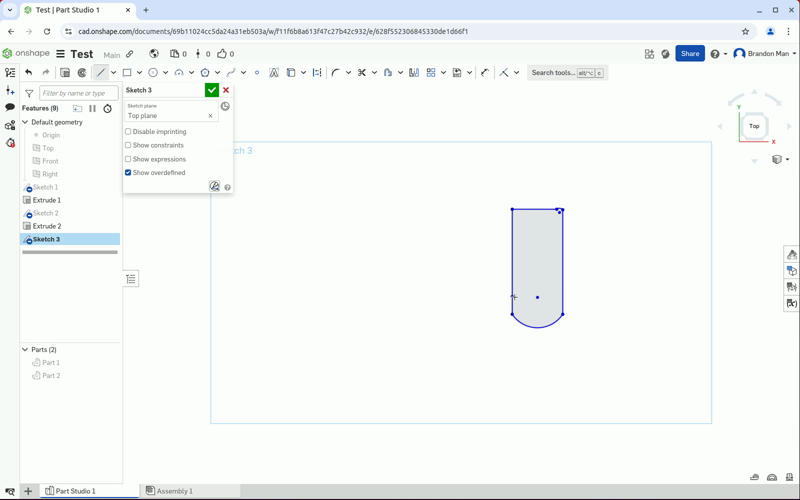
scroll(6)
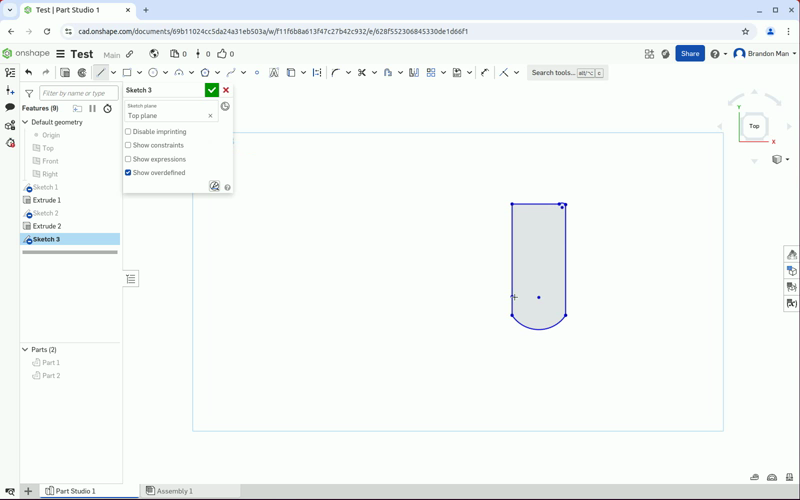
scroll(6)
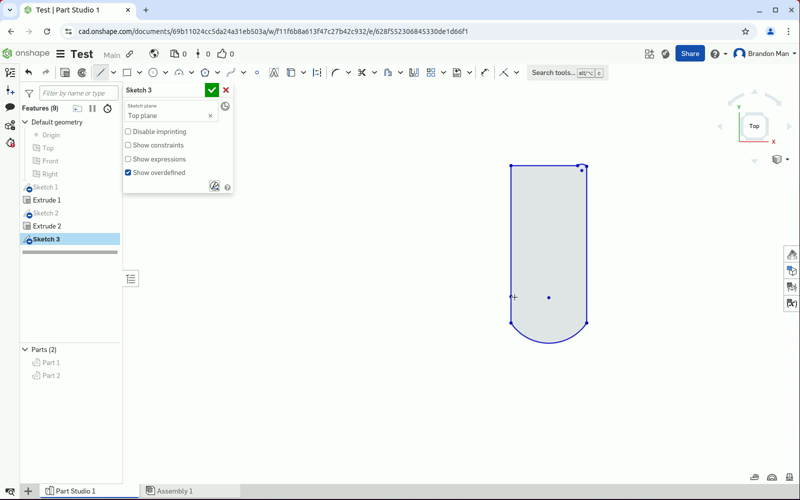
scroll(6)
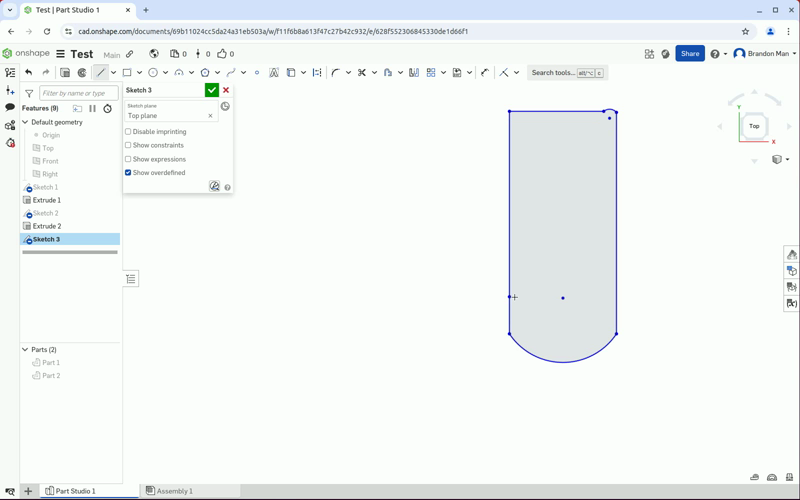
scroll(6)
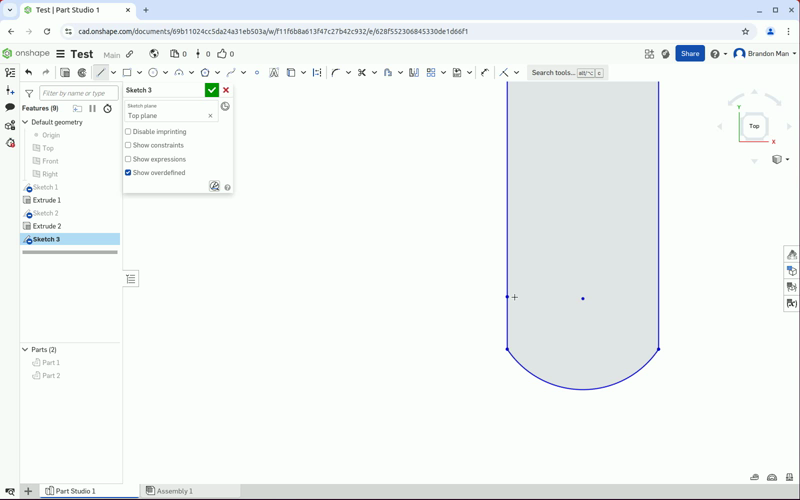
scroll(6)
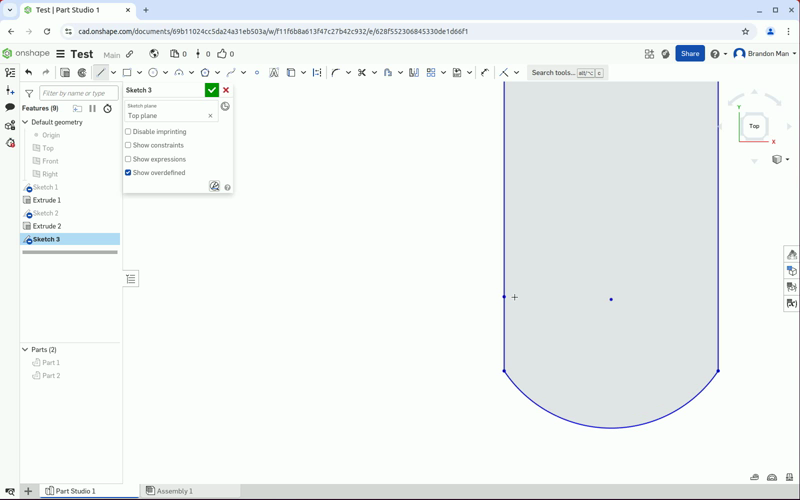
scroll(6)
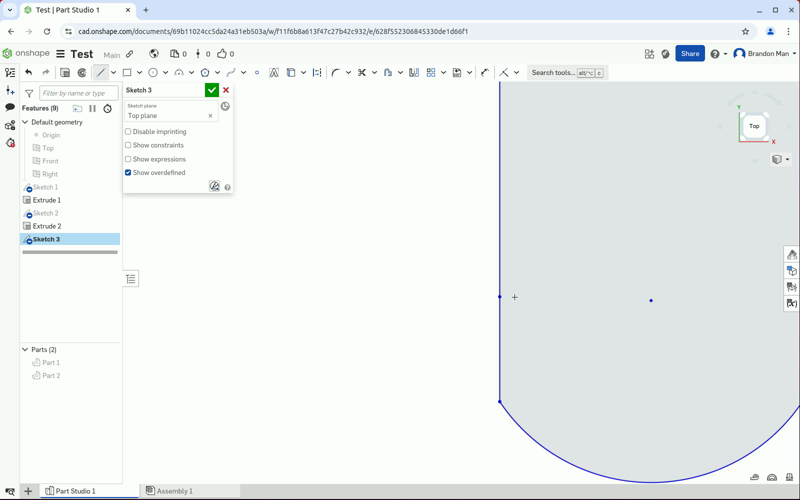
scroll(6)
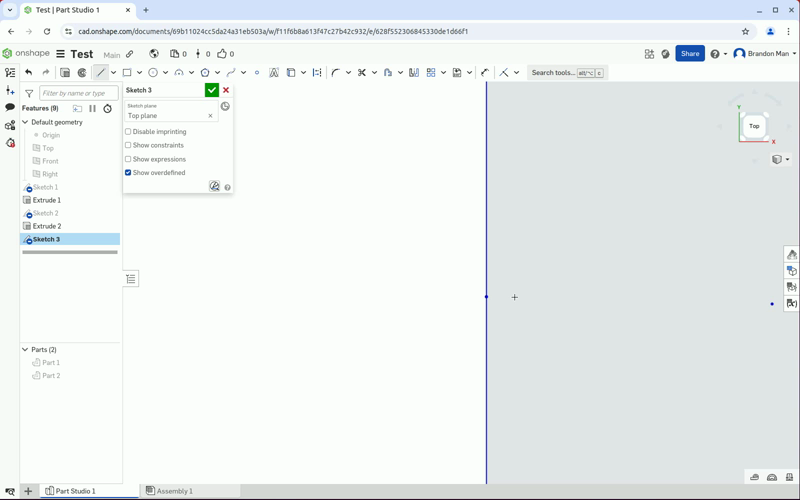
click(514, 296)
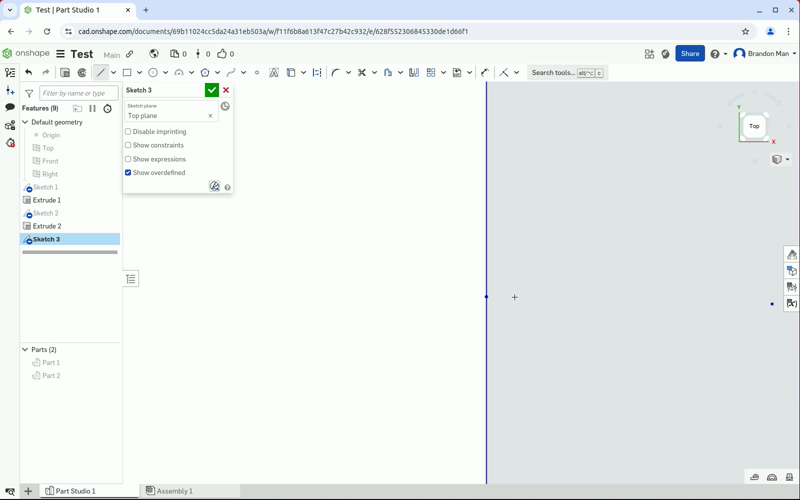
scroll(-6)
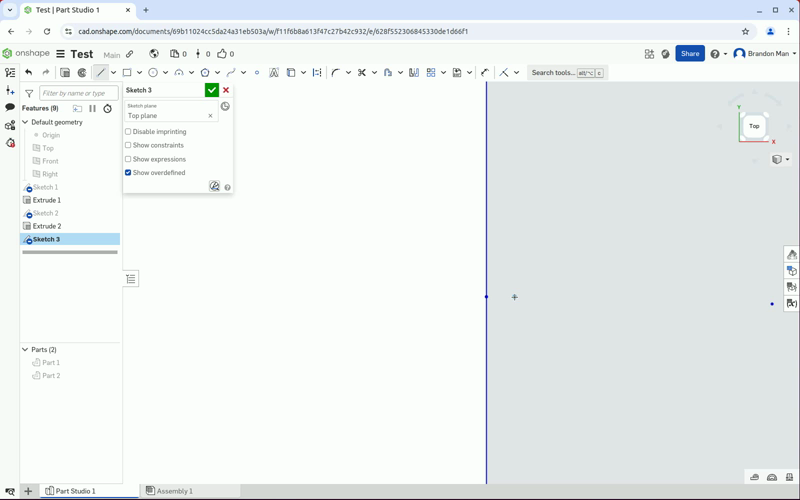
scroll(-6)
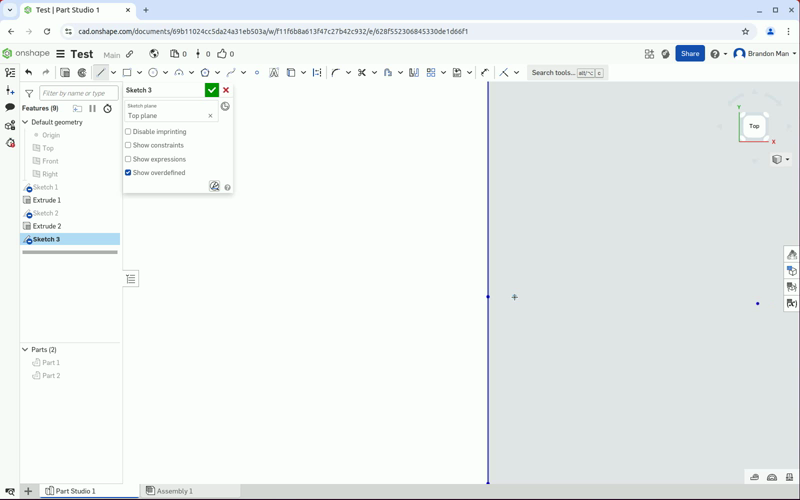
scroll(-6)
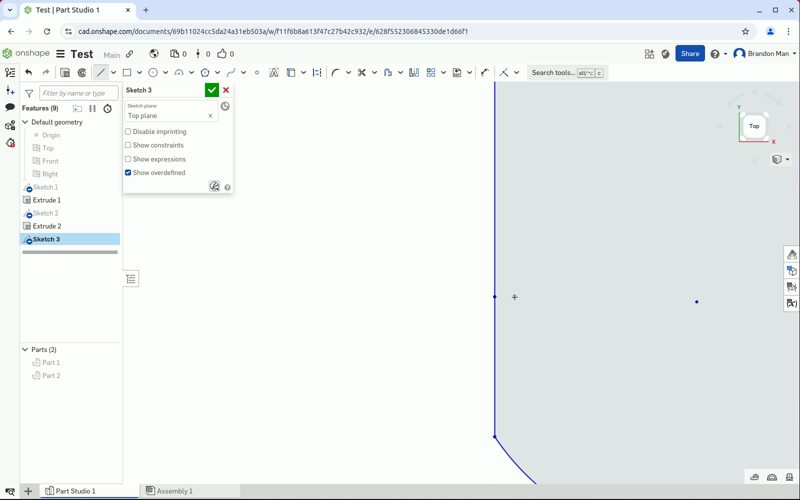
scroll(-6)
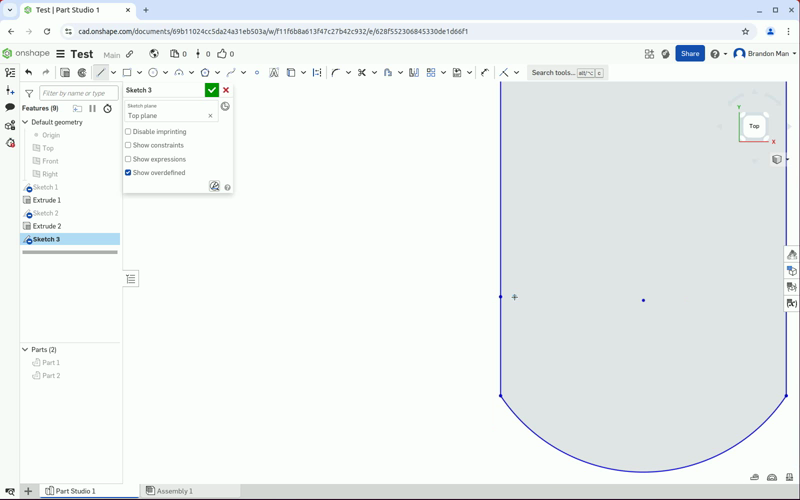
scroll(-6)
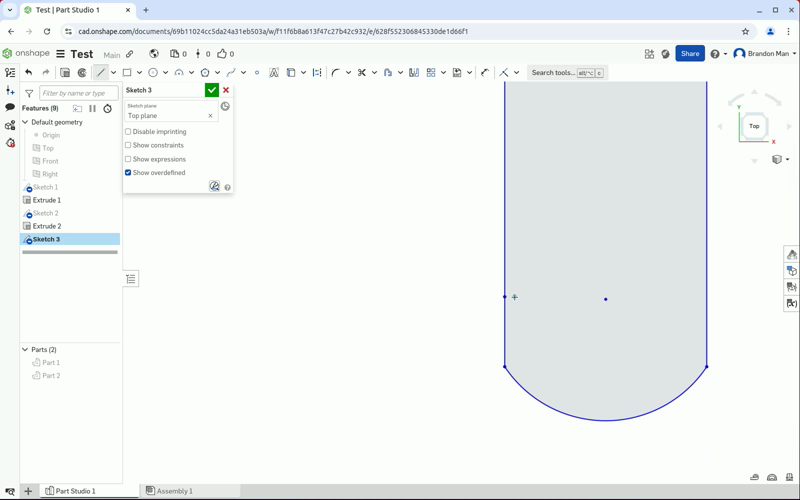
scroll(-6)
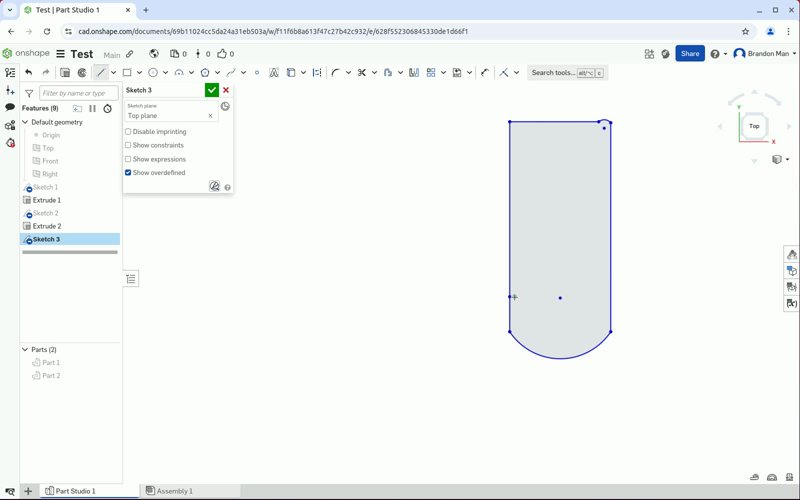
scroll(-6)
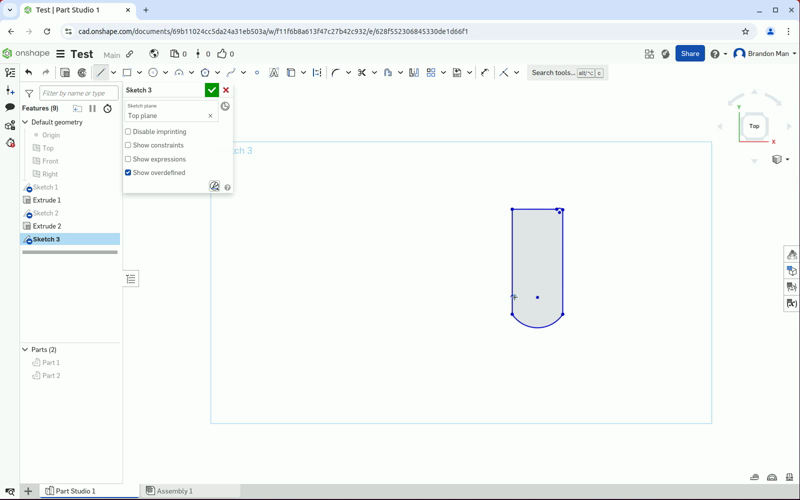
key_up(shift)
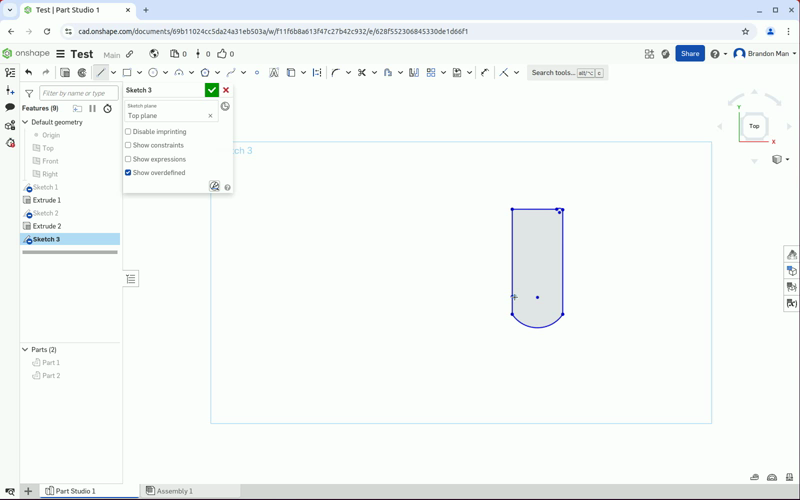
key_down(shift)
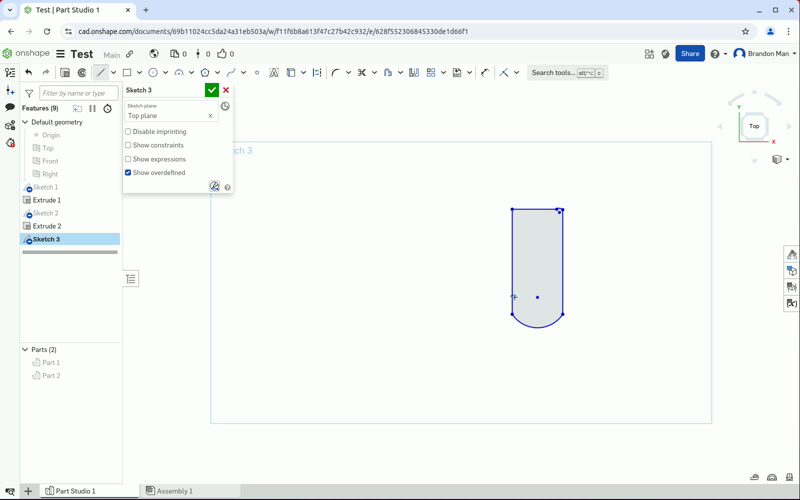
mouse_move(544, 296)
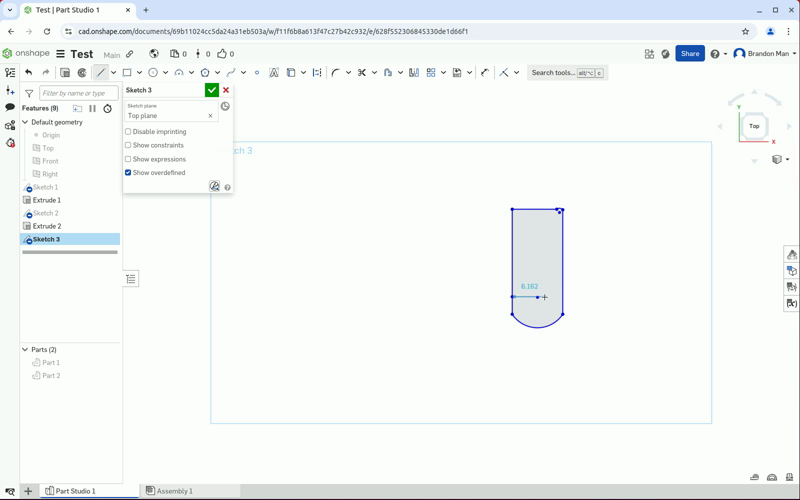
mouse_move(547, 296)
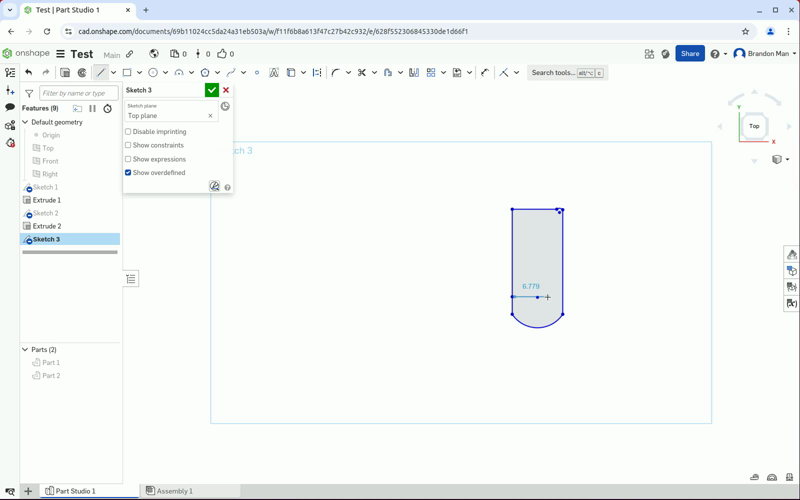
click(547, 296)
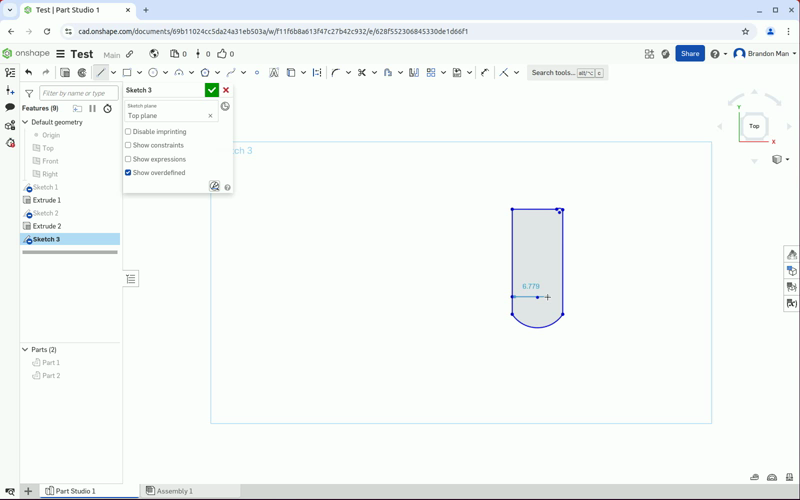
key_up(shift)
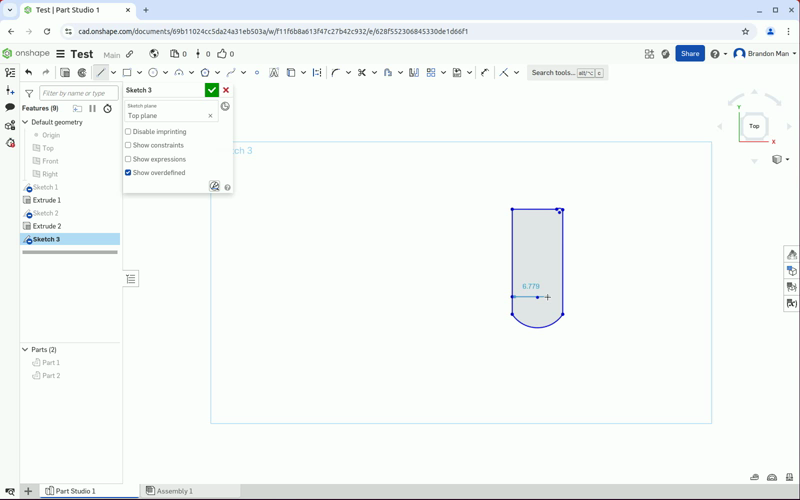
key_down(shift)
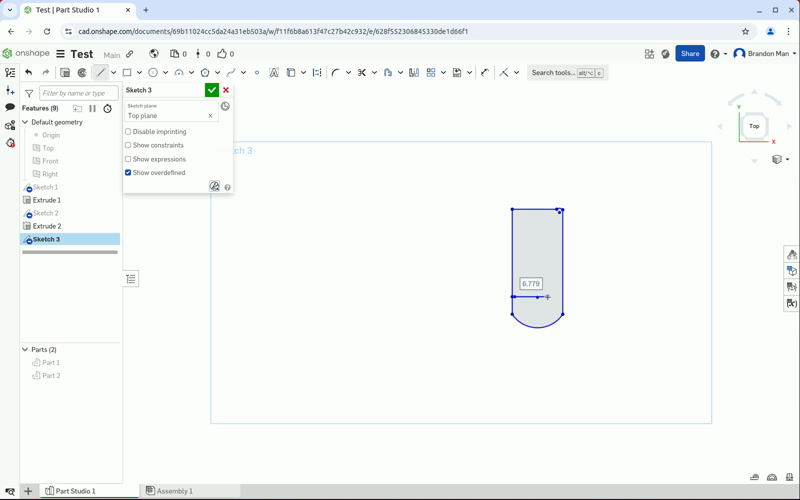
mouse_move(577, 296)
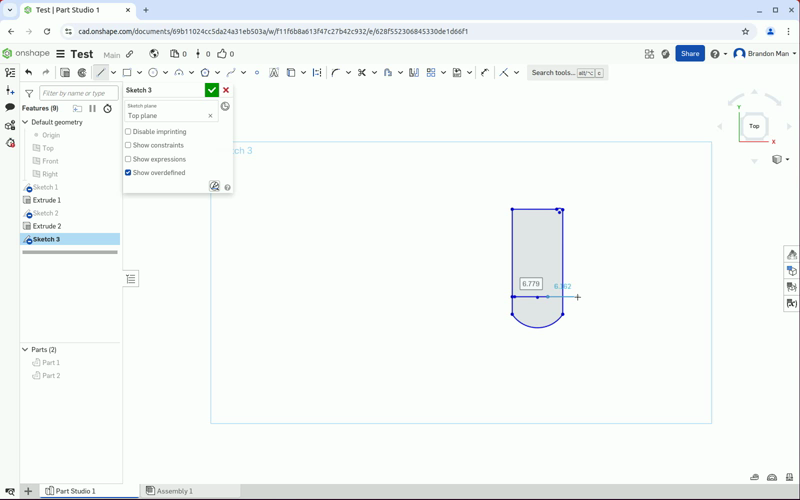
mouse_move(547, 247)
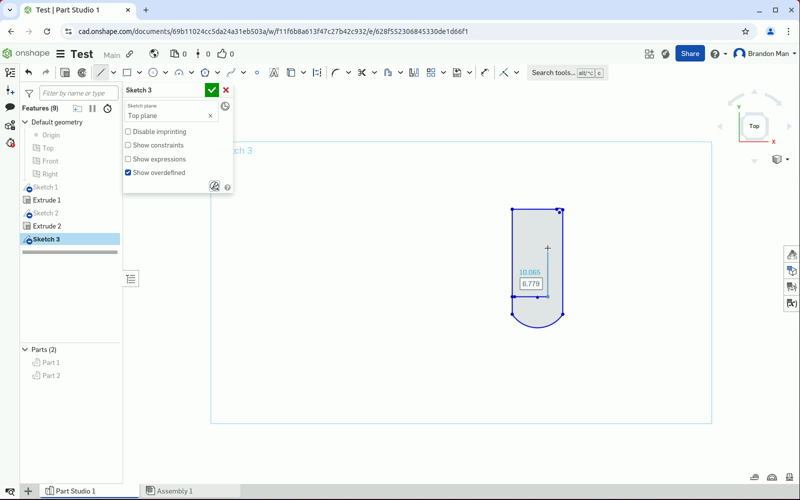
click(547, 247)
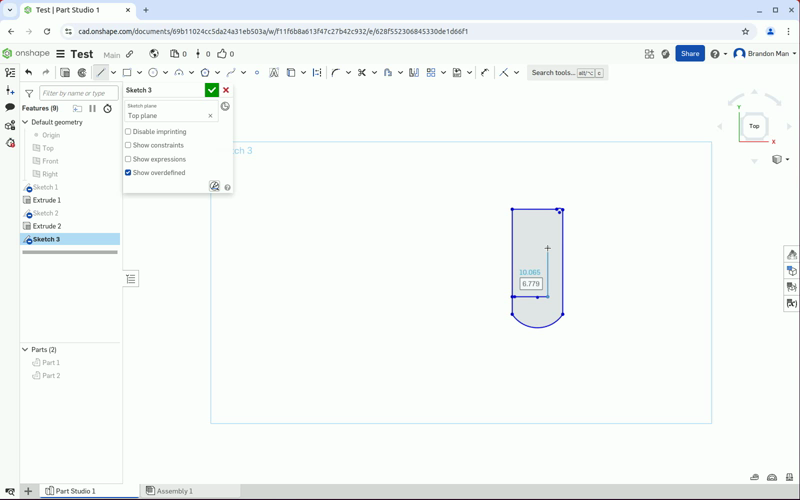
key_up(shift)
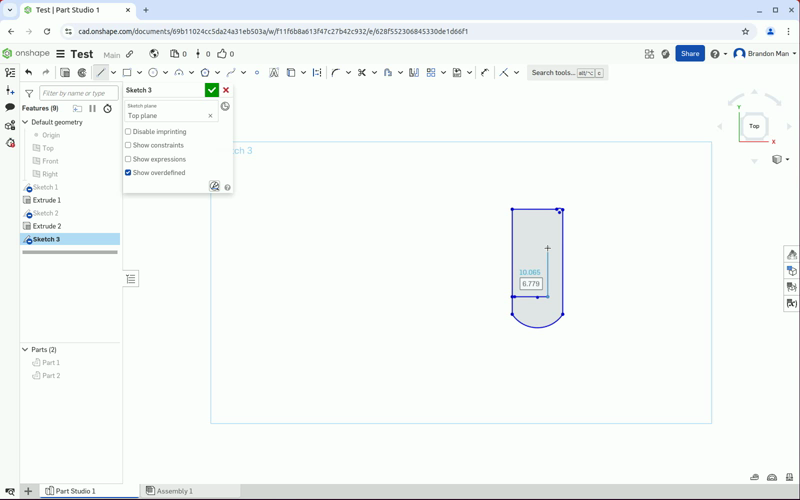
key_down(shift)
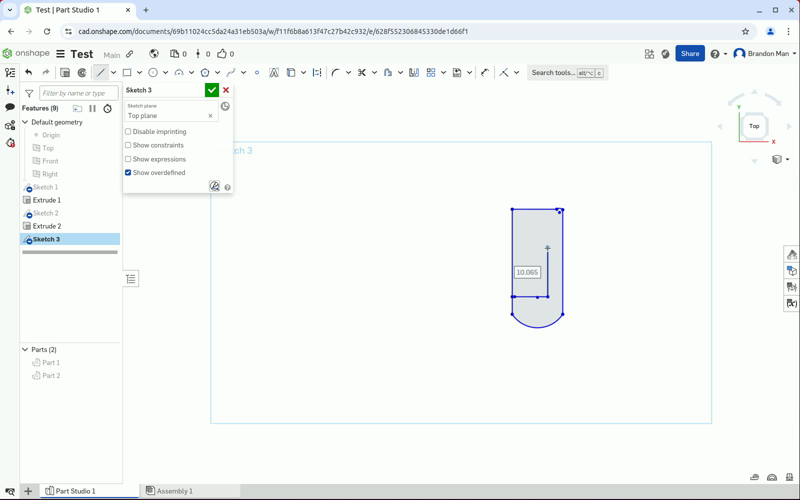
mouse_move(577, 247)
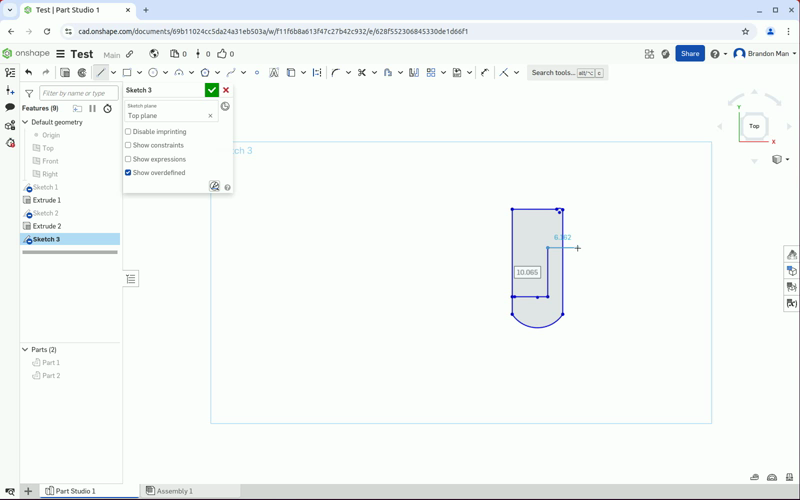
mouse_move(514, 247)
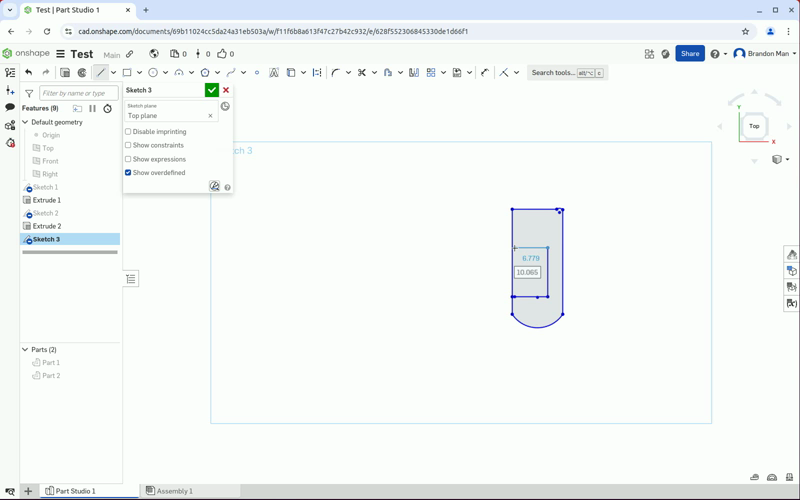
click(514, 247)
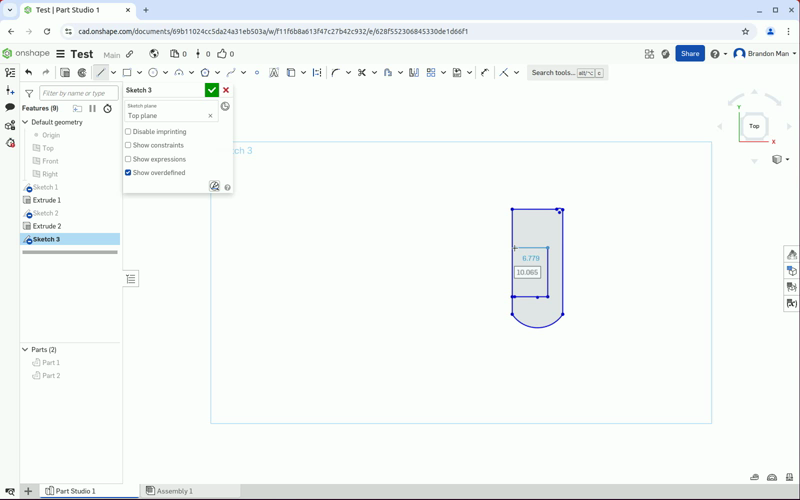
key_up(shift)
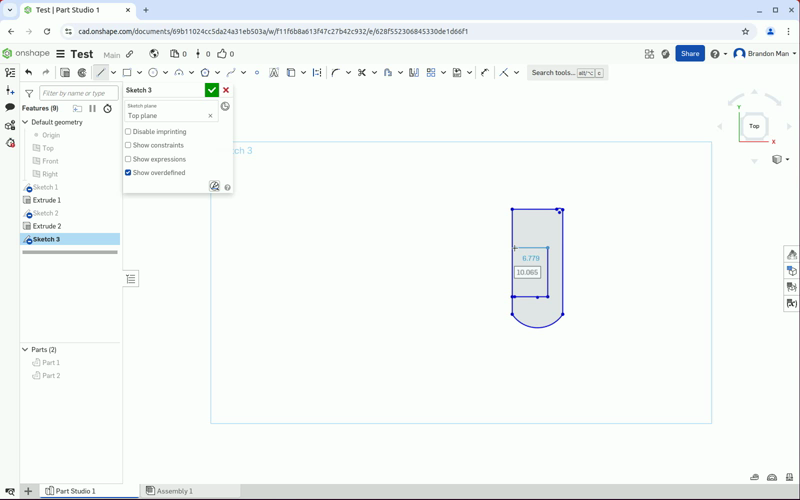
mouse_move(544, 247)
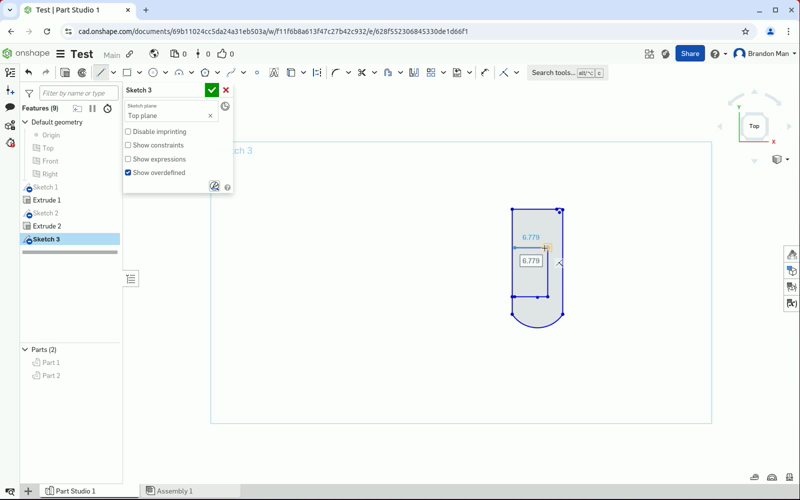
key_down(shift)
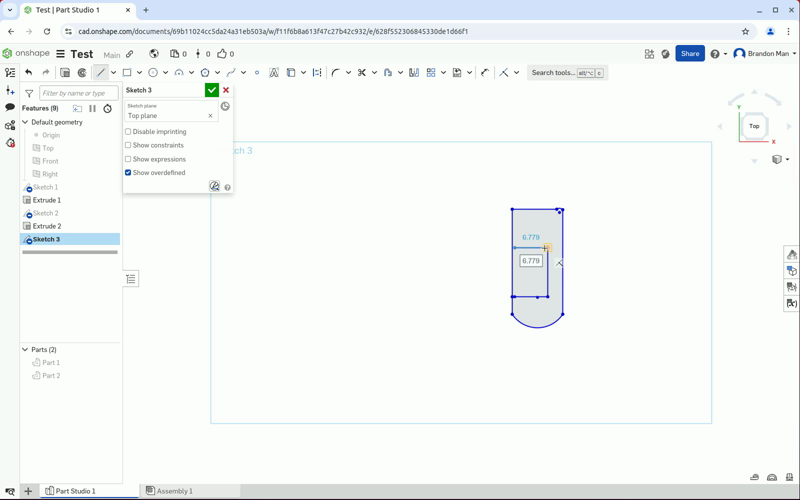
mouse_move(514, 296)
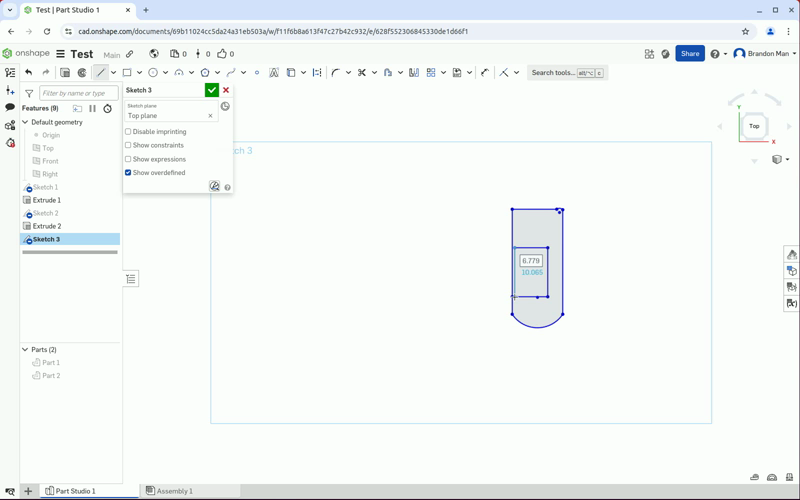
scroll(6)
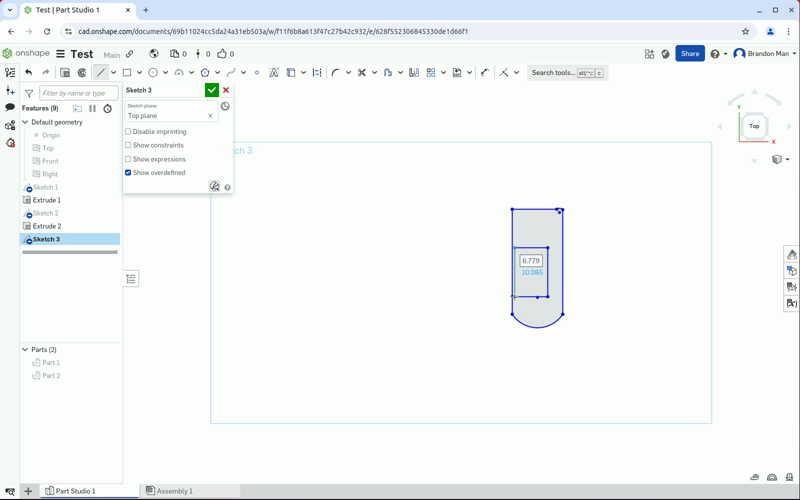
scroll(6)
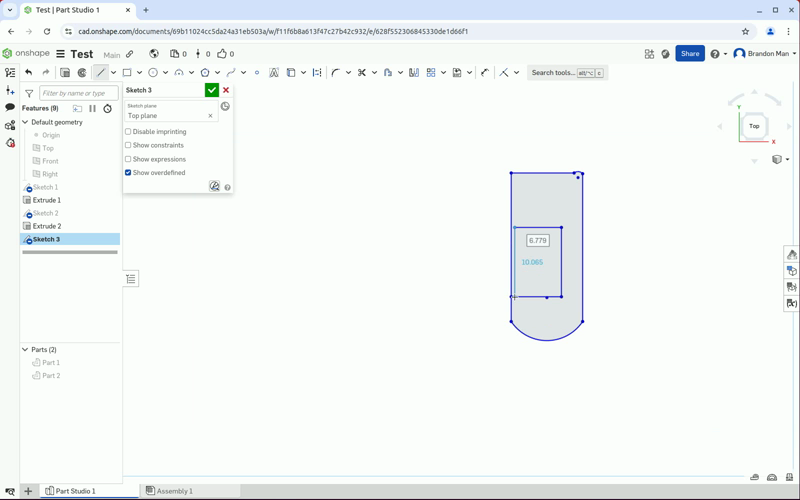
scroll(6)
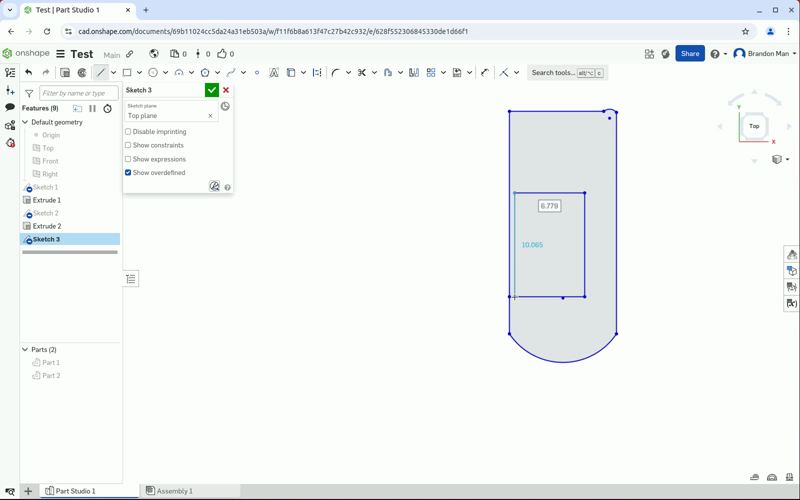
scroll(6)
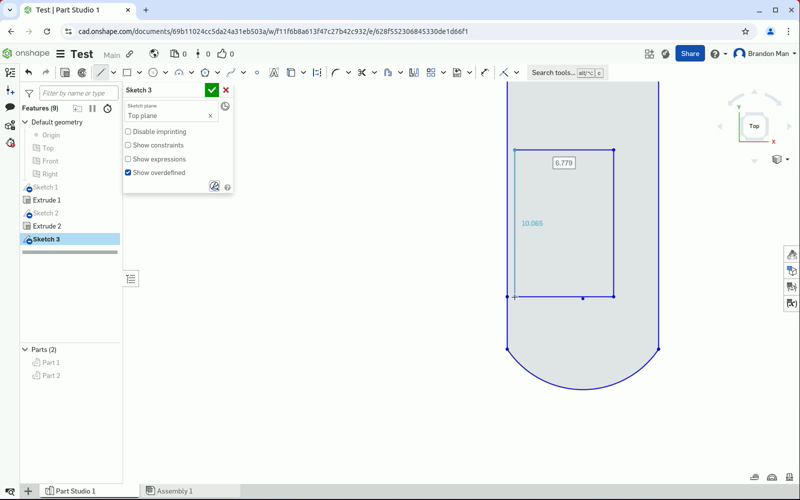
scroll(6)
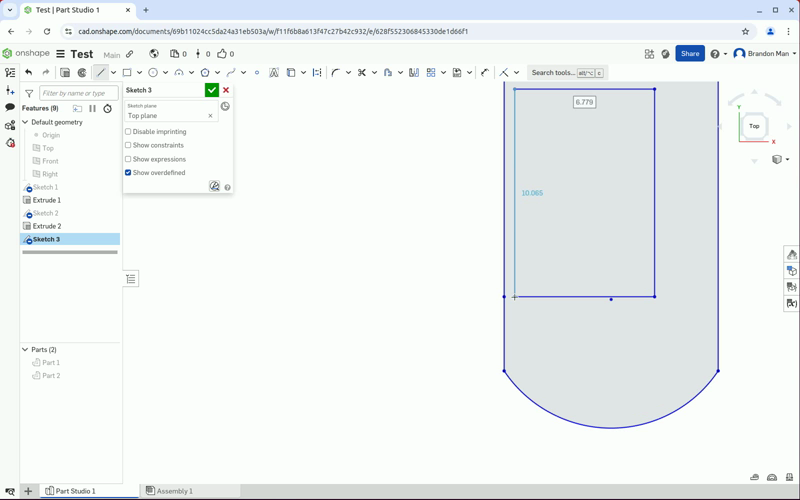
scroll(6)
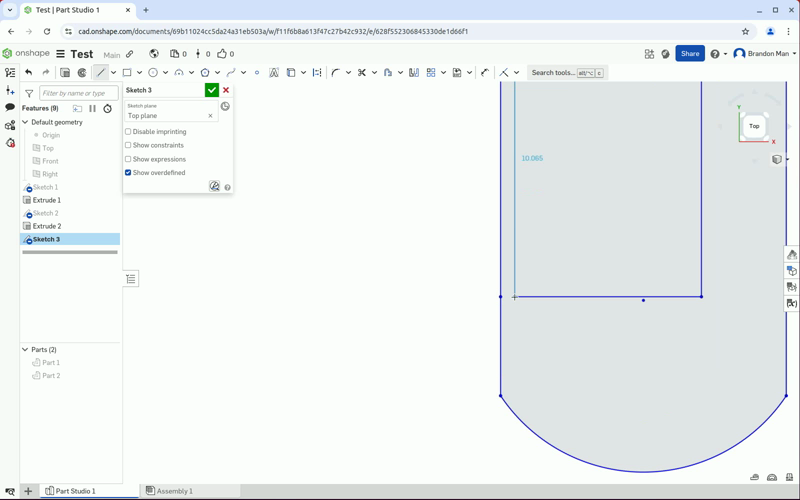
scroll(6)
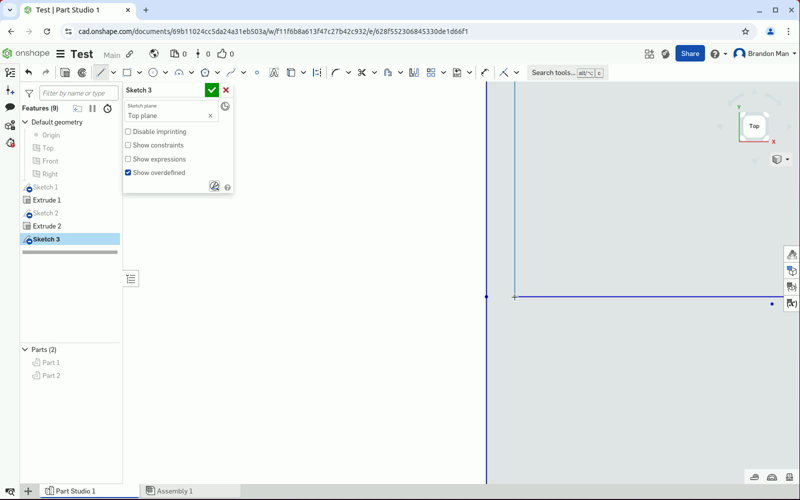
key_up(shift)
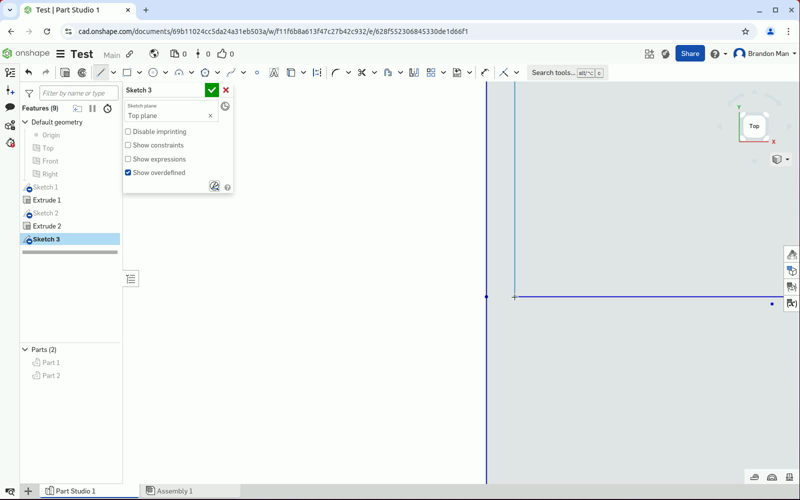
click(514, 296)
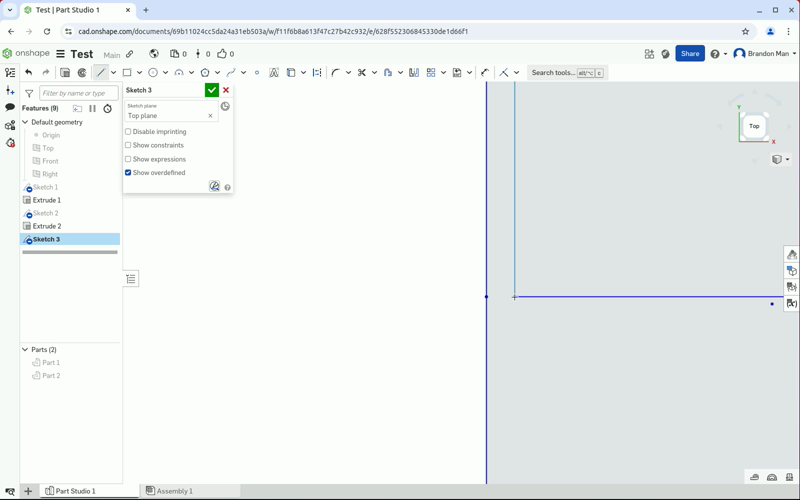
scroll(-6)
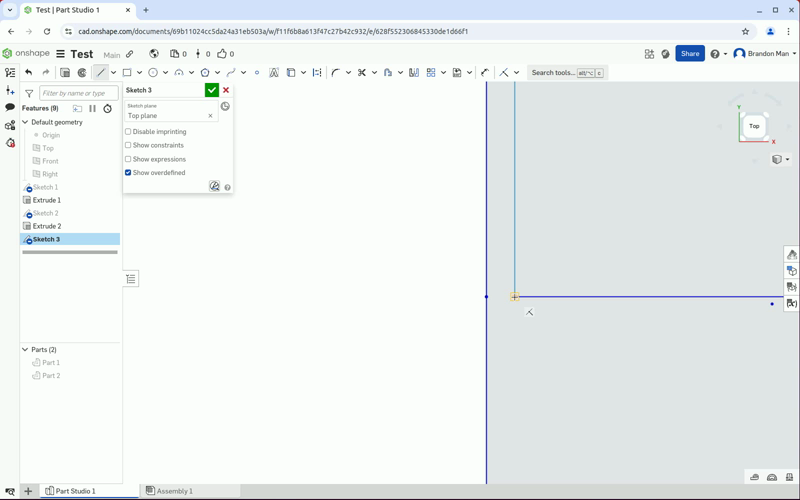
scroll(-6)
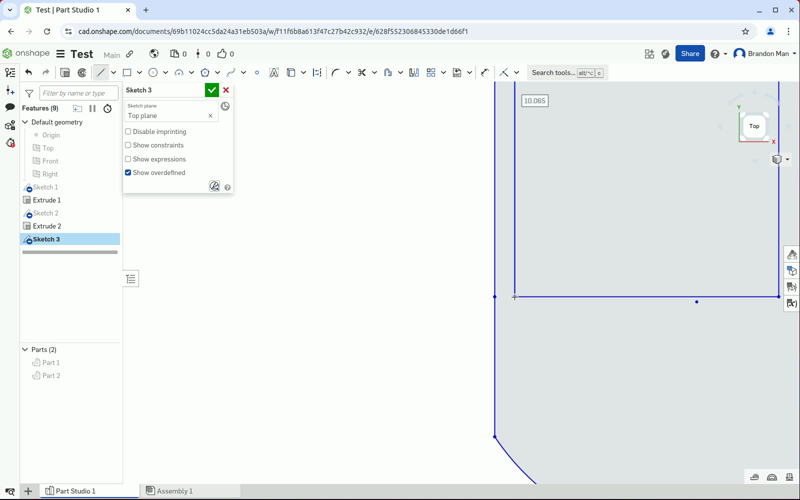
scroll(-6)
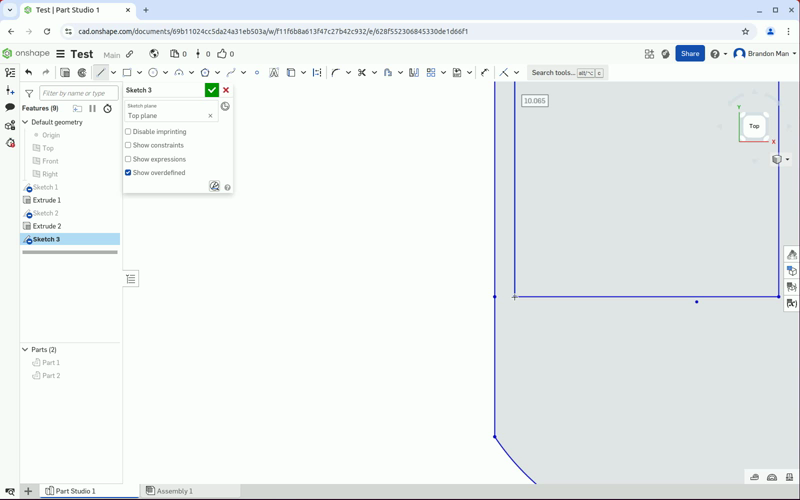
scroll(-6)
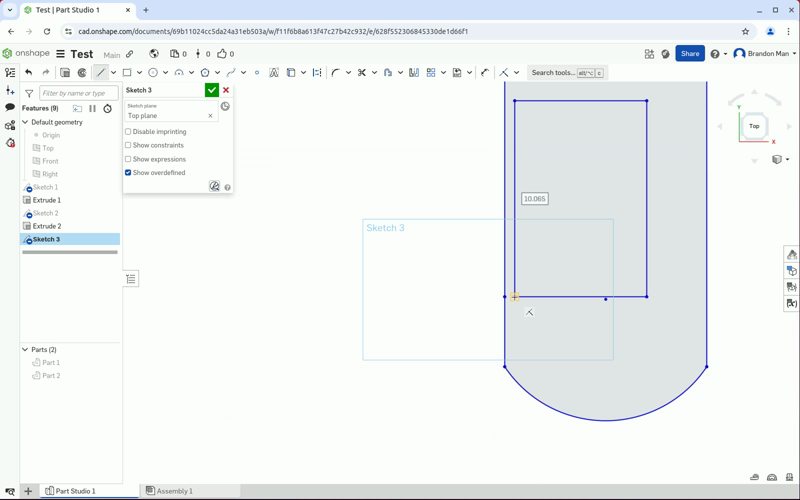
scroll(-6)
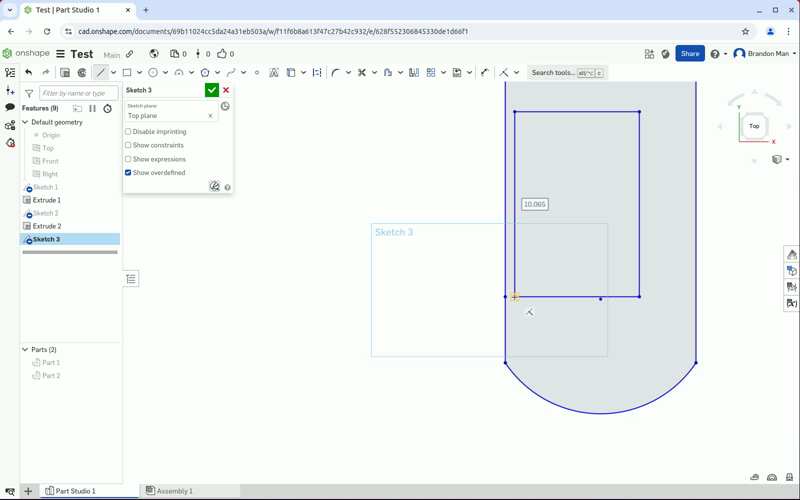
scroll(-6)
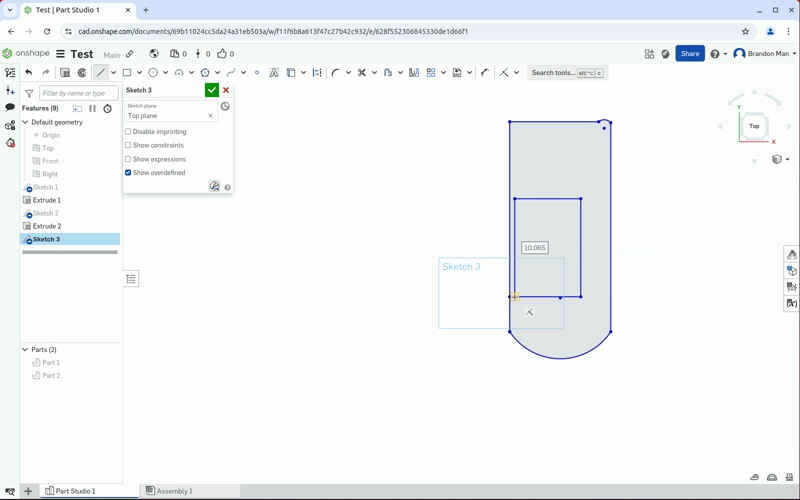
scroll(-6)
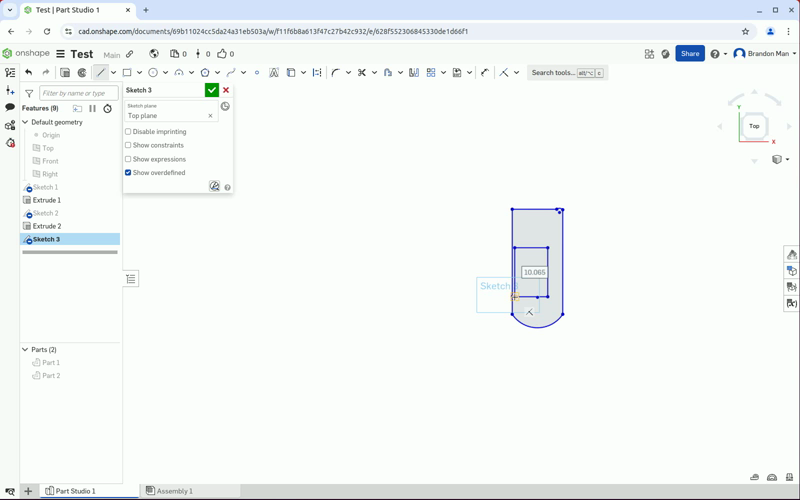
key(esc)
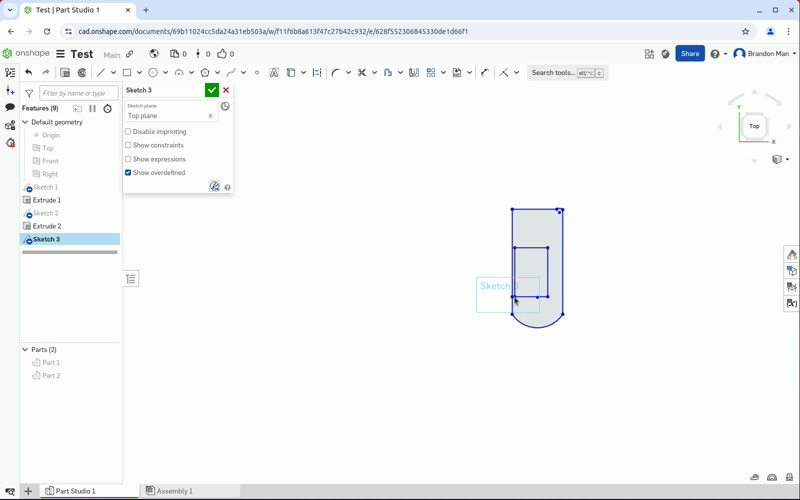
mouse_move(550, 223)
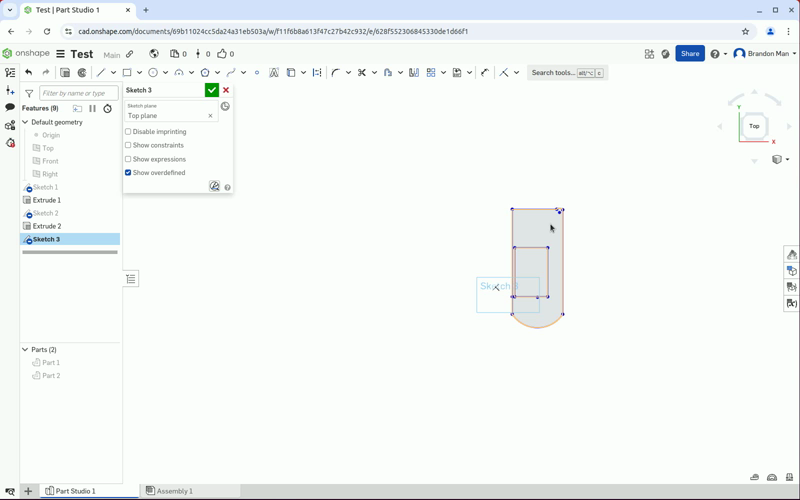
click(550, 223)
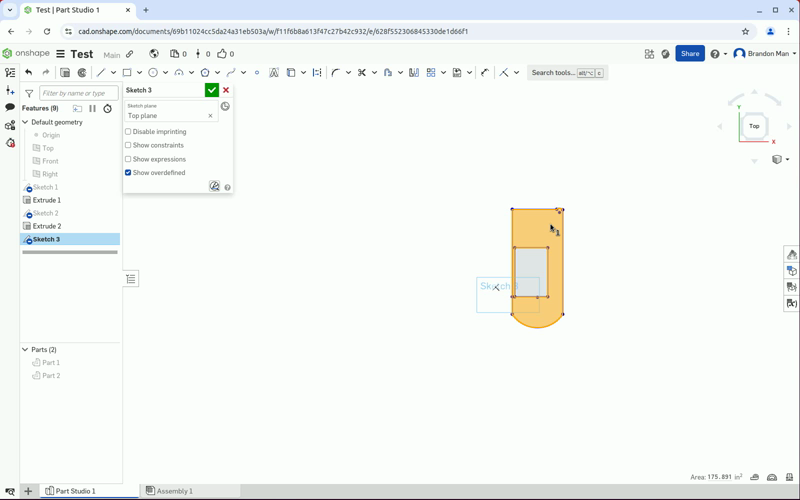
mouse_move(73, 352)
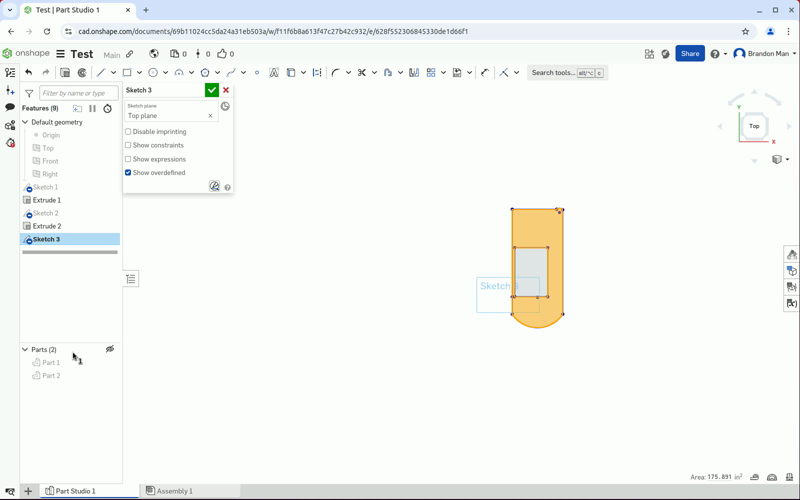
key(shift+y)
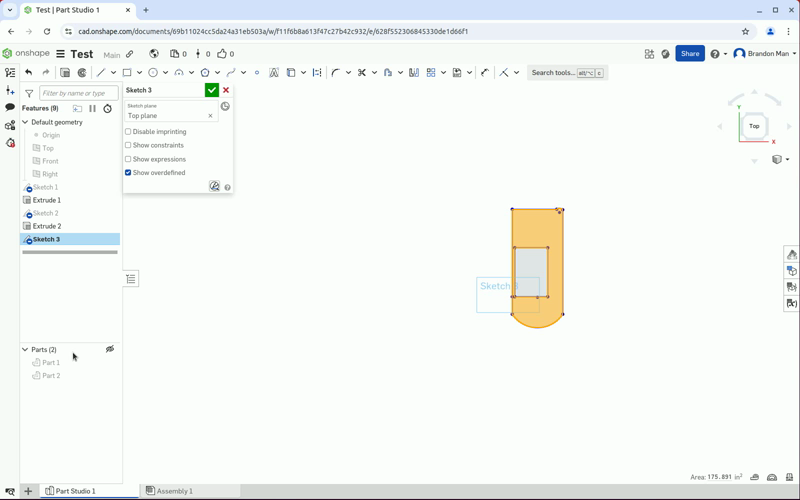
key(shift+e)
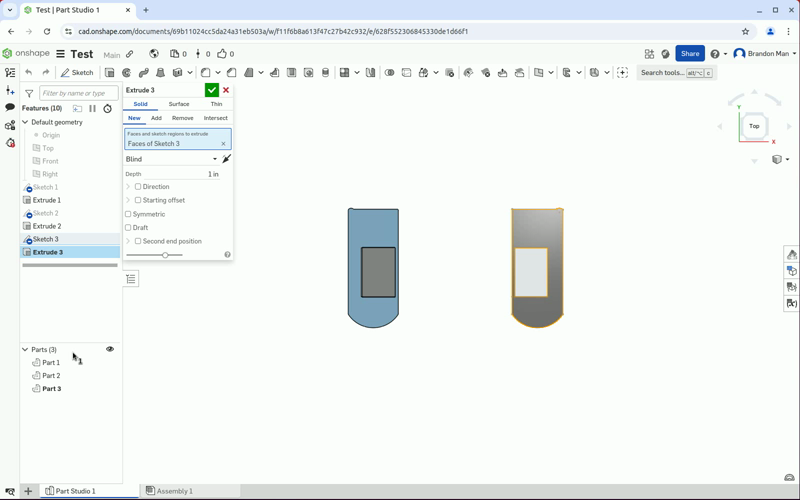
mouse_move(143, 106)
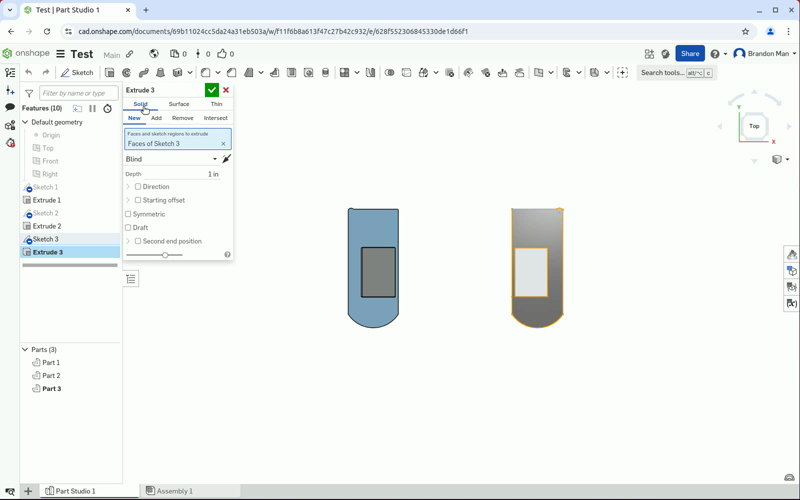
click(143, 106)
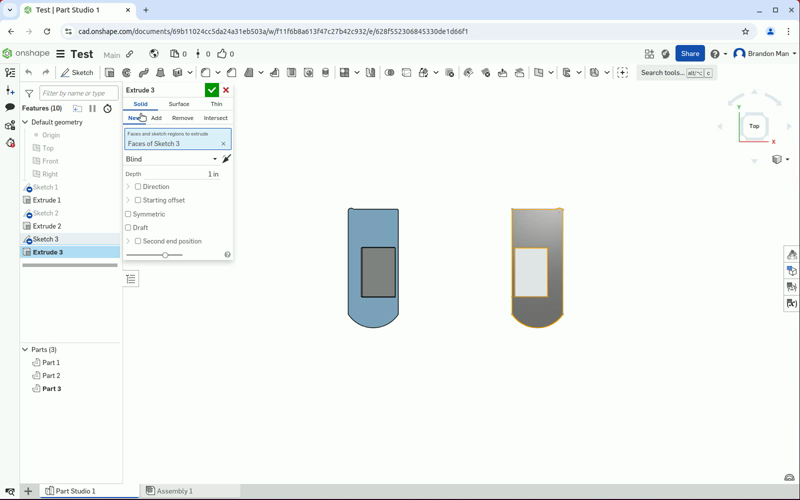
mouse_move(137, 120)
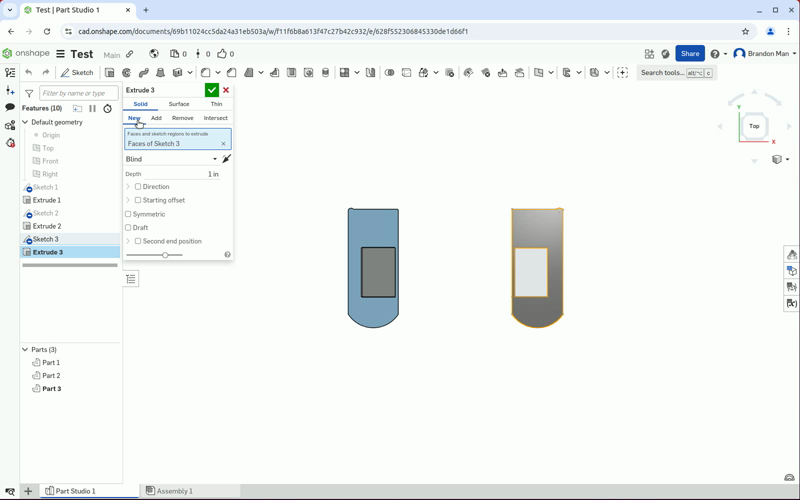
click(137, 120)
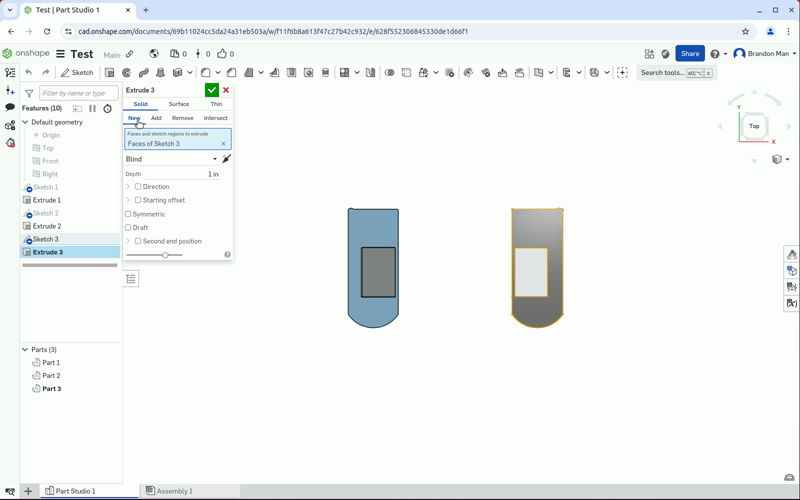
key(tab, 4)
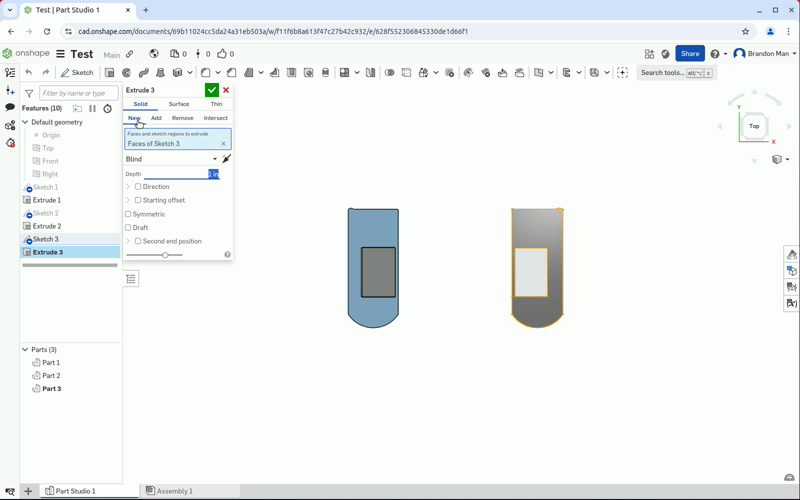
text(0.481)
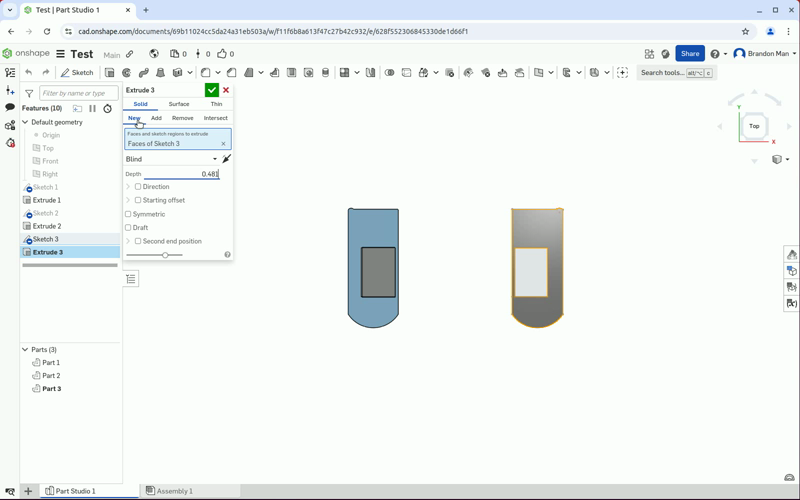
key(enter)
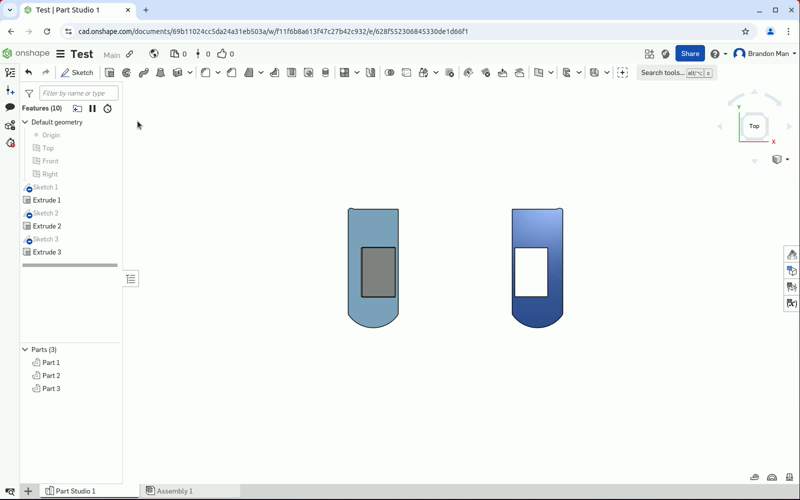
key(shift+h)
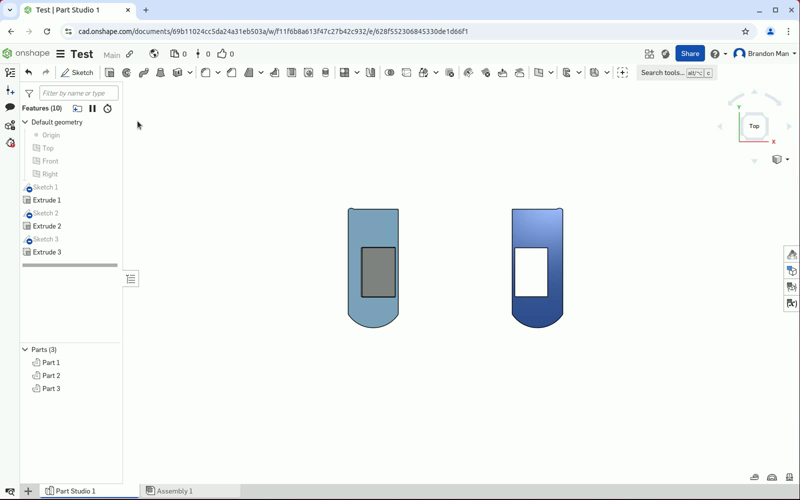
key(shift+h)
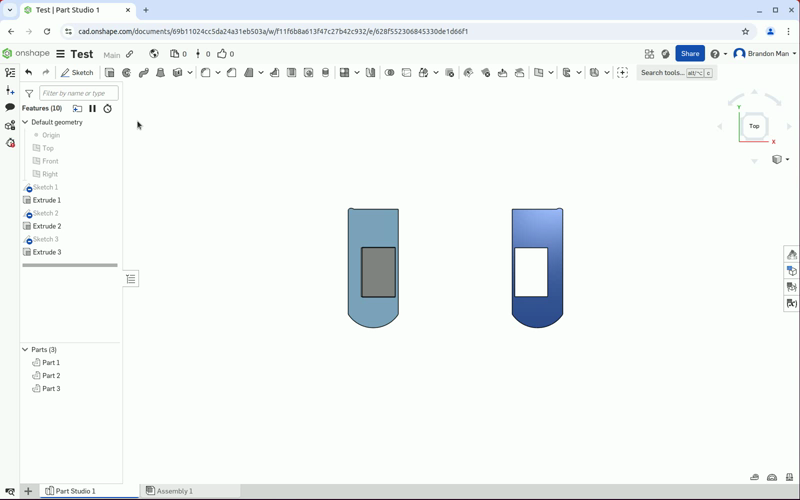
mouse_move(73, 189)
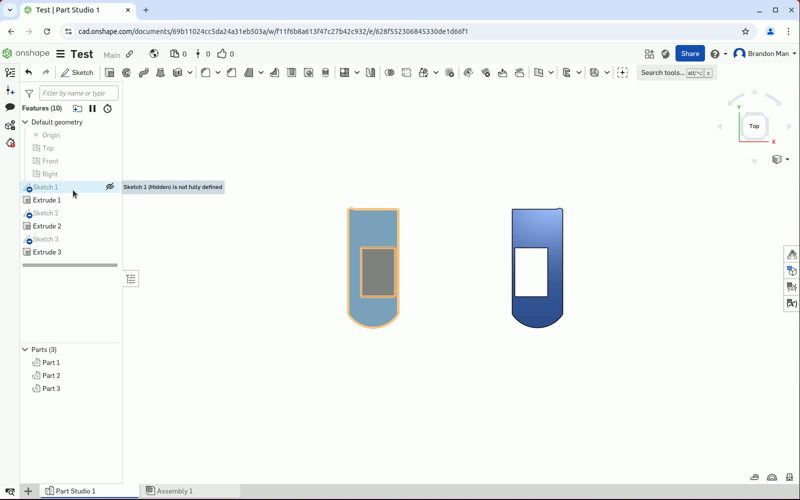
click(73, 189)
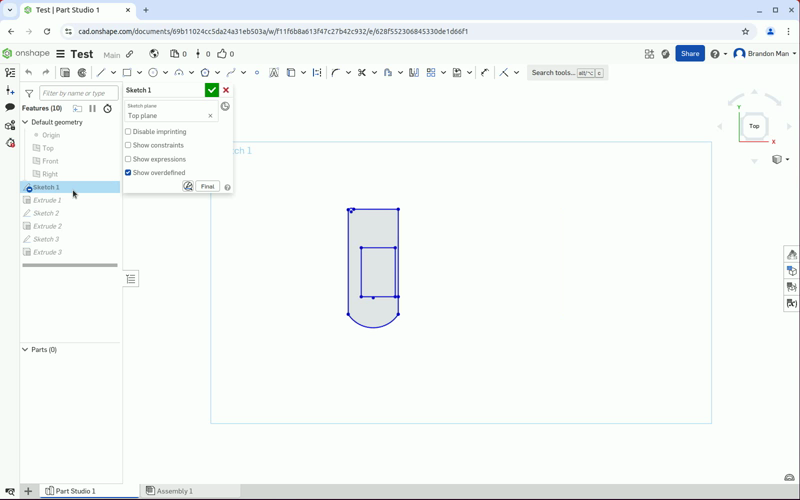
mouse_move(229, 92)
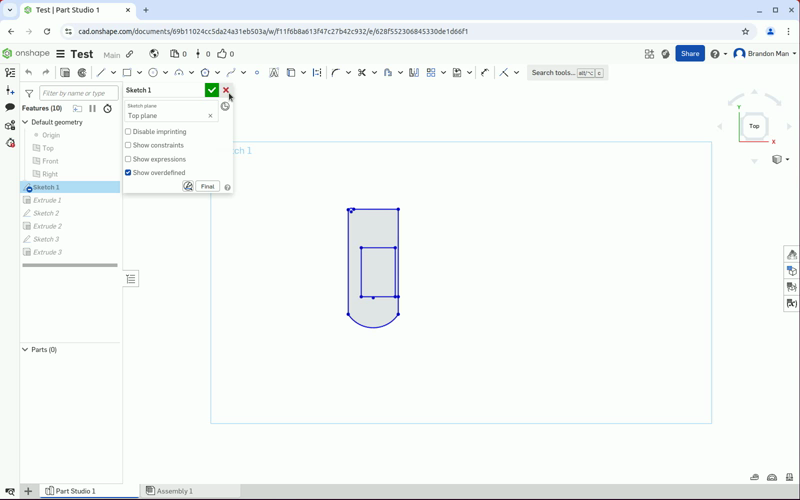
click(229, 92)
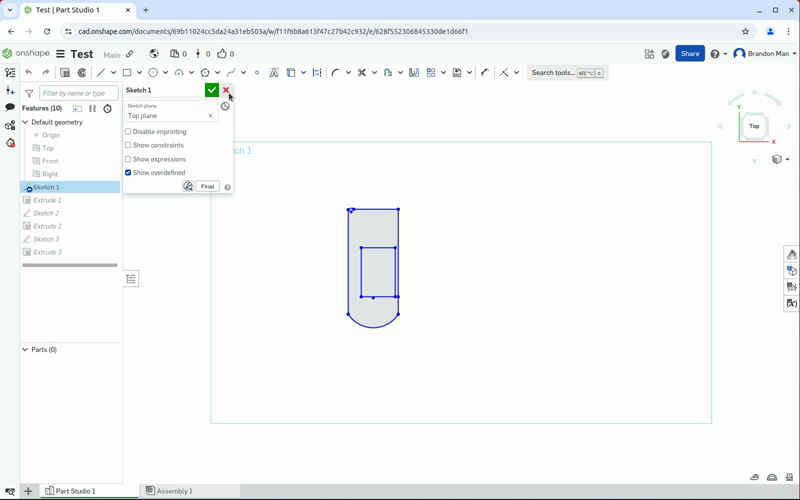
key(shift+s)
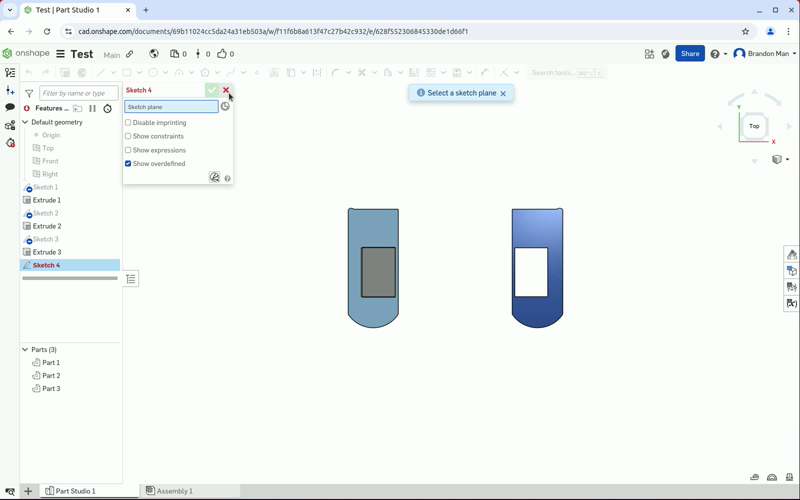
mouse_move(73, 150)
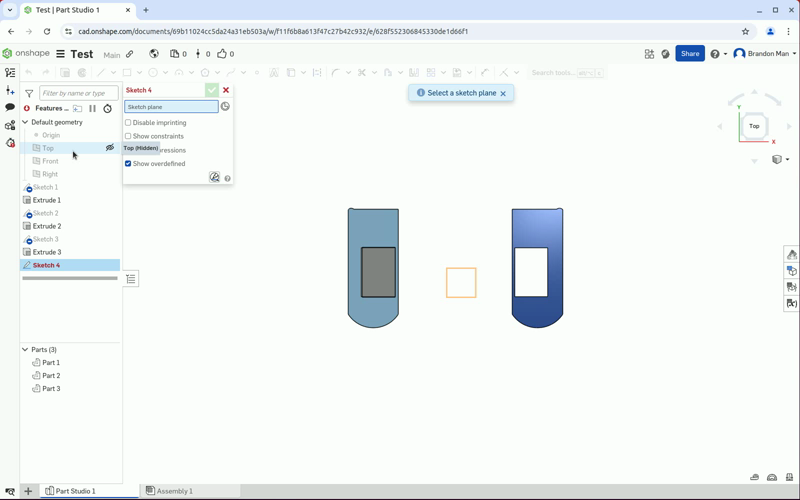
click(73, 150)
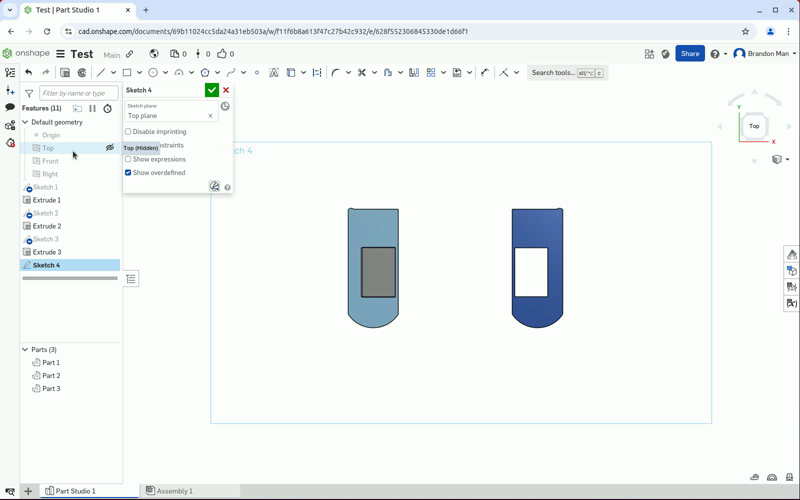
mouse_move(73, 352)
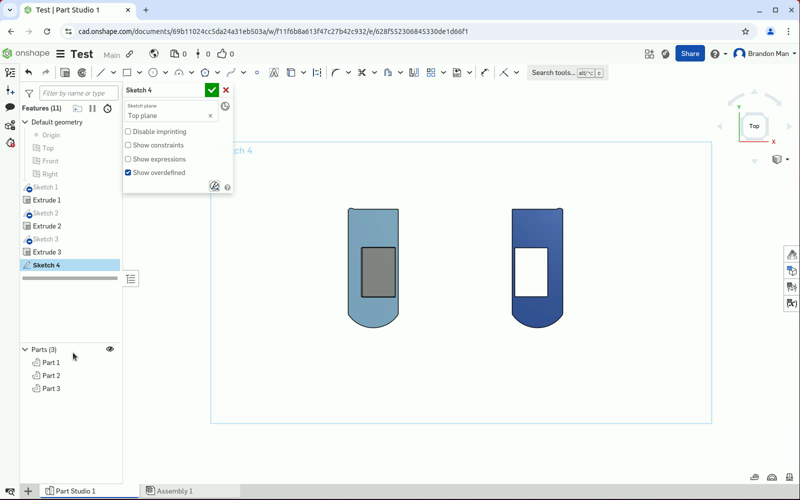
key(y)
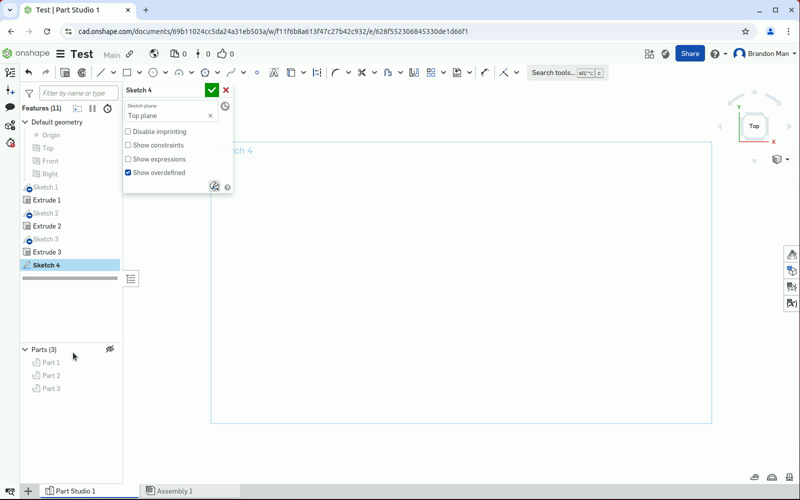
key(l)
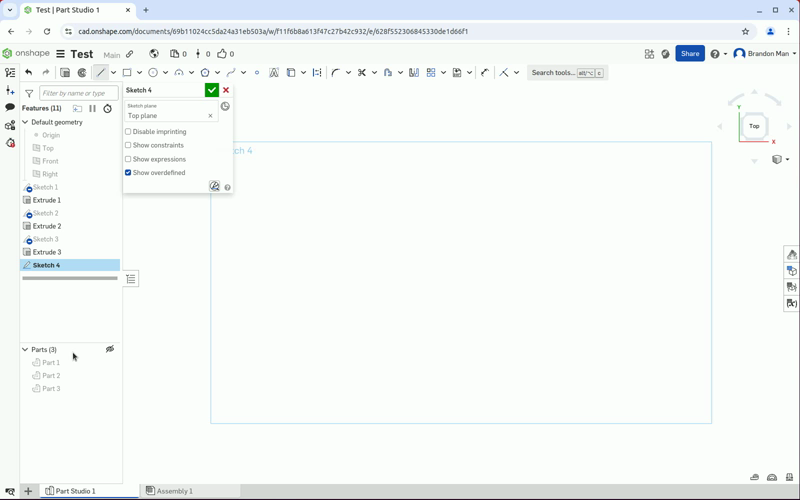
key_down(shift)
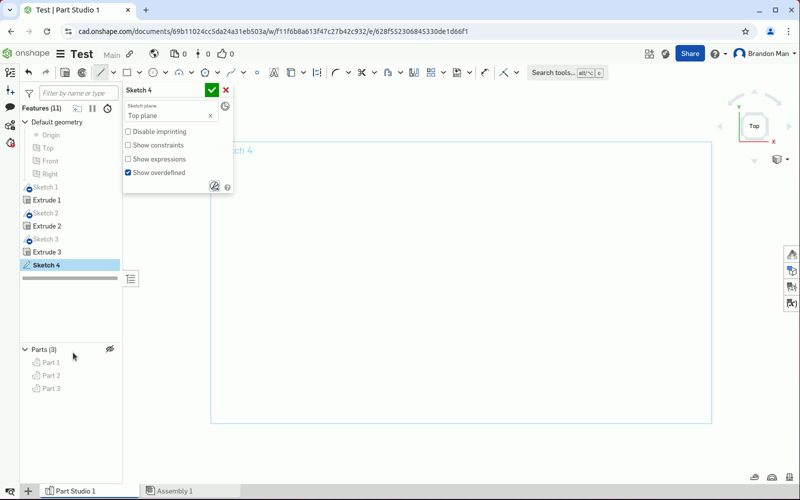
mouse_move(515, 297)
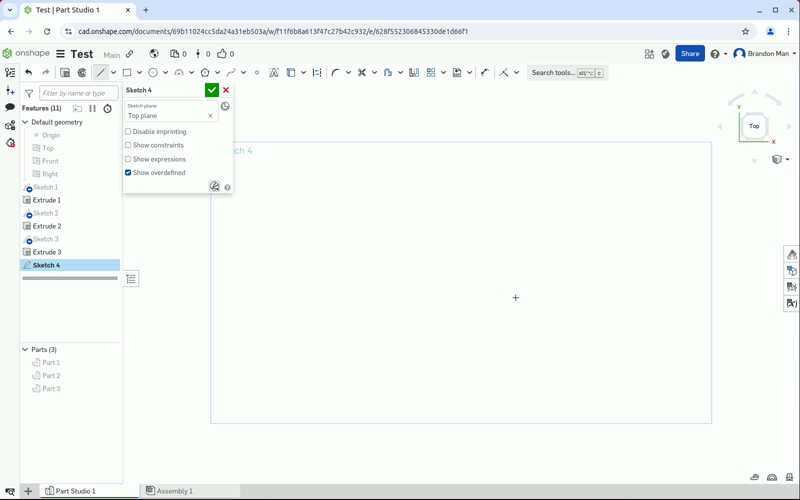
click(515, 297)
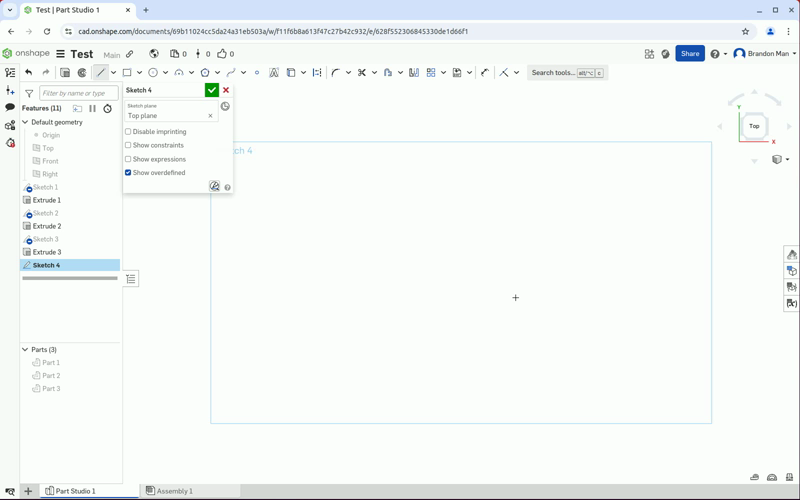
key_up(shift)
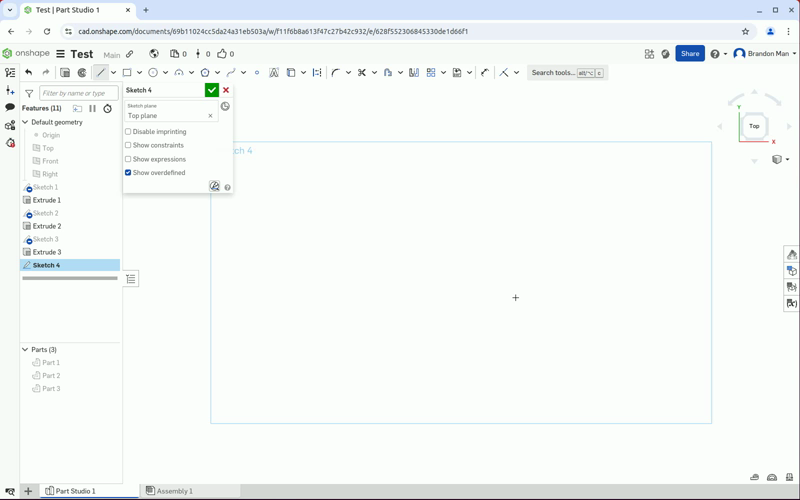
key_down(shift)
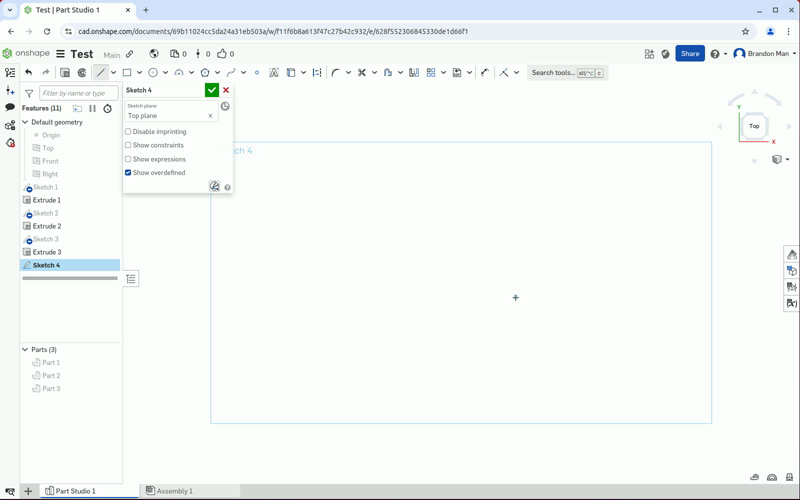
mouse_move(545, 297)
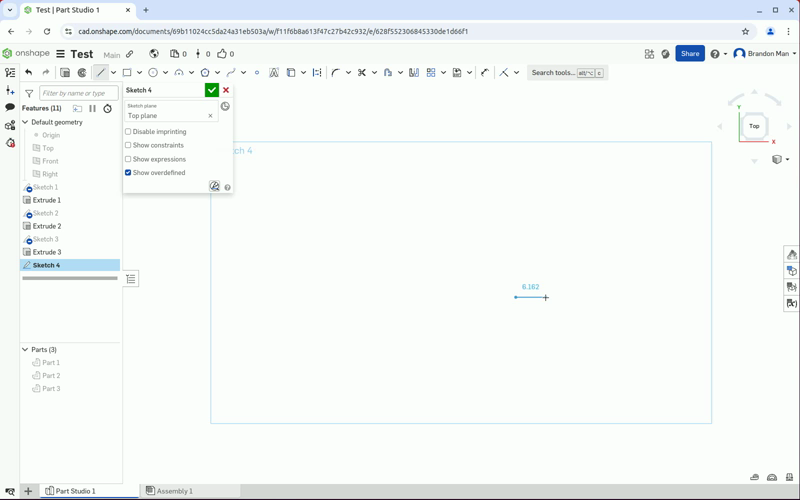
mouse_move(549, 297)
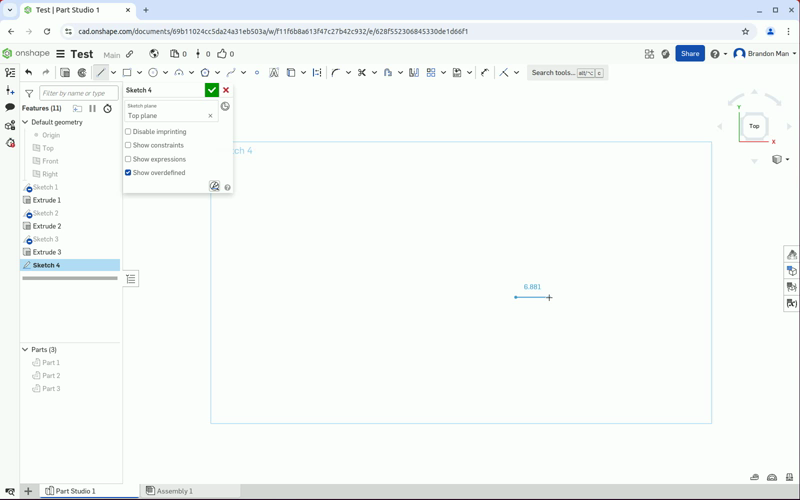
click(549, 297)
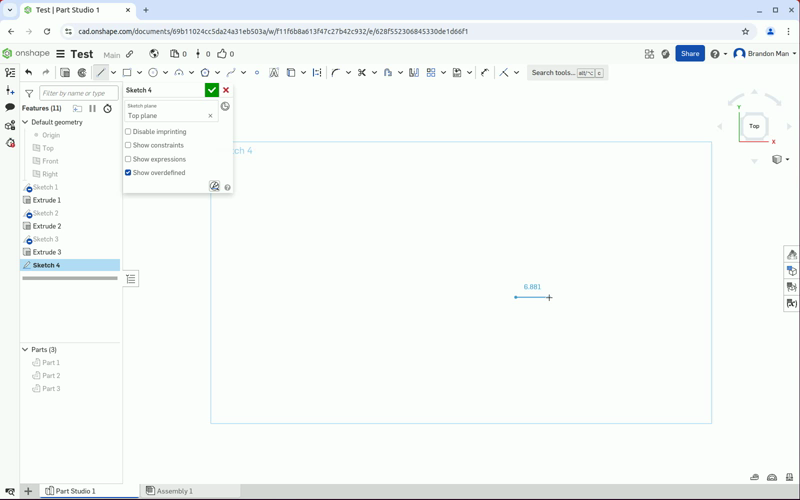
key_up(shift)
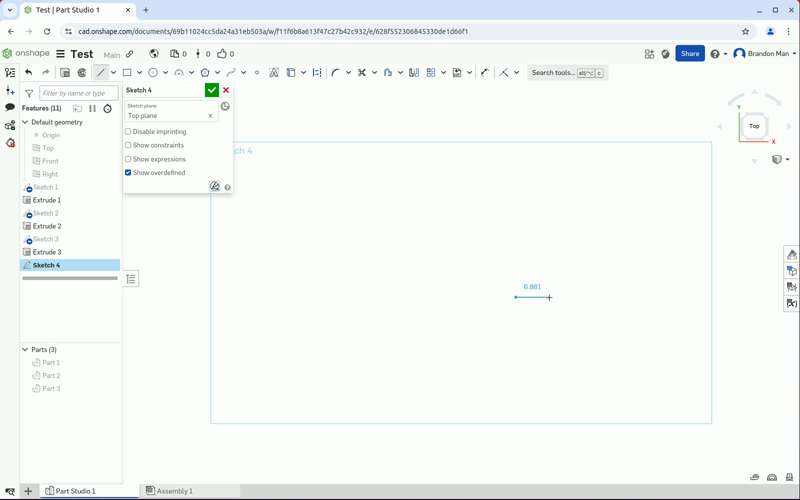
key_down(shift)
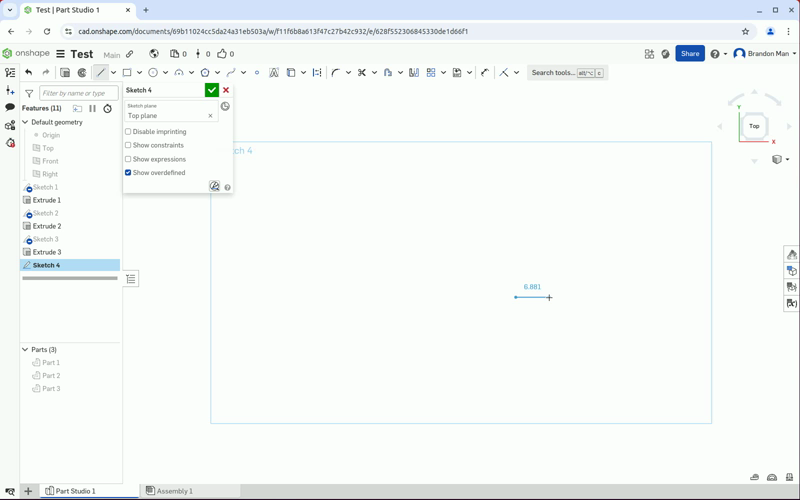
mouse_move(579, 297)
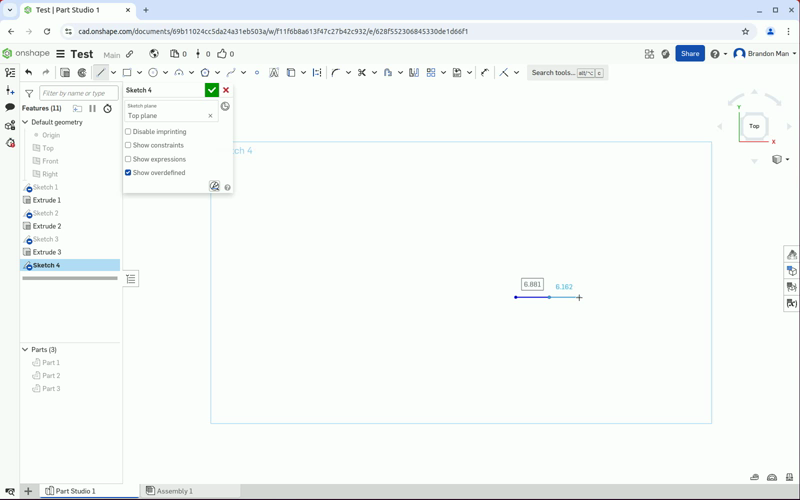
mouse_move(549, 247)
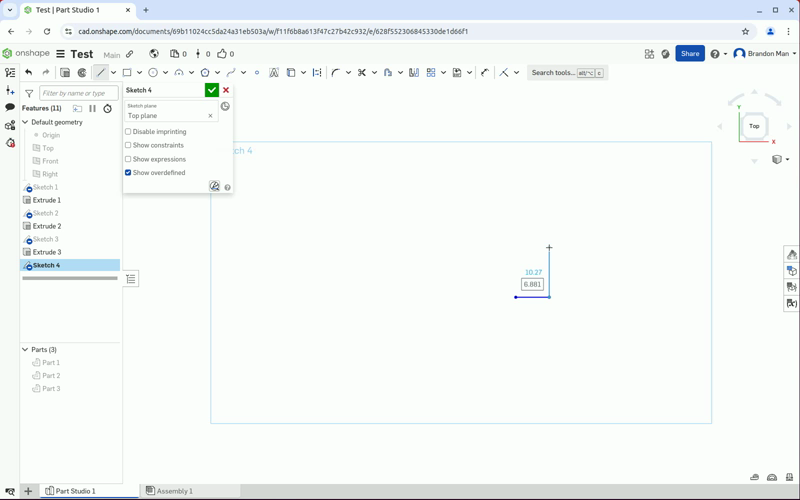
click(549, 247)
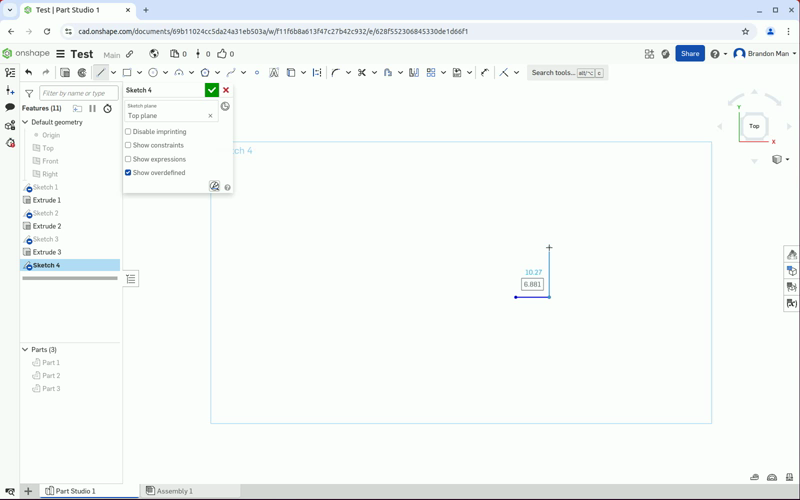
key_up(shift)
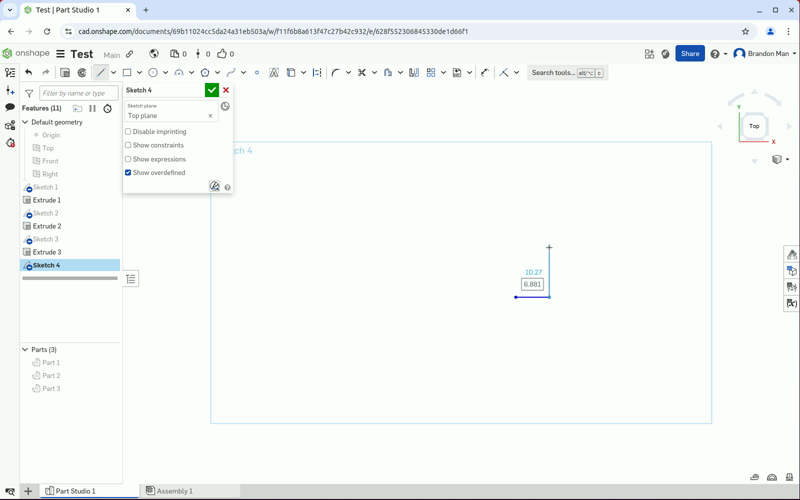
key_down(shift)
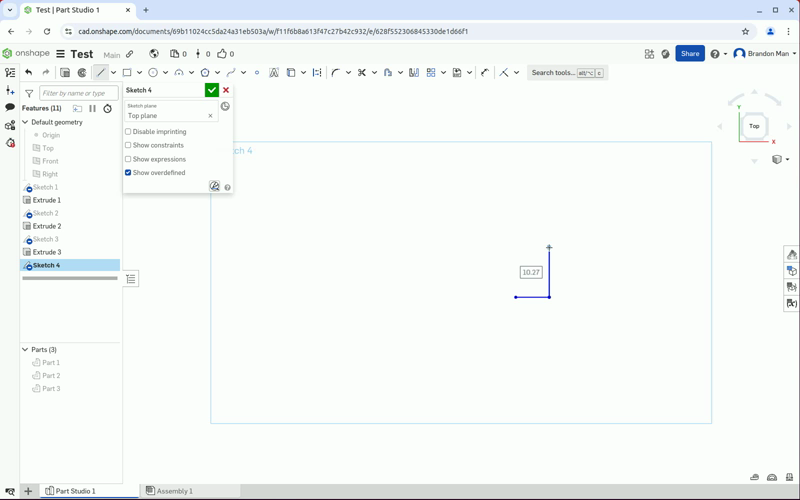
mouse_move(579, 247)
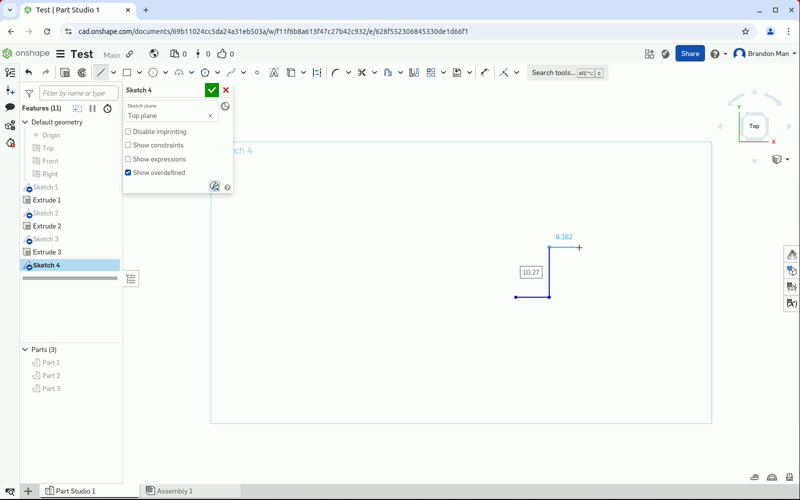
mouse_move(515, 247)
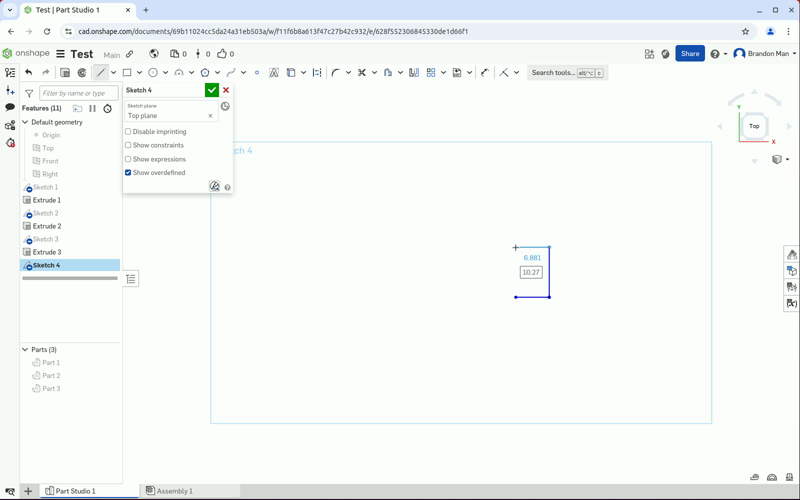
click(515, 247)
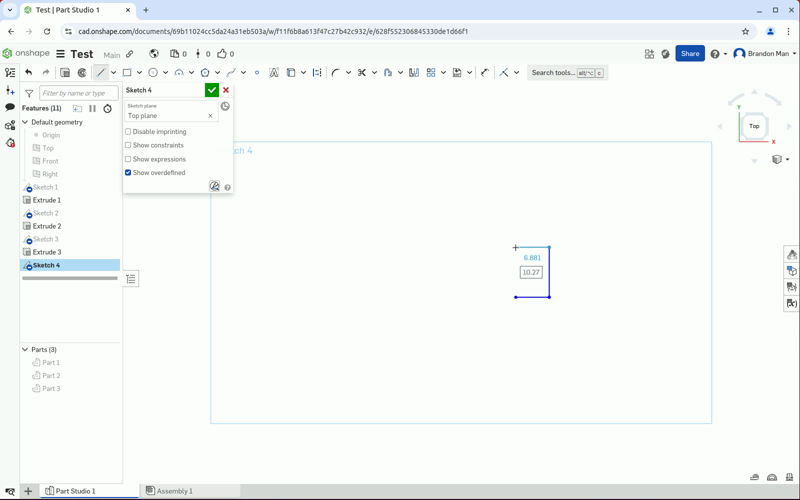
key_up(shift)
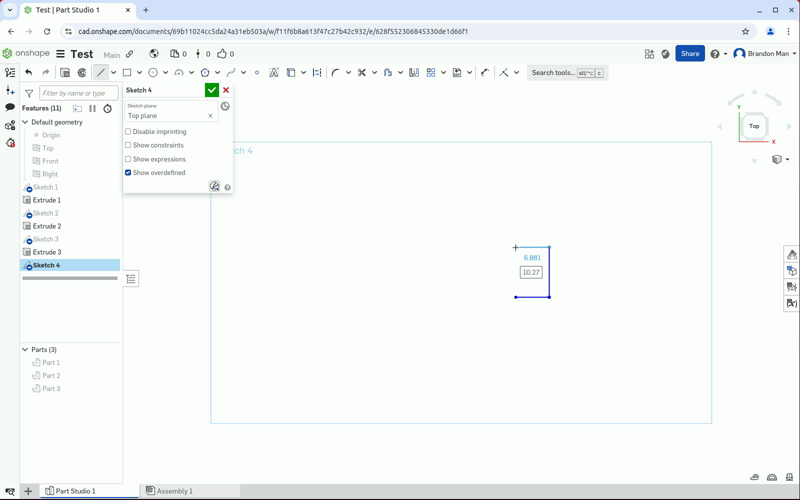
mouse_move(545, 247)
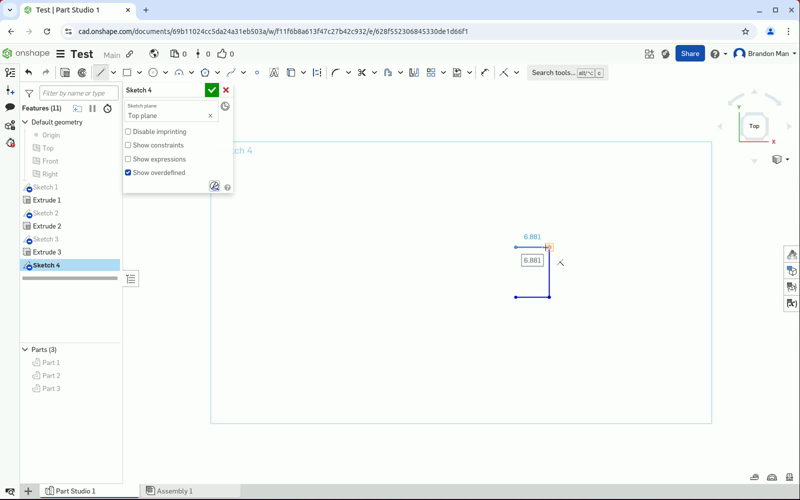
key_down(shift)
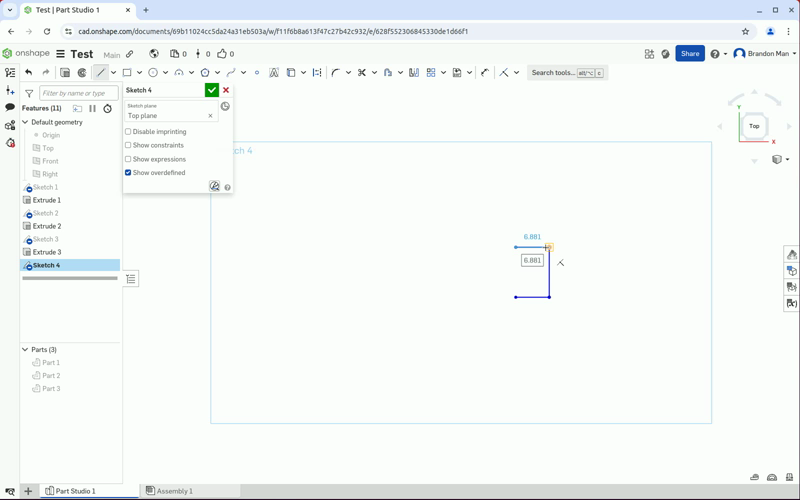
mouse_move(515, 297)
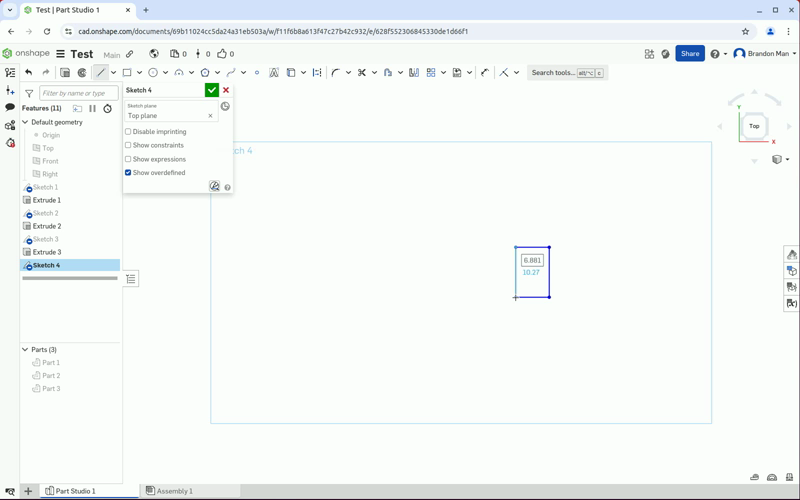
key_up(shift)
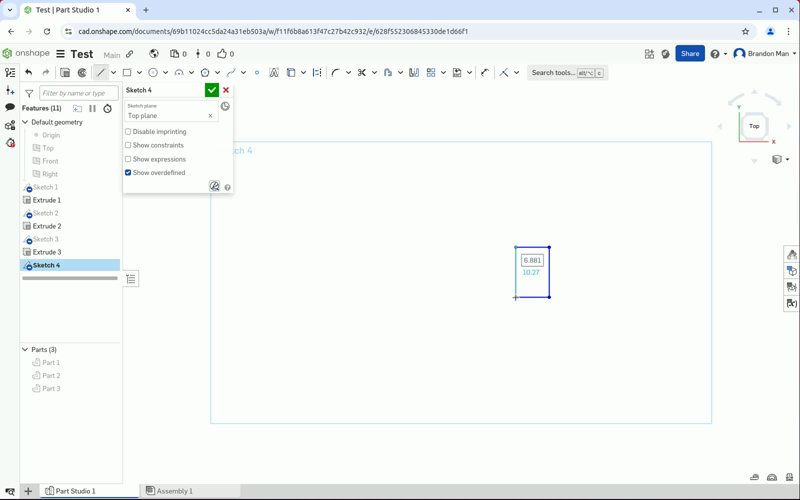
click(515, 297)
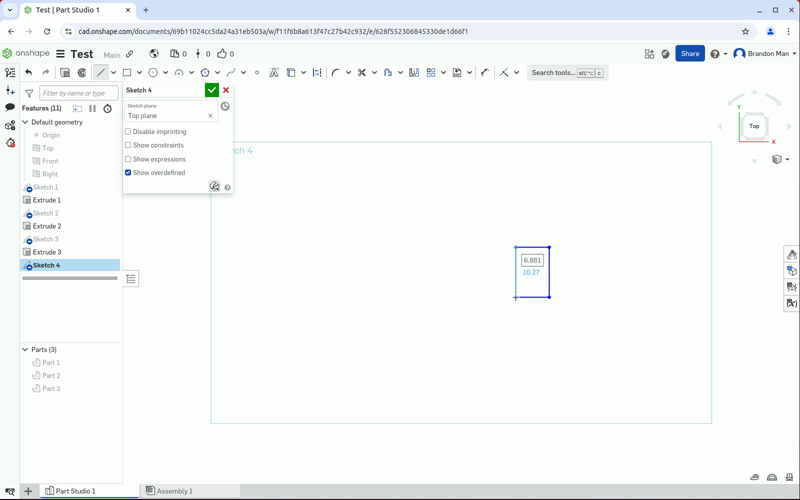
key(esc)
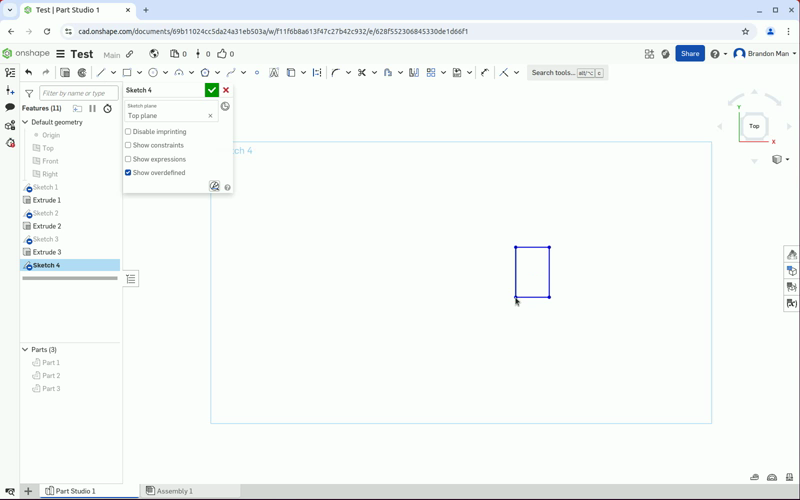
mouse_move(526, 265)
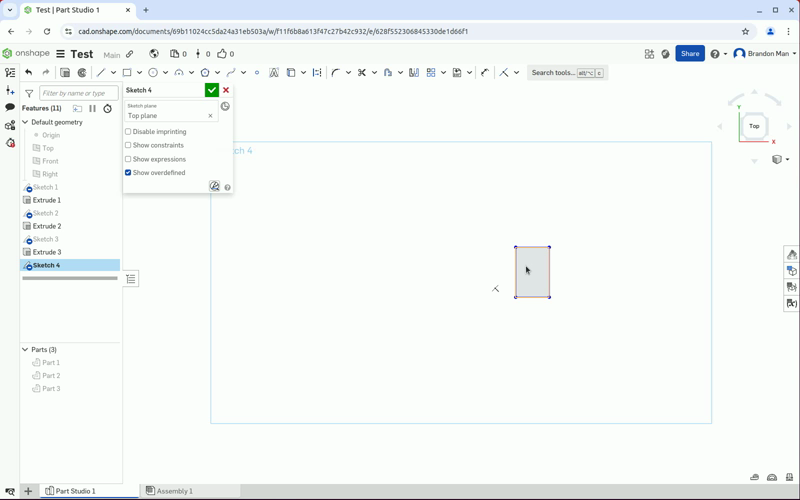
scroll(6)
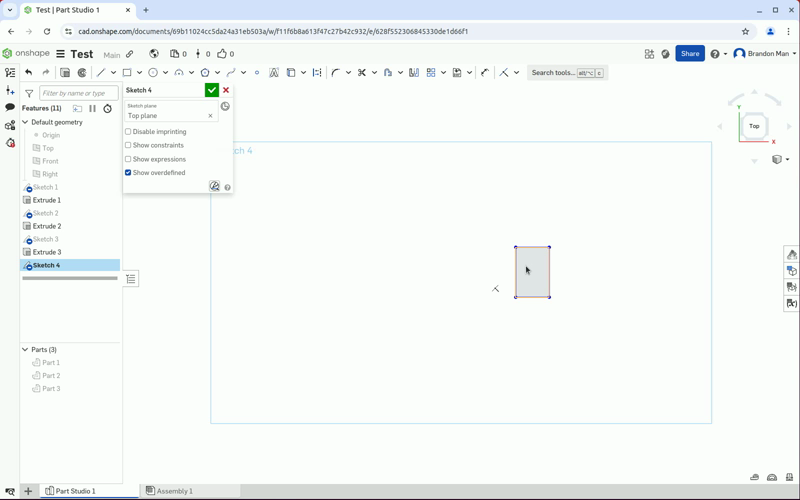
scroll(6)
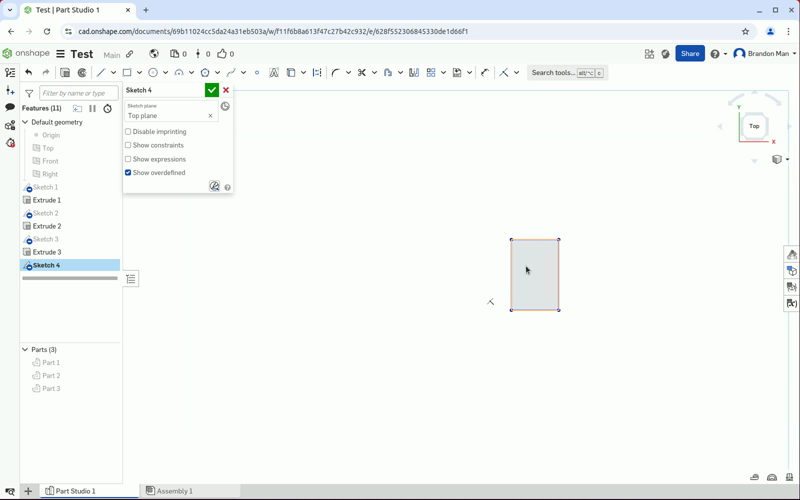
scroll(6)
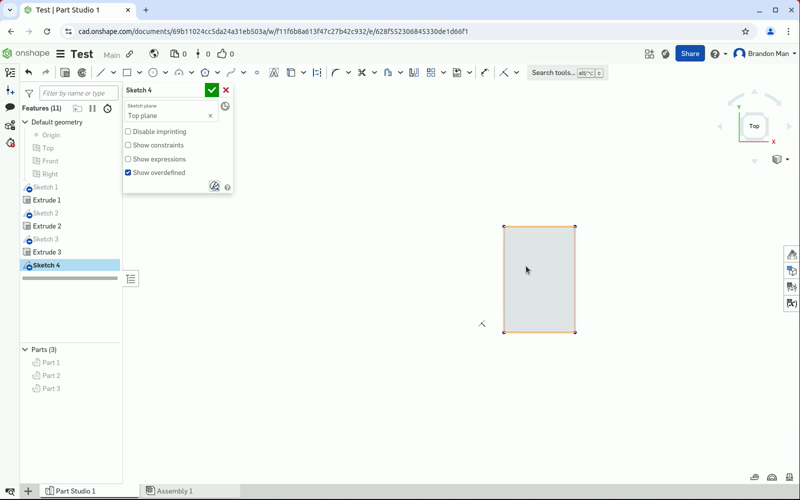
scroll(6)
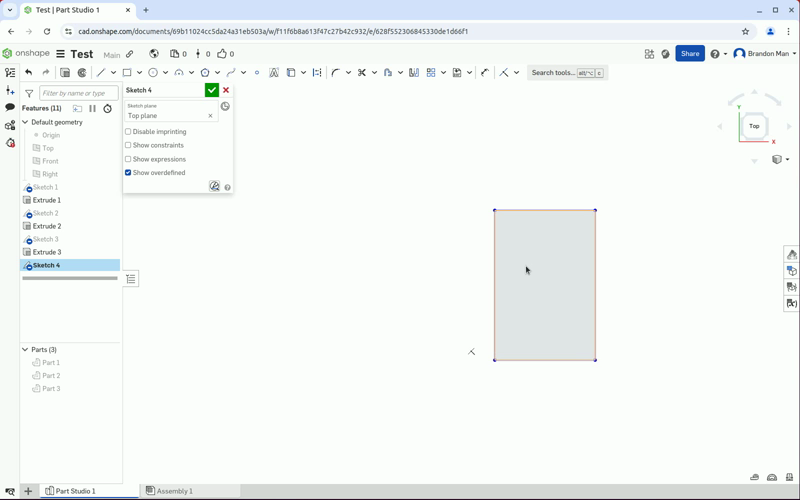
scroll(6)
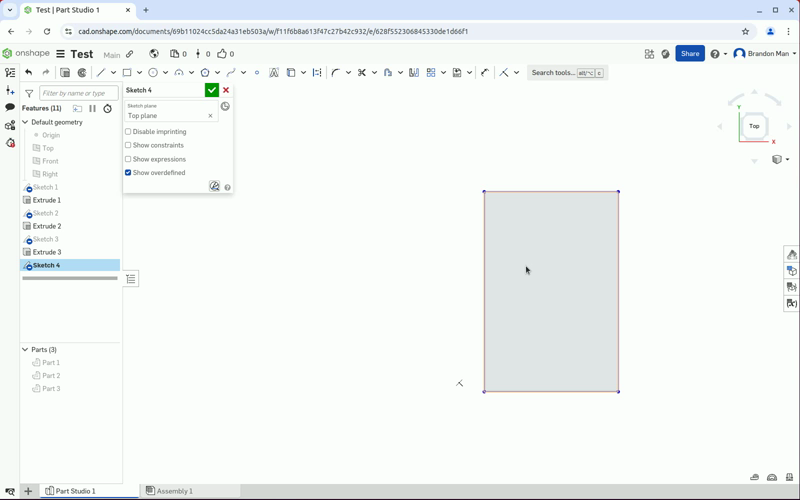
scroll(6)
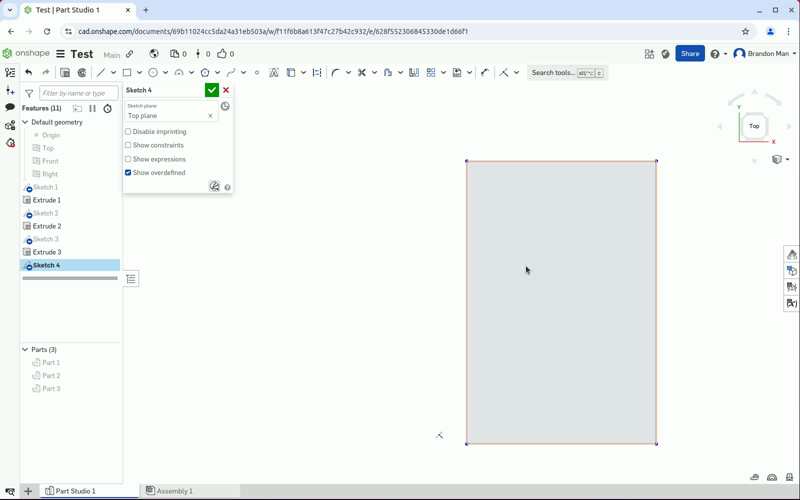
scroll(6)
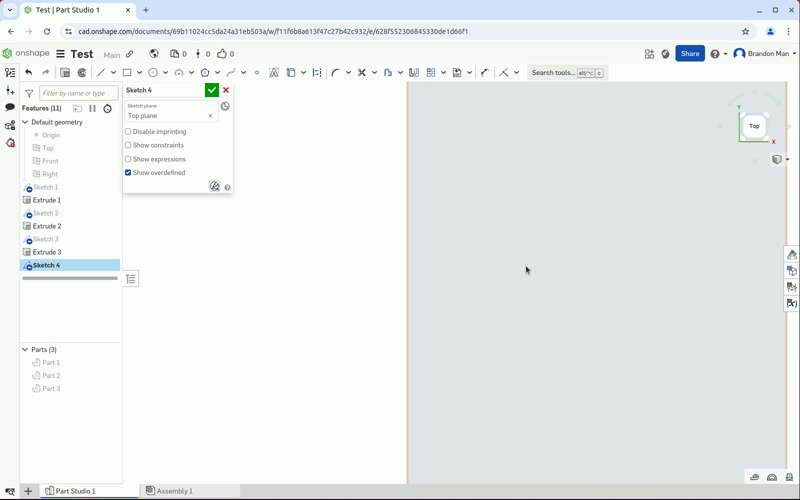
click(526, 265)
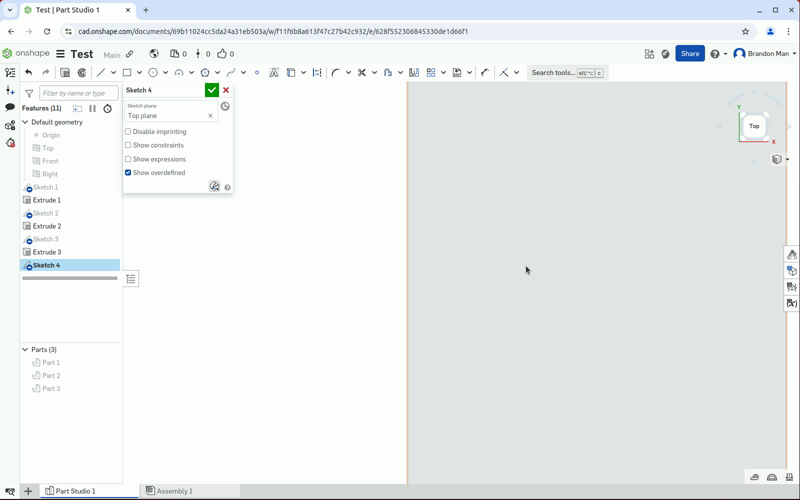
scroll(-6)
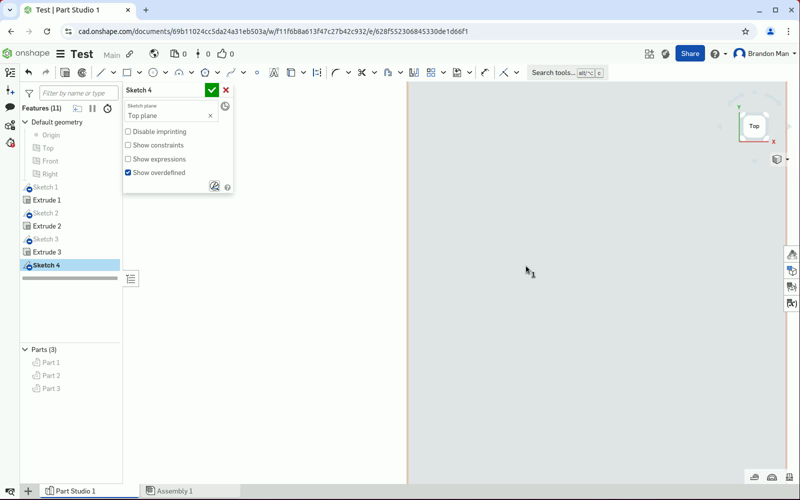
scroll(-6)
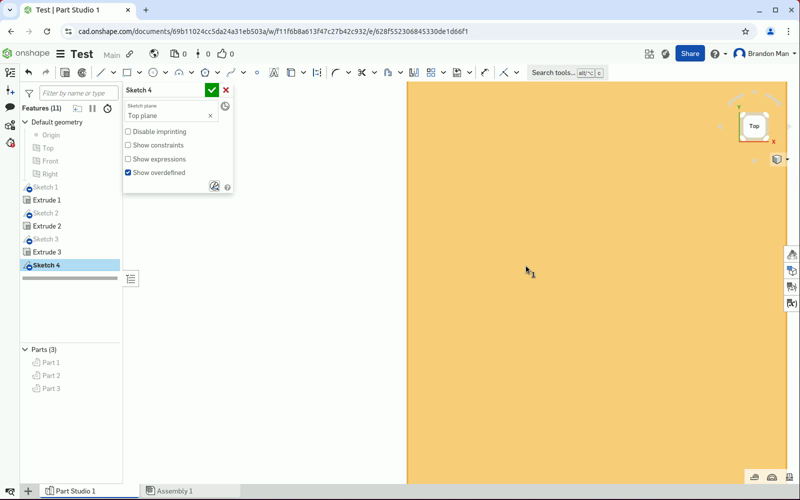
scroll(-6)
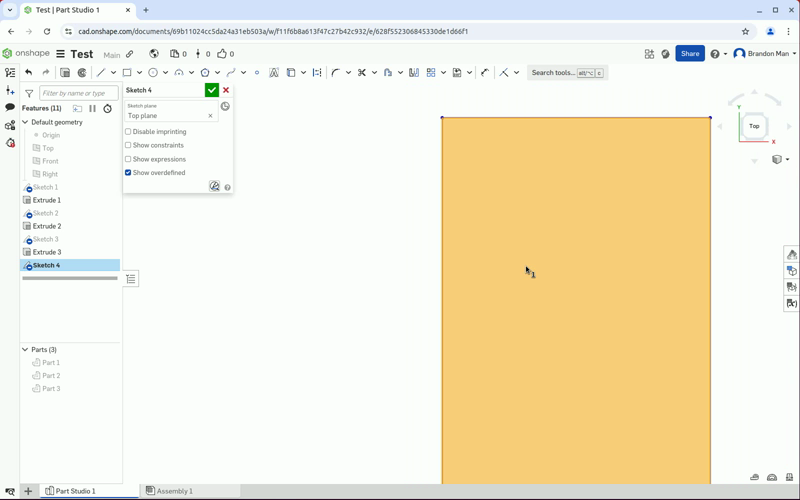
scroll(-6)
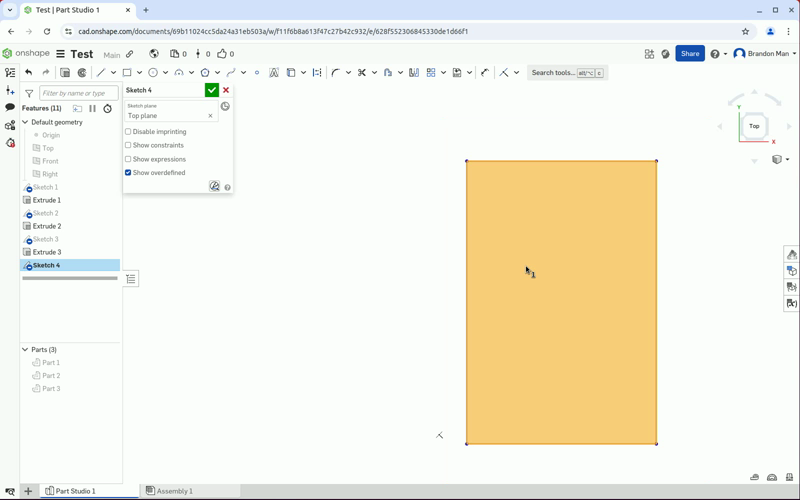
scroll(-6)
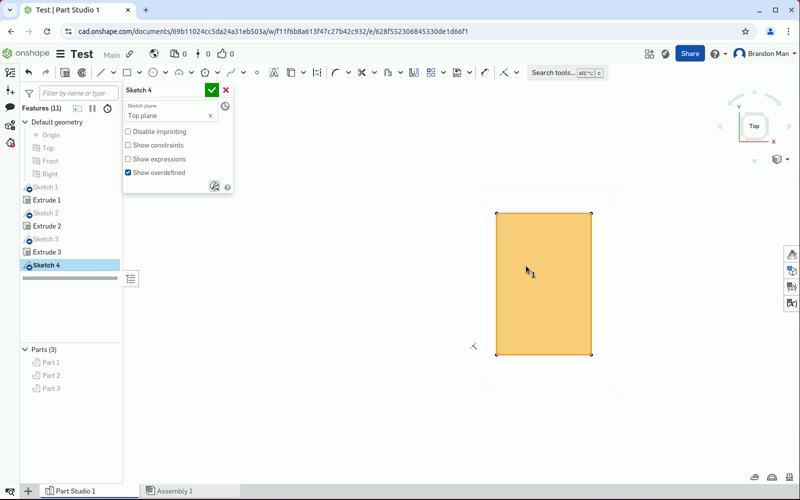
scroll(-6)
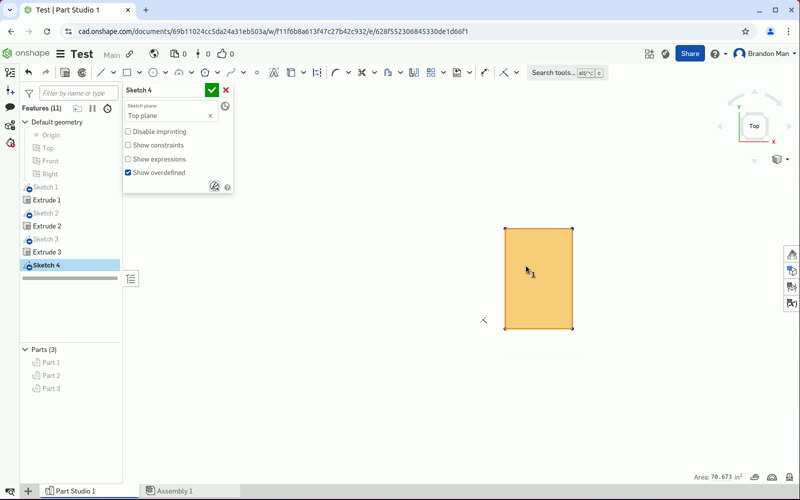
scroll(-6)
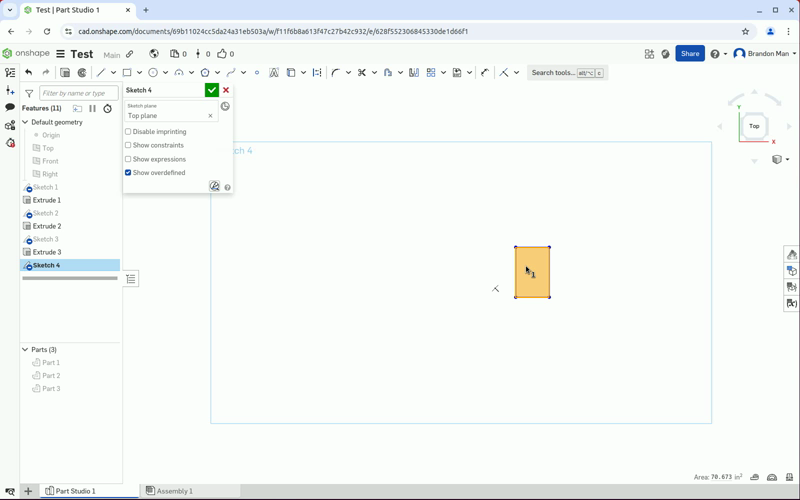
mouse_move(73, 352)
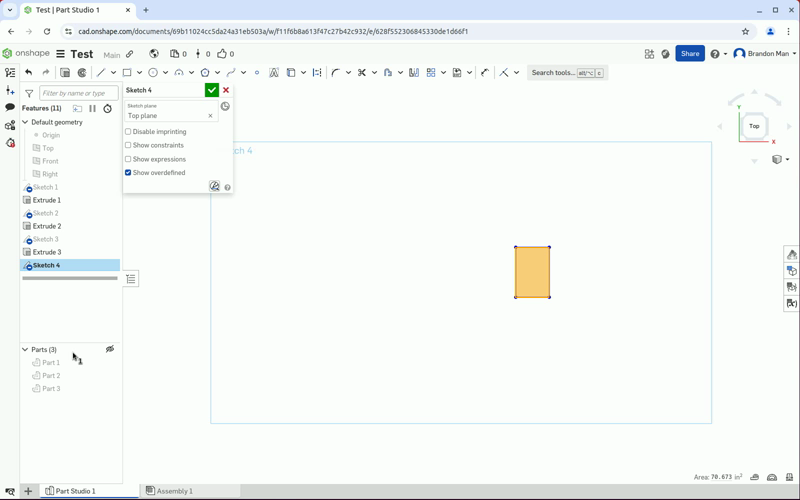
key(shift+y)
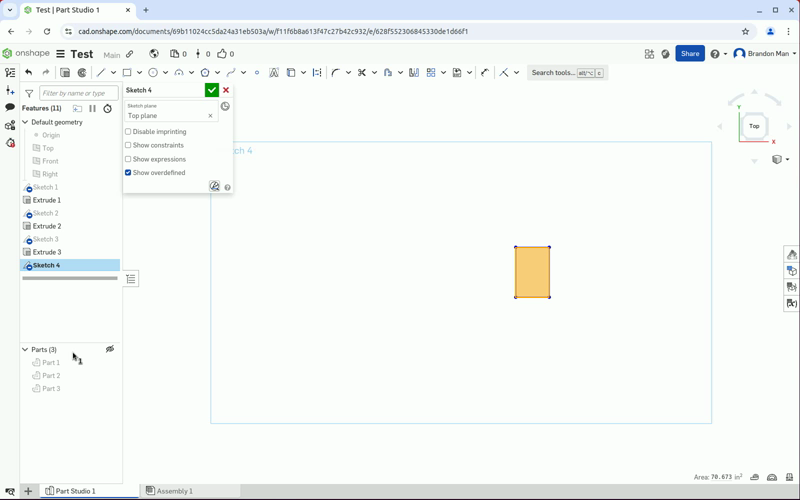
key(shift+e)
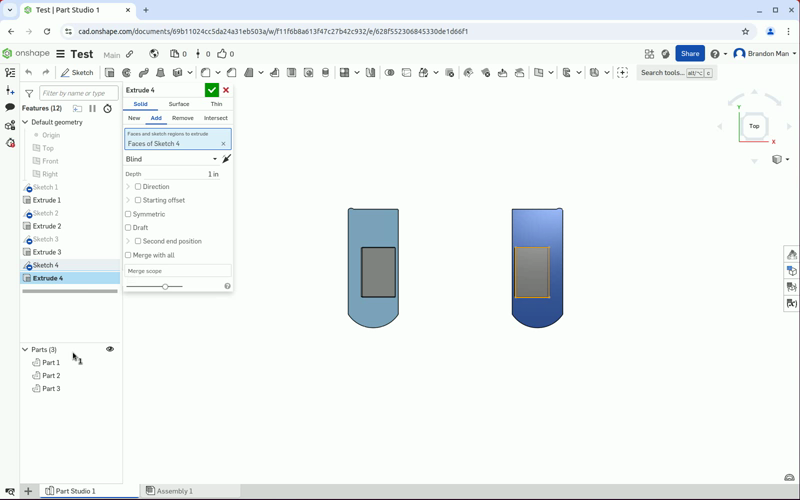
mouse_move(143, 106)
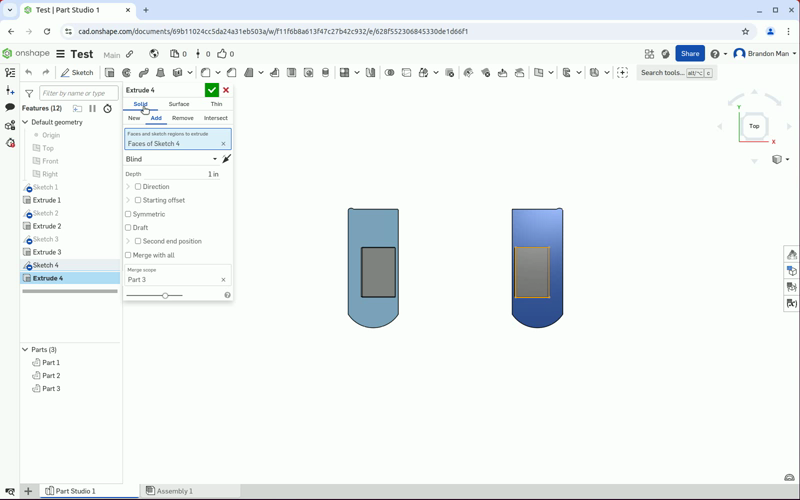
click(143, 106)
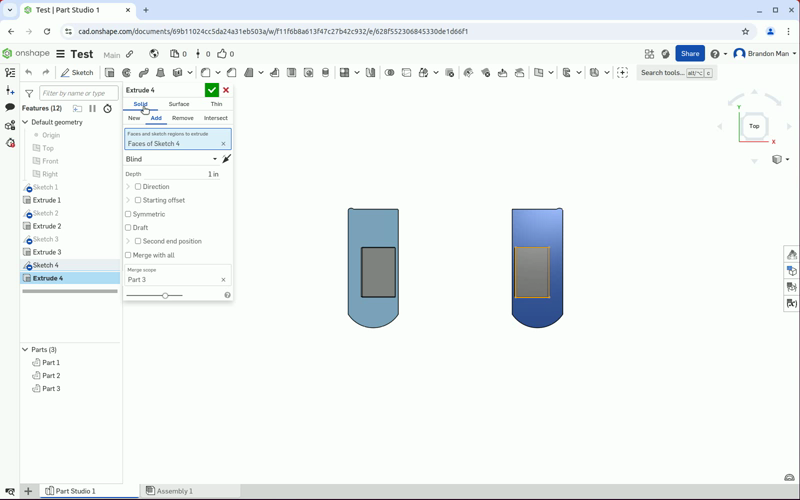
mouse_move(137, 120)
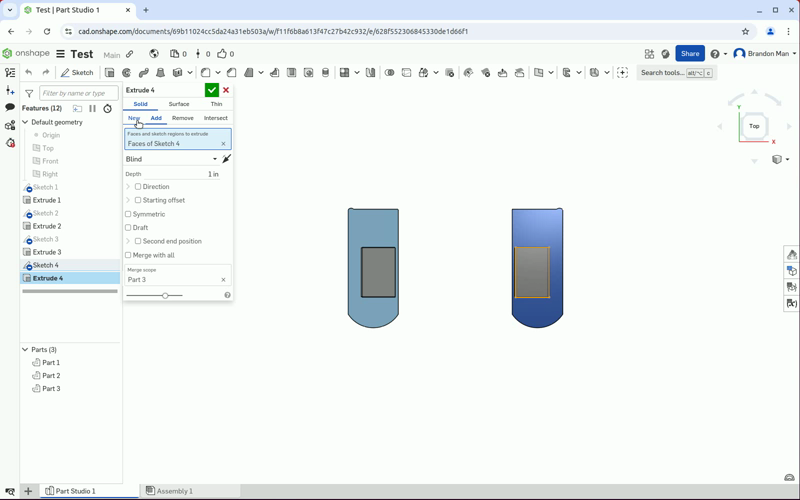
click(137, 120)
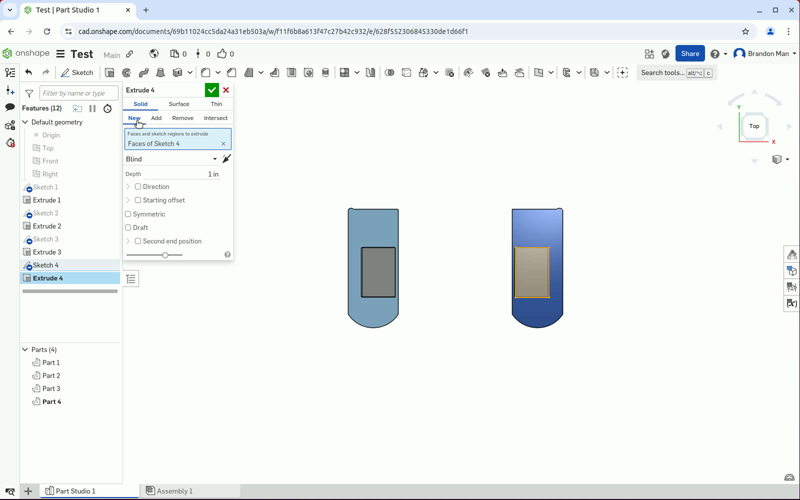
key(tab, 4)
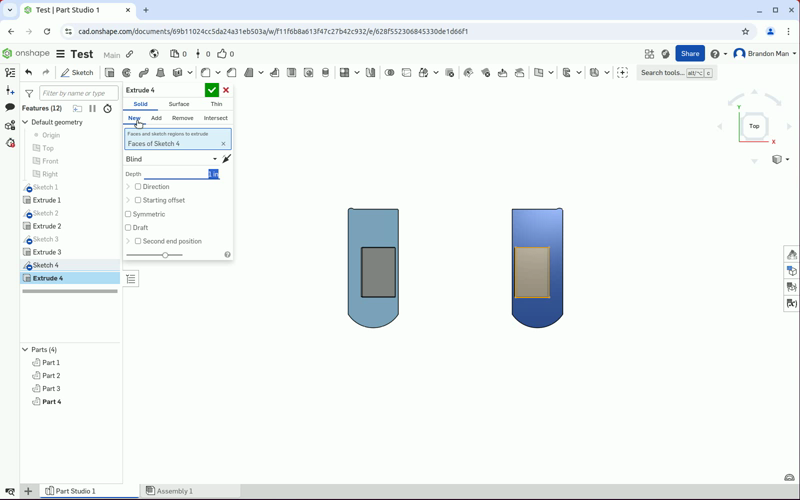
text(0.481)
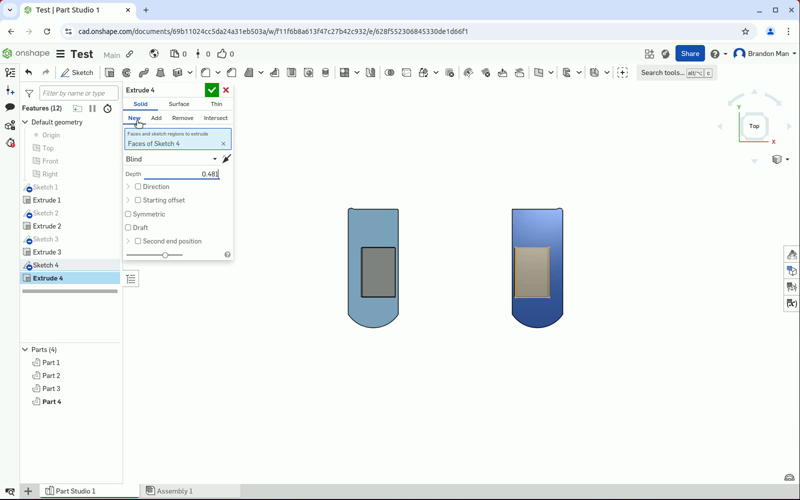
key(enter)
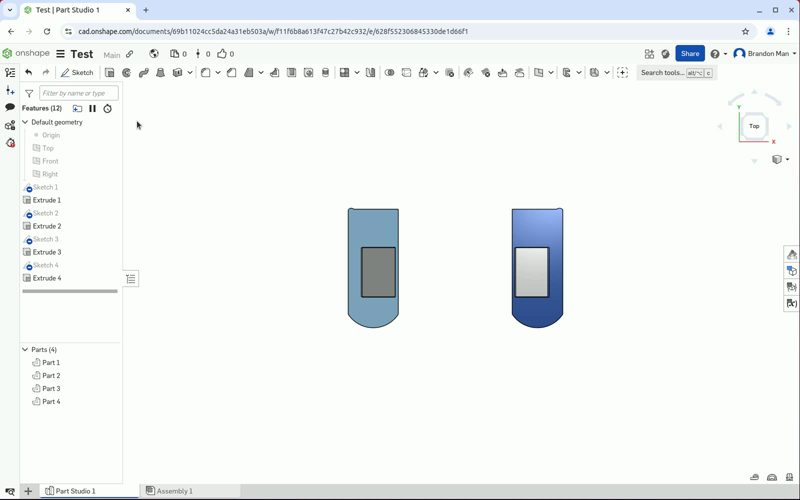
key(shift+h)
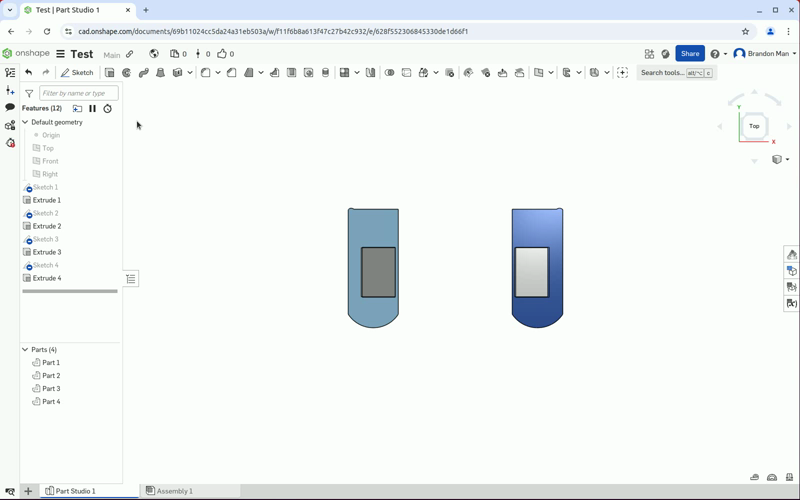
key(shift+h)
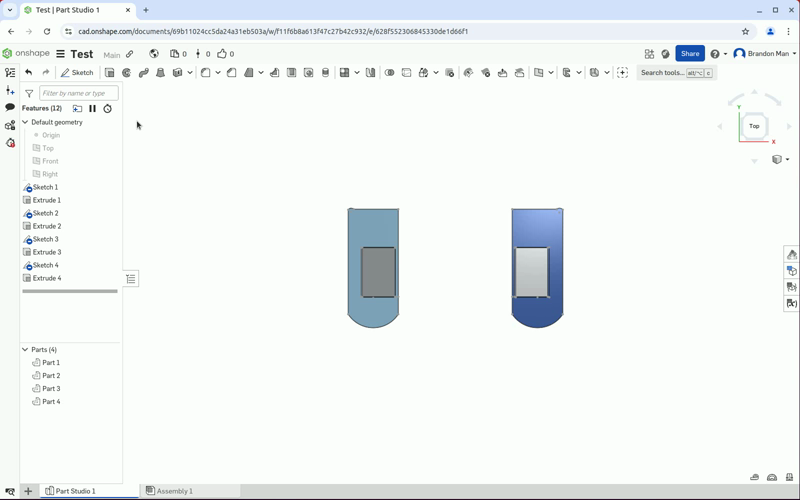
key(shift+7)
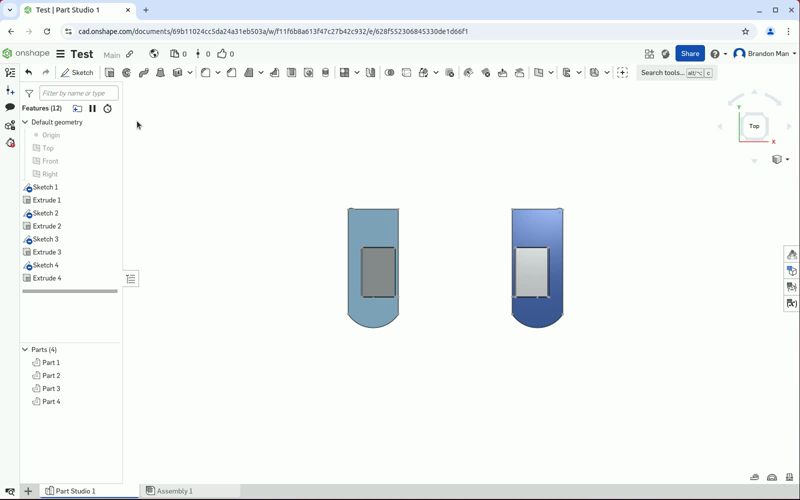
key(up, 3)
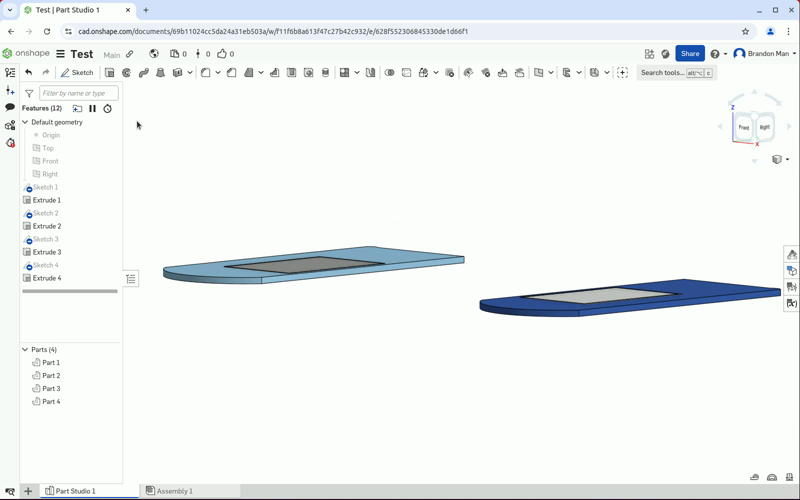
key(left, 3)
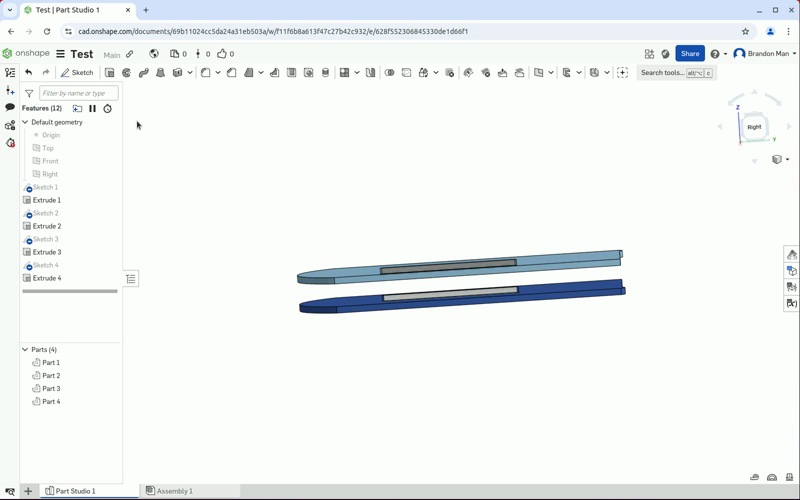
key(right, 3)
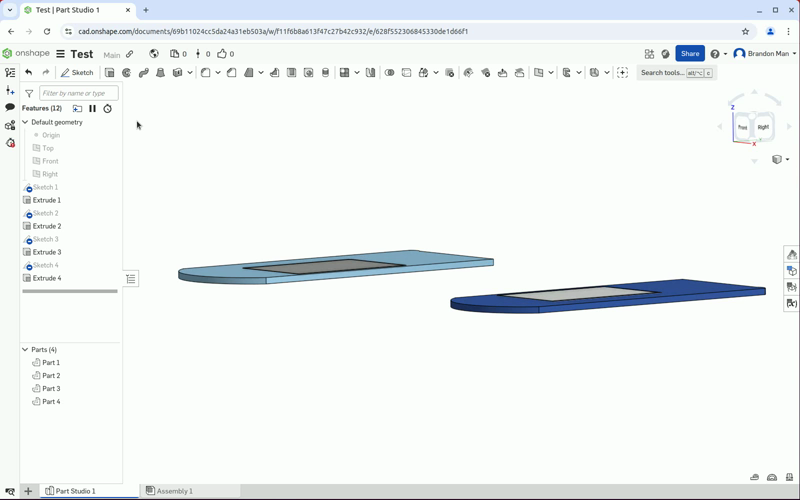
key(down, 3)
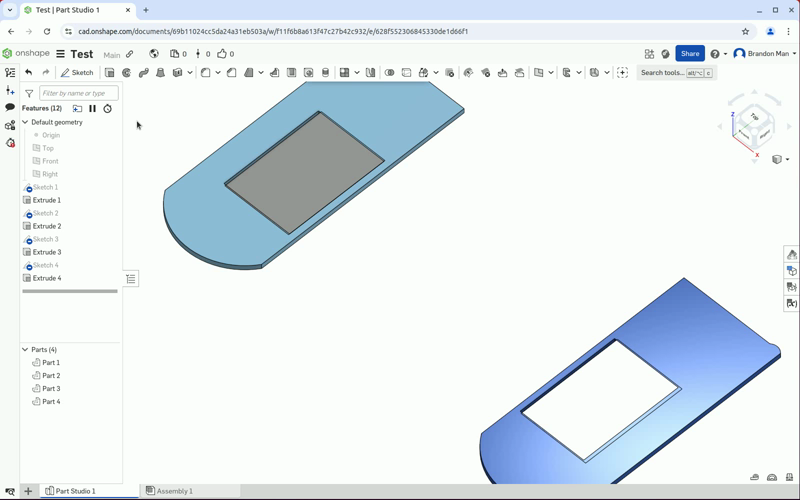
mouse_move(73, 189)
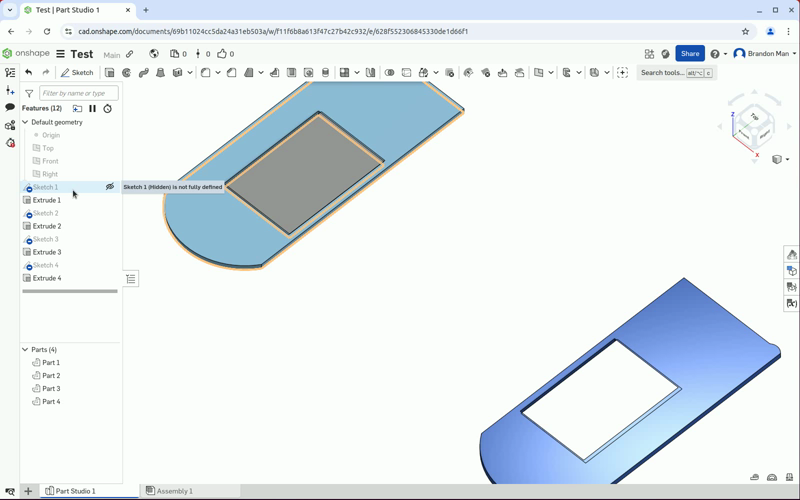
click(73, 189)